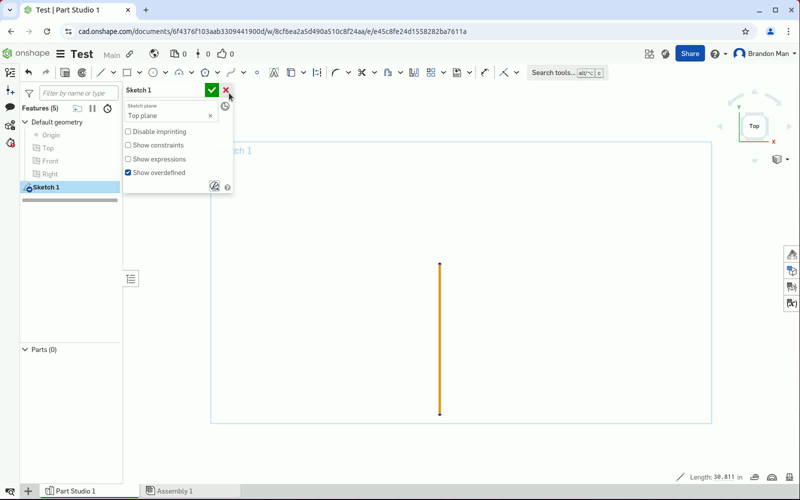
key(shift+h)
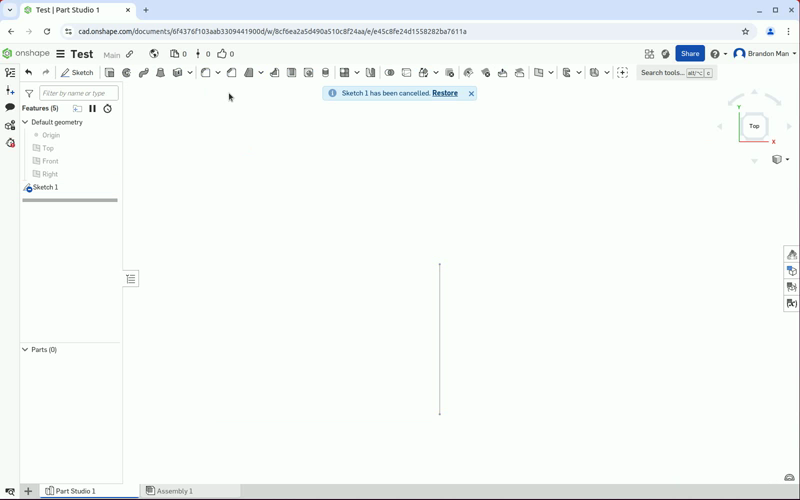
key(shift+s)
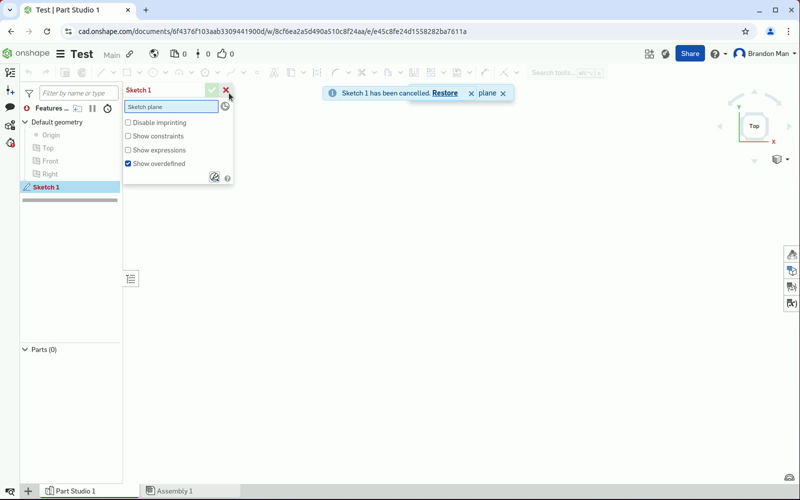
mouse_move(73, 150)
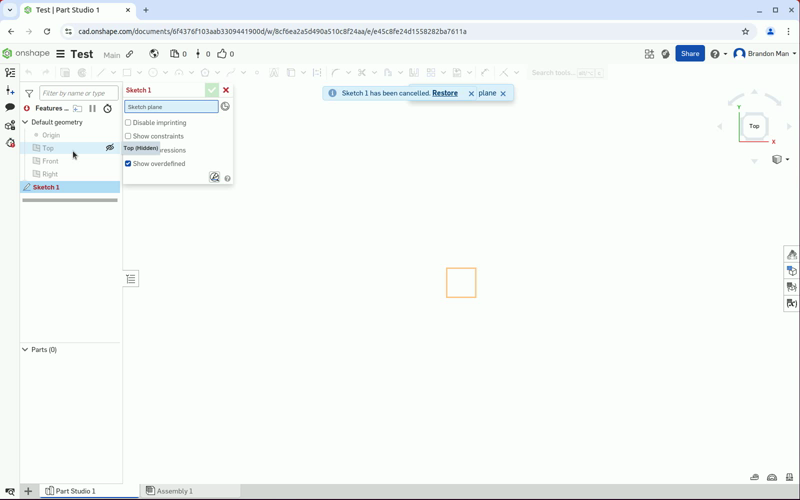
click(73, 150)
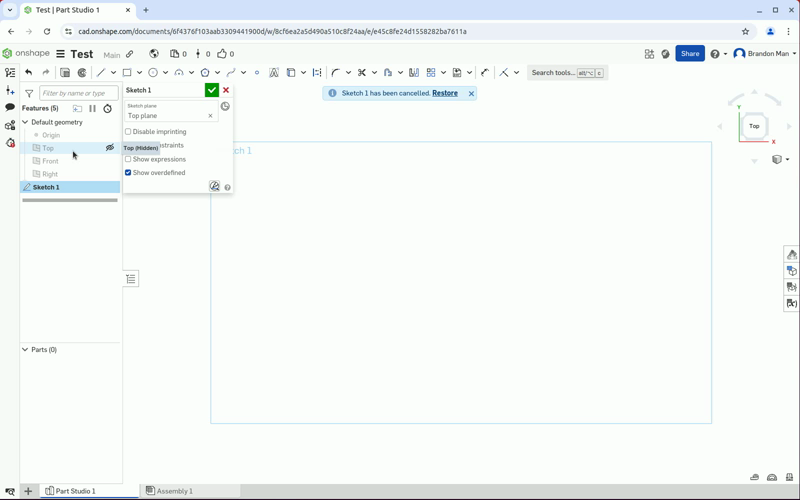
mouse_move(73, 352)
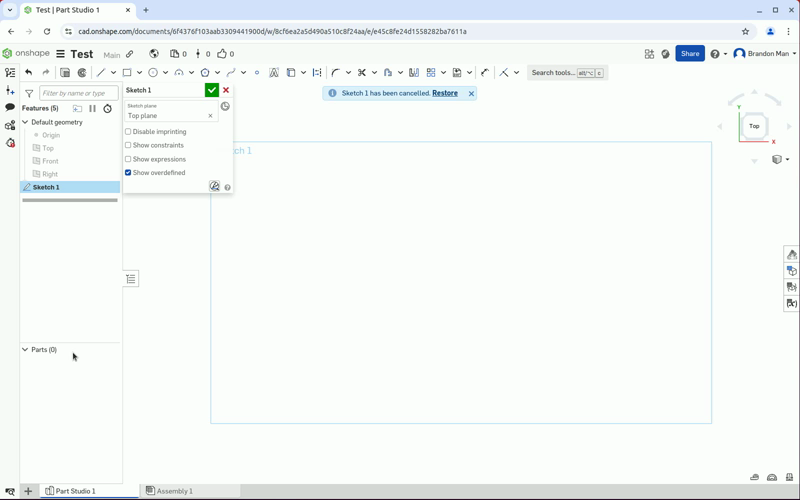
key(y)
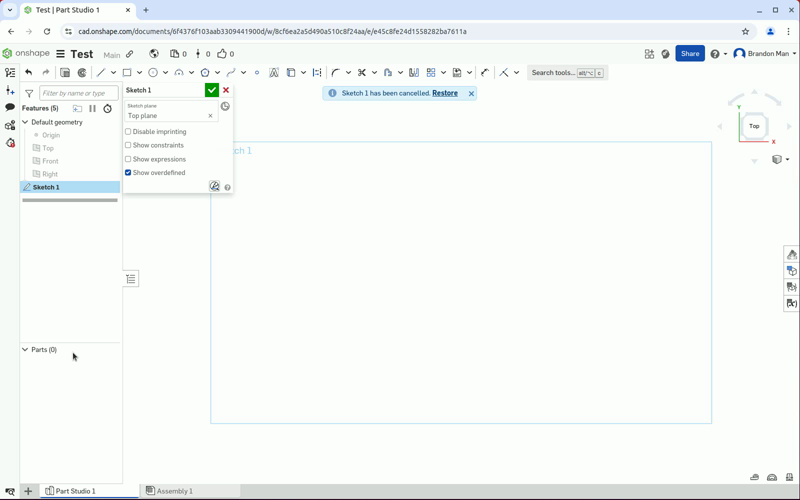
key(l)
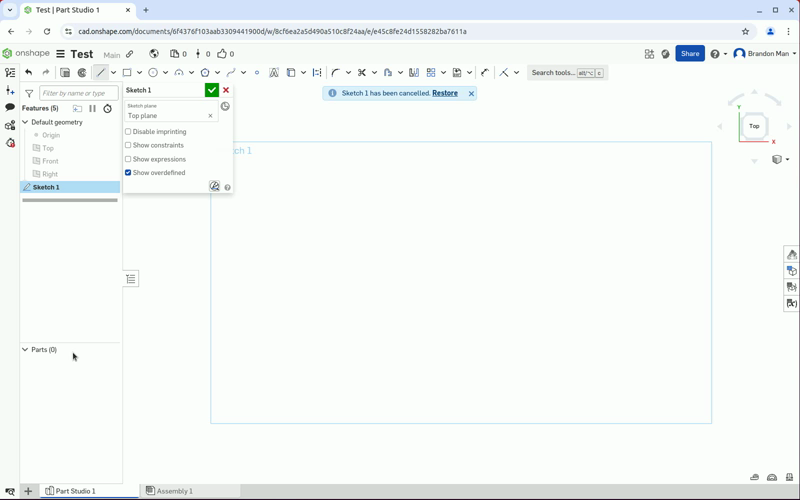
key_down(shift)
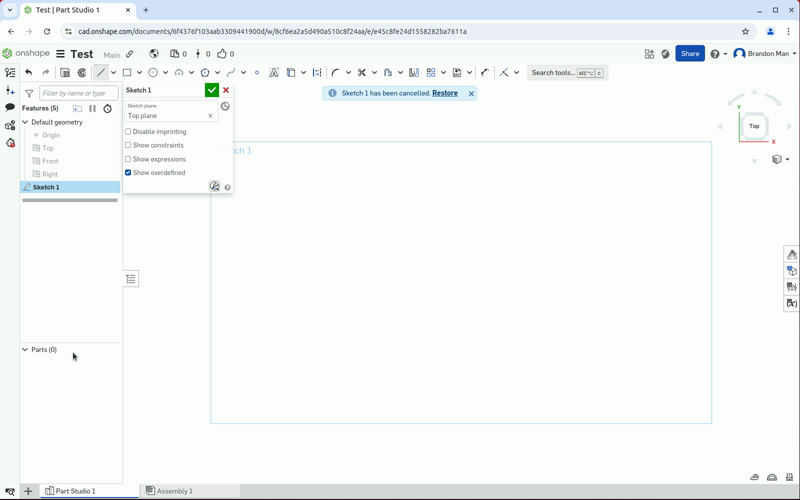
mouse_move(434, 322)
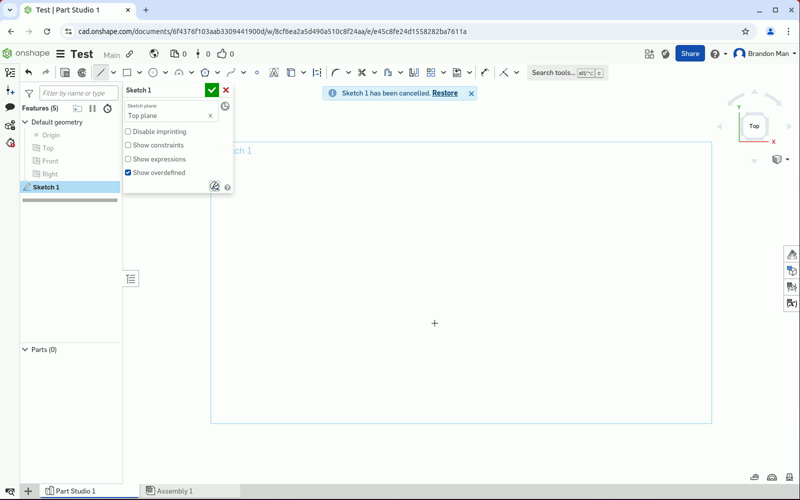
click(434, 322)
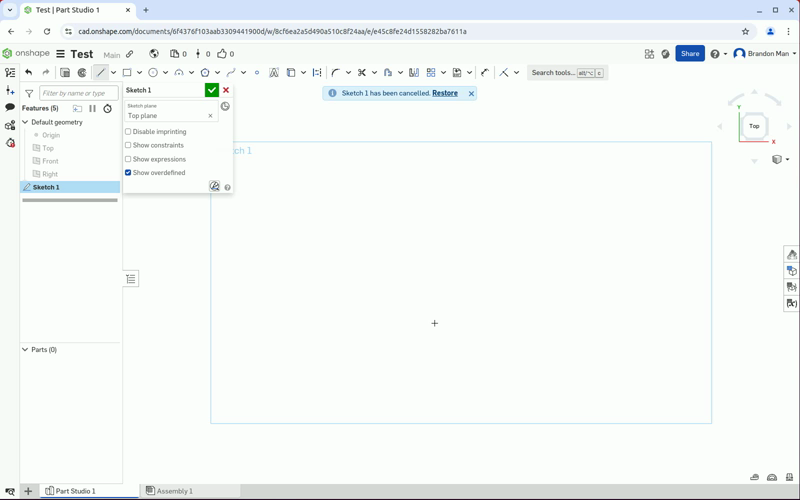
key_up(shift)
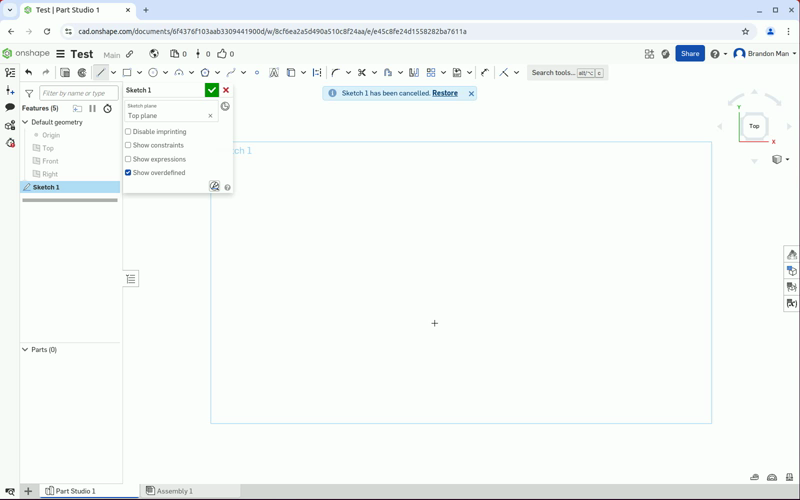
key_down(shift)
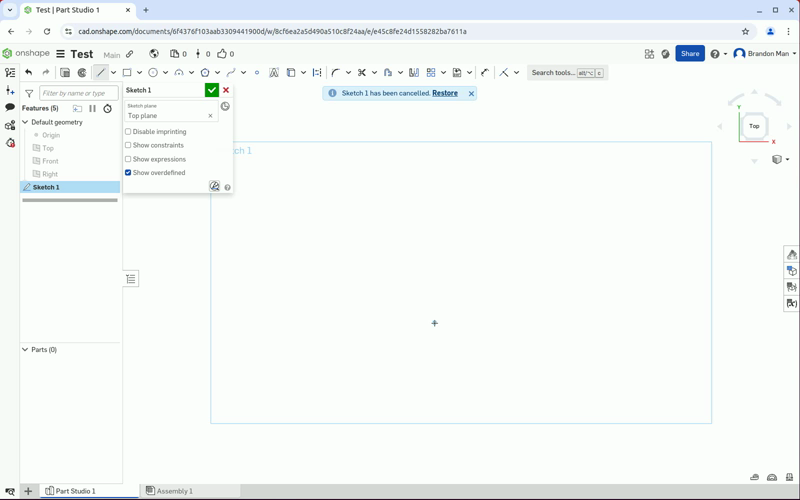
mouse_move(464, 322)
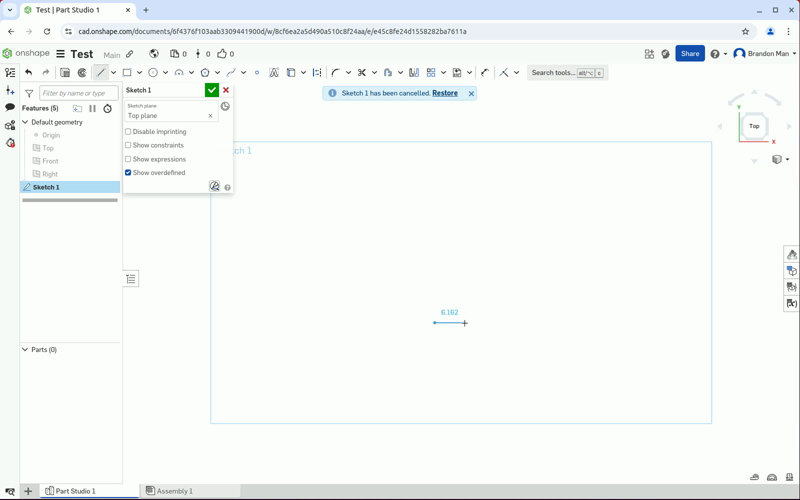
mouse_move(487, 322)
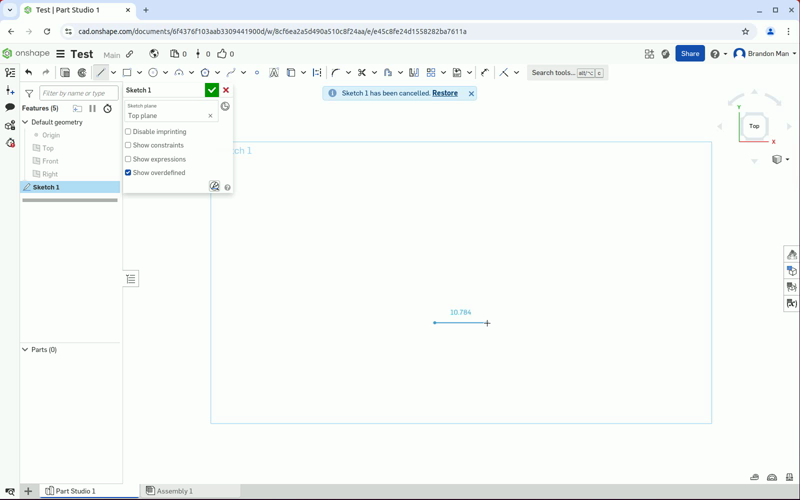
click(487, 322)
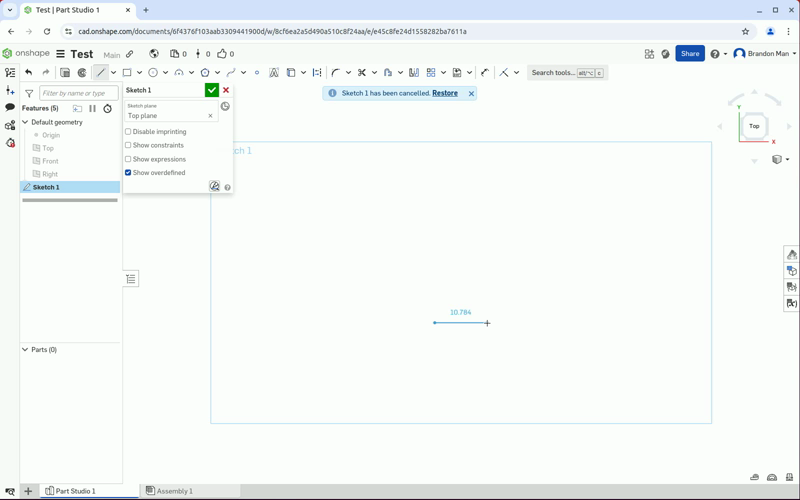
key_up(shift)
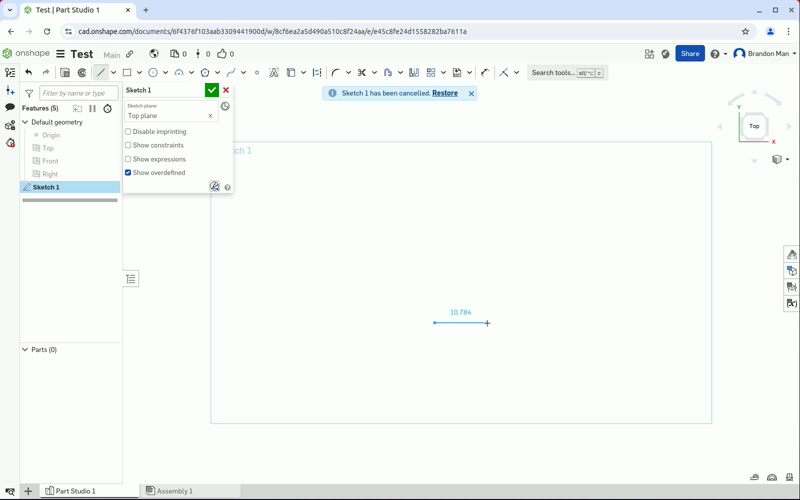
key_down(shift)
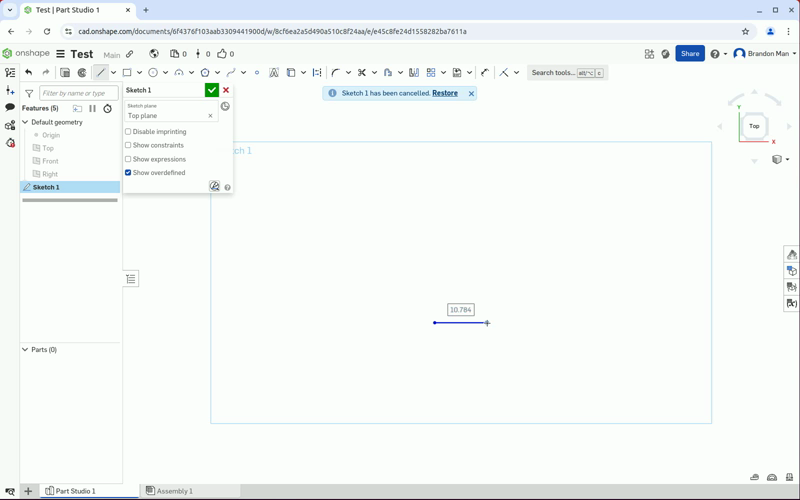
mouse_move(487, 241)
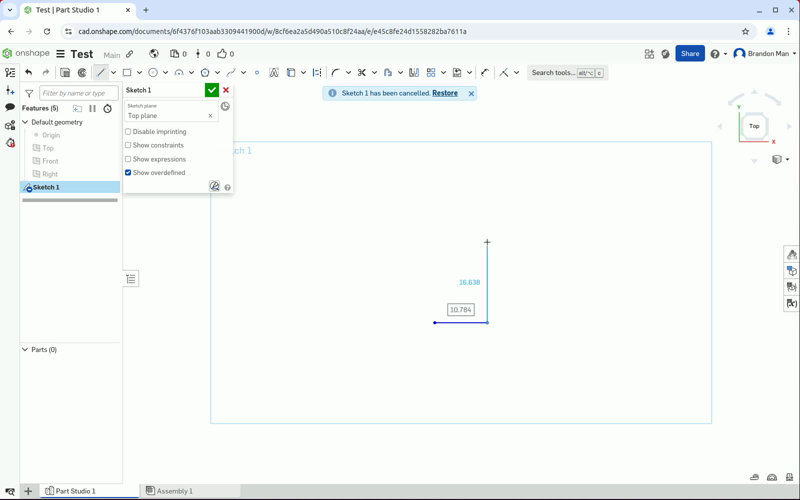
click(487, 241)
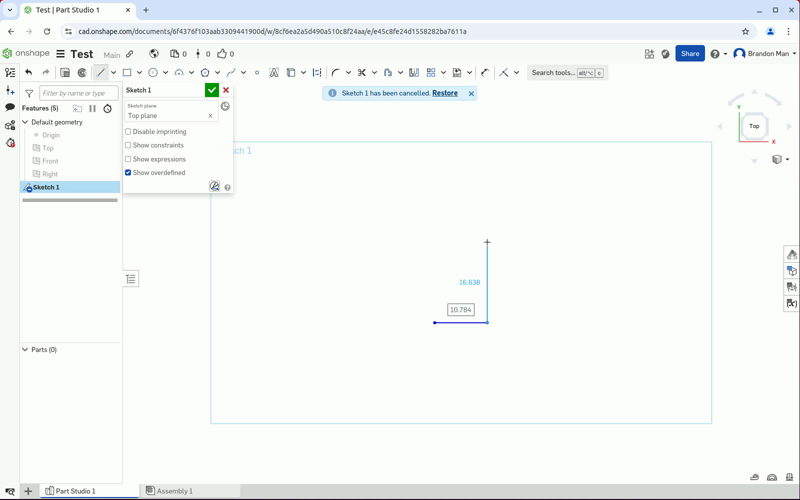
key_up(shift)
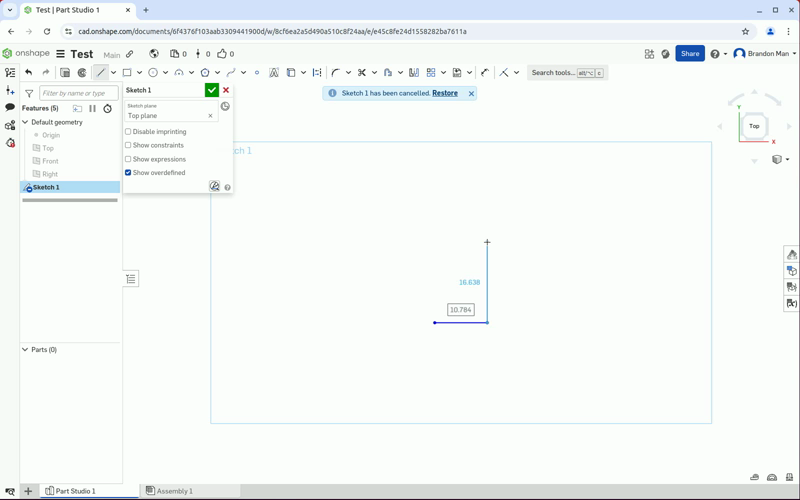
key_down(shift)
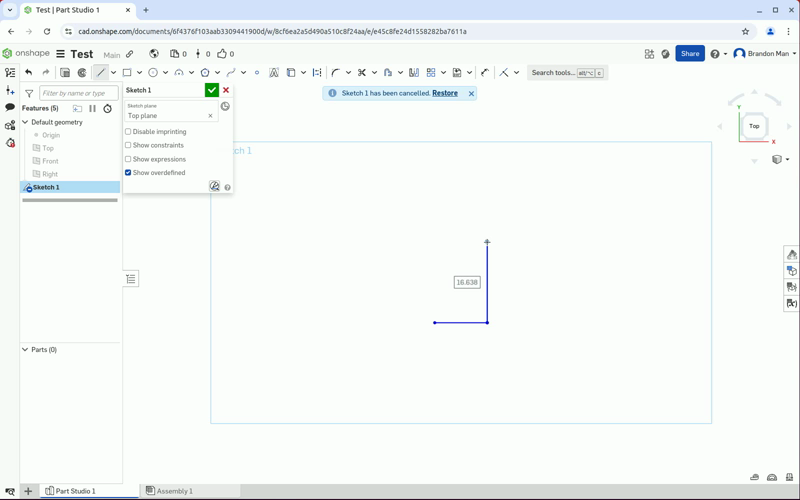
mouse_move(517, 241)
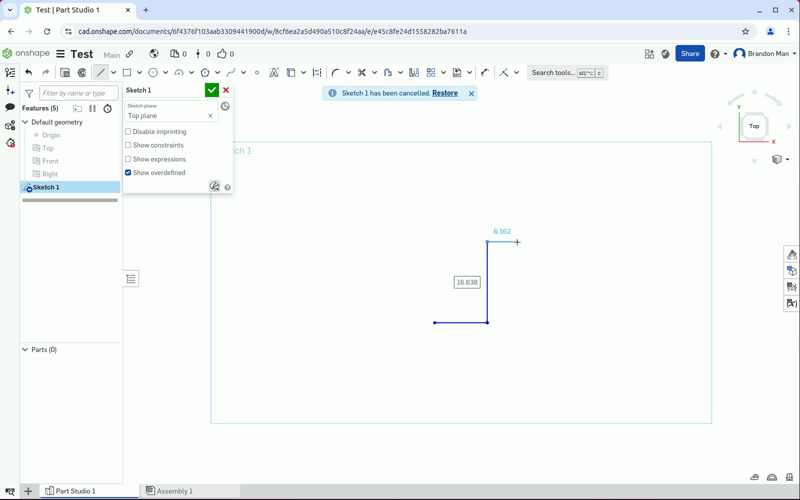
mouse_move(434, 241)
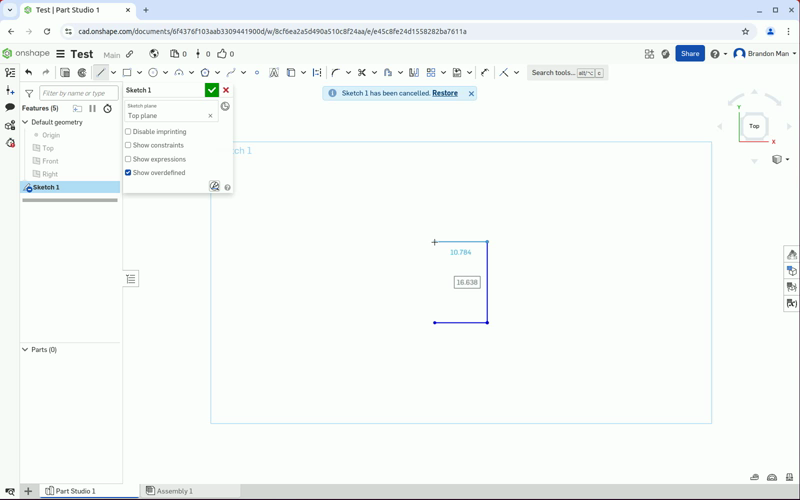
click(434, 241)
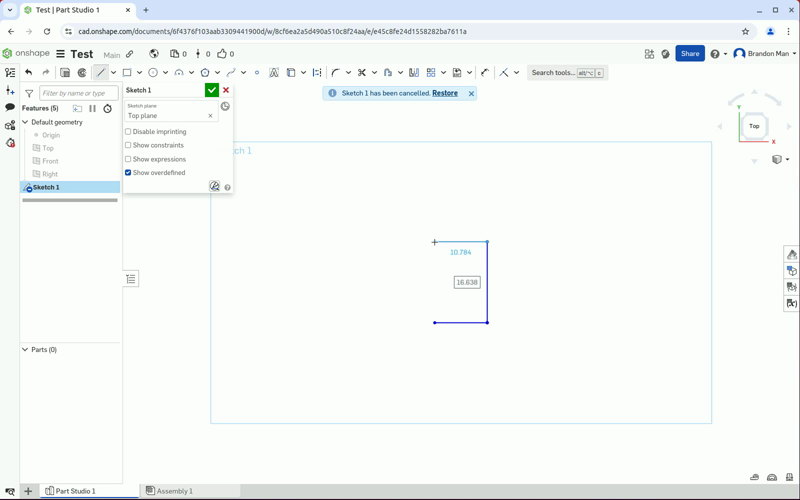
key_up(shift)
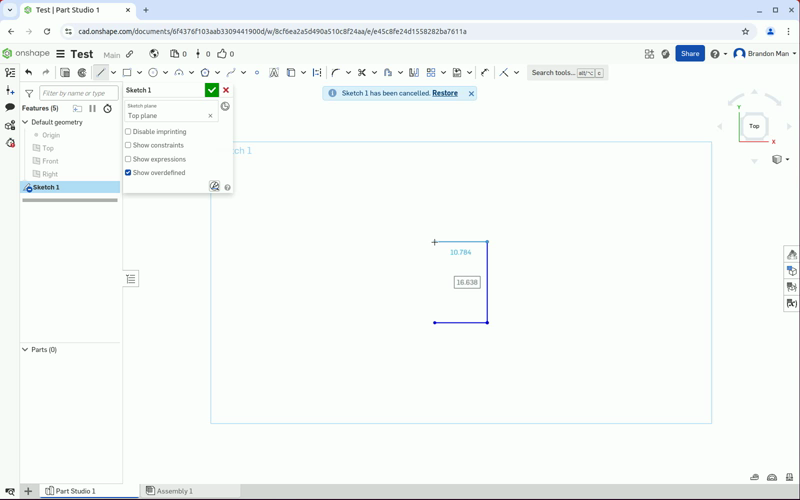
key_down(shift)
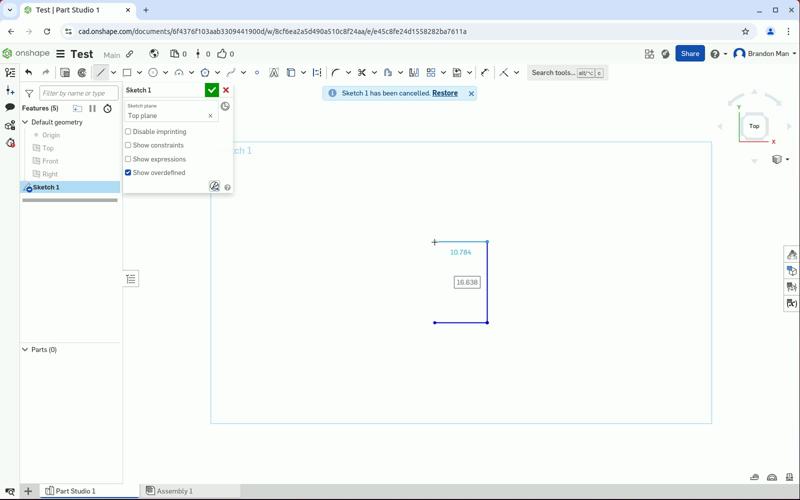
mouse_move(434, 322)
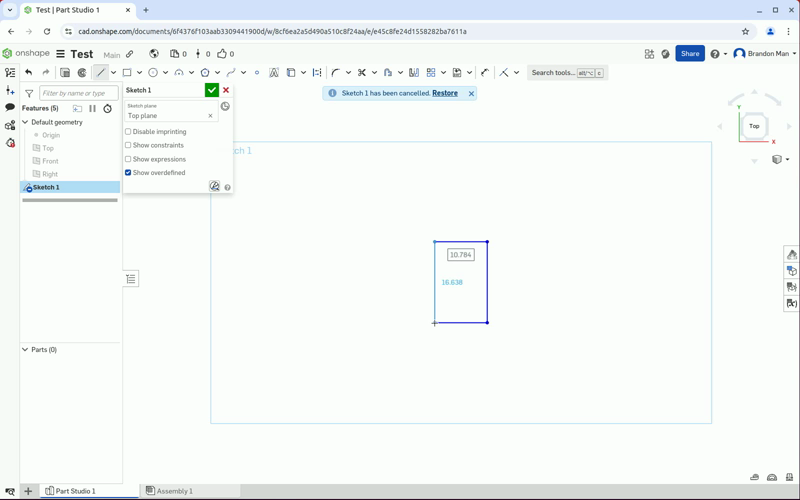
key_up(shift)
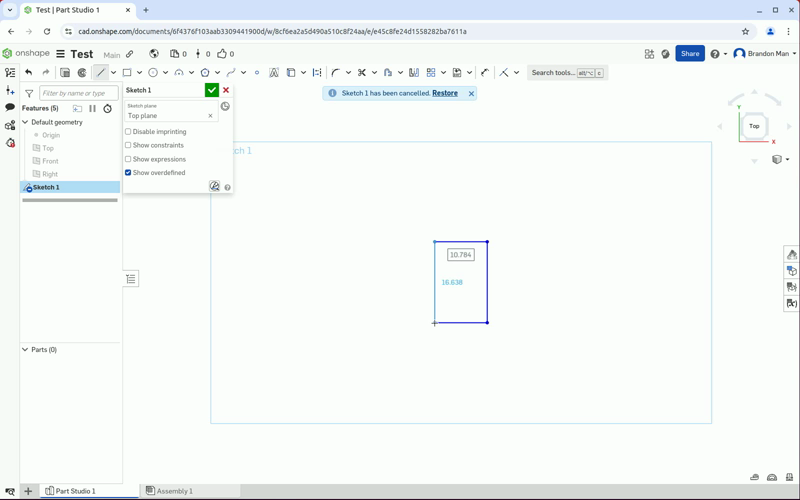
click(434, 322)
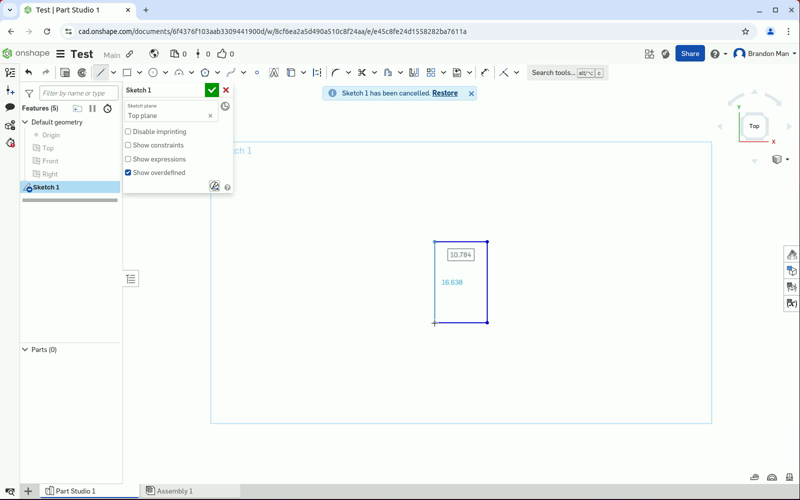
key(esc)
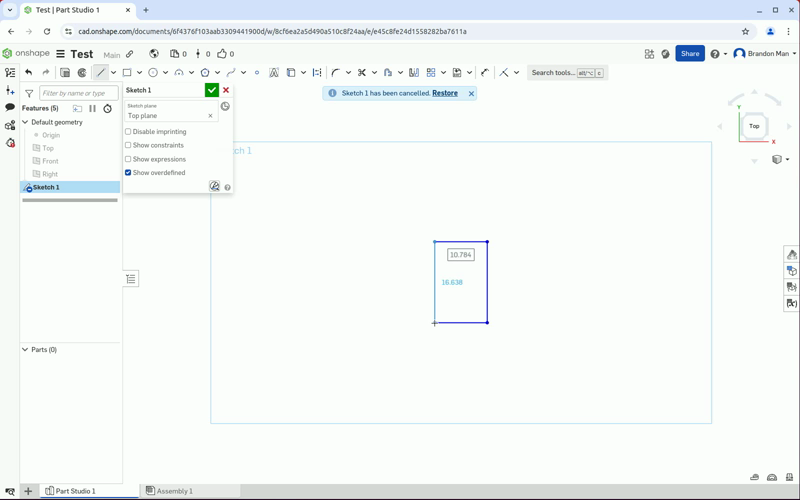
mouse_move(443, 260)
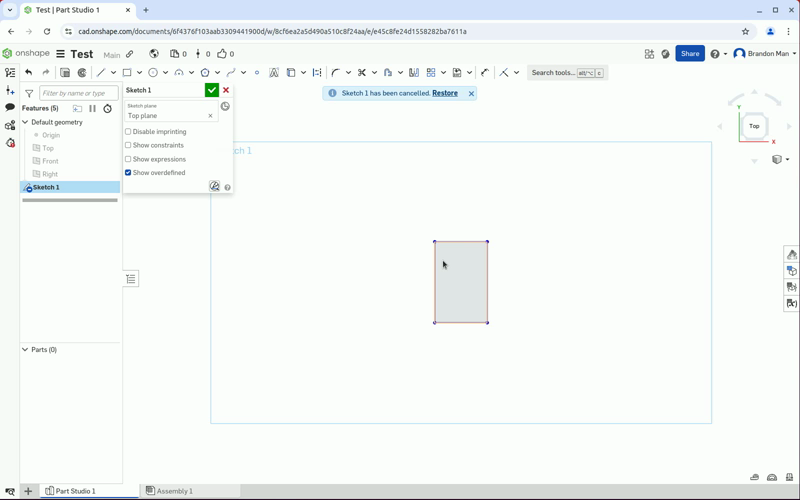
click(443, 260)
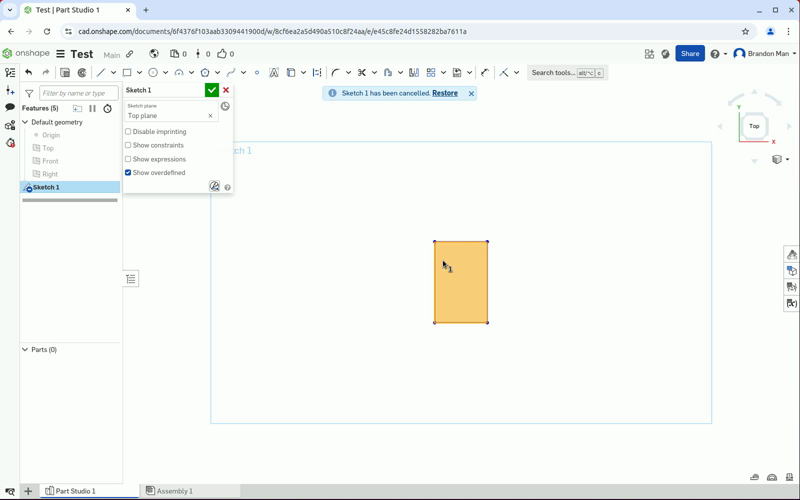
mouse_move(73, 352)
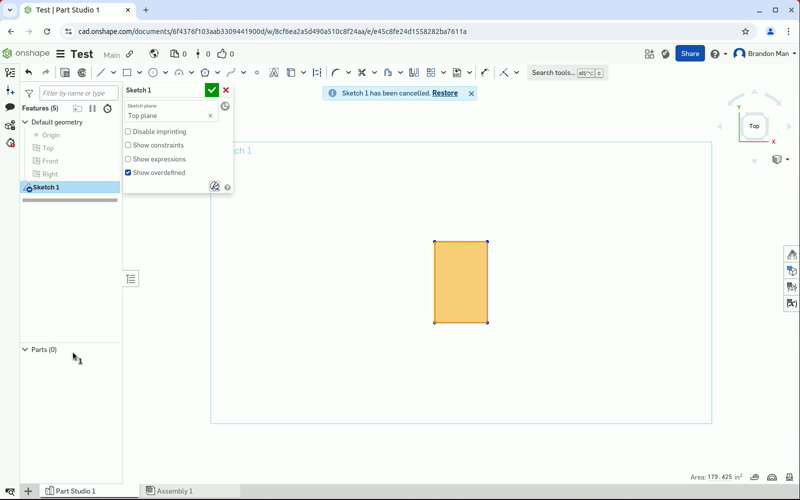
key(shift+y)
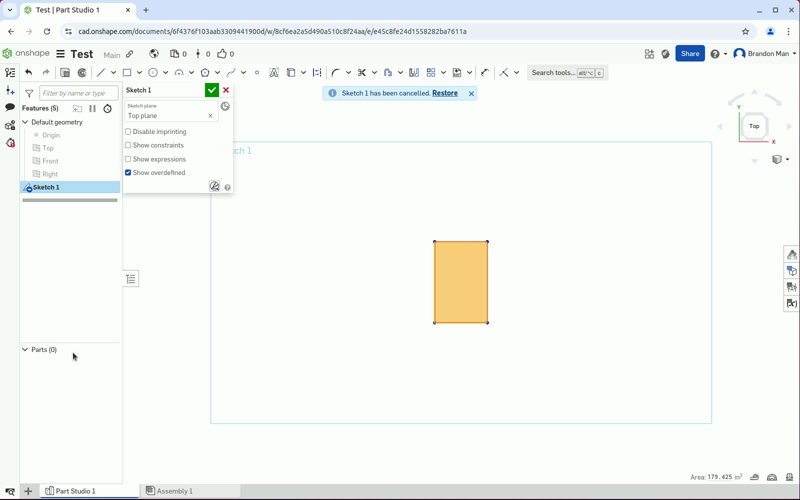
key(shift+e)
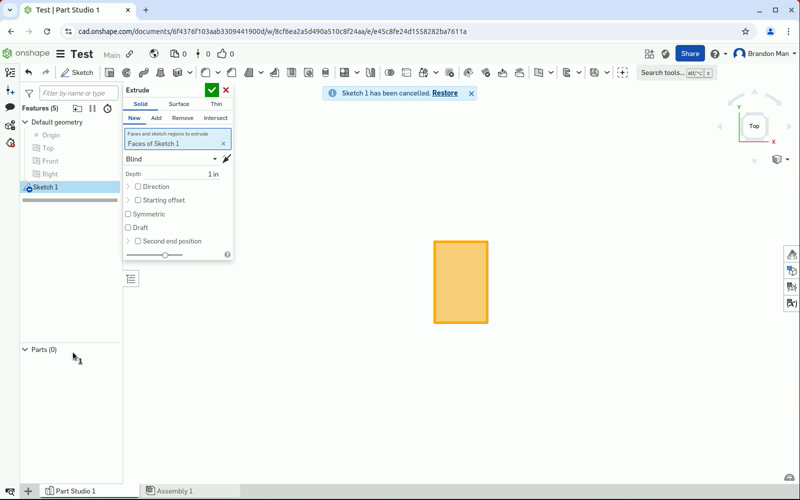
mouse_move(143, 106)
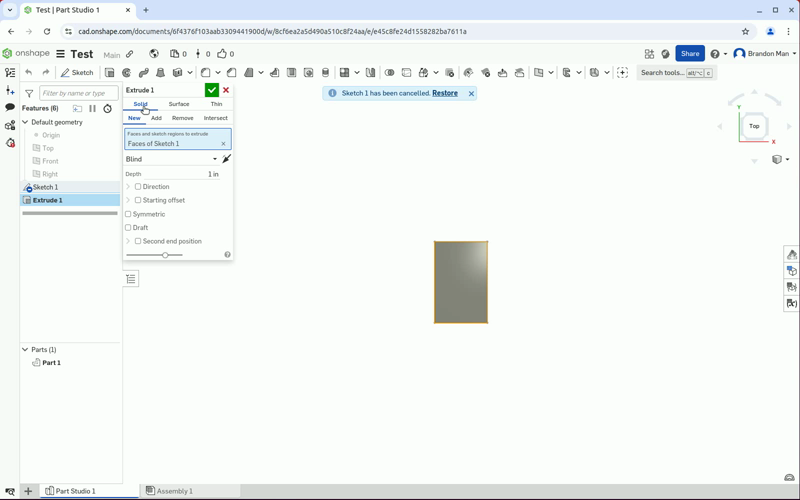
click(143, 106)
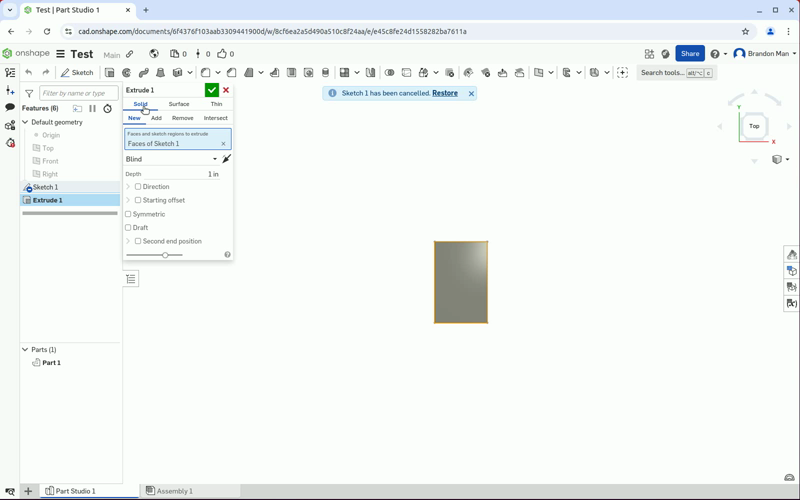
mouse_move(137, 120)
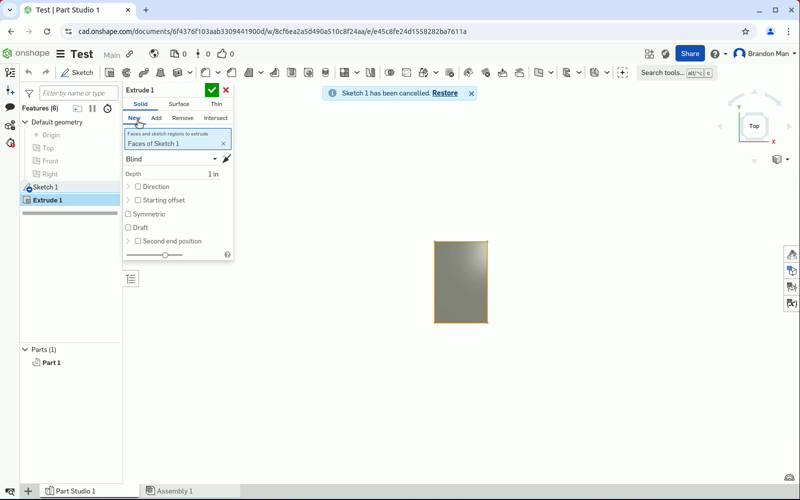
click(137, 120)
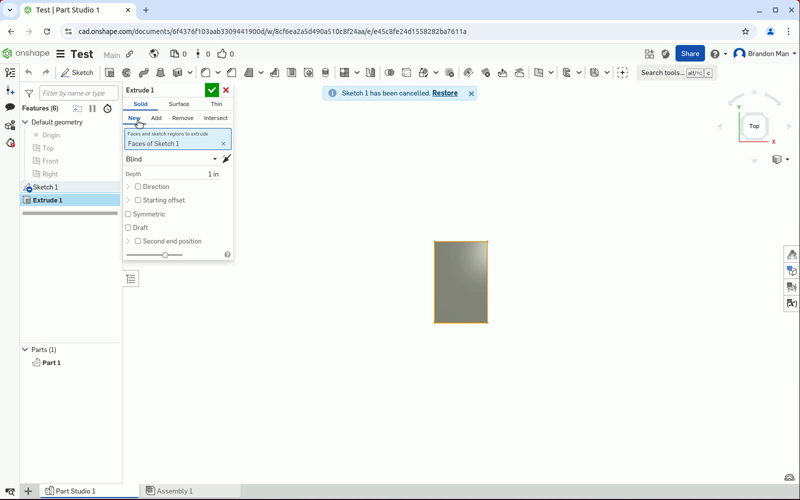
key(tab, 4)
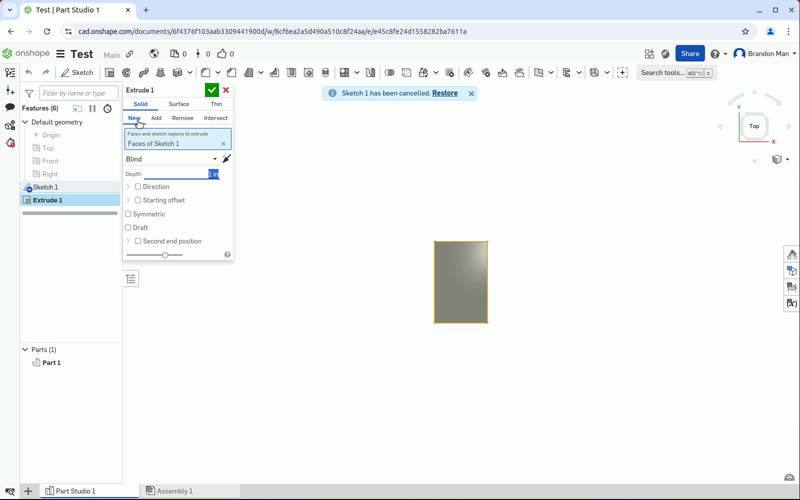
text(3.37)
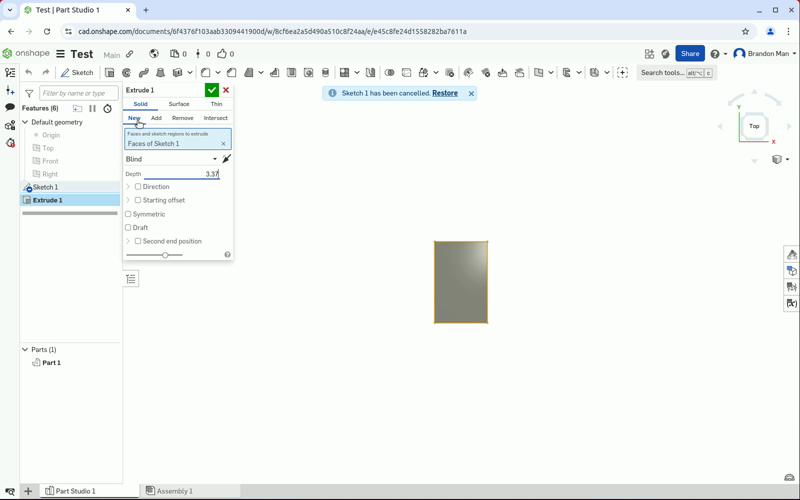
key(enter)
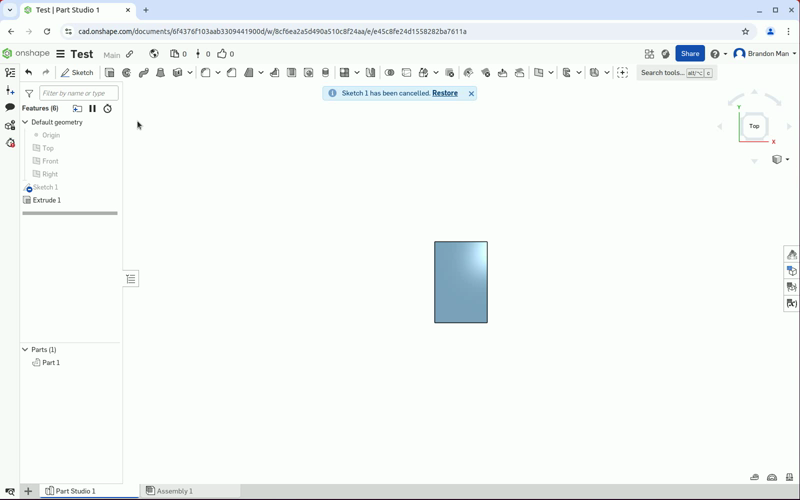
key(shift+h)
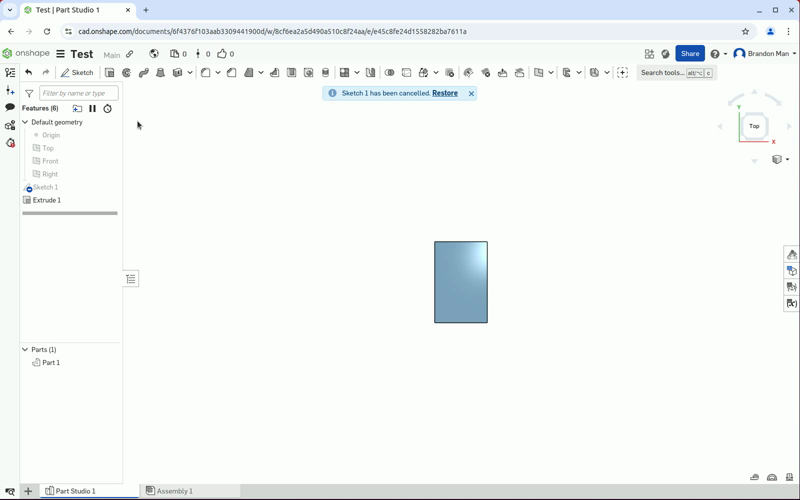
key(shift+h)
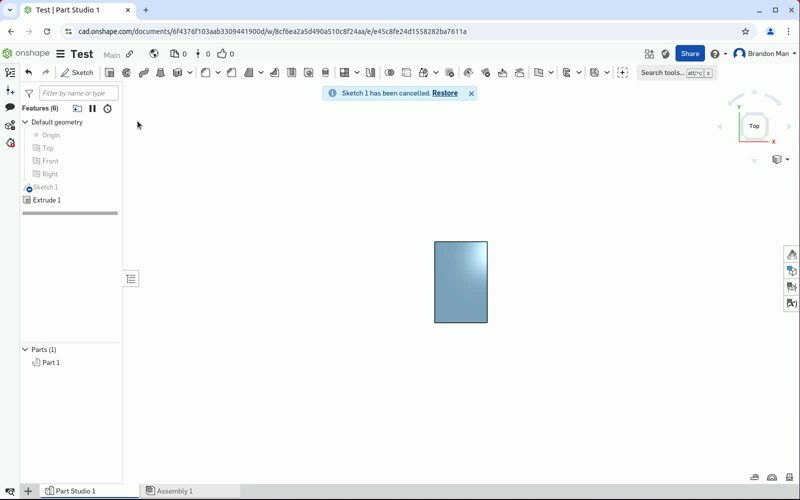
mouse_move(73, 189)
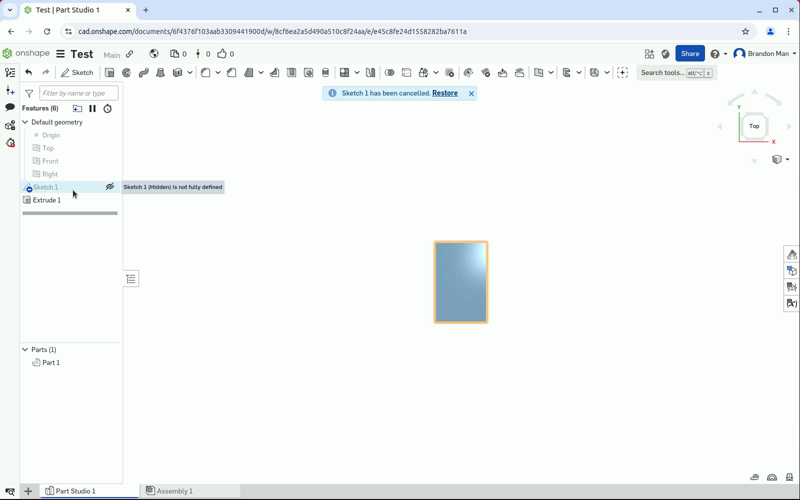
click(73, 189)
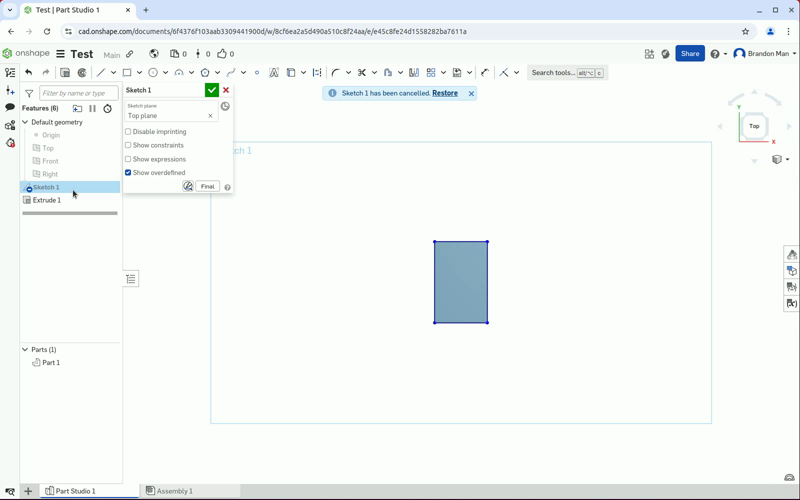
mouse_move(229, 92)
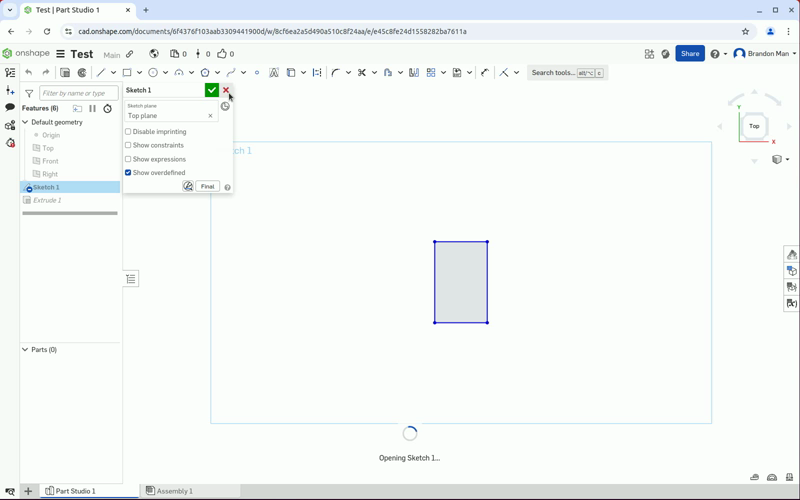
click(229, 92)
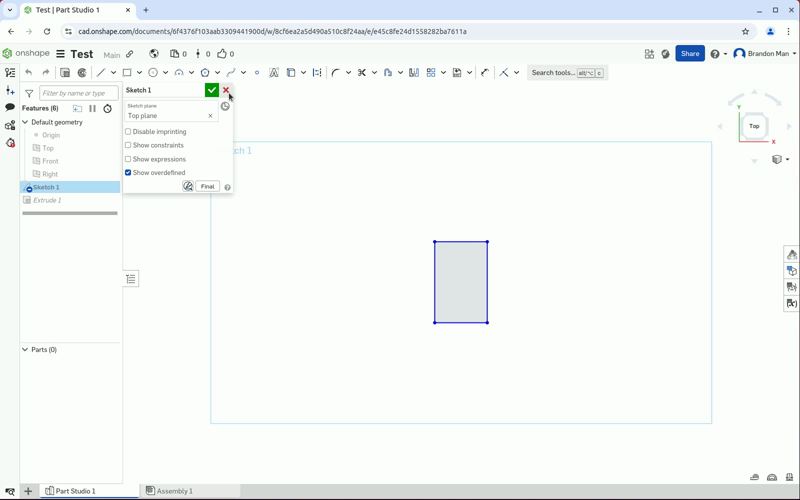
key(shift+s)
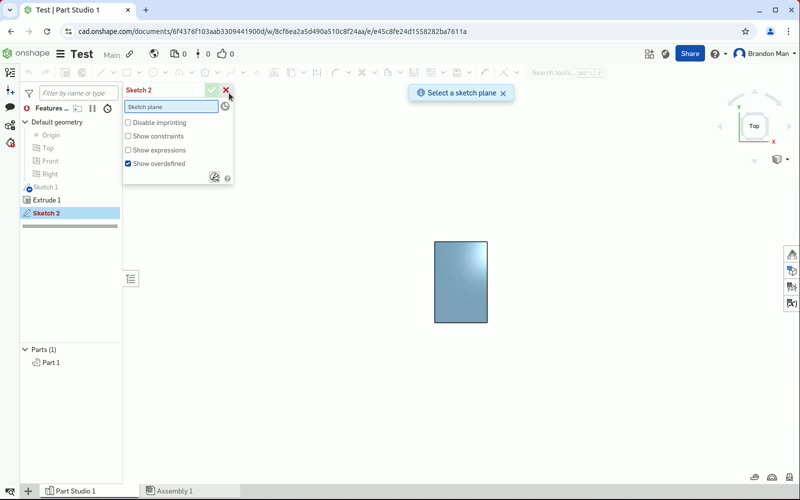
mouse_move(73, 150)
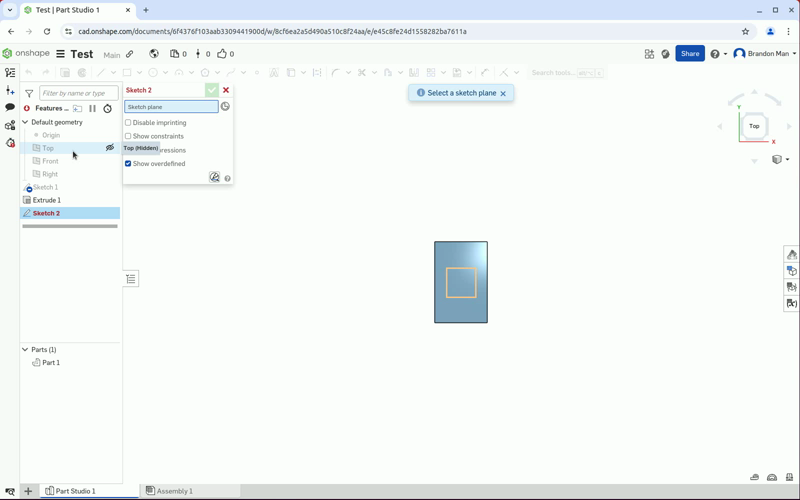
click(73, 150)
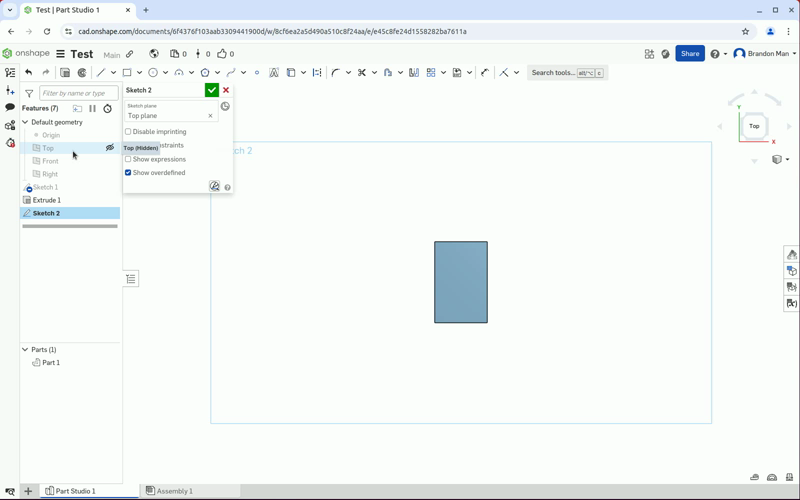
mouse_move(73, 352)
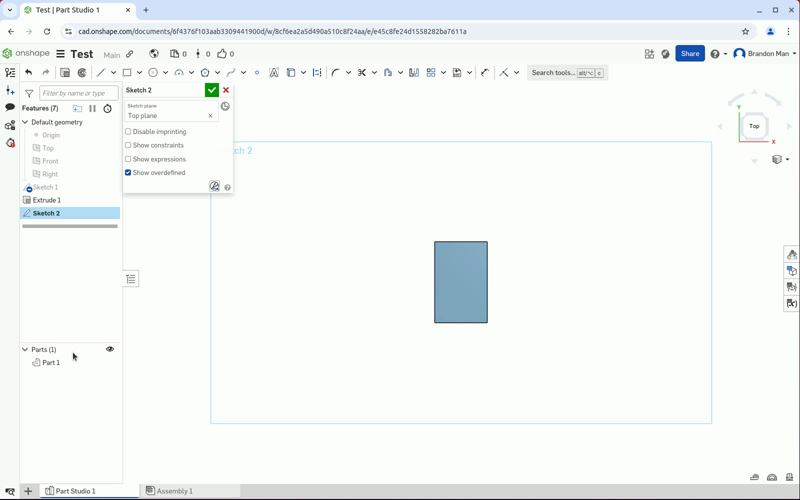
key(y)
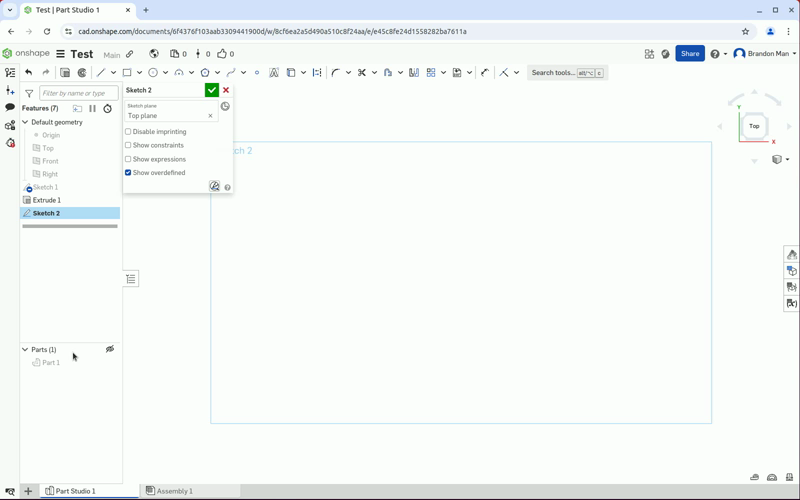
key(a)
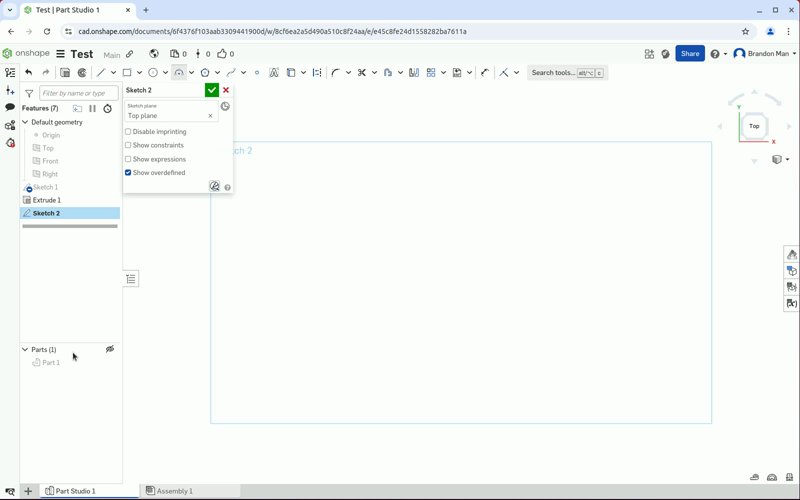
key_down(shift)
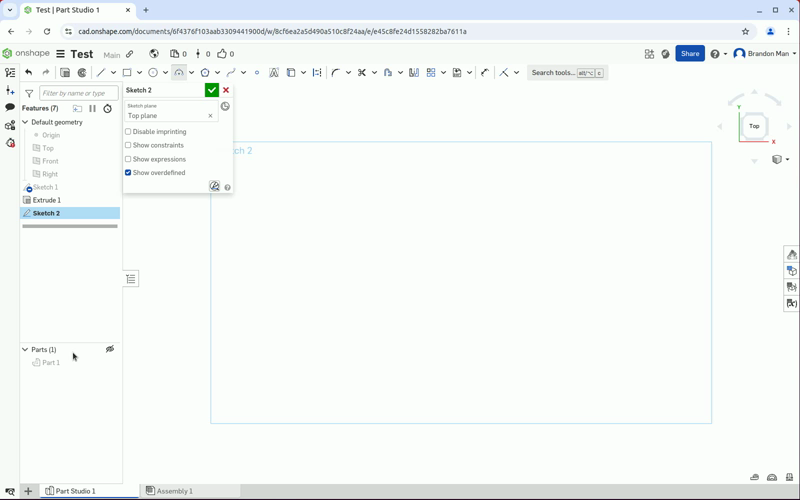
mouse_move(434, 324)
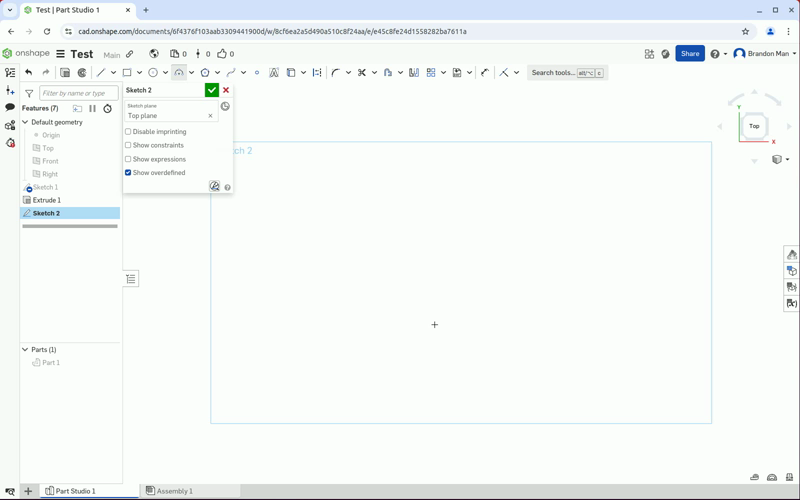
click(434, 324)
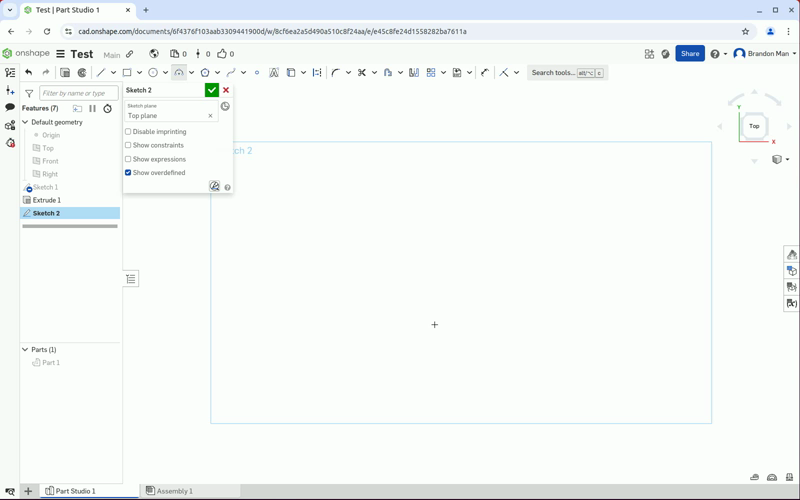
key_up(shift)
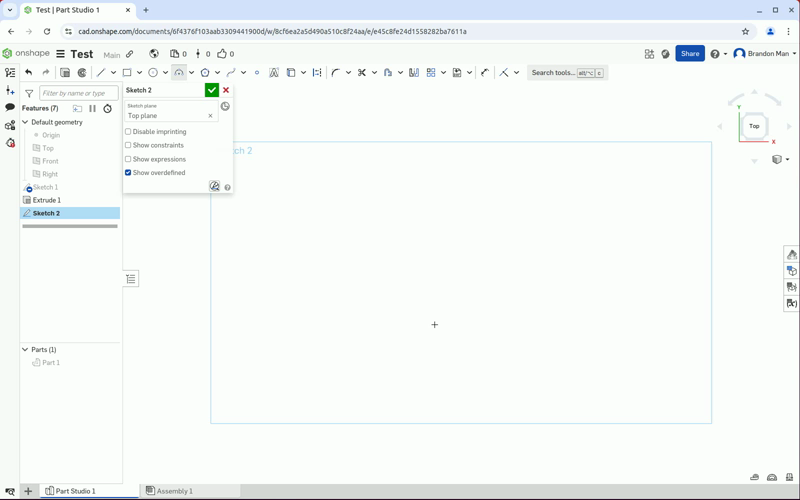
key_down(shift)
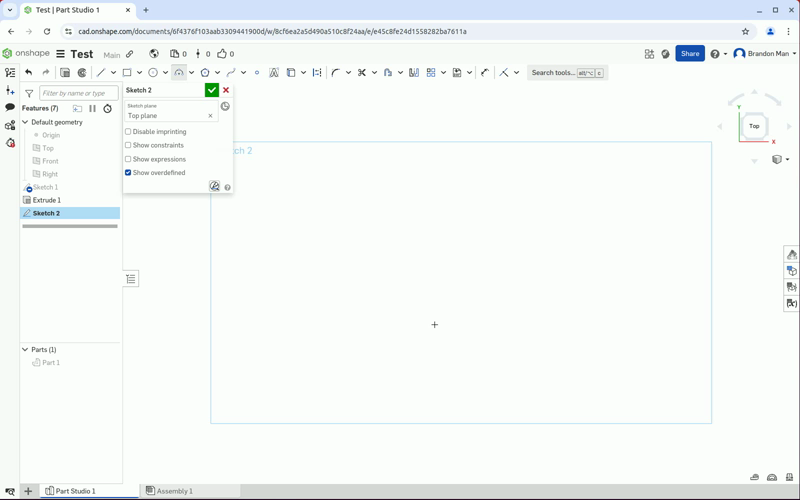
mouse_move(487, 324)
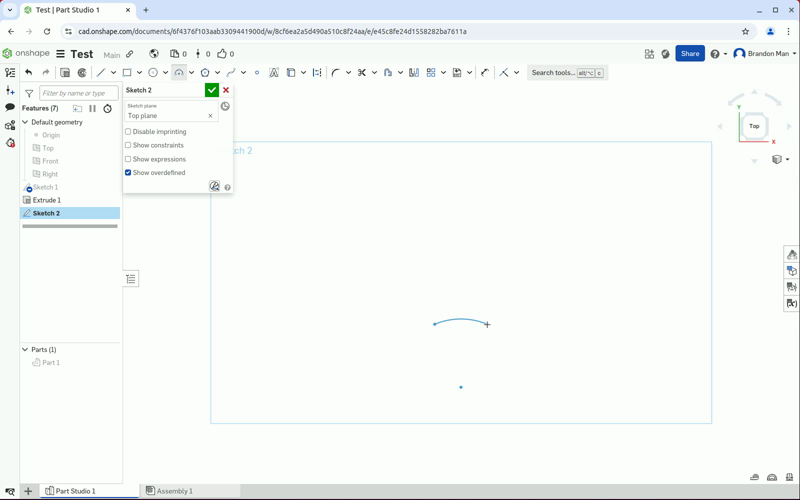
click(487, 324)
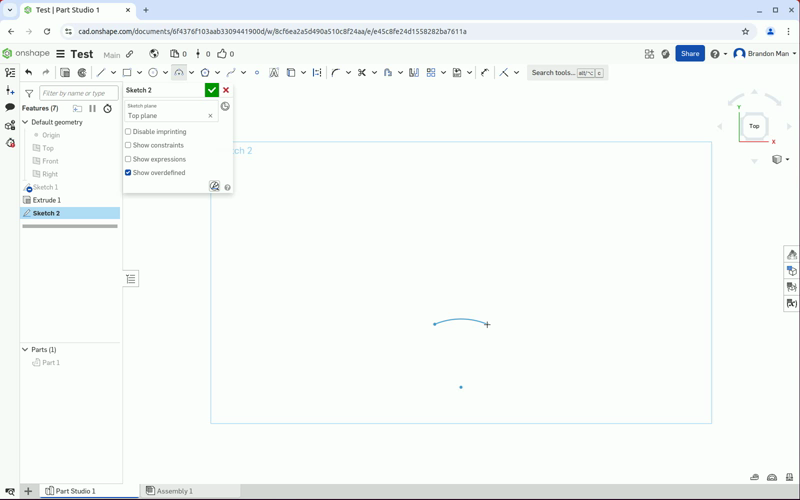
mouse_move(461, 349)
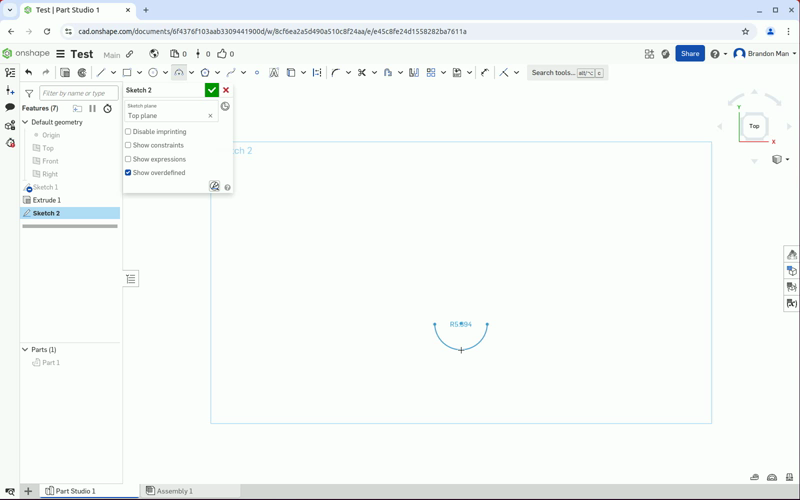
click(461, 349)
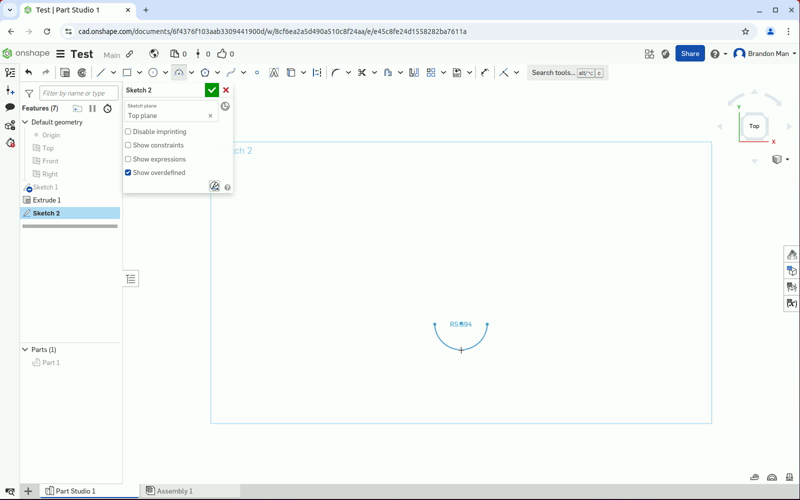
key_up(shift)
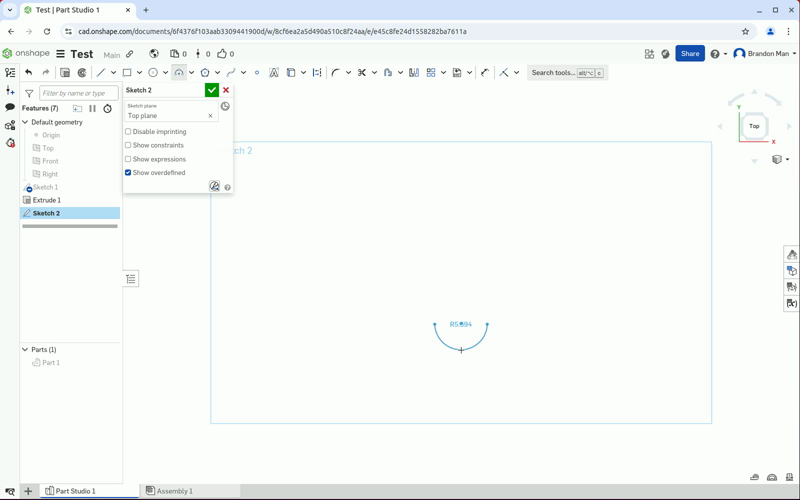
key(esc)
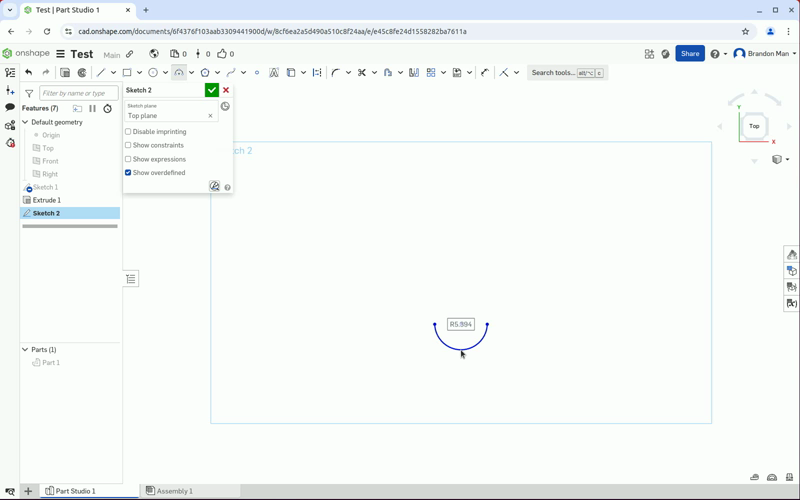
key(l)
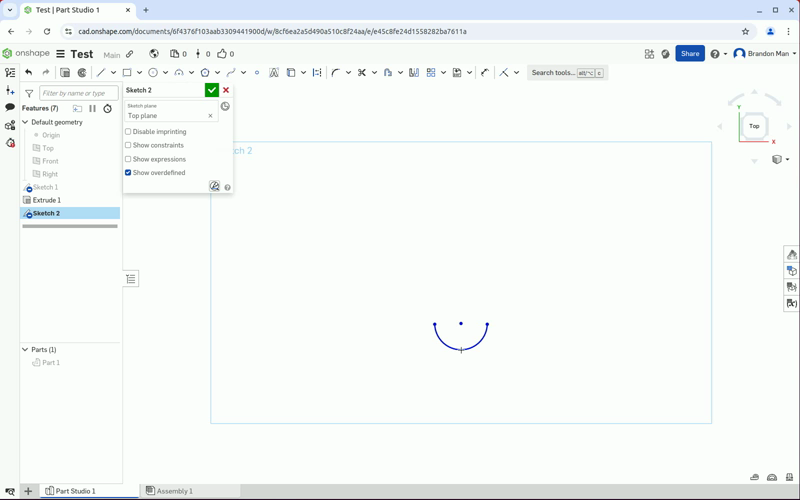
mouse_move(487, 324)
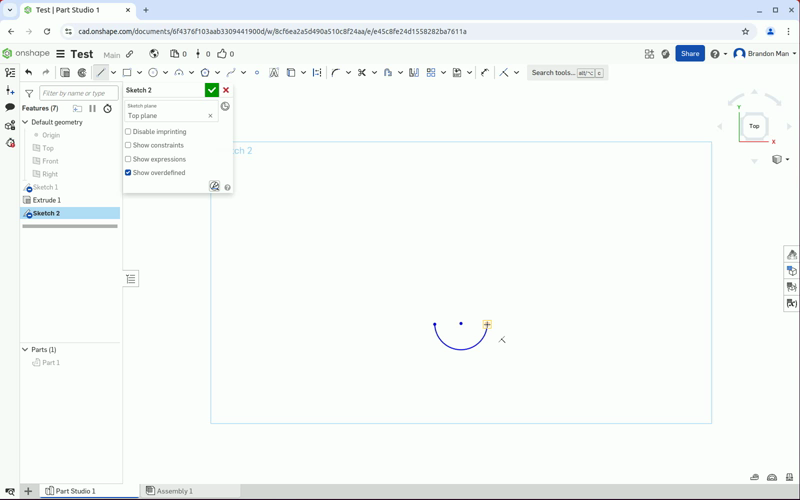
click(487, 324)
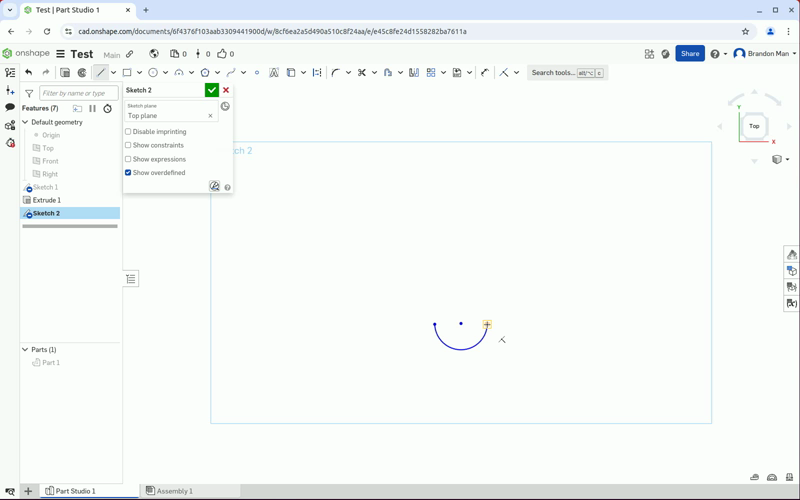
mouse_move(517, 324)
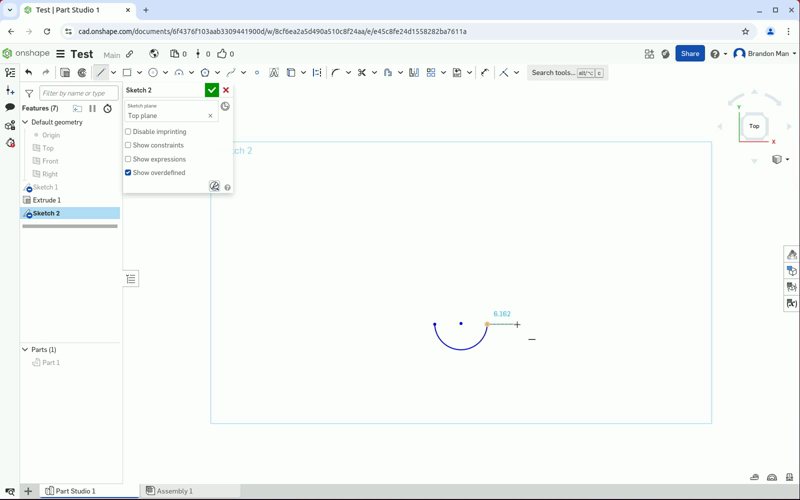
key_down(shift)
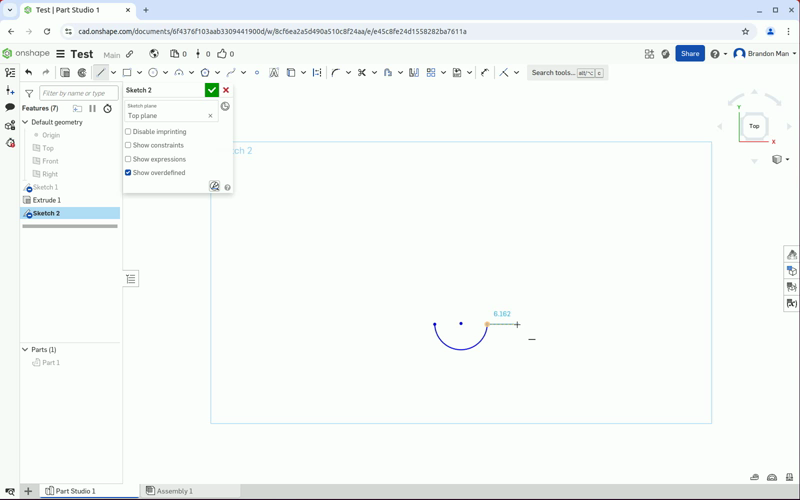
mouse_move(434, 324)
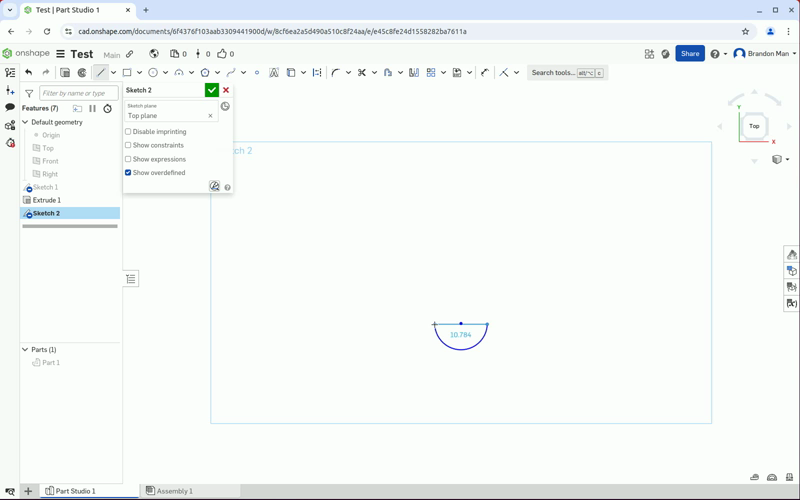
key_up(shift)
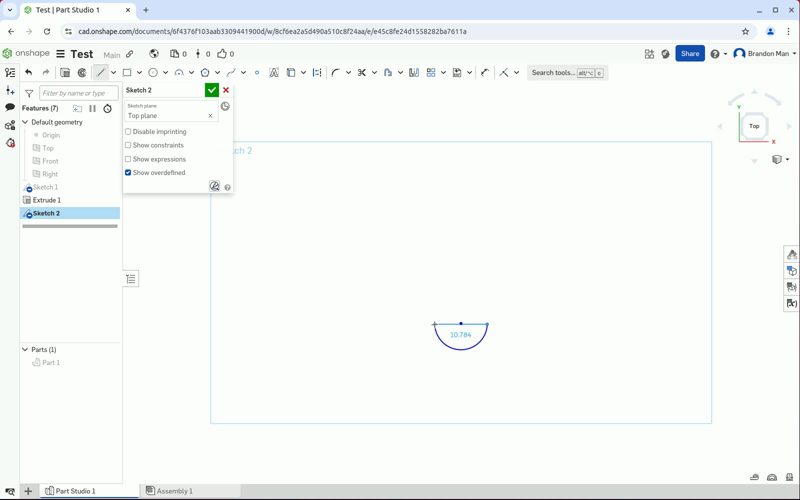
click(434, 324)
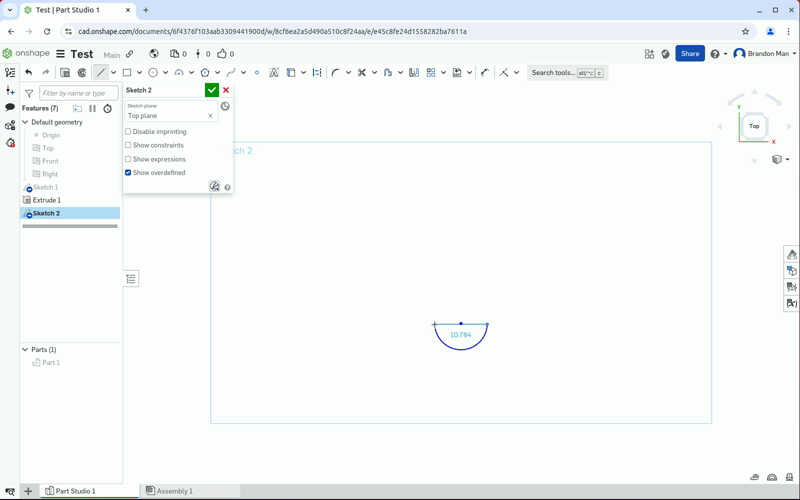
key(esc)
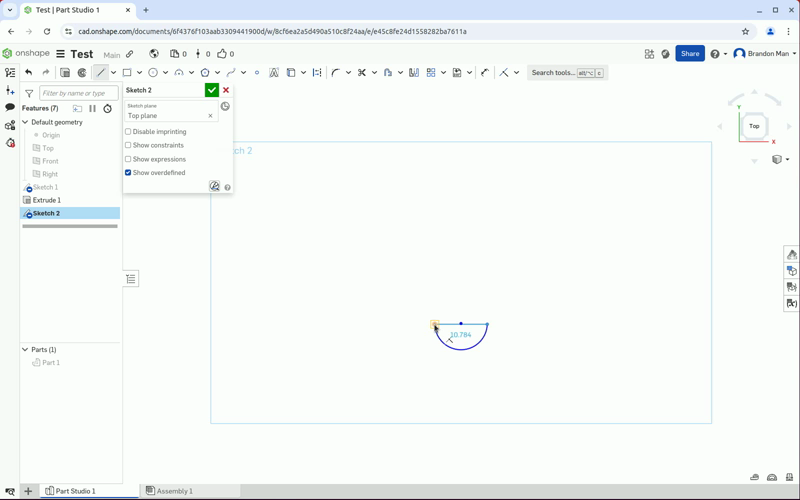
mouse_move(457, 337)
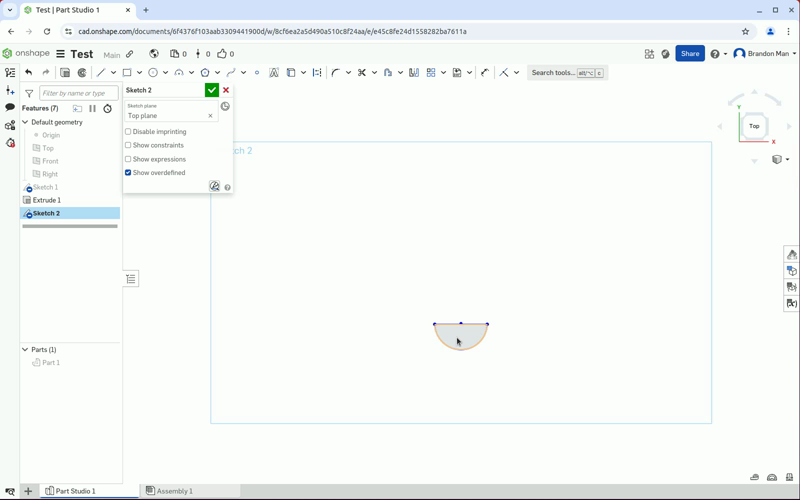
scroll(6)
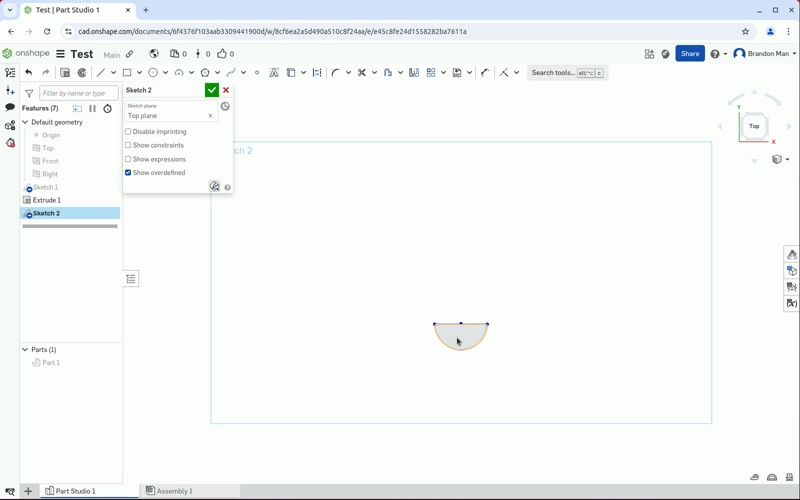
scroll(6)
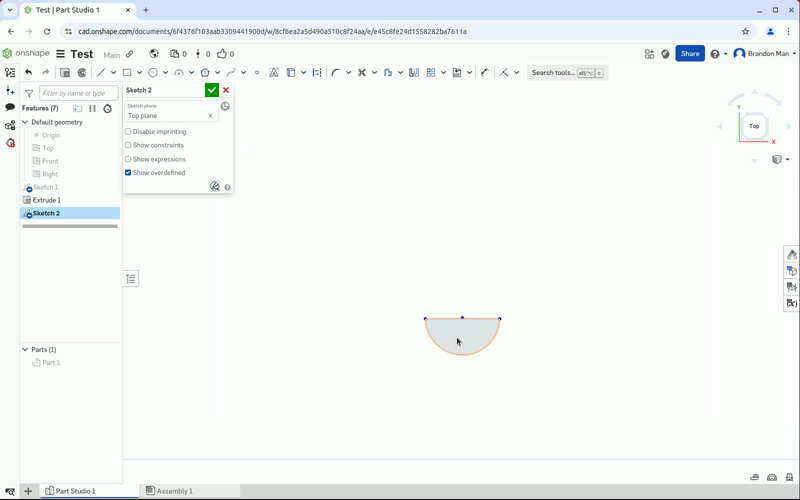
scroll(6)
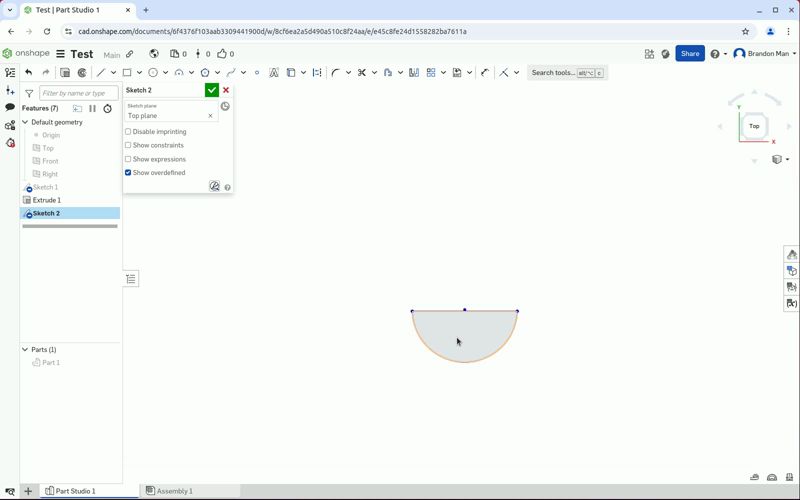
scroll(6)
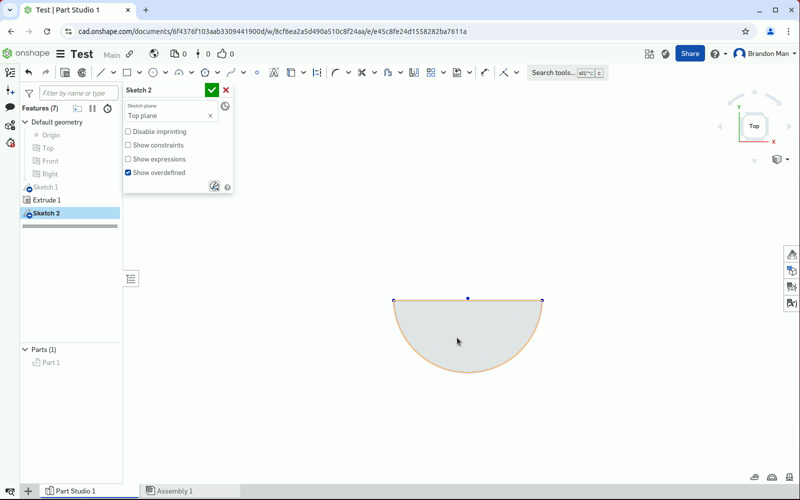
scroll(6)
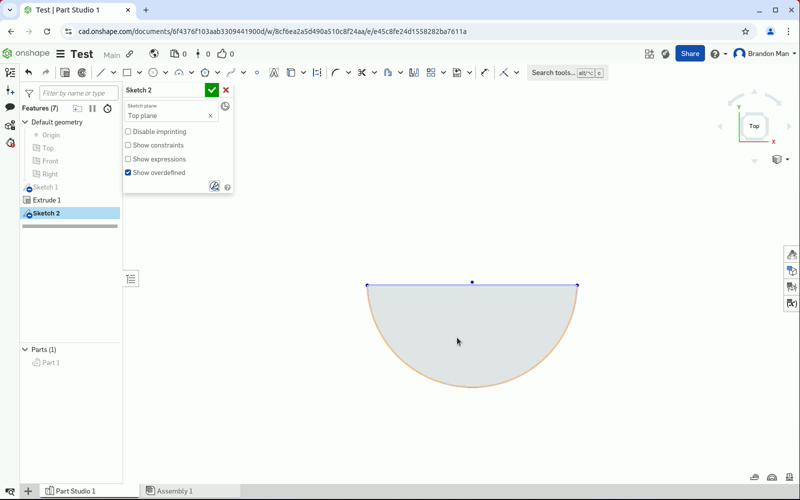
scroll(6)
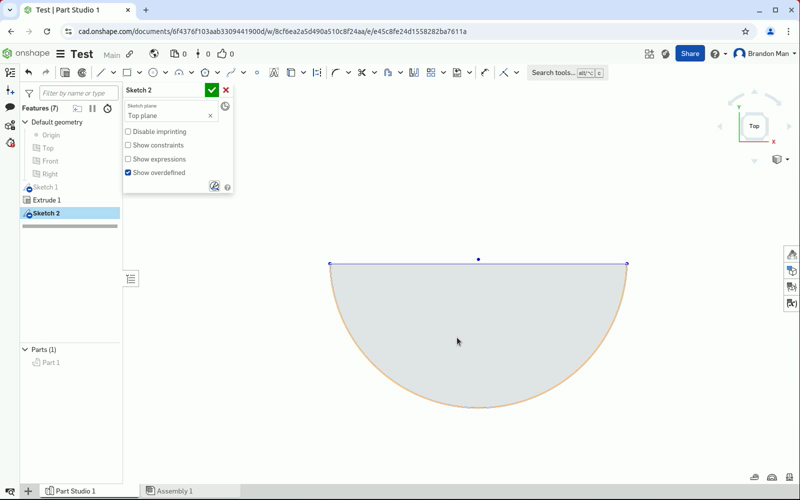
scroll(6)
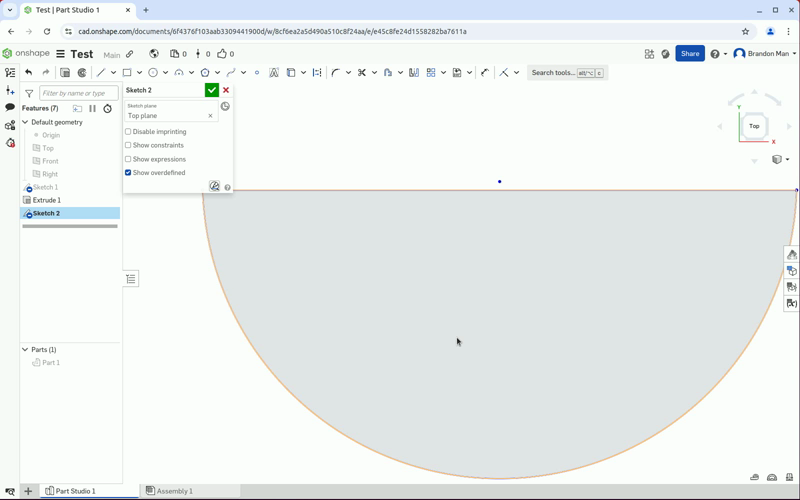
click(457, 337)
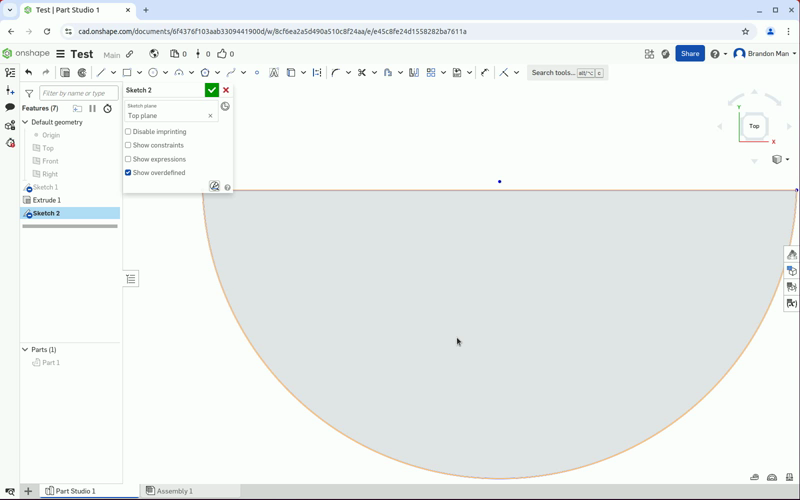
scroll(-6)
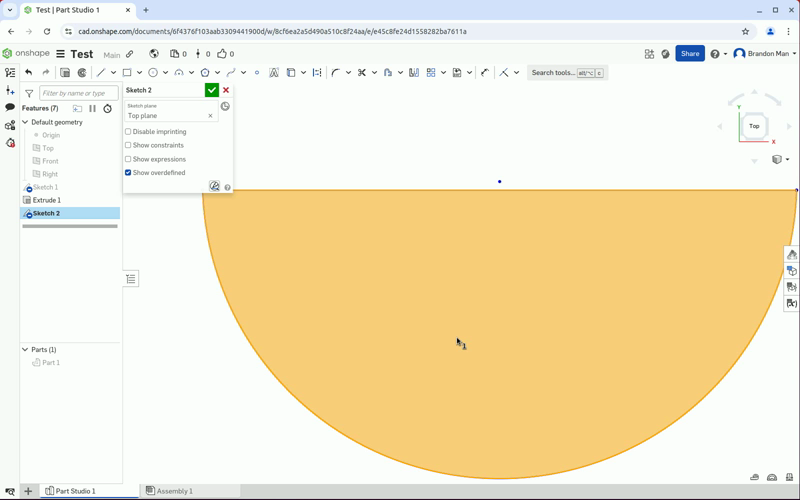
scroll(-6)
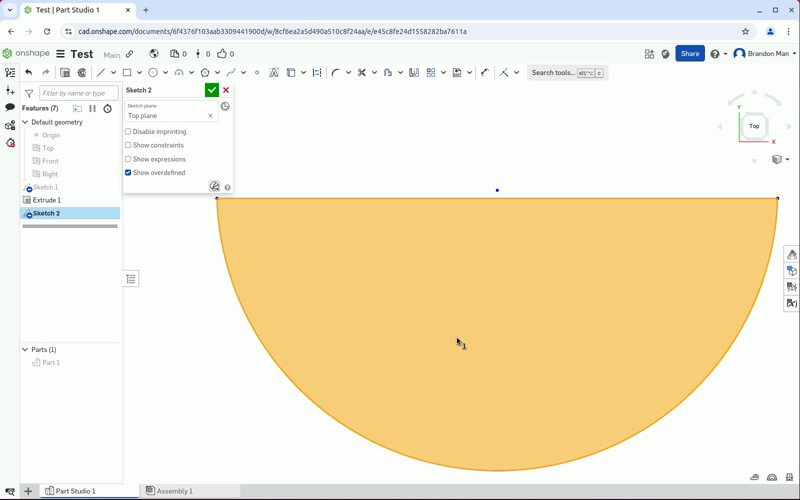
scroll(-6)
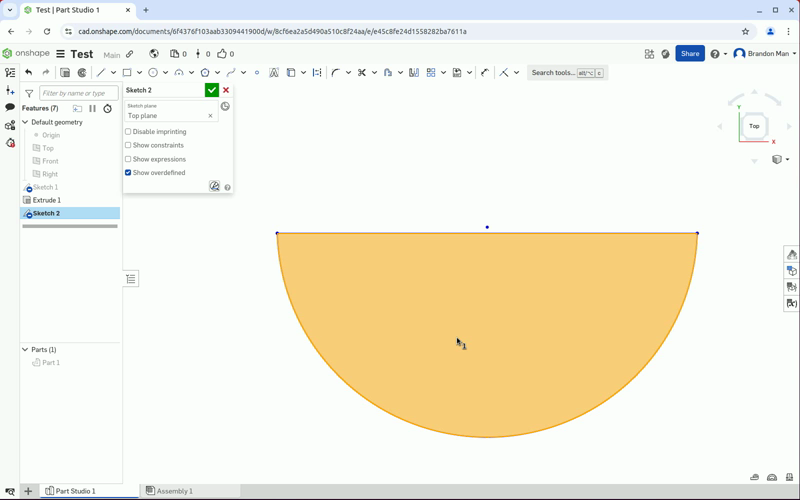
scroll(-6)
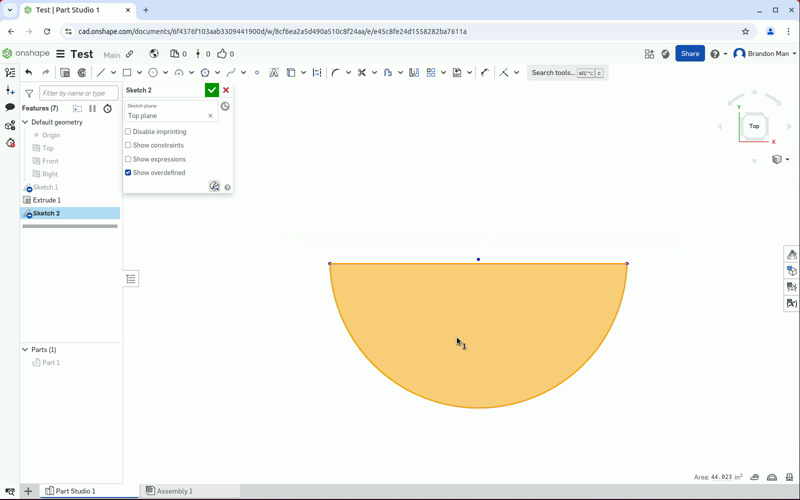
scroll(-6)
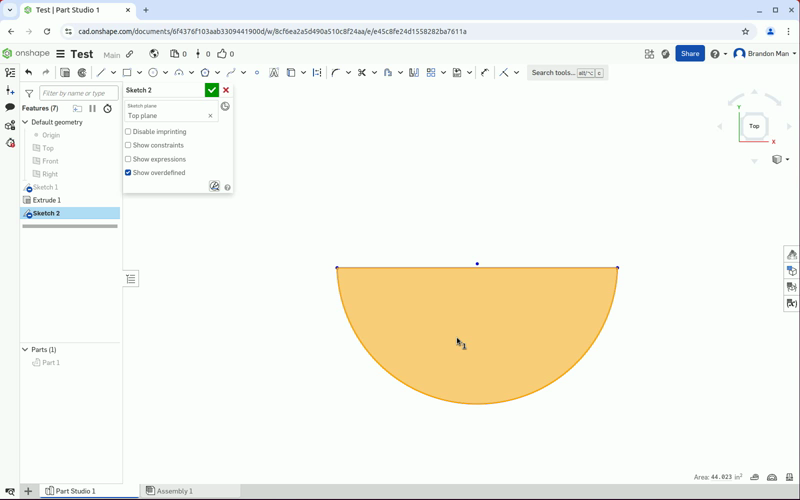
scroll(-6)
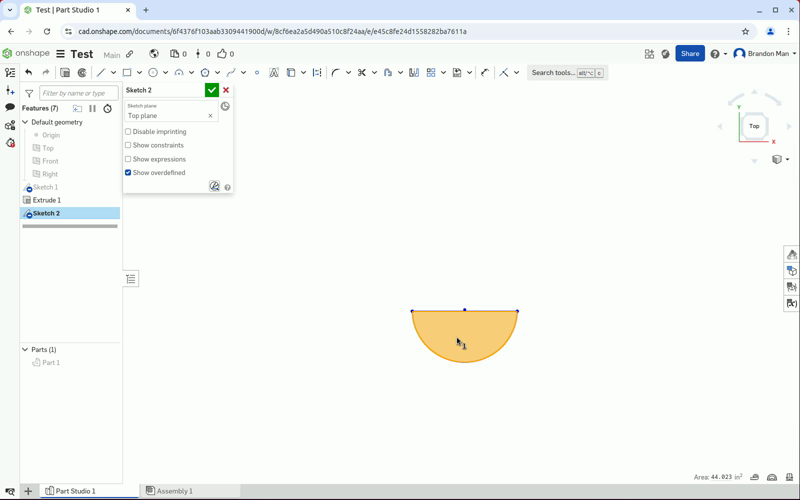
scroll(-6)
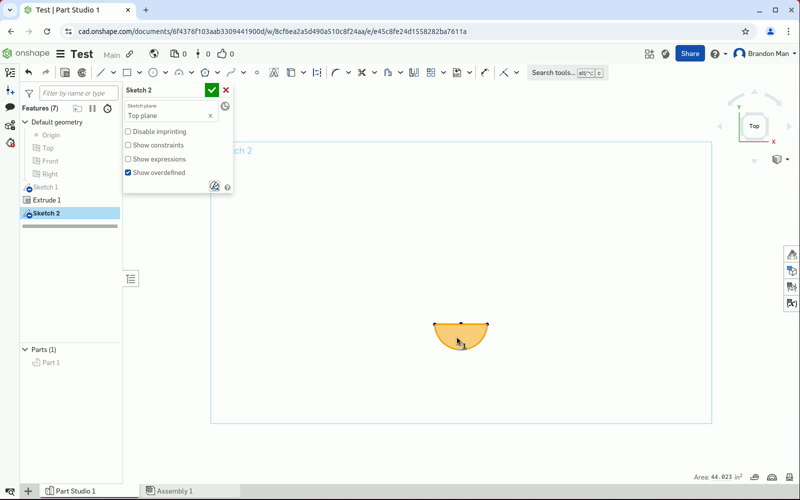
mouse_move(73, 352)
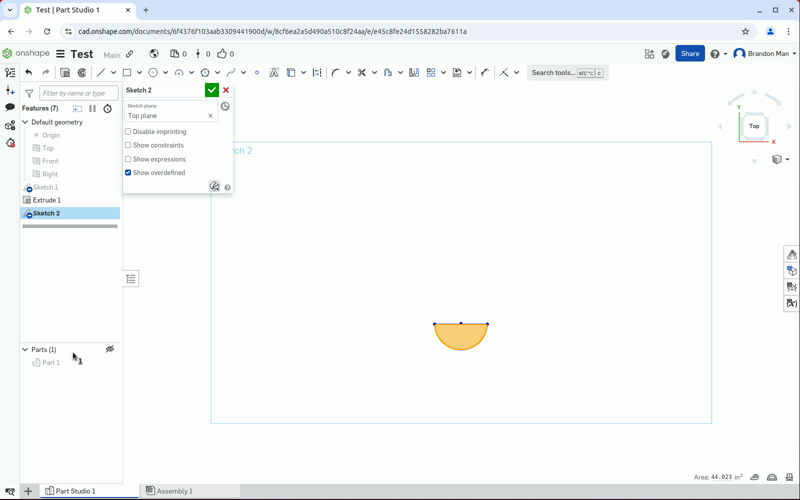
key(shift+y)
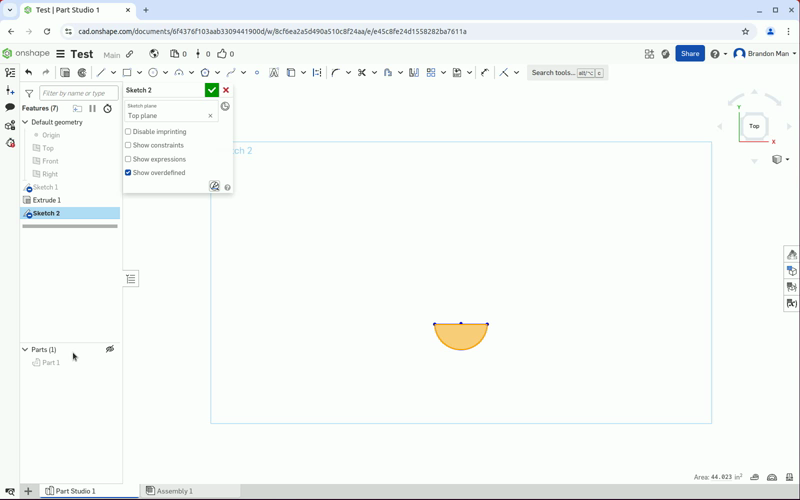
key(shift+e)
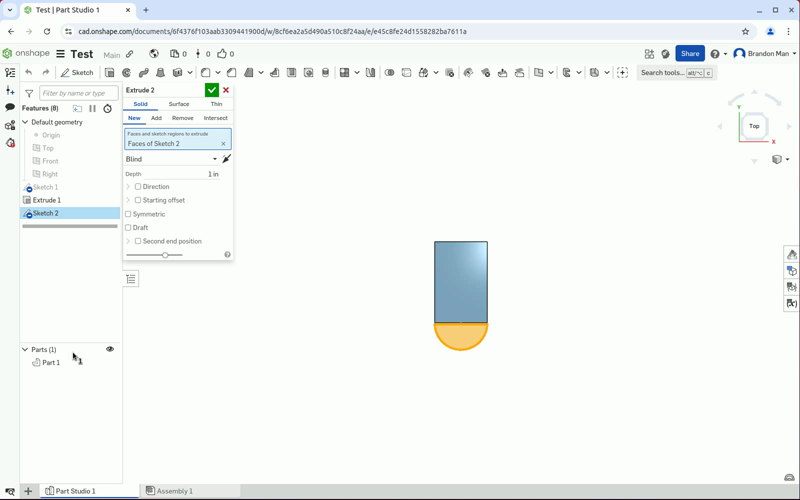
mouse_move(143, 106)
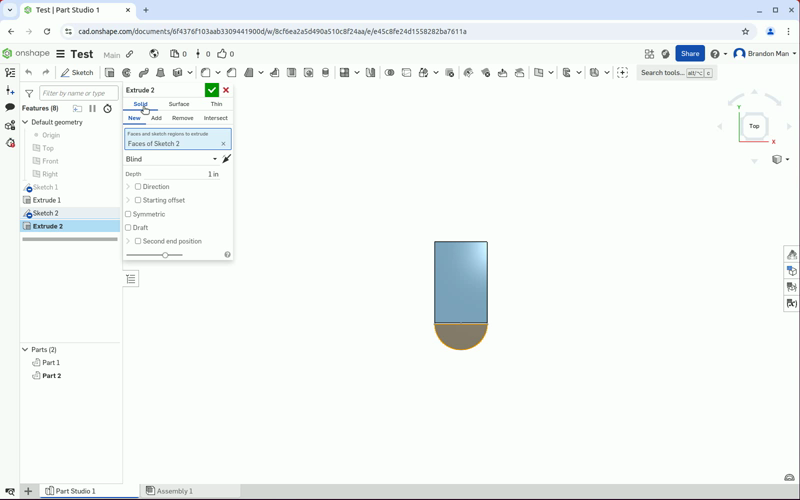
click(143, 106)
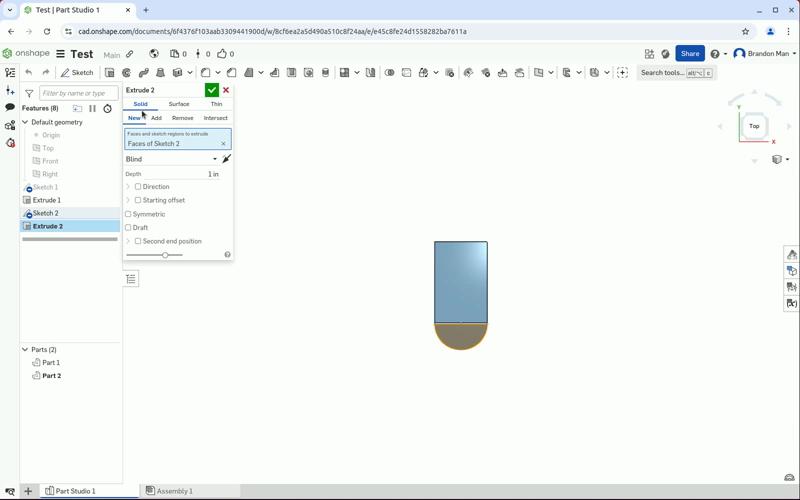
mouse_move(137, 120)
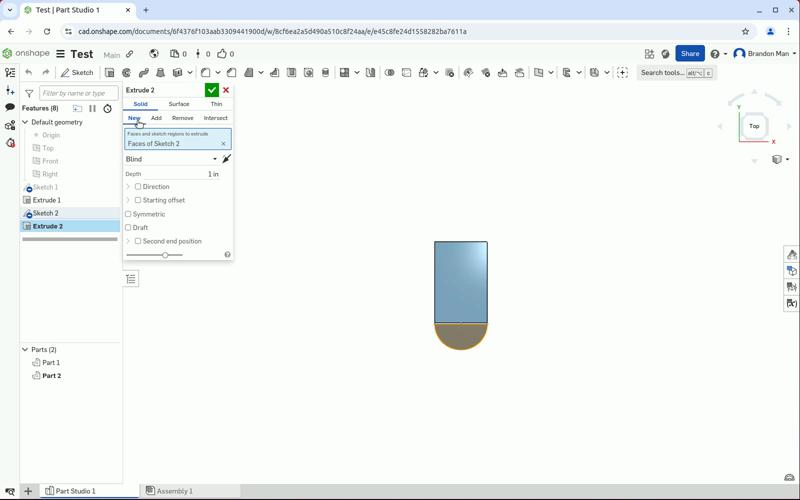
click(137, 120)
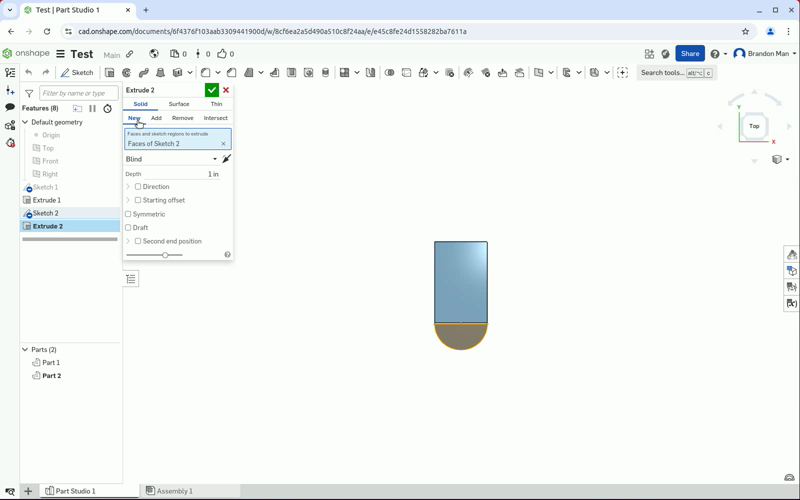
key(tab, 4)
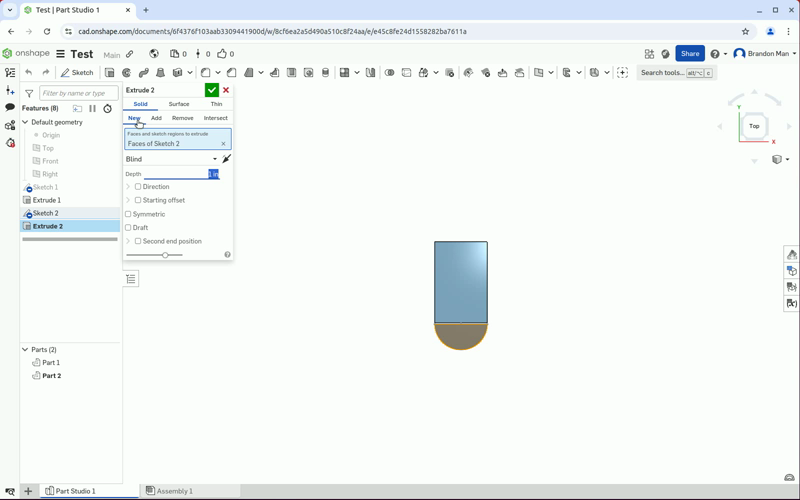
text(3.37)
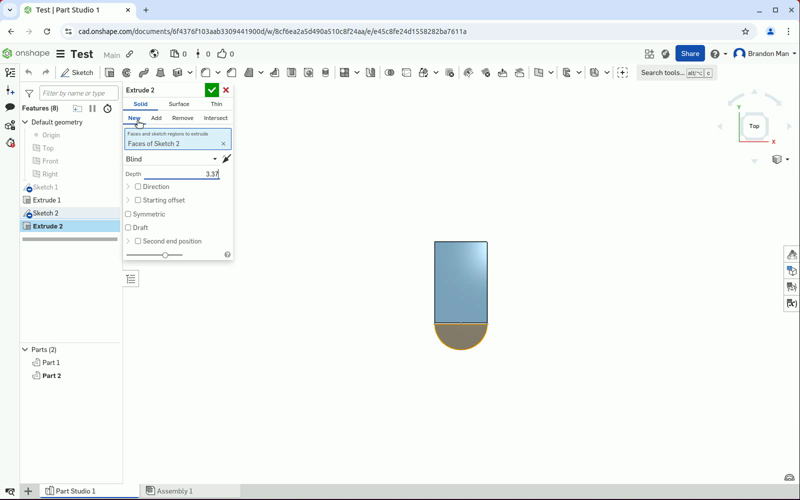
key(enter)
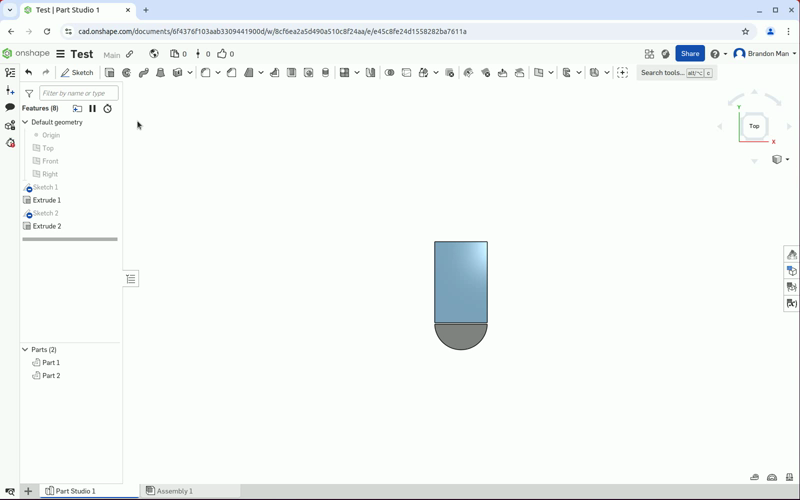
key(shift+h)
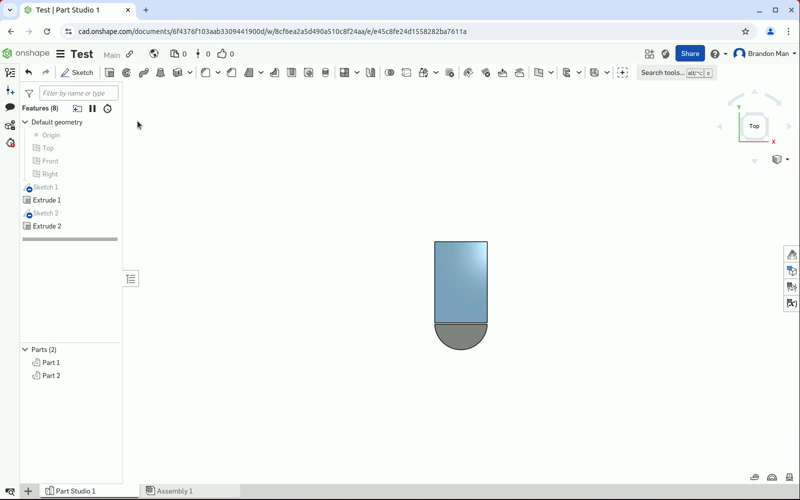
key(shift+h)
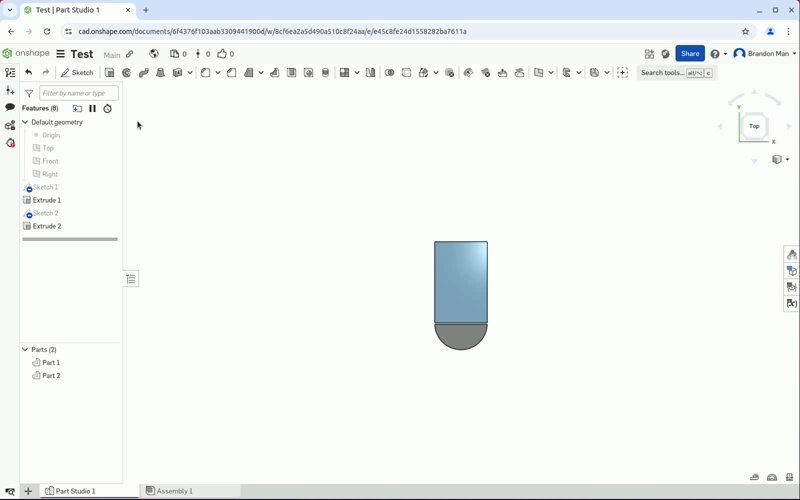
mouse_move(73, 189)
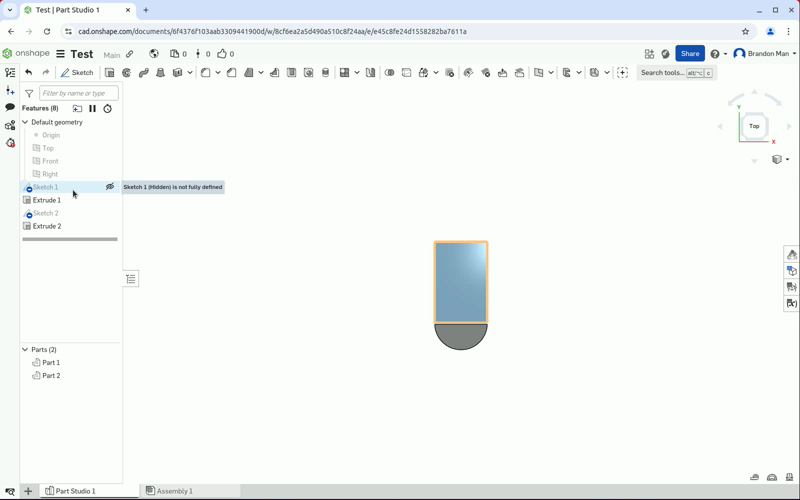
click(73, 189)
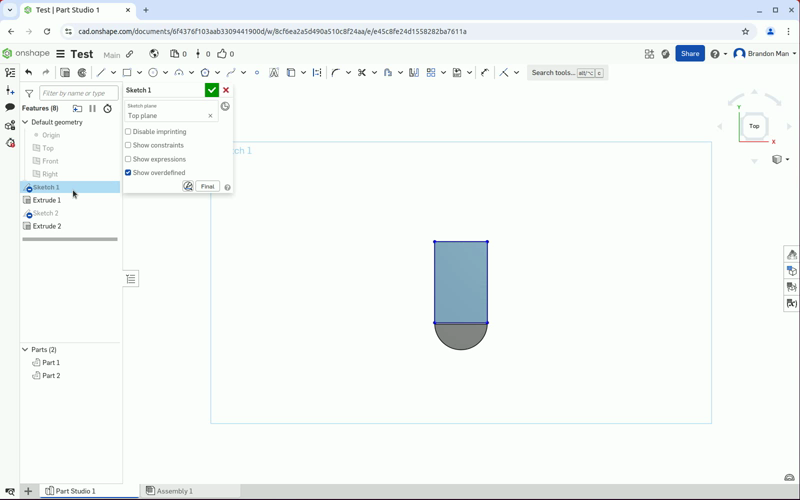
mouse_move(229, 92)
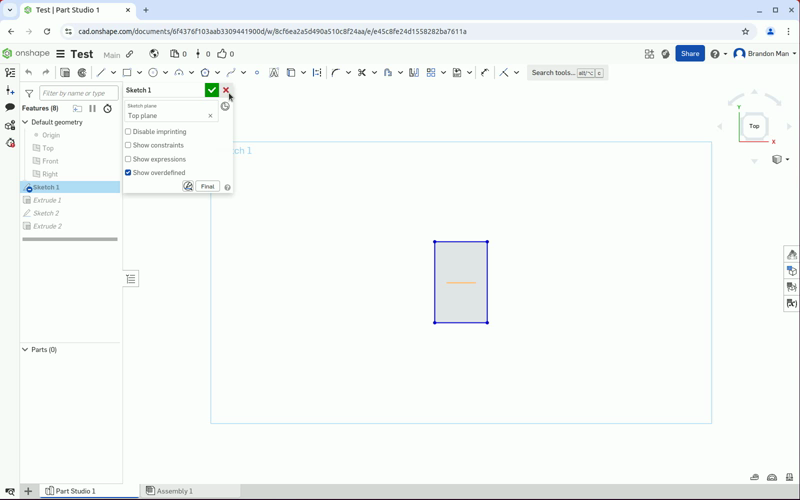
click(229, 92)
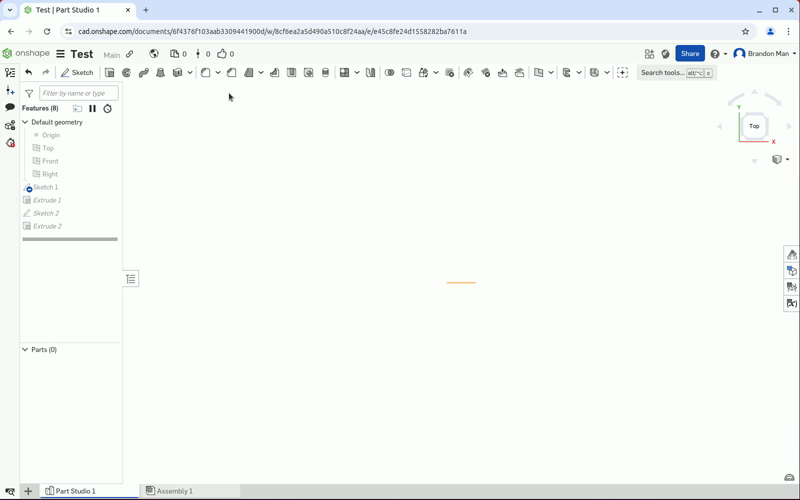
mouse_move(541, 75)
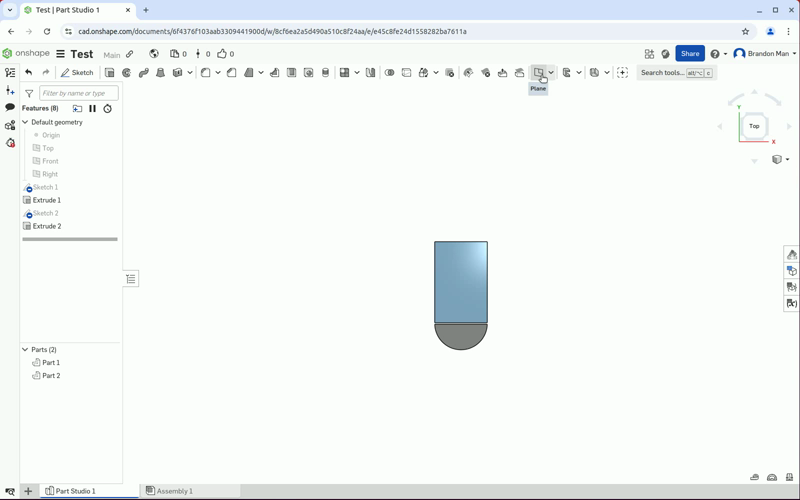
click(541, 75)
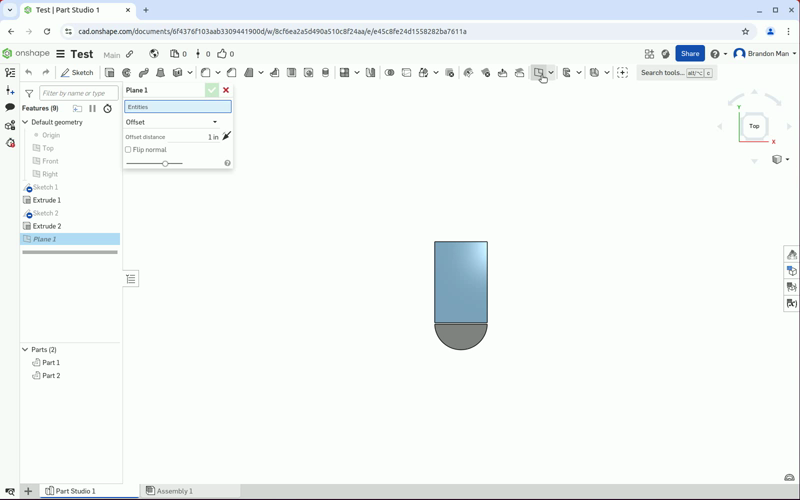
mouse_move(73, 150)
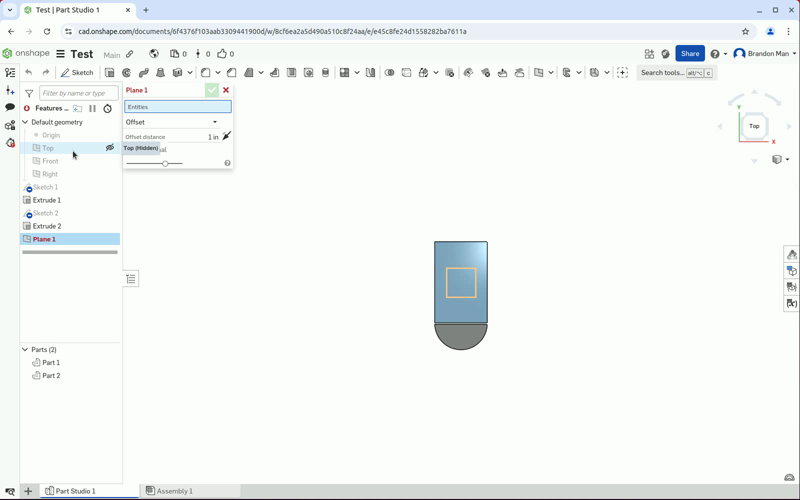
click(73, 150)
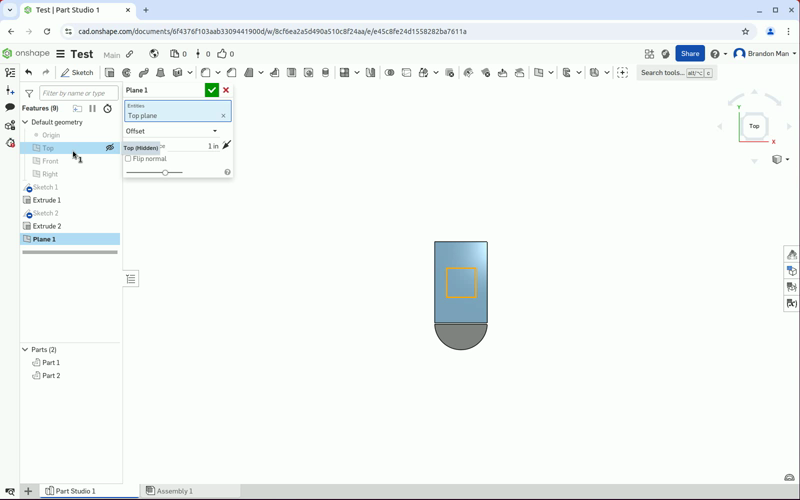
key(tab, 2)
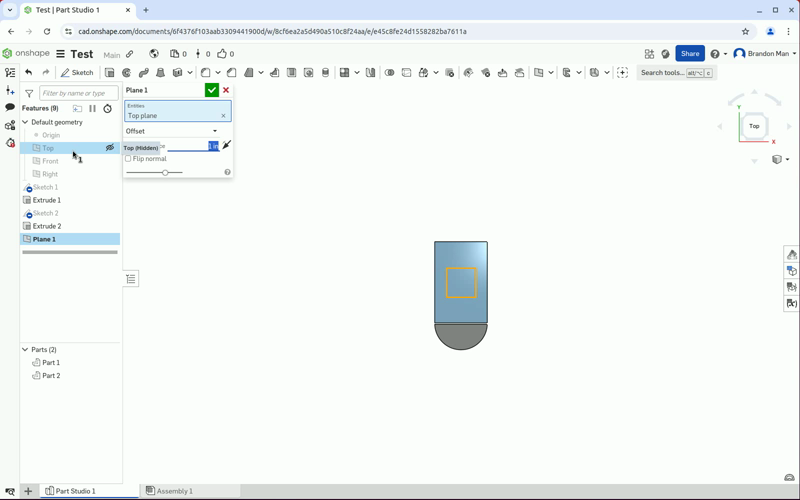
text(3.358)
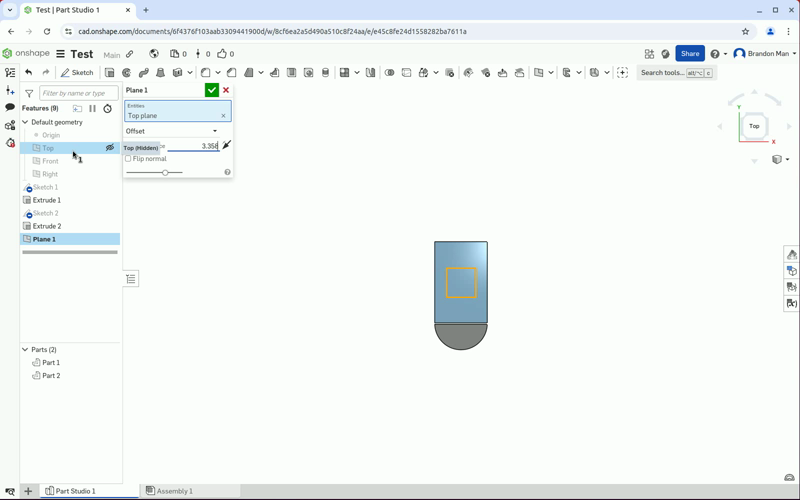
key(enter, 2)
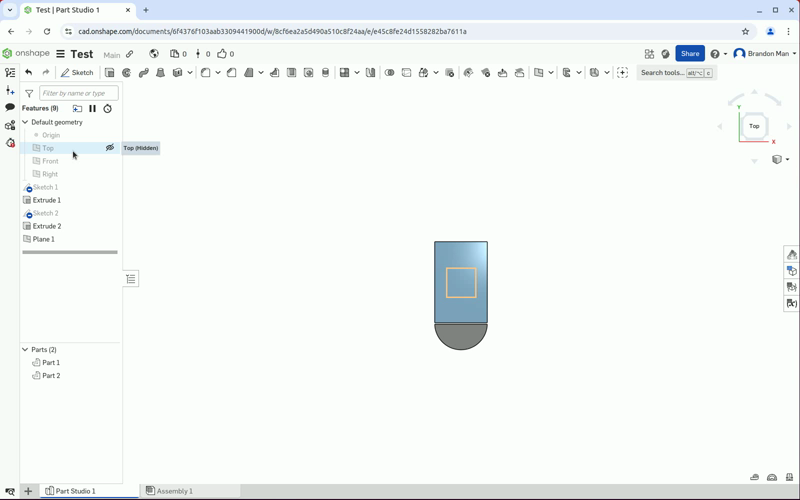
key(shift+s)
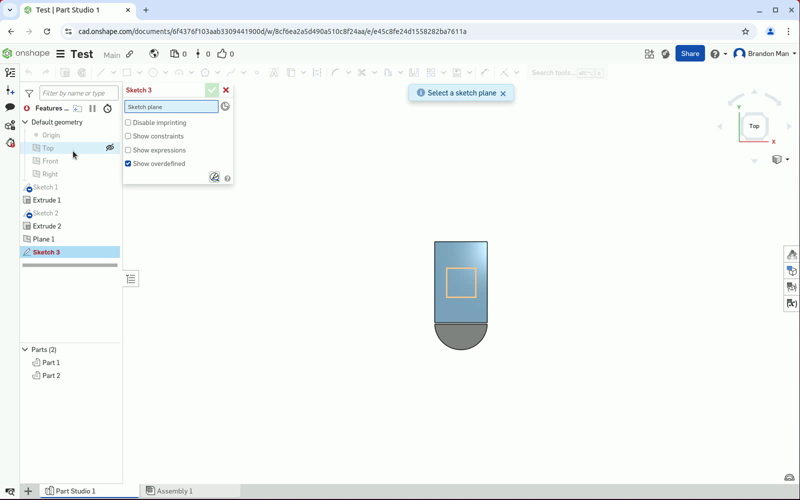
mouse_move(73, 241)
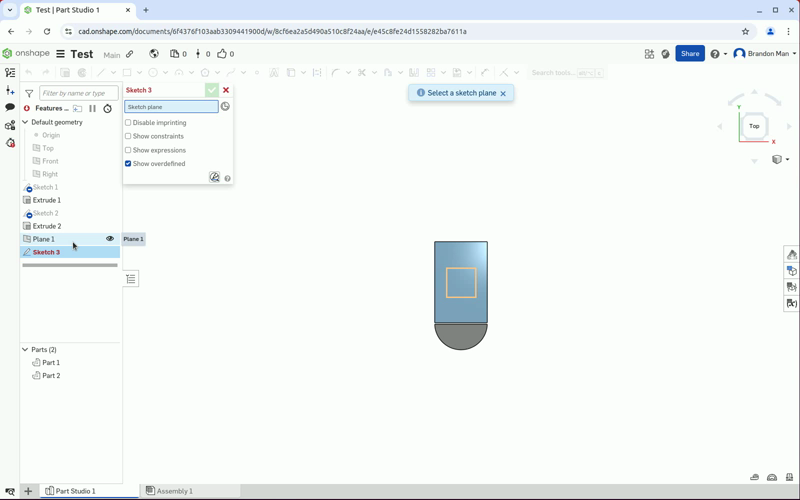
click(73, 241)
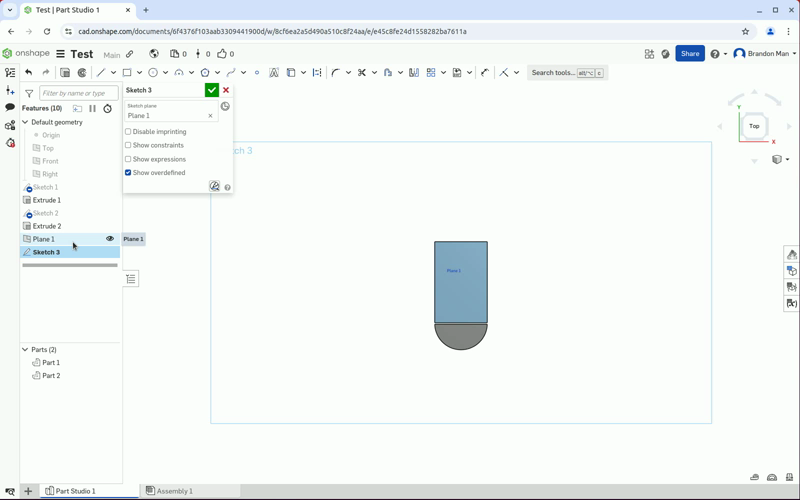
mouse_move(73, 352)
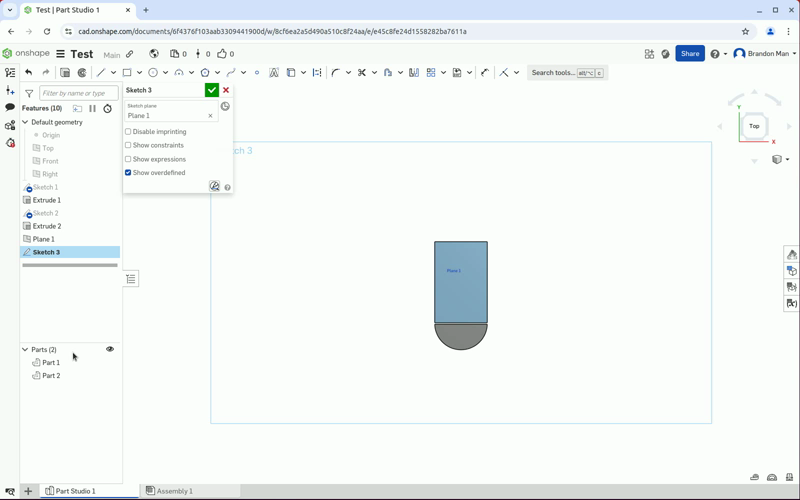
key(y)
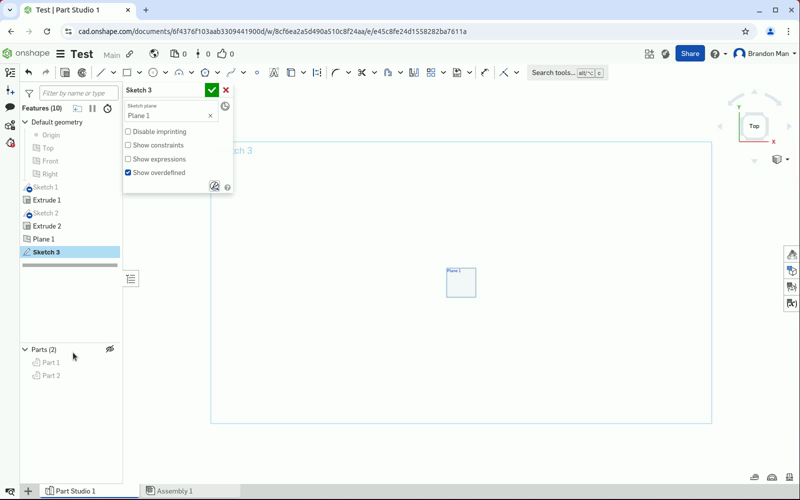
key(l)
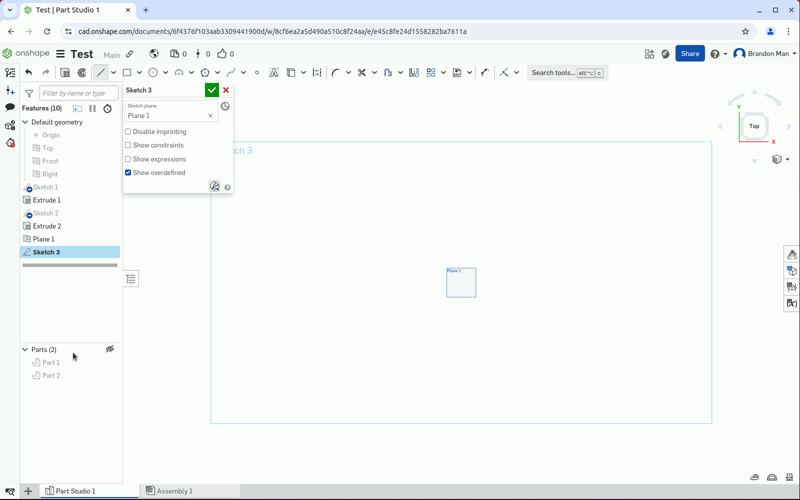
key_down(shift)
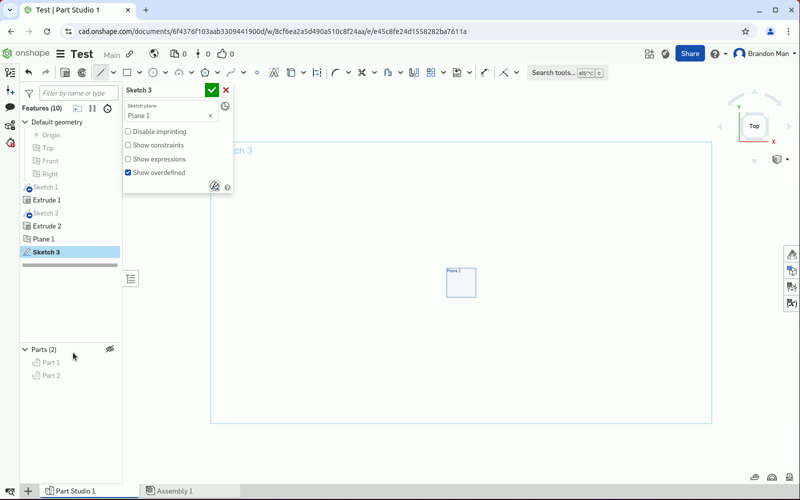
mouse_move(434, 258)
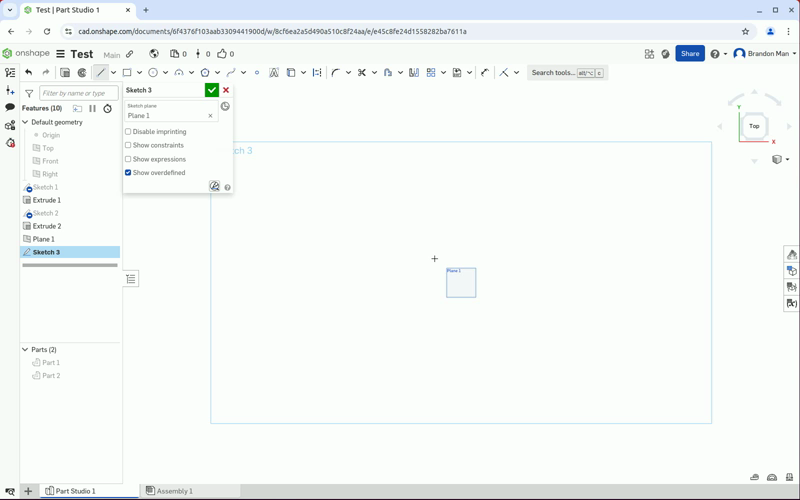
click(434, 258)
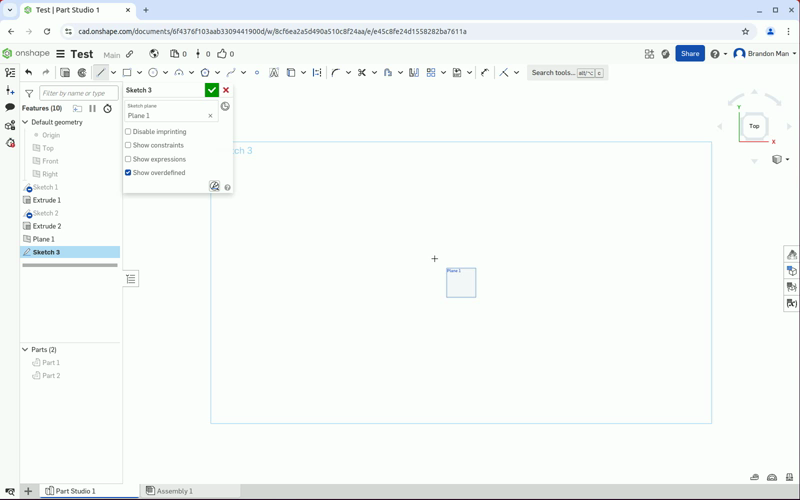
key_up(shift)
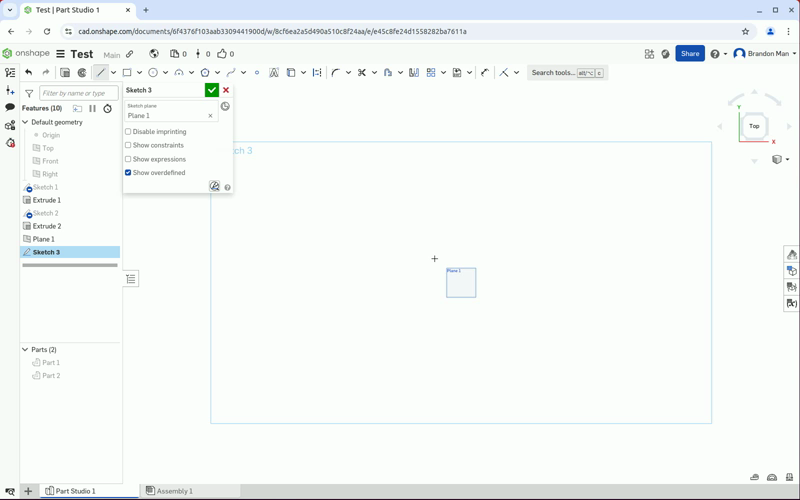
key_down(shift)
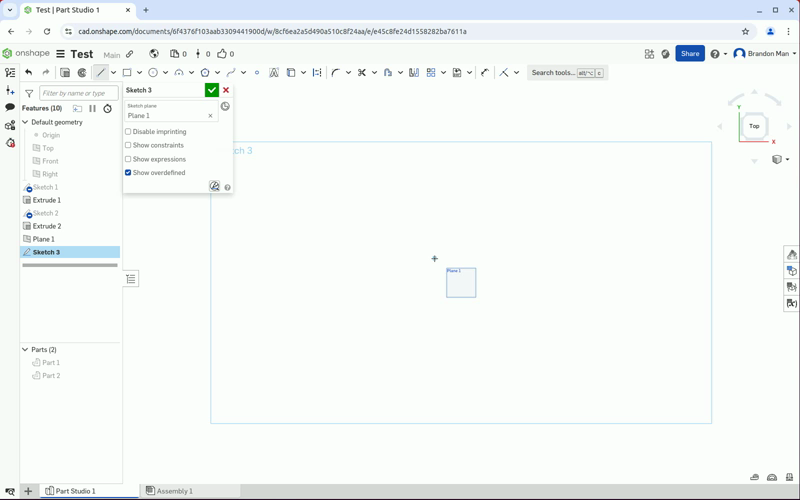
mouse_move(464, 258)
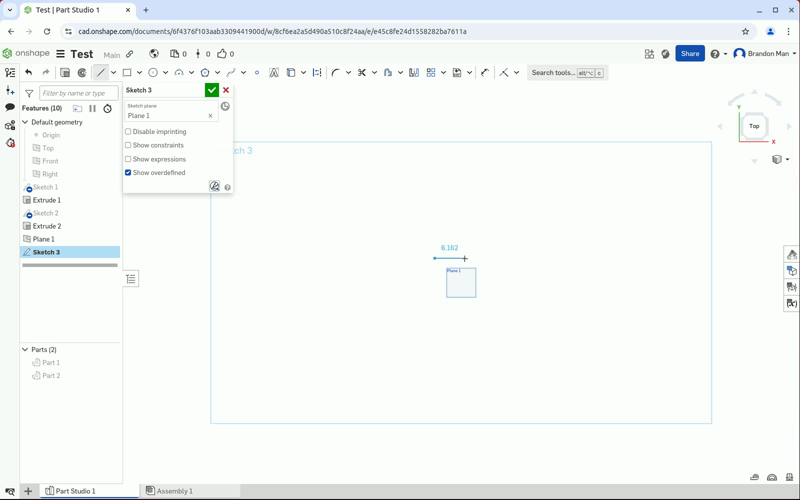
mouse_move(487, 258)
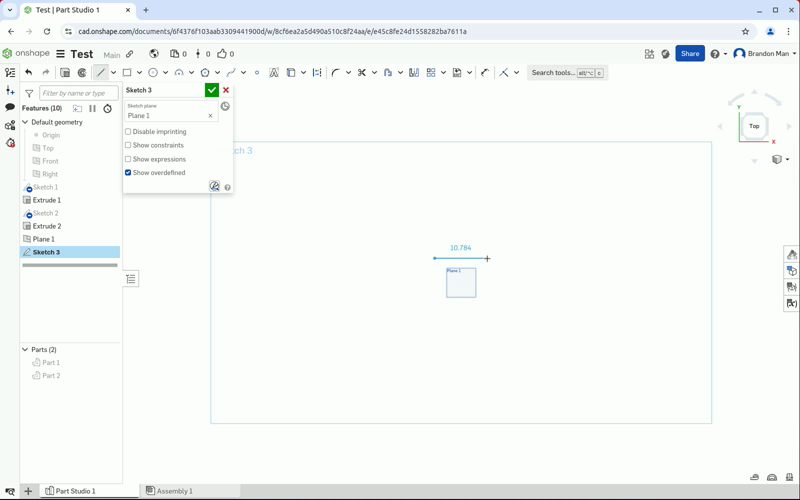
click(487, 258)
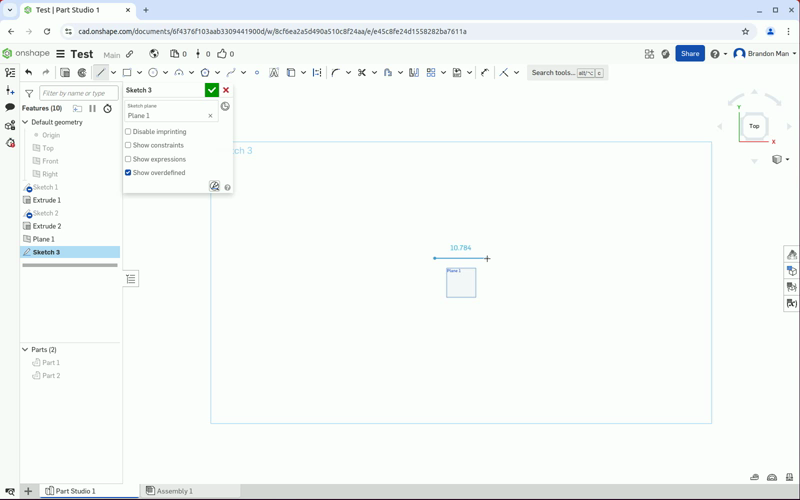
key_up(shift)
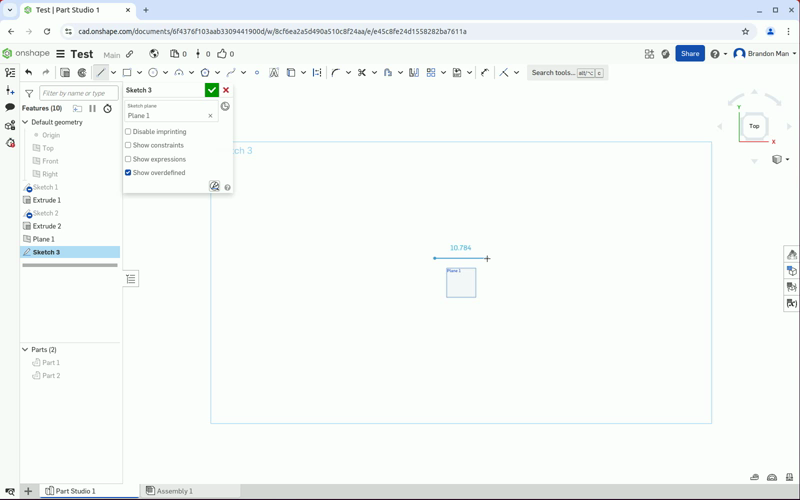
key_down(shift)
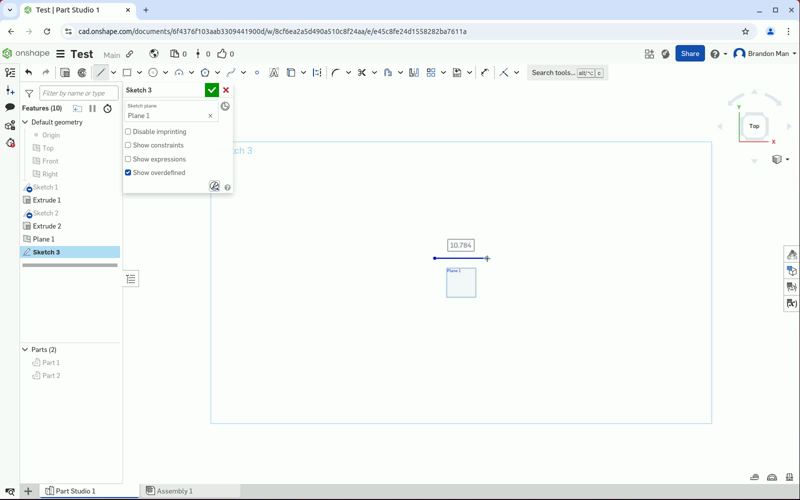
mouse_move(517, 258)
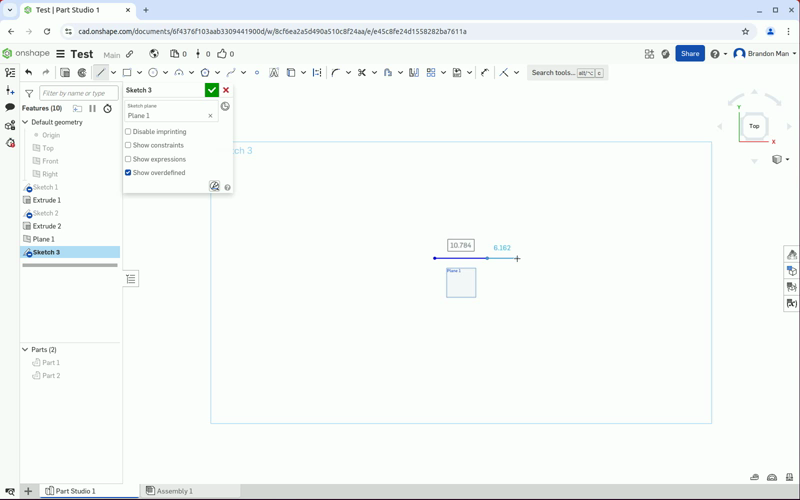
mouse_move(487, 242)
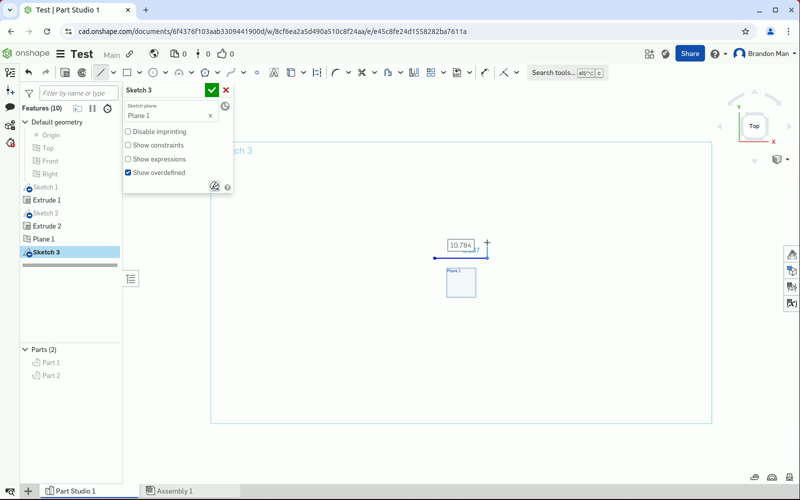
click(487, 242)
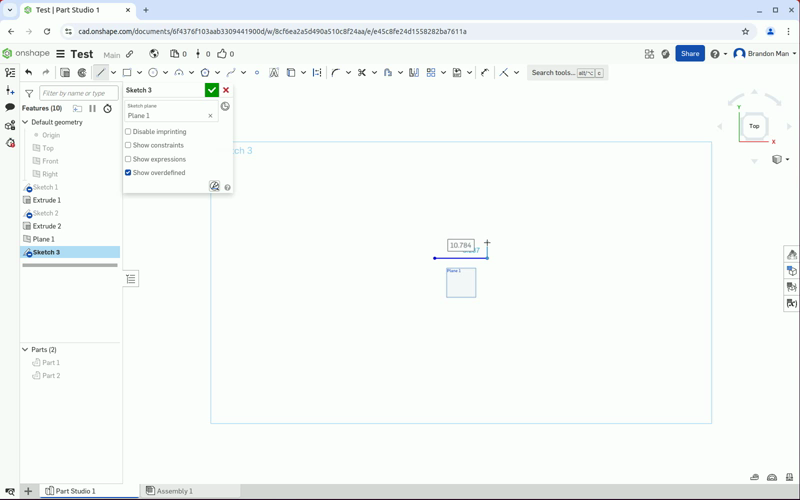
key_up(shift)
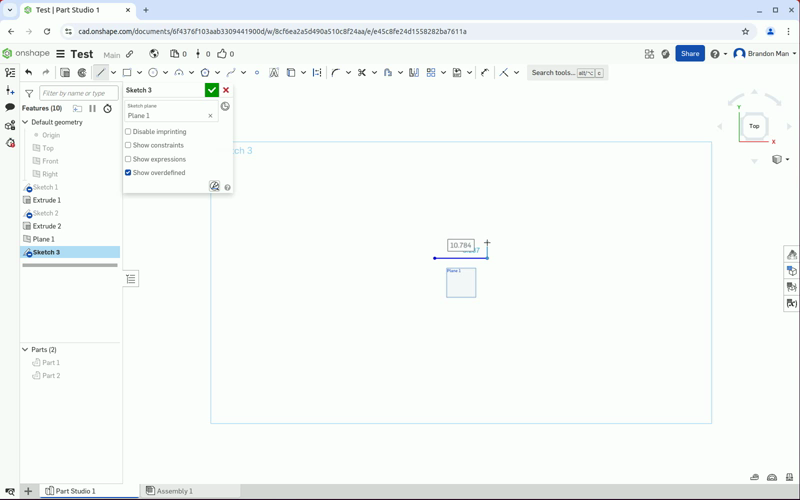
key_down(shift)
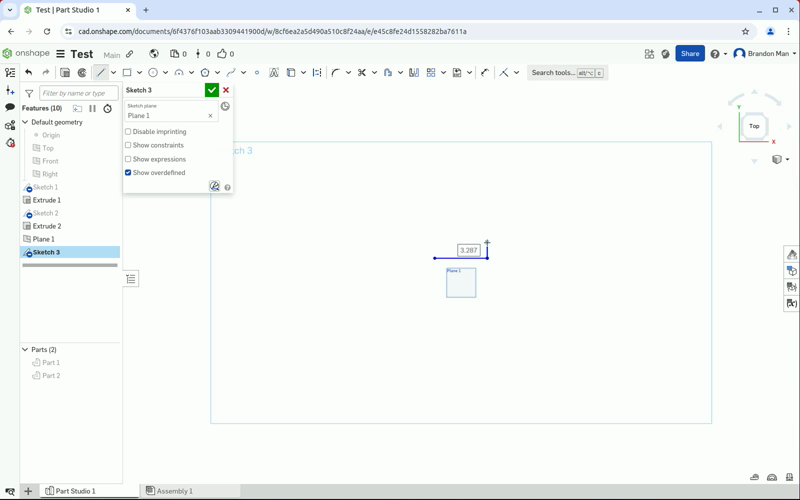
mouse_move(517, 242)
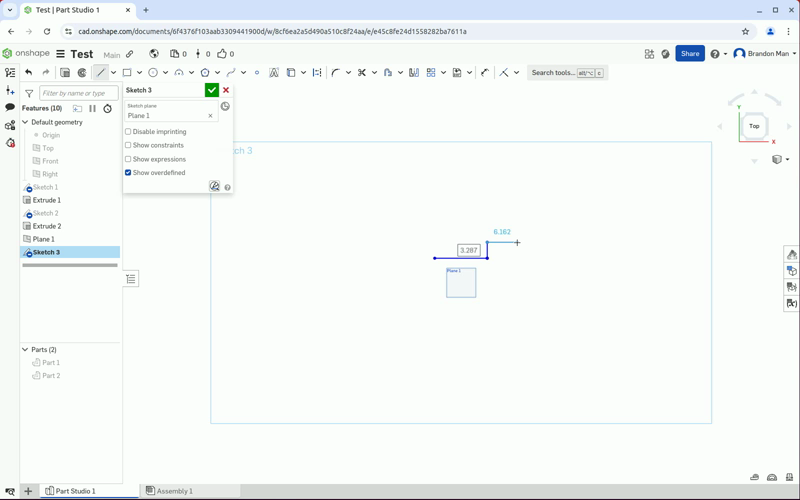
mouse_move(434, 242)
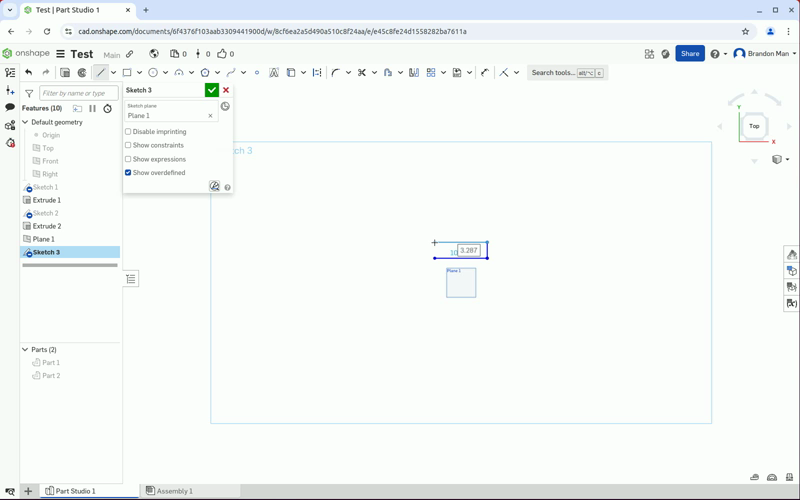
click(434, 242)
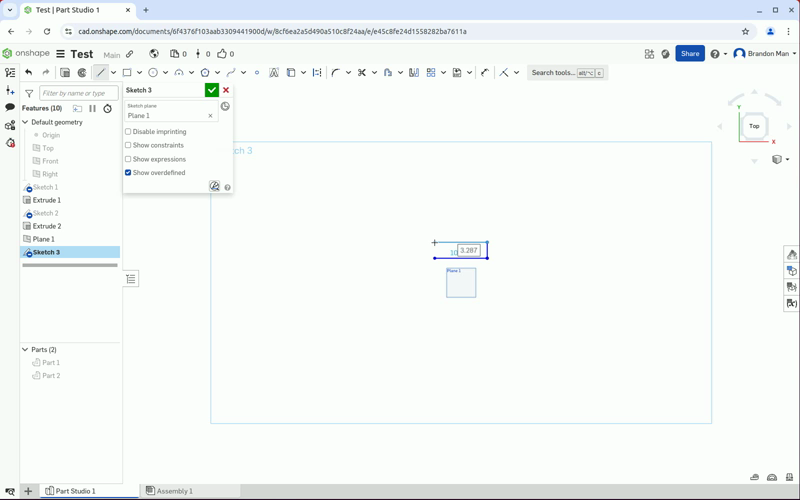
key_up(shift)
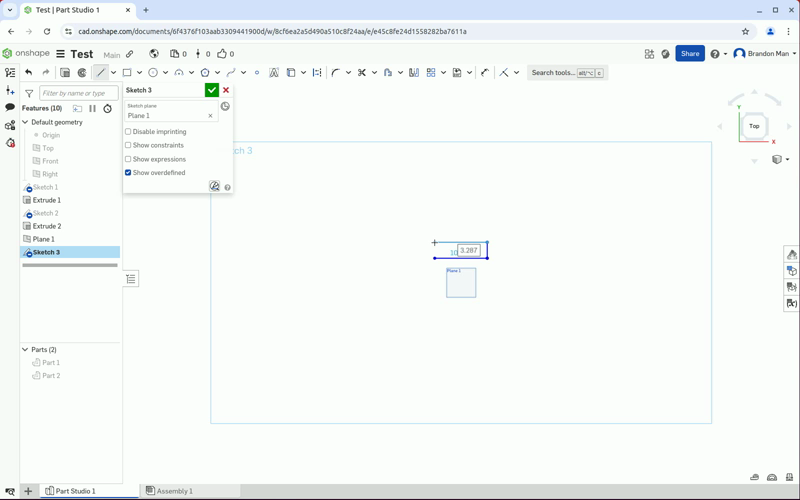
mouse_move(464, 242)
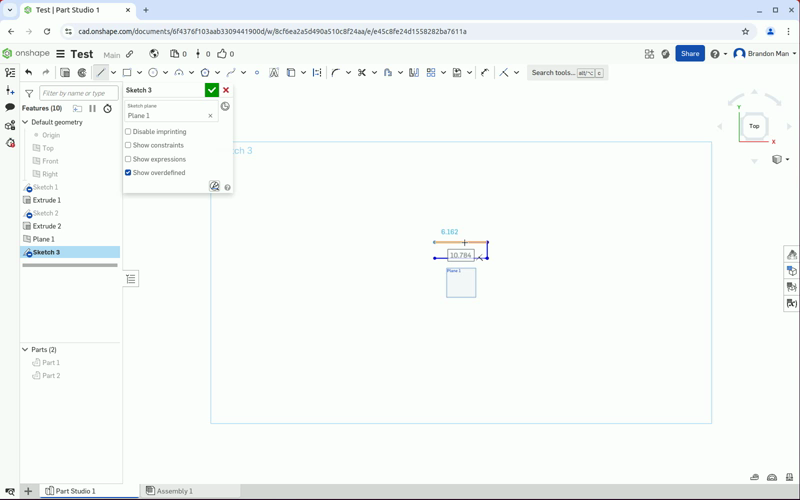
key_down(shift)
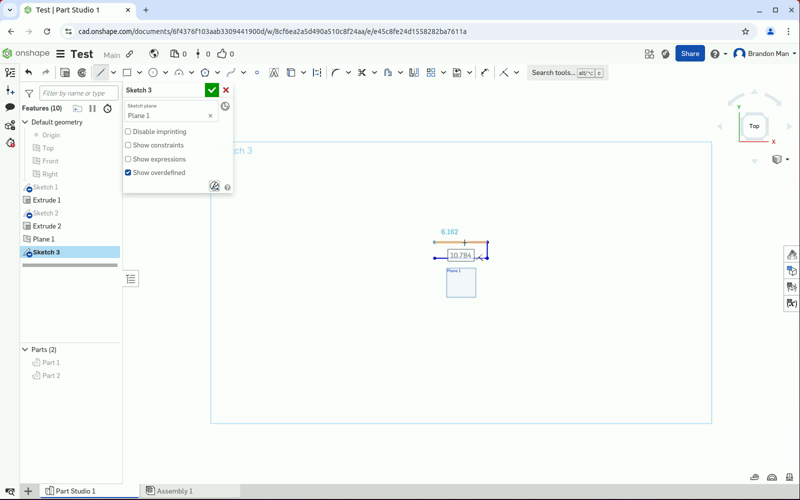
mouse_move(434, 258)
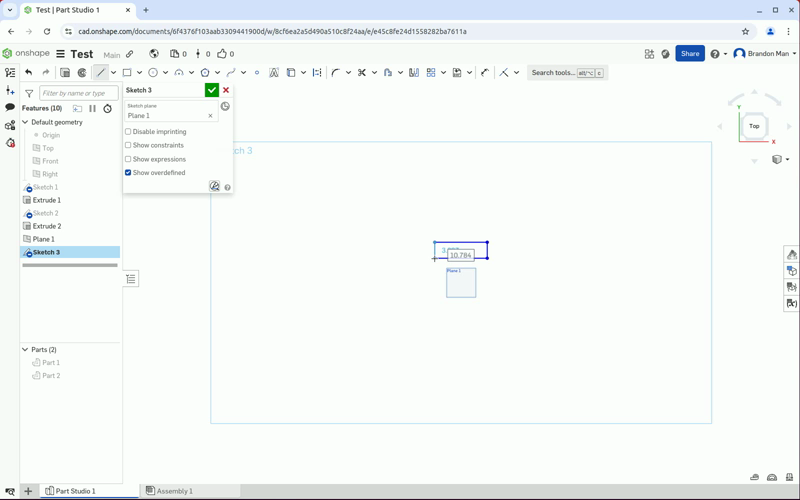
key_up(shift)
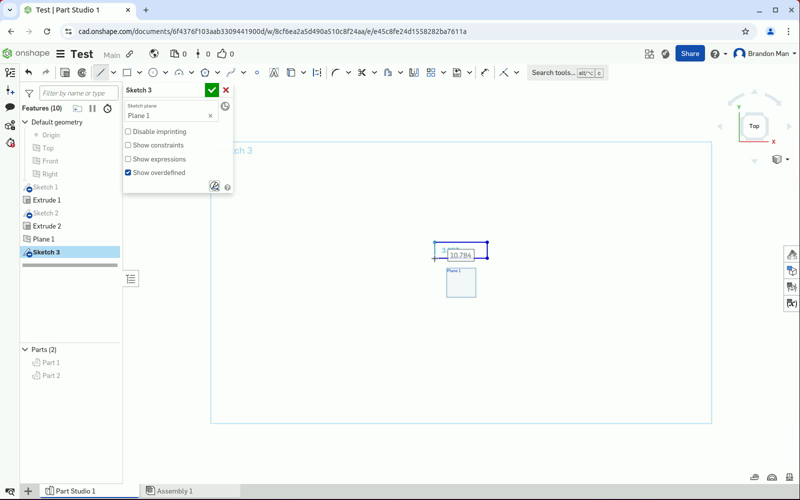
click(434, 258)
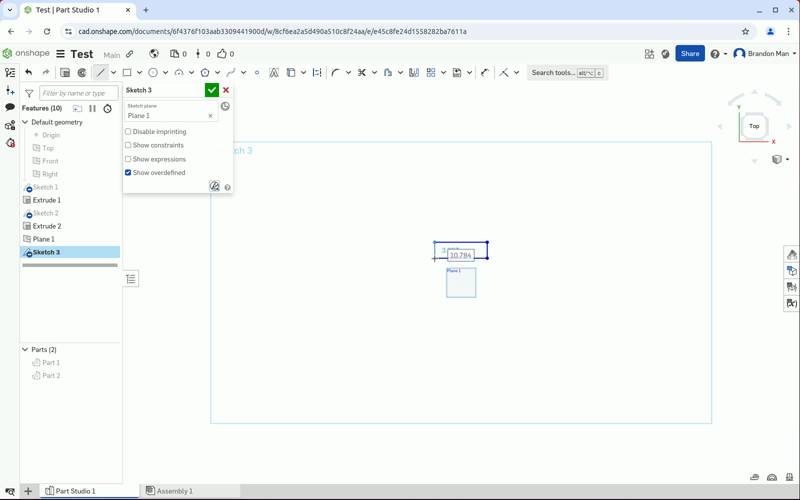
key(esc)
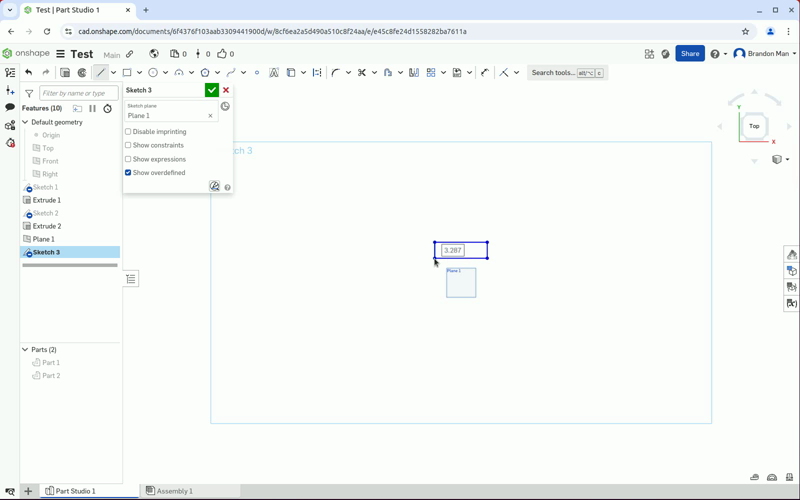
mouse_move(461, 254)
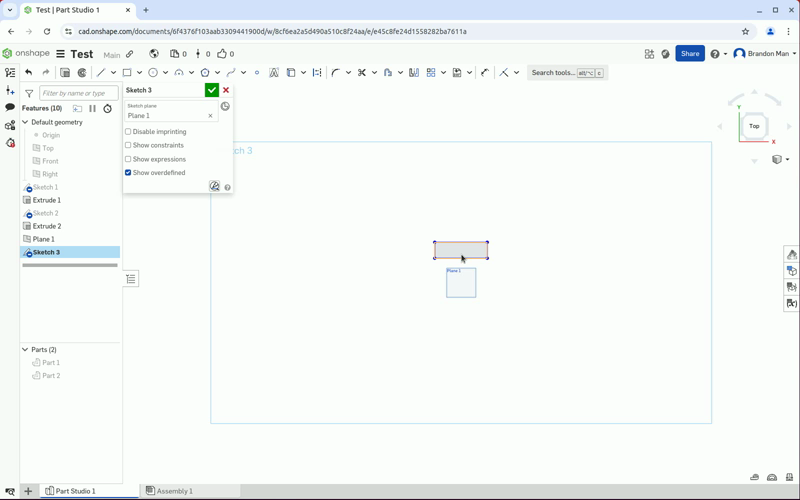
scroll(6)
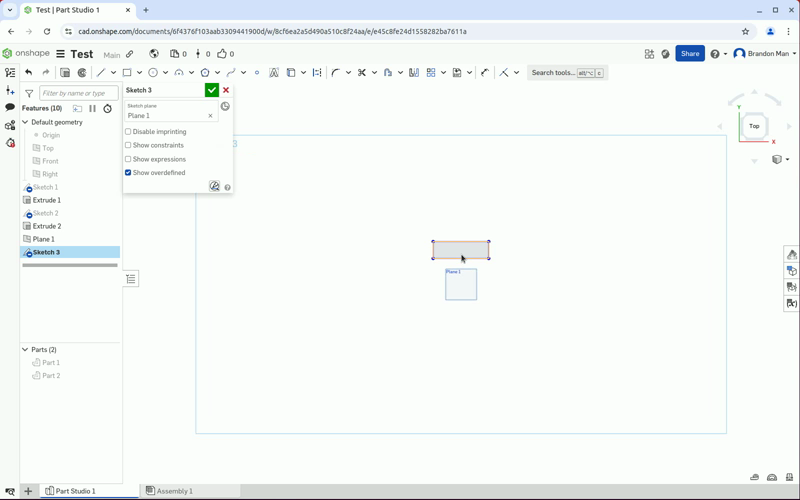
scroll(6)
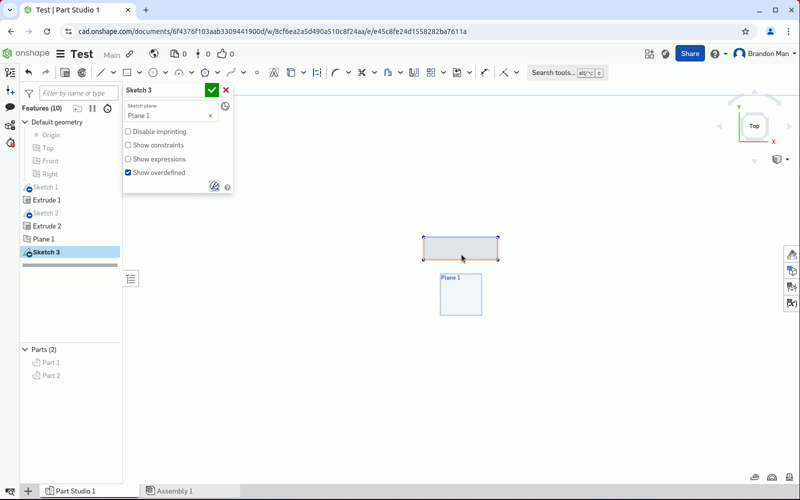
scroll(6)
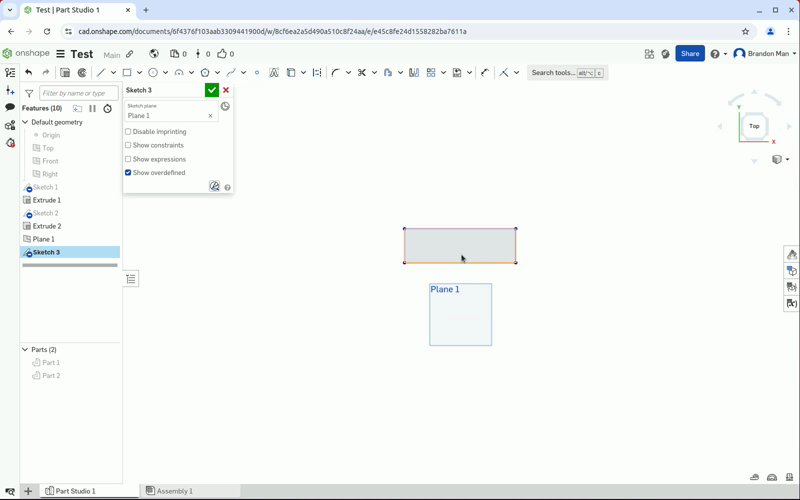
scroll(6)
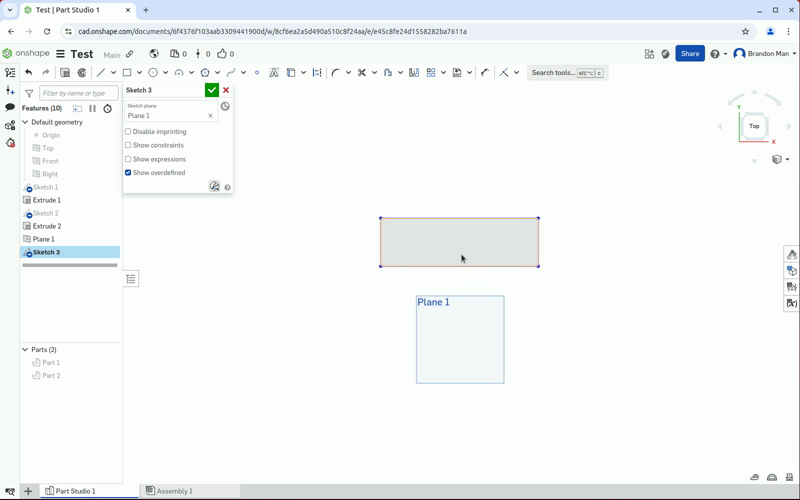
scroll(6)
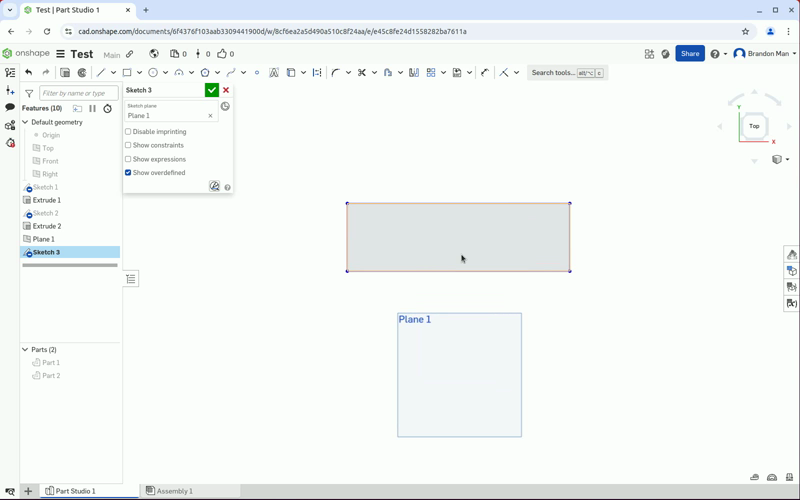
scroll(6)
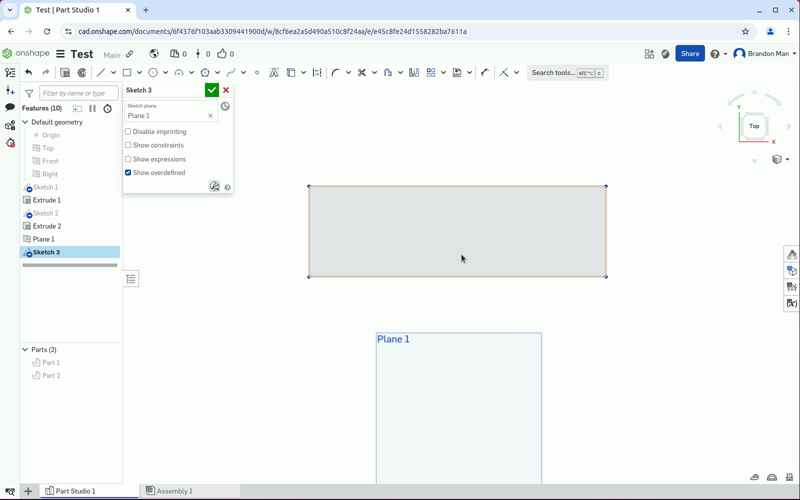
scroll(6)
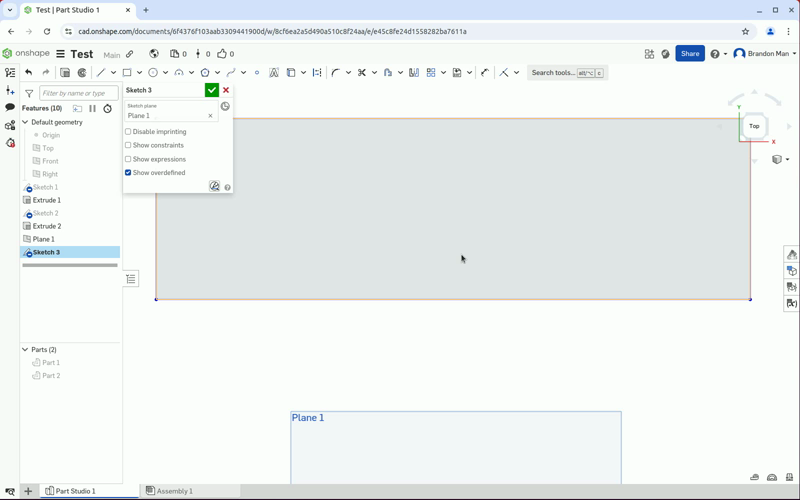
click(461, 254)
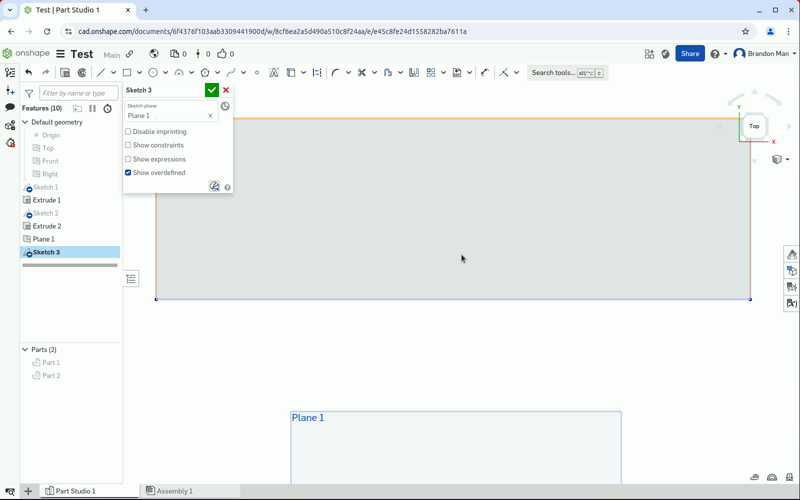
scroll(-6)
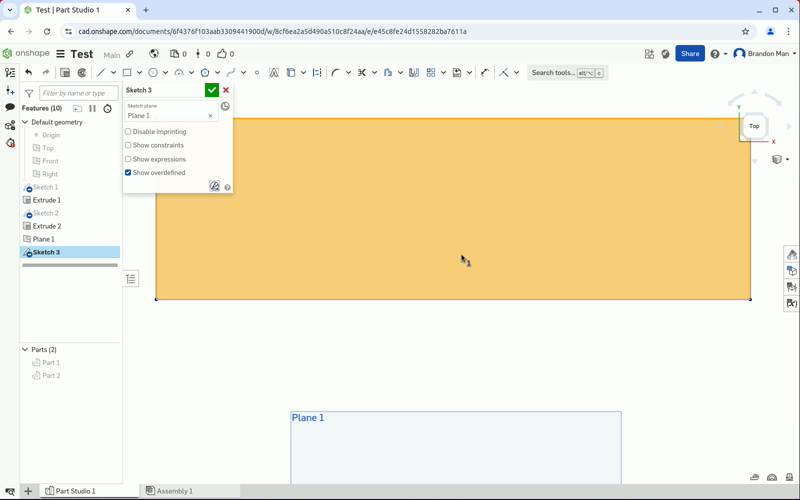
scroll(-6)
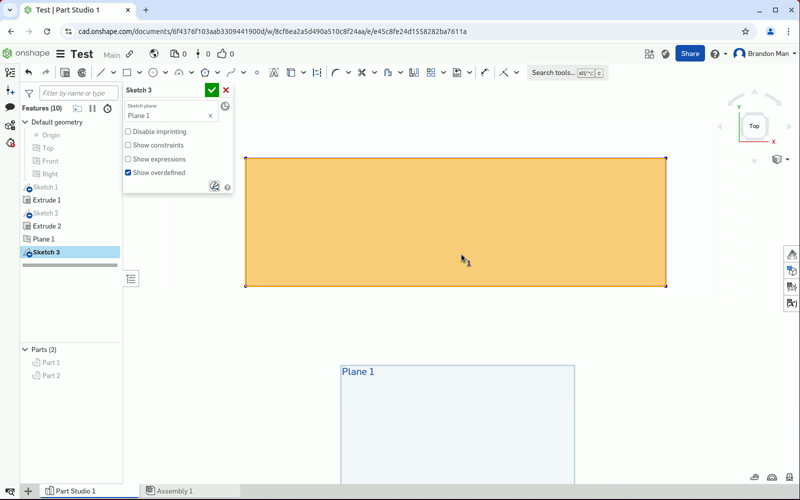
scroll(-6)
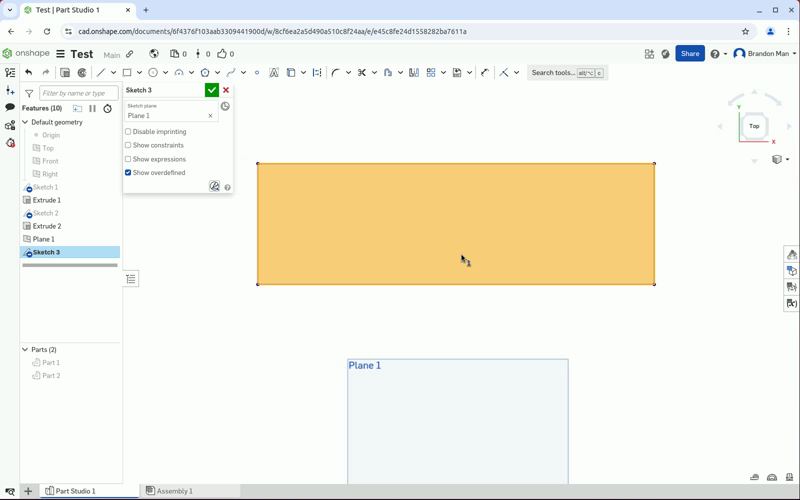
scroll(-6)
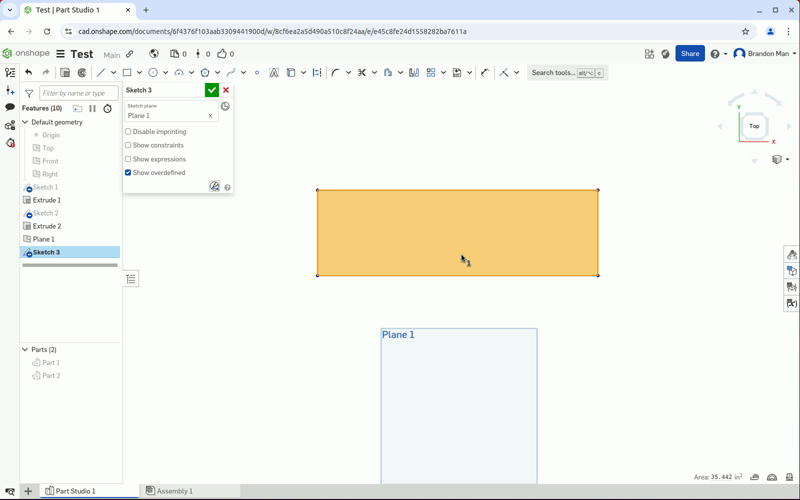
scroll(-6)
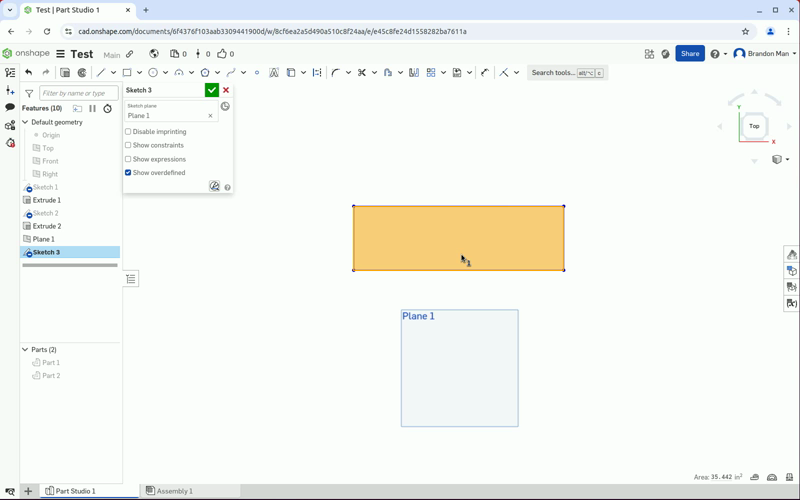
scroll(-6)
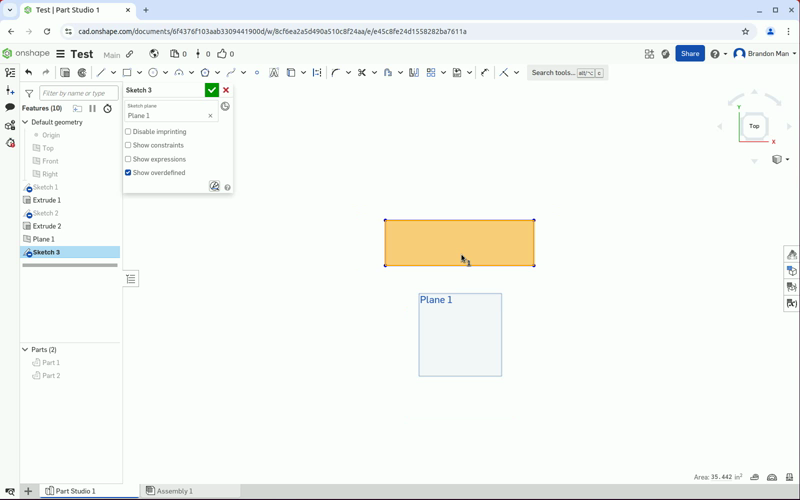
scroll(-6)
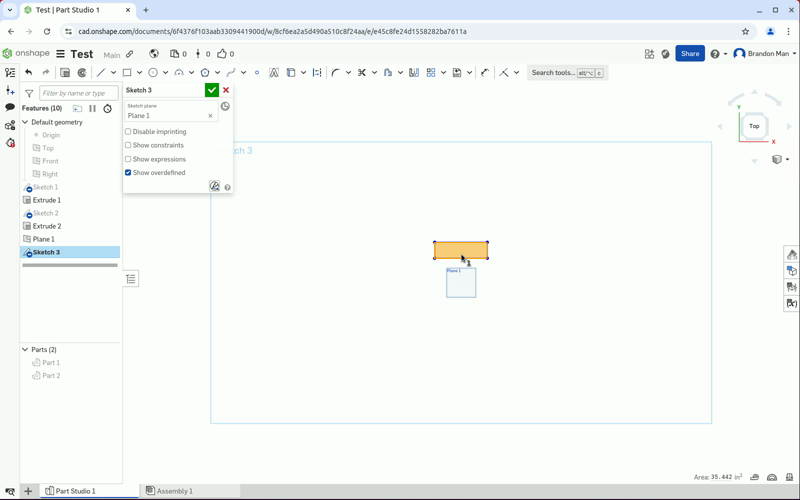
mouse_move(73, 352)
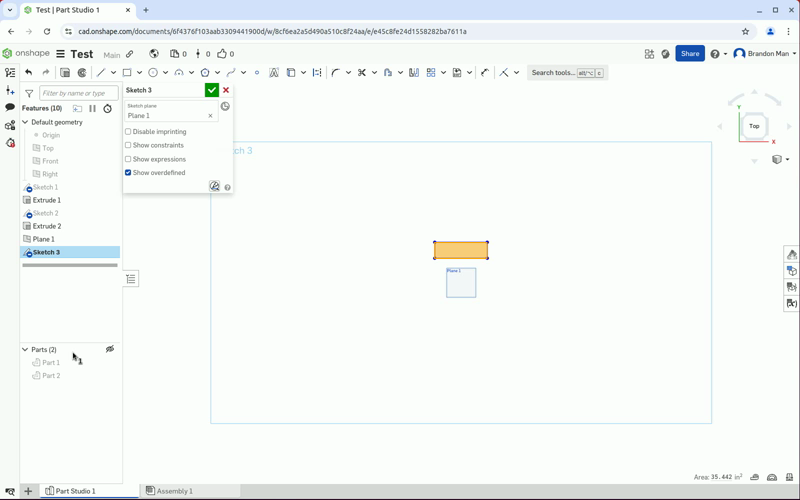
key(shift+y)
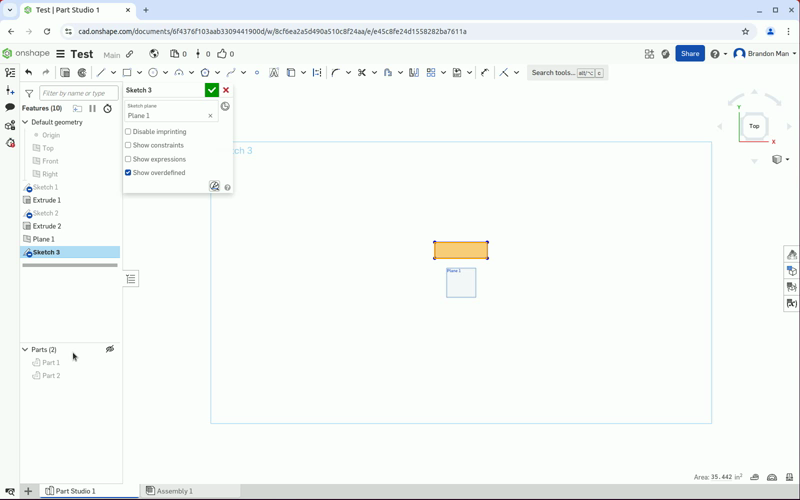
key(shift+e)
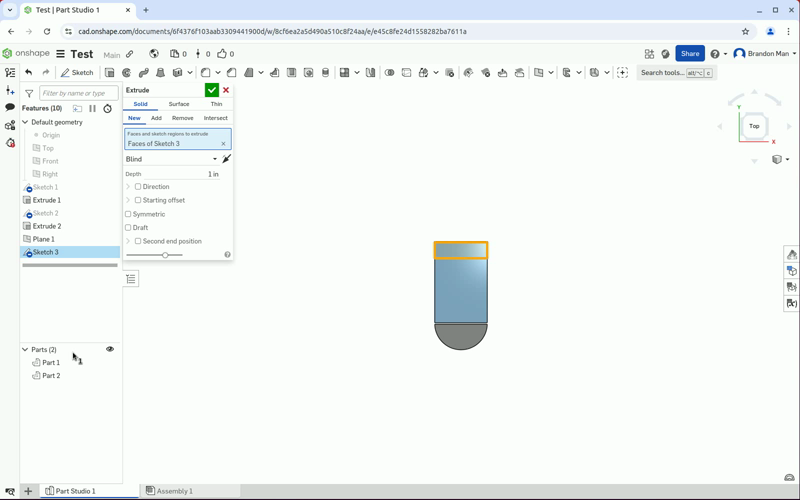
mouse_move(143, 106)
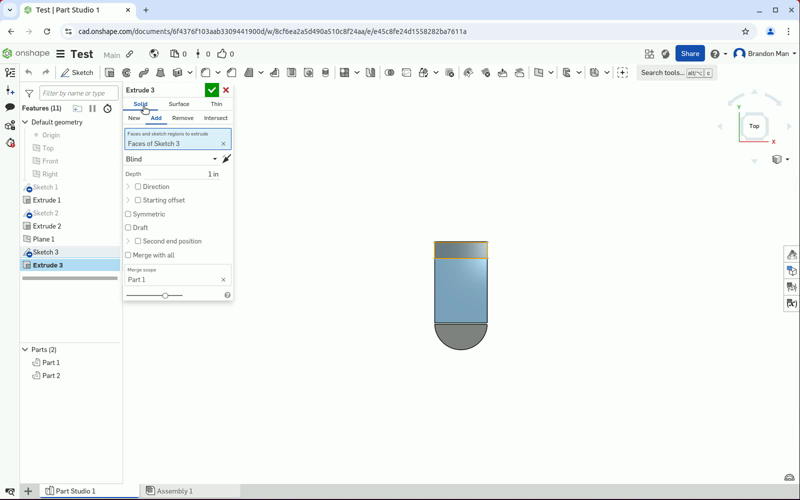
click(143, 106)
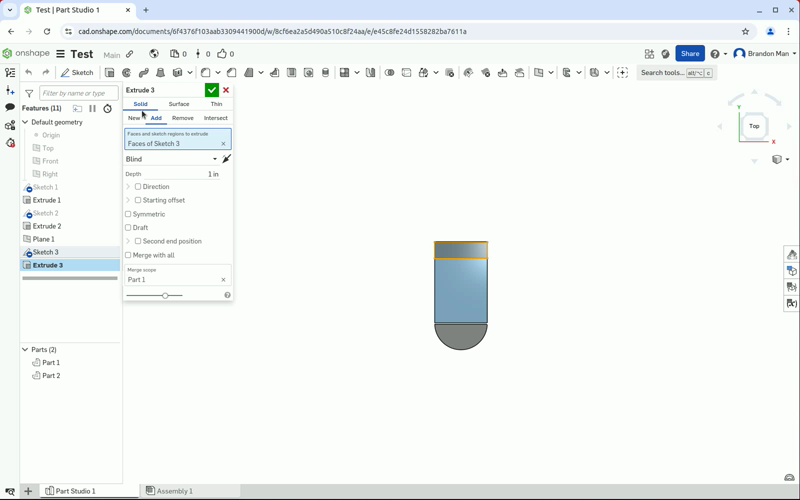
mouse_move(137, 120)
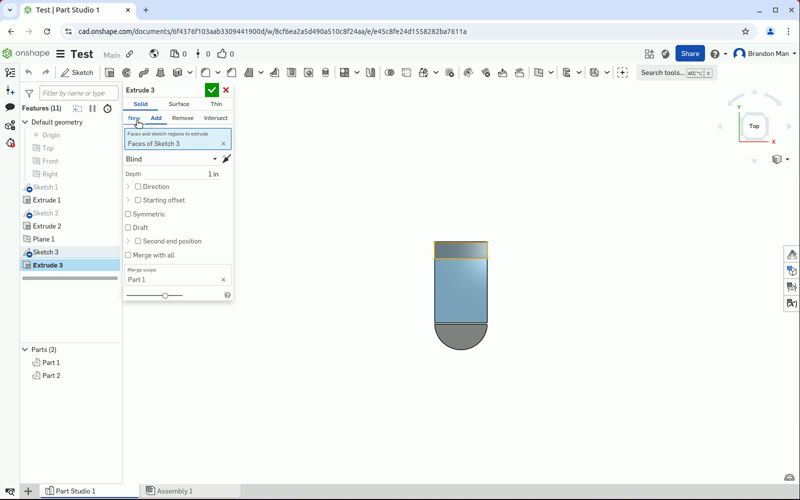
click(137, 120)
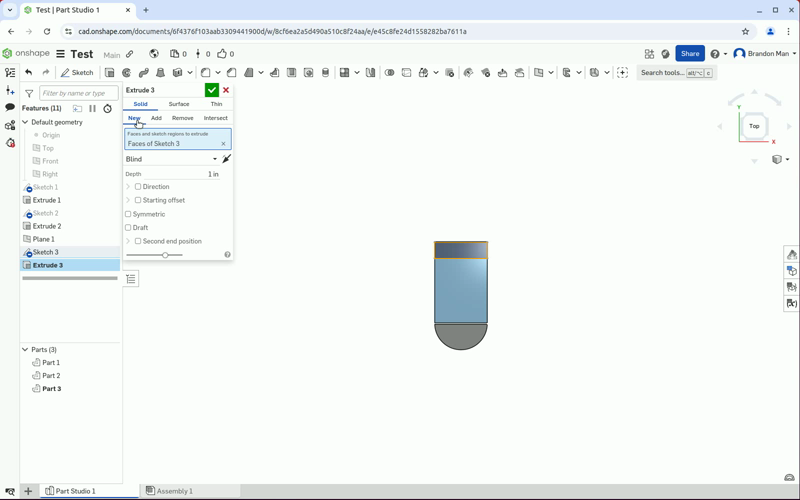
key(tab, 4)
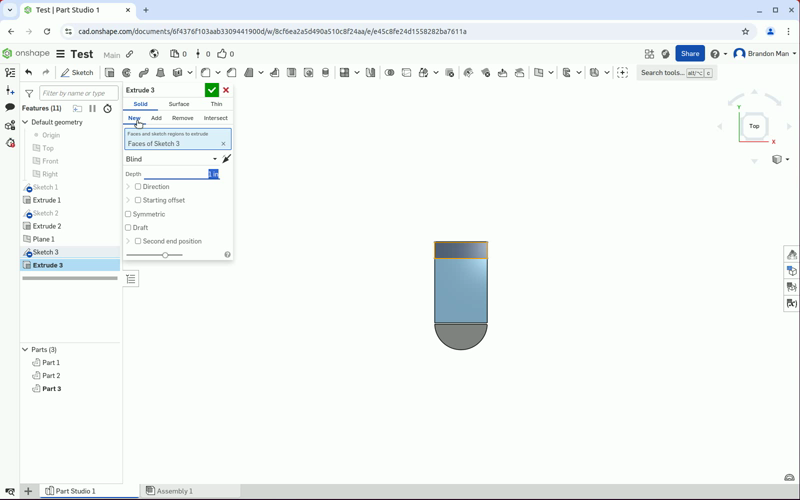
text(19.738)
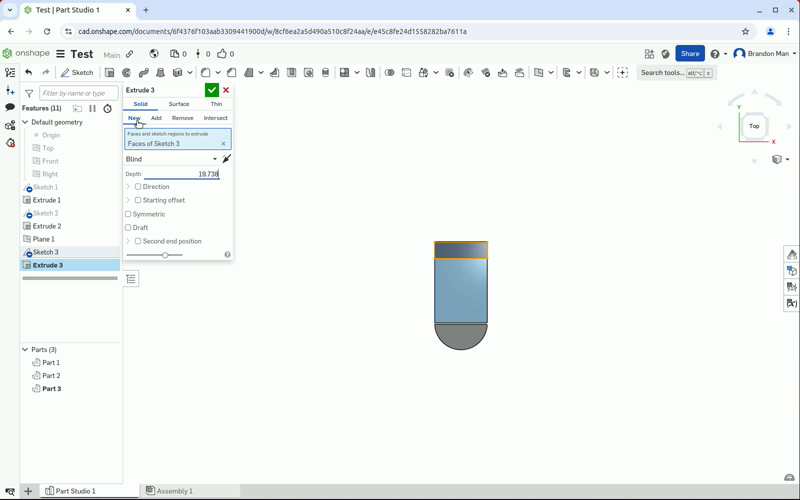
key(enter)
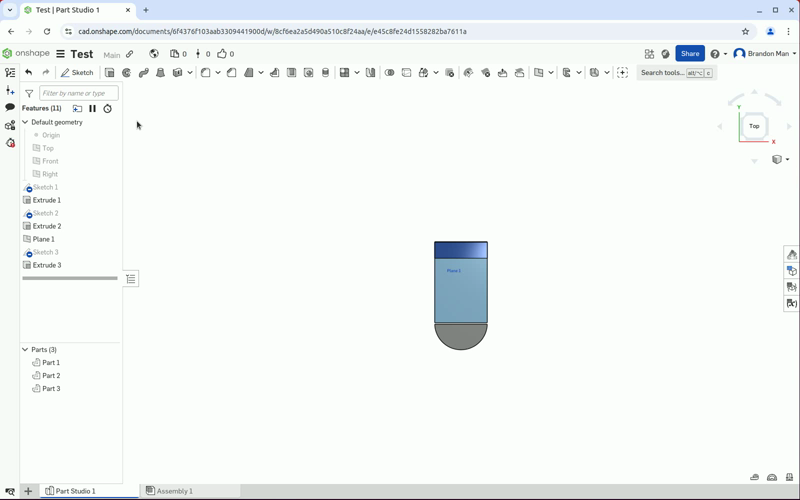
key(shift+h)
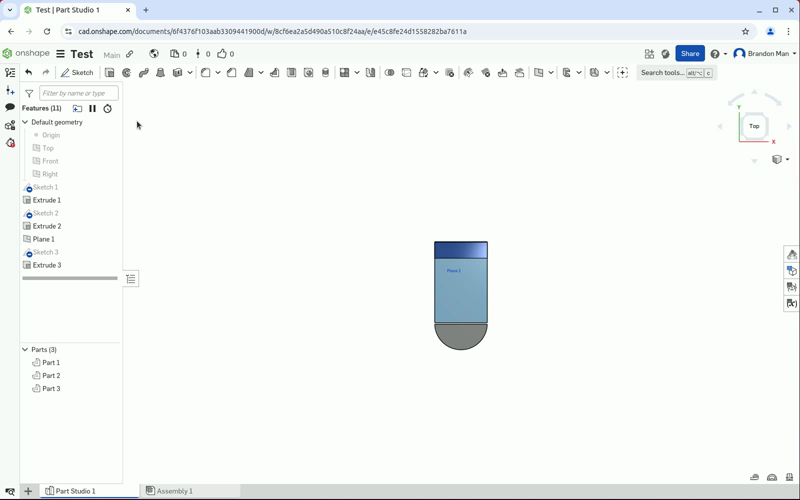
key(shift+h)
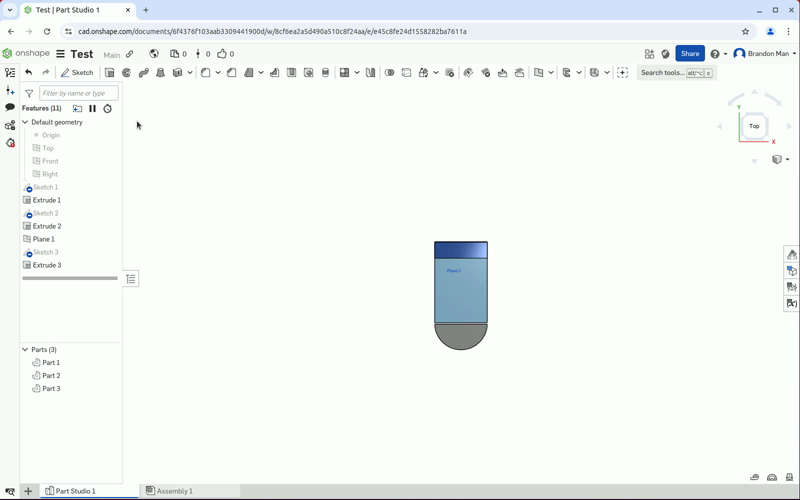
mouse_move(73, 189)
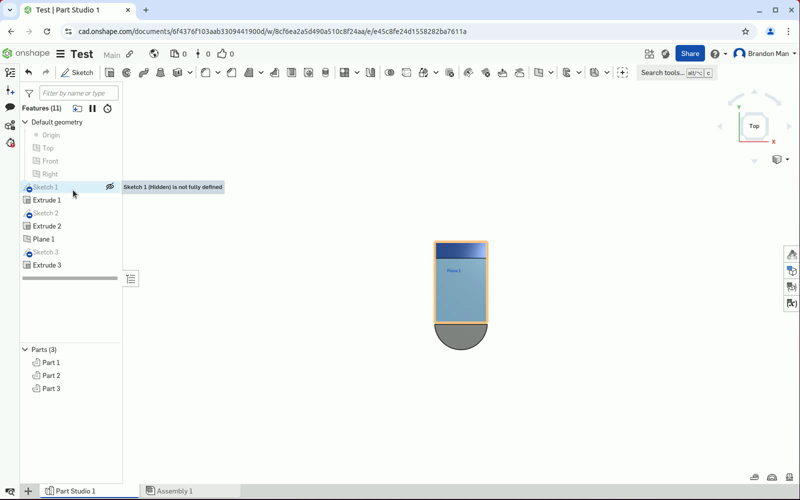
click(73, 189)
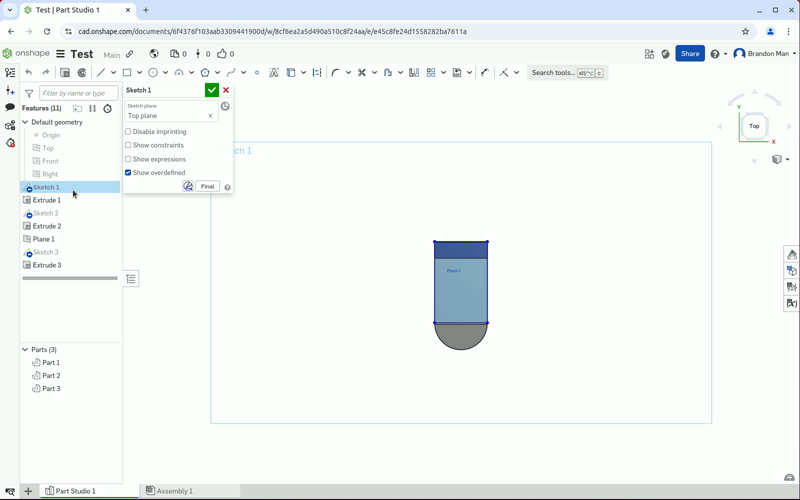
mouse_move(229, 92)
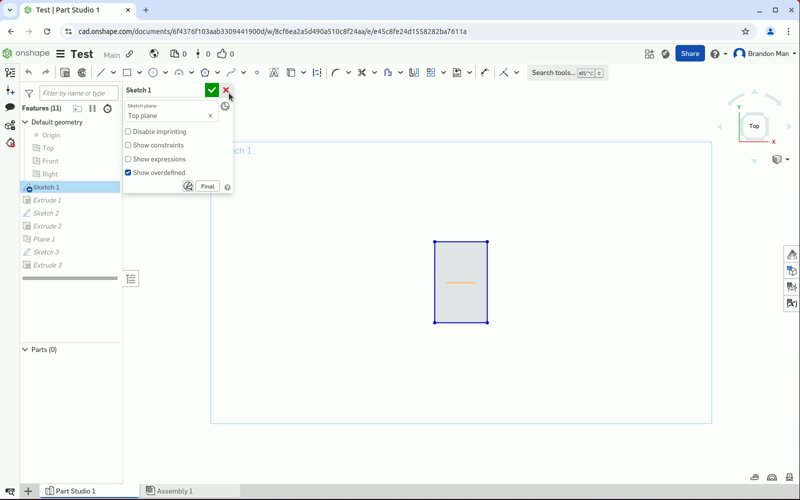
click(229, 92)
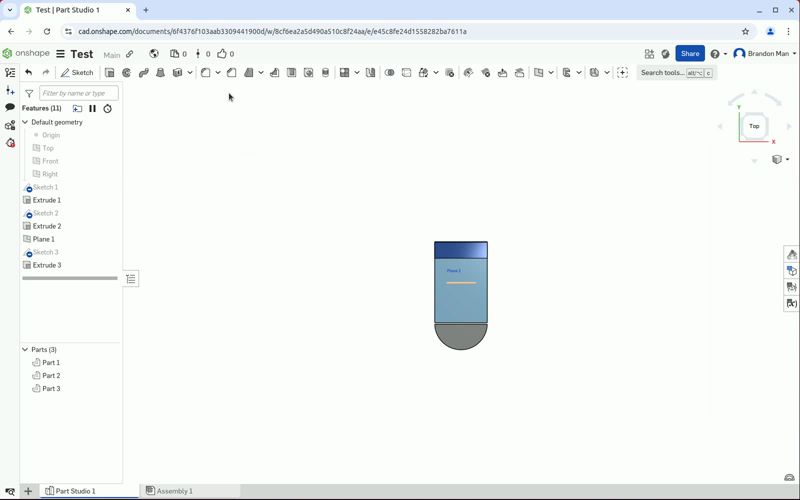
mouse_move(73, 352)
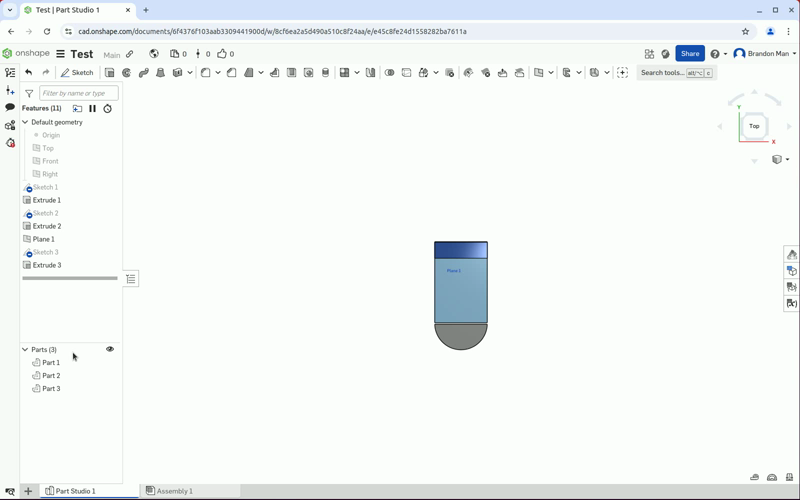
key(y)
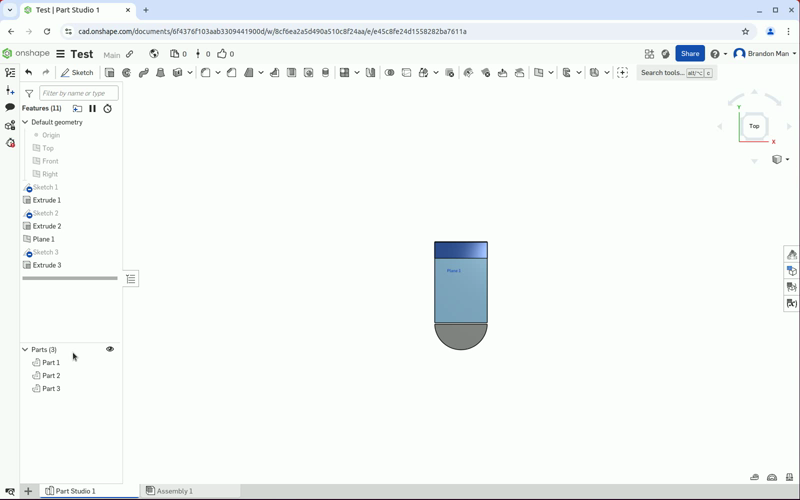
key(shift+p)
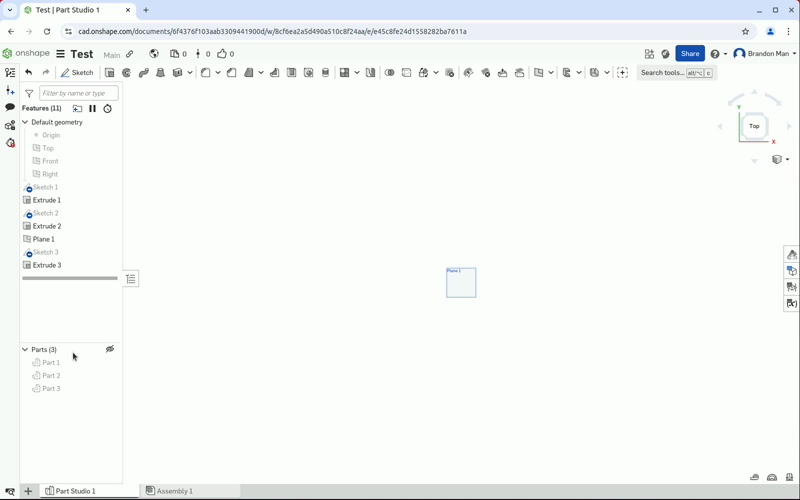
key(space)
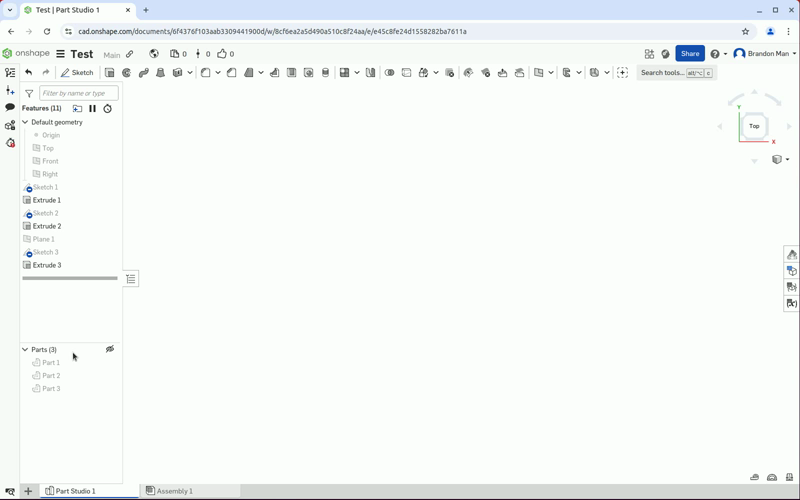
key_down(shift)
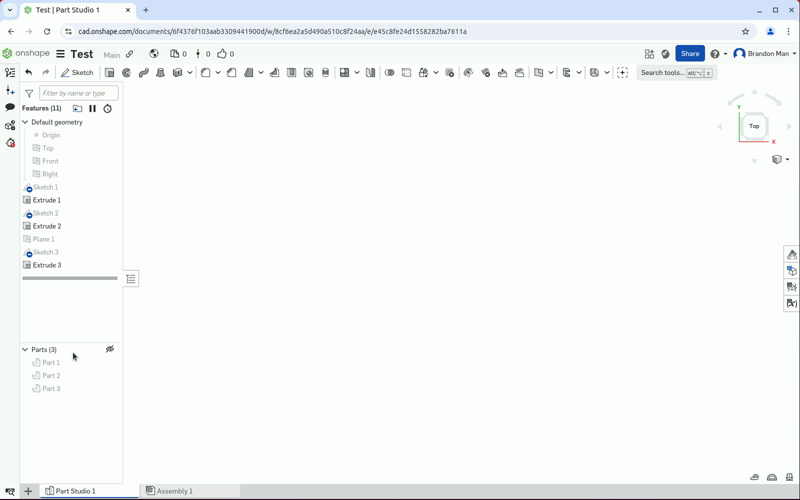
key(up)
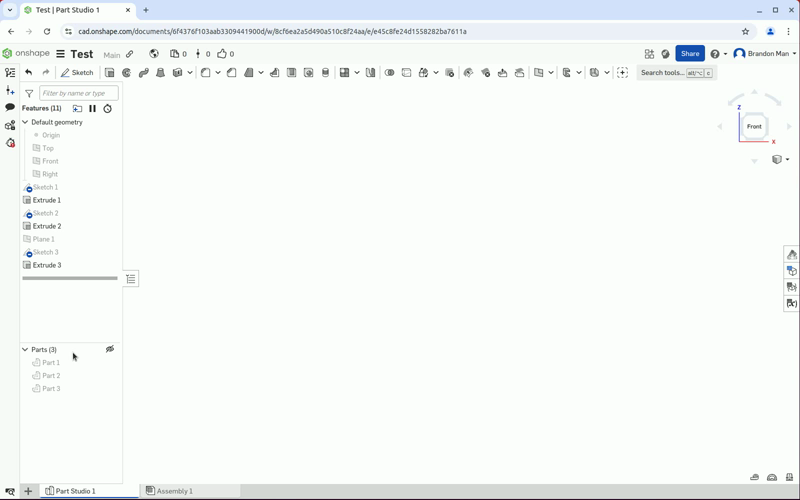
key_up(shift)
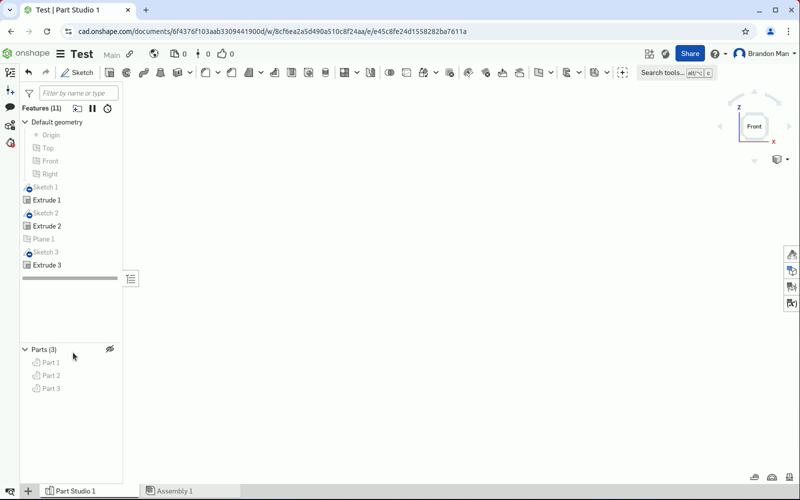
mouse_move(73, 352)
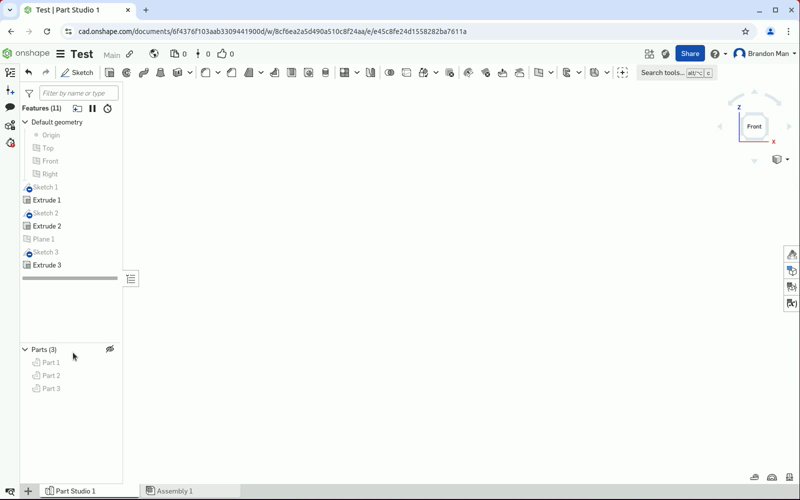
key(shift+y)
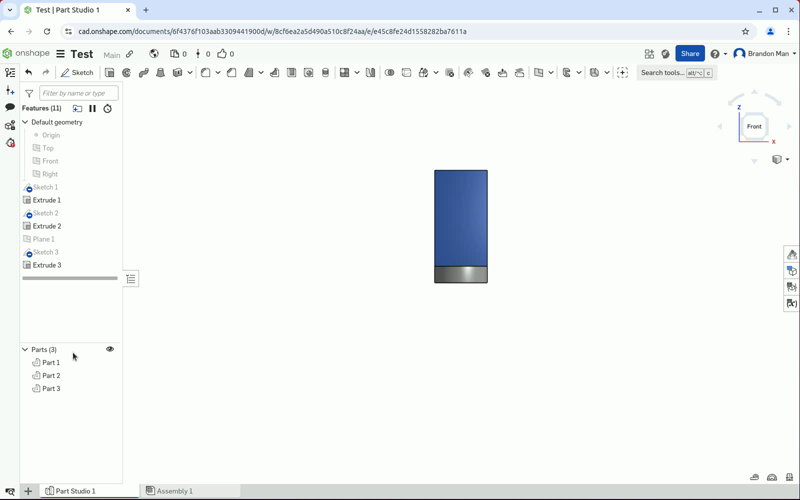
mouse_move(541, 75)
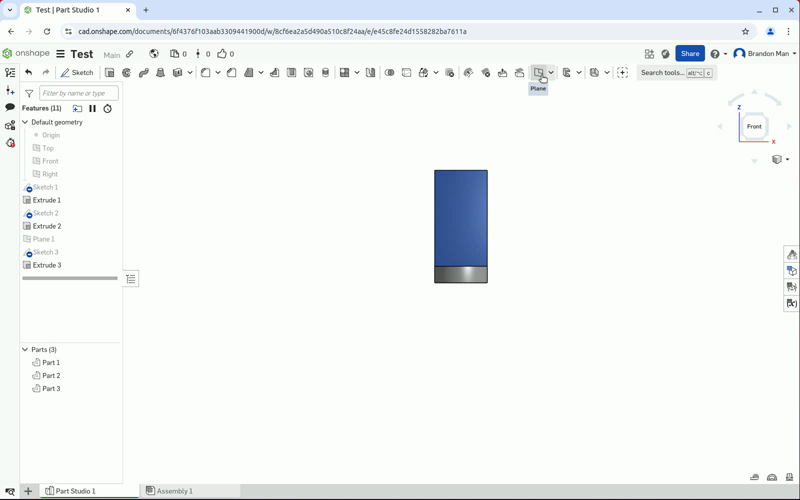
click(541, 75)
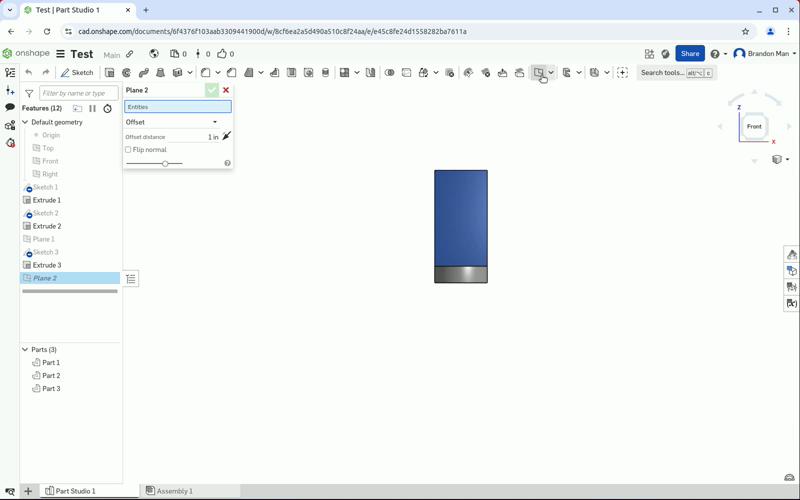
mouse_move(73, 163)
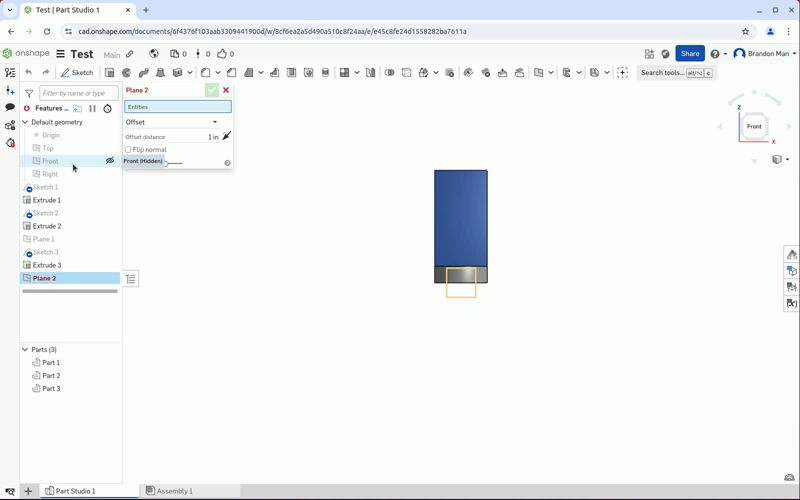
click(73, 163)
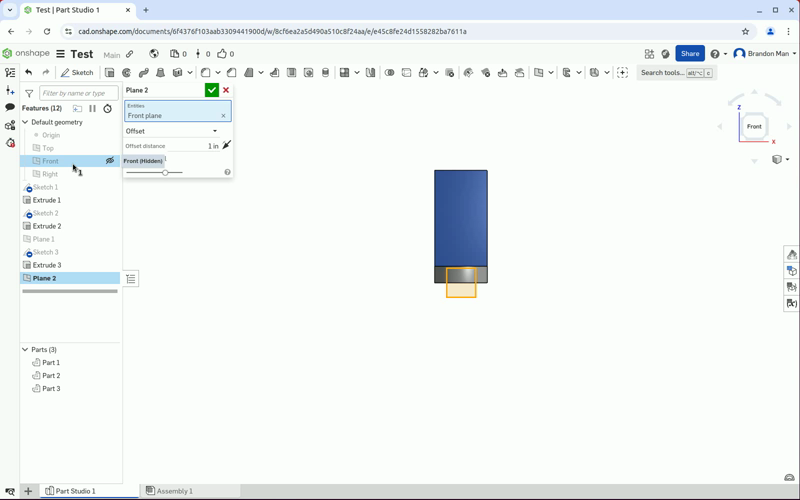
key(tab, 2)
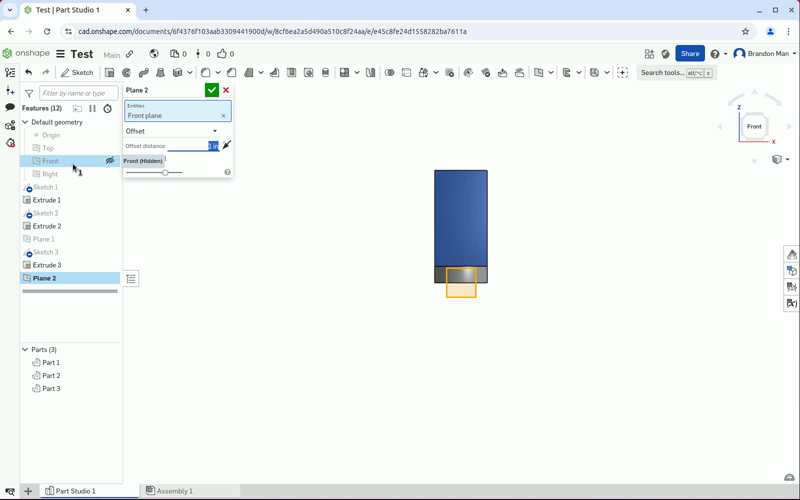
text(5.053)
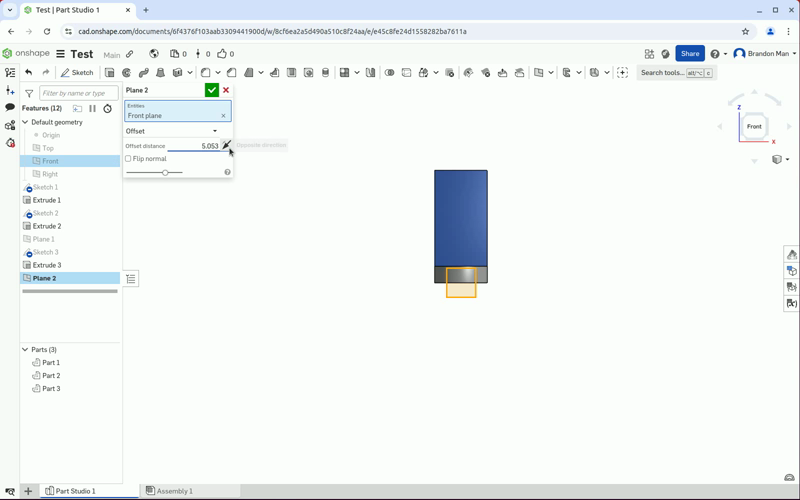
mouse_move(229, 147)
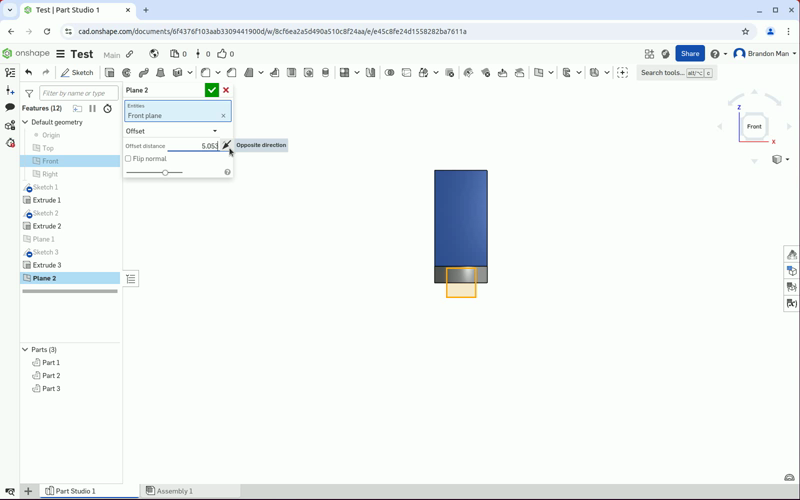
click(229, 147)
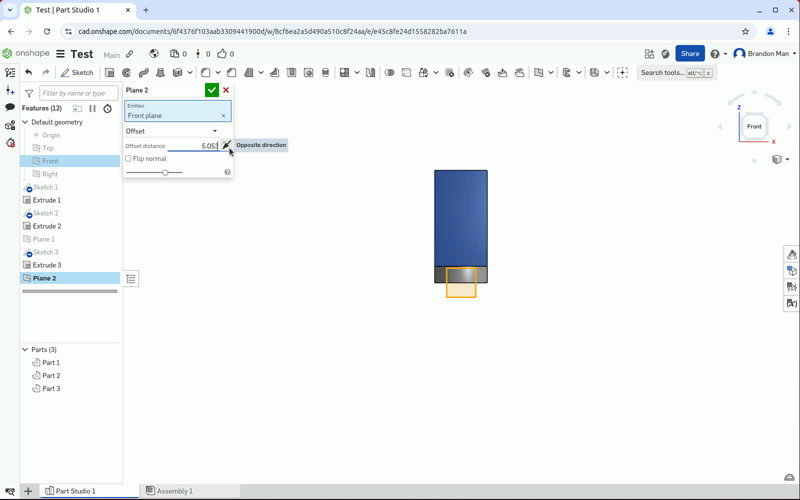
key(enter, 2)
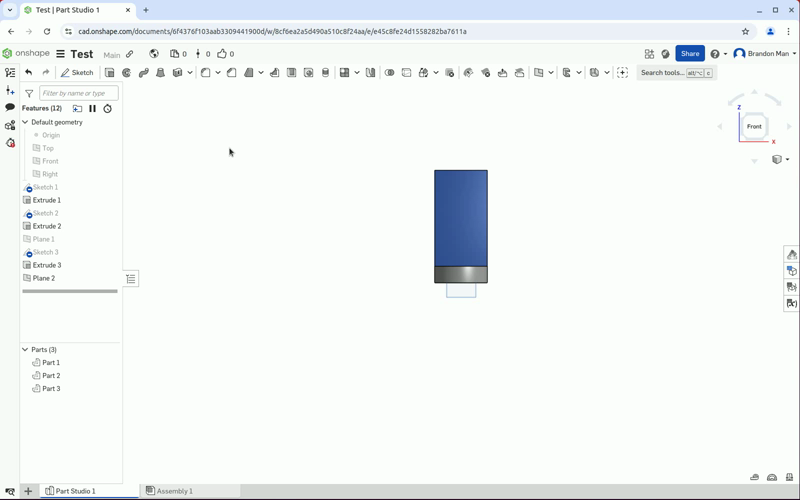
key(shift+s)
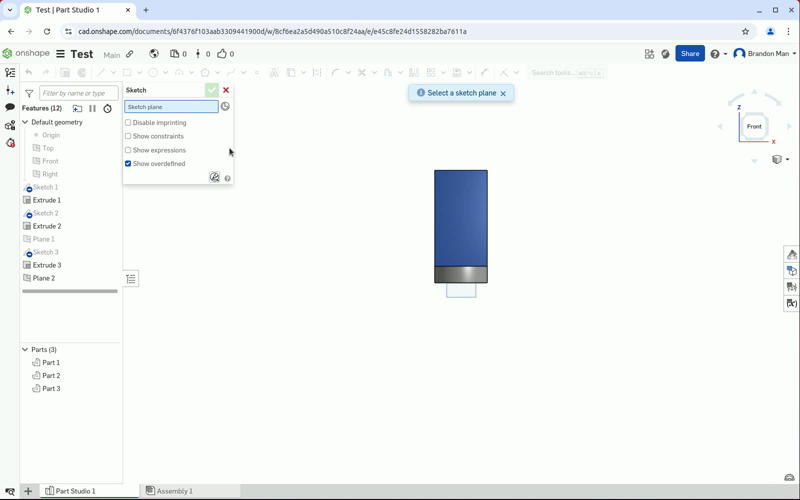
mouse_move(73, 280)
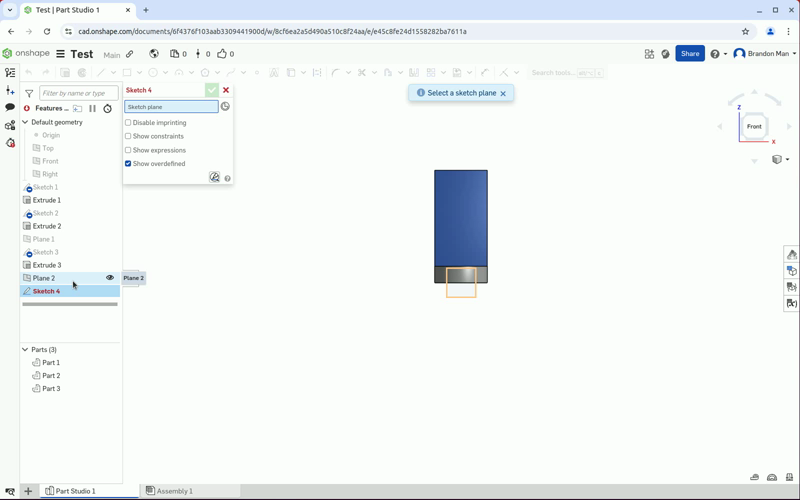
click(73, 280)
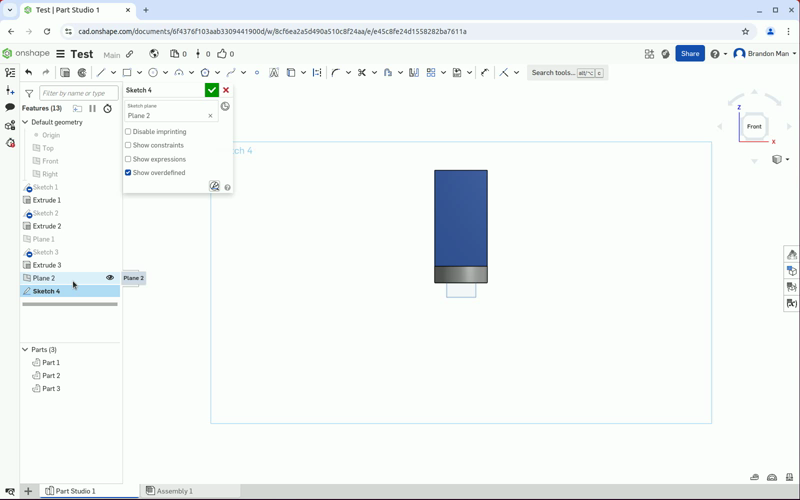
mouse_move(73, 352)
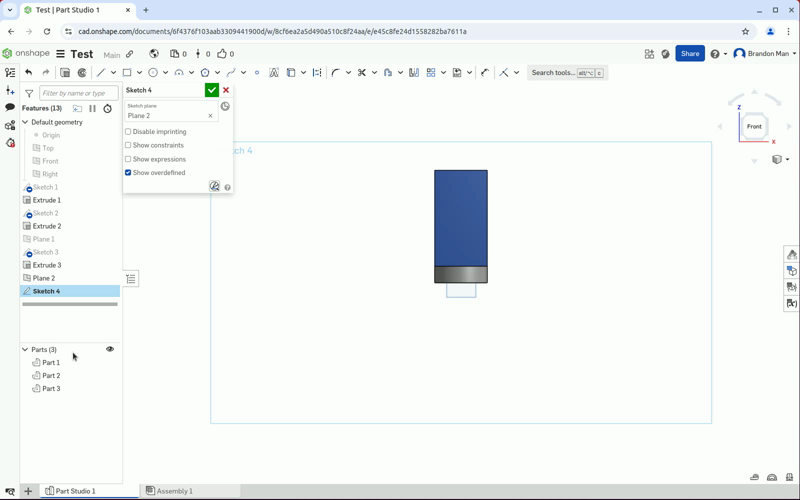
key(y)
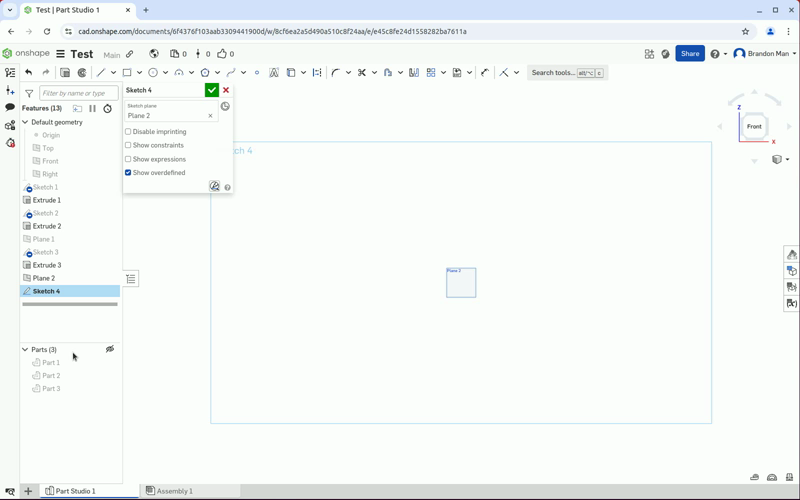
key(a)
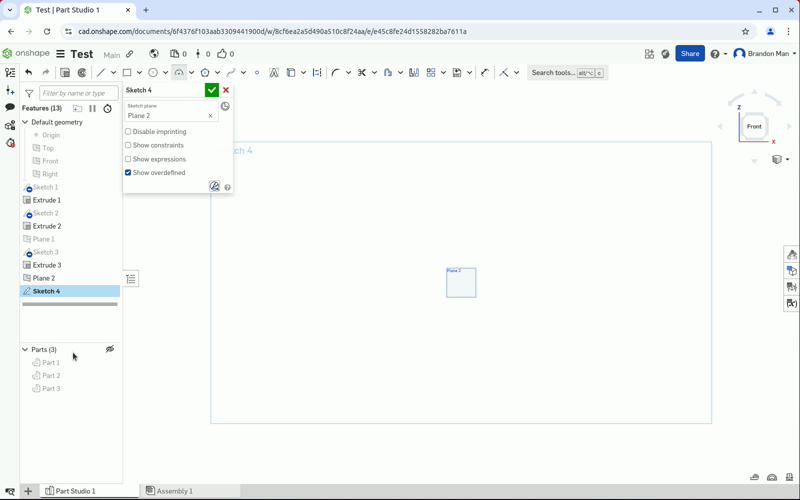
key_down(shift)
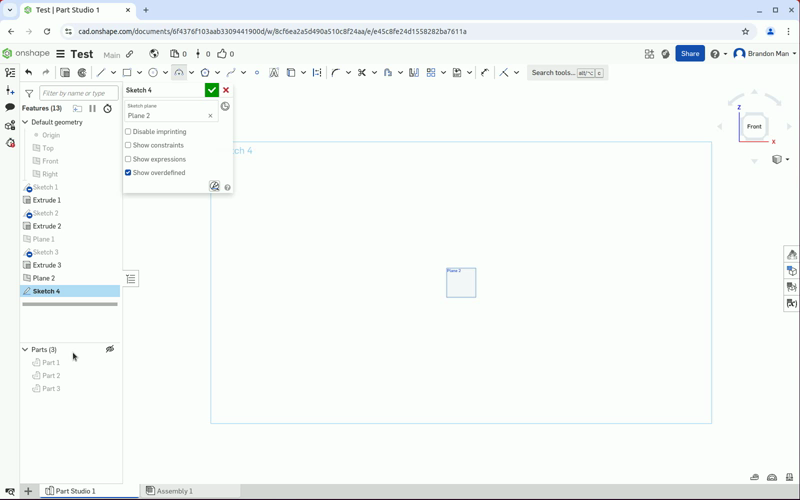
mouse_move(450, 200)
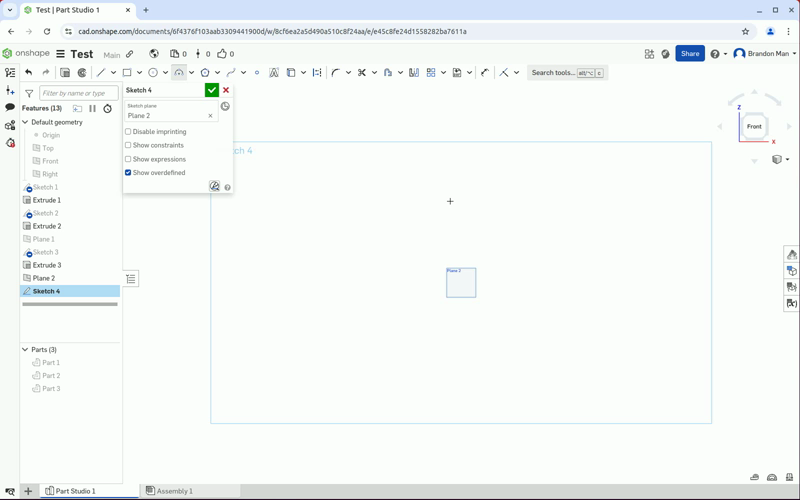
click(450, 200)
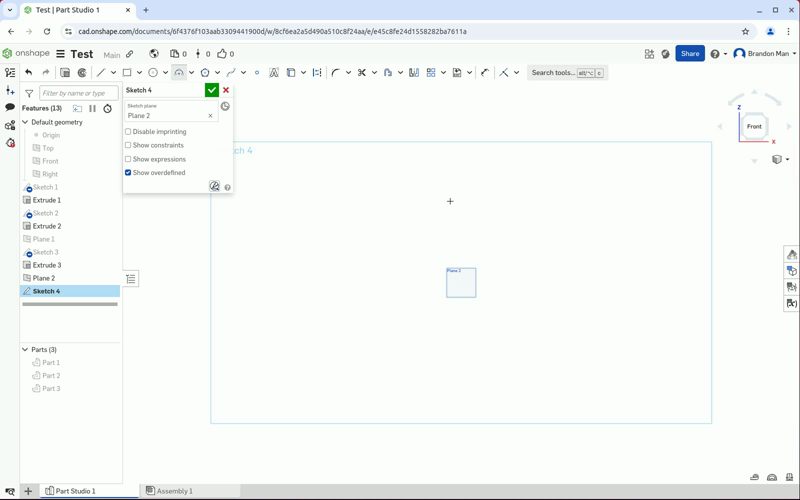
key_up(shift)
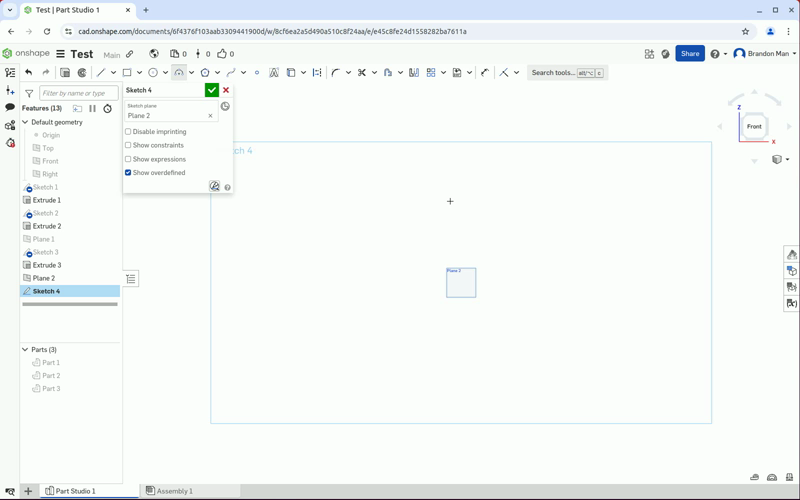
key_down(shift)
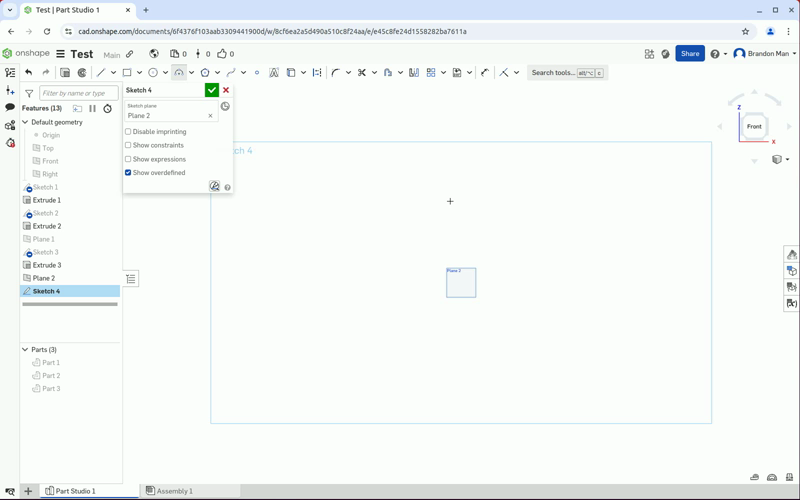
mouse_move(471, 200)
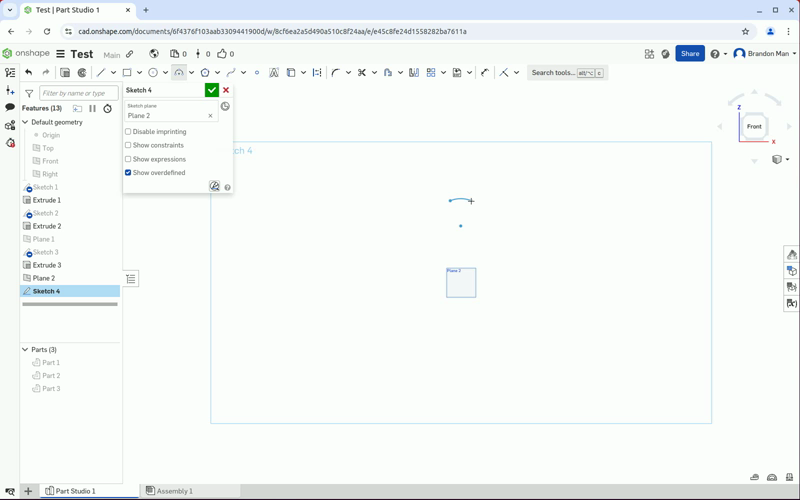
click(471, 200)
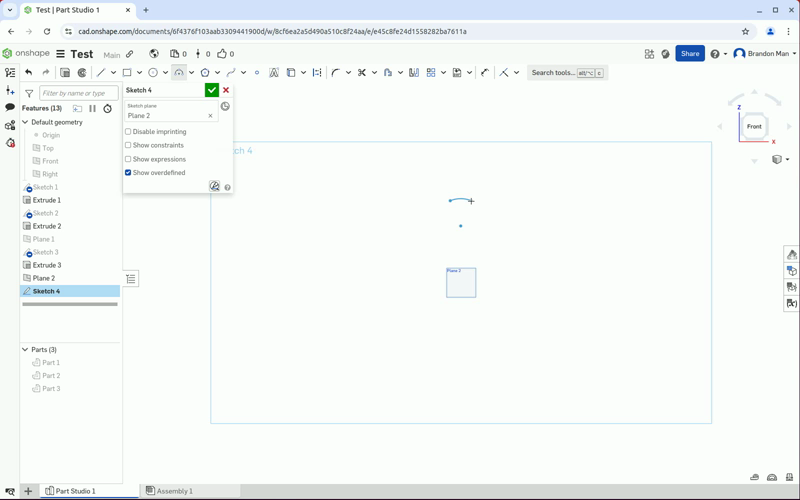
mouse_move(460, 211)
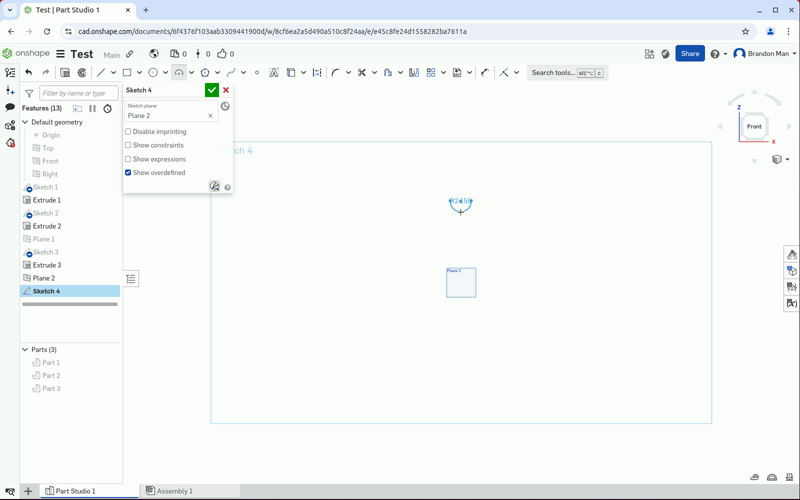
click(460, 211)
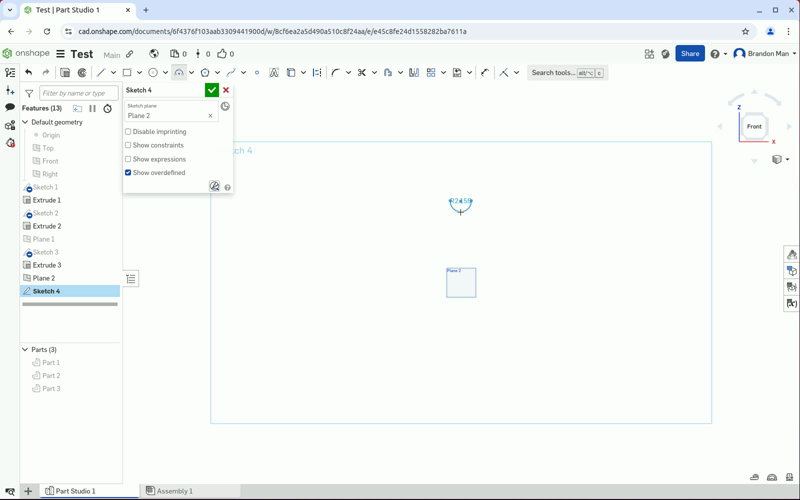
key_up(shift)
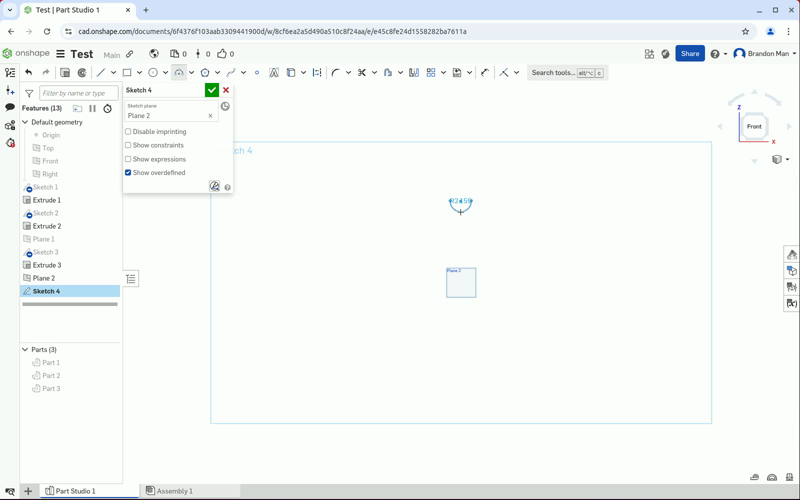
key(esc)
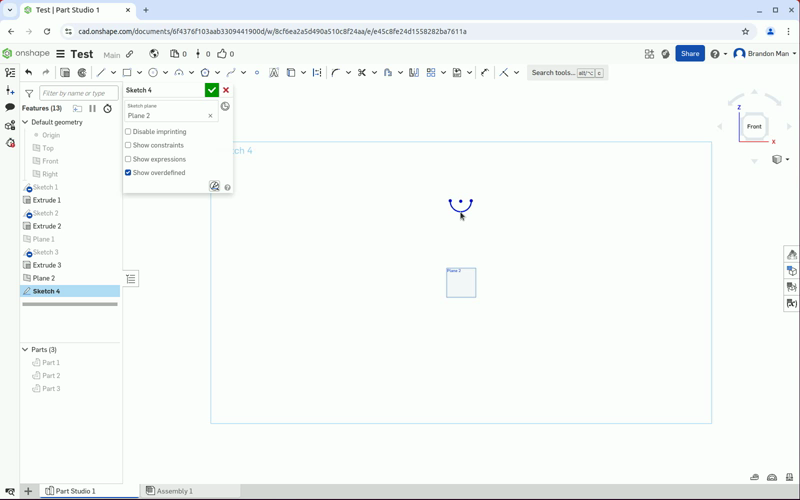
key(l)
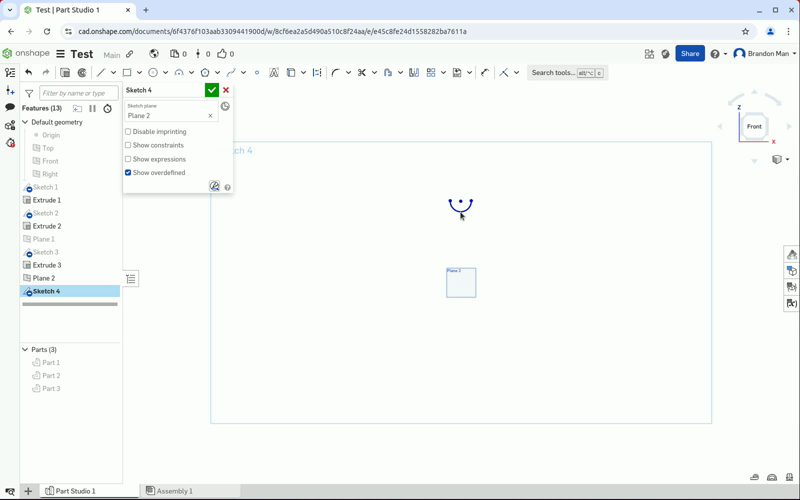
mouse_move(471, 200)
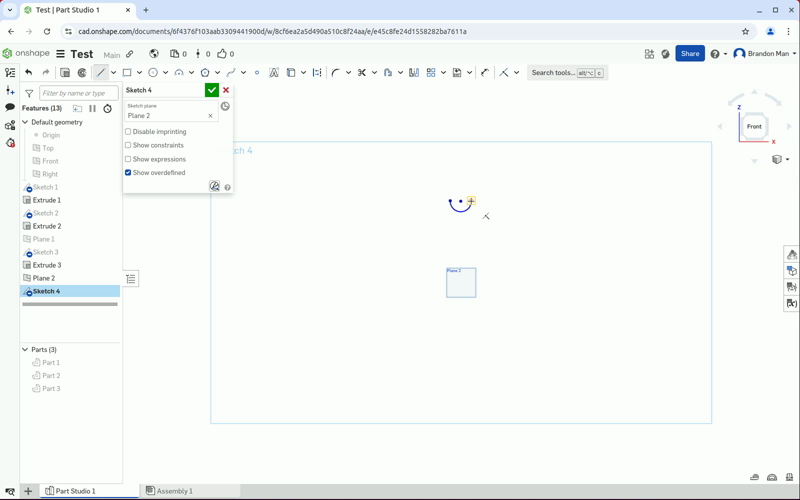
click(471, 200)
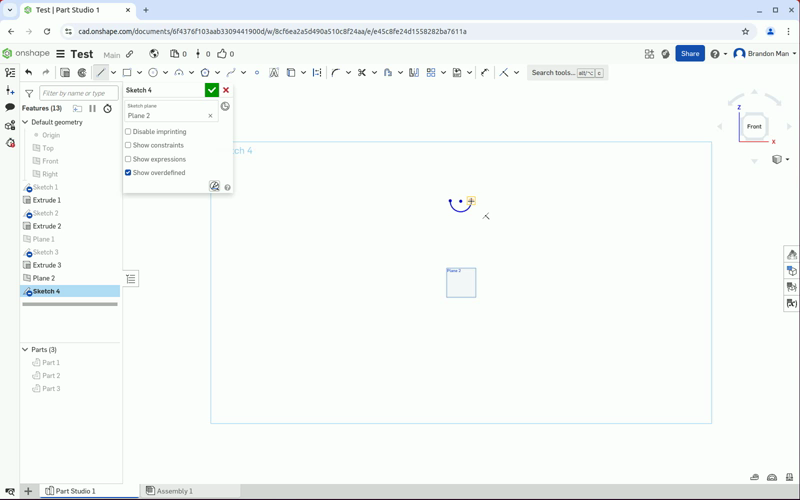
key_down(shift)
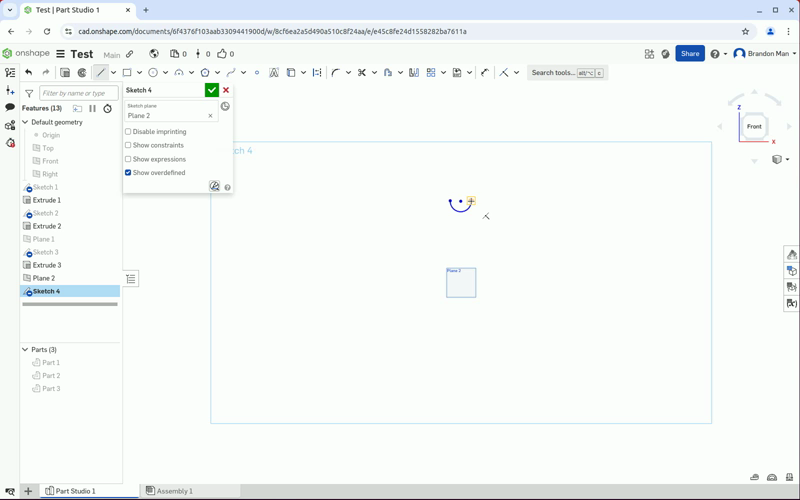
mouse_move(501, 200)
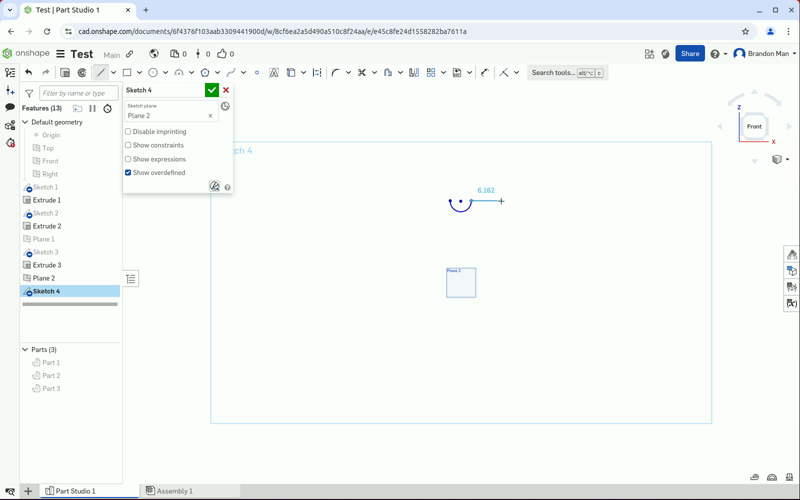
mouse_move(471, 169)
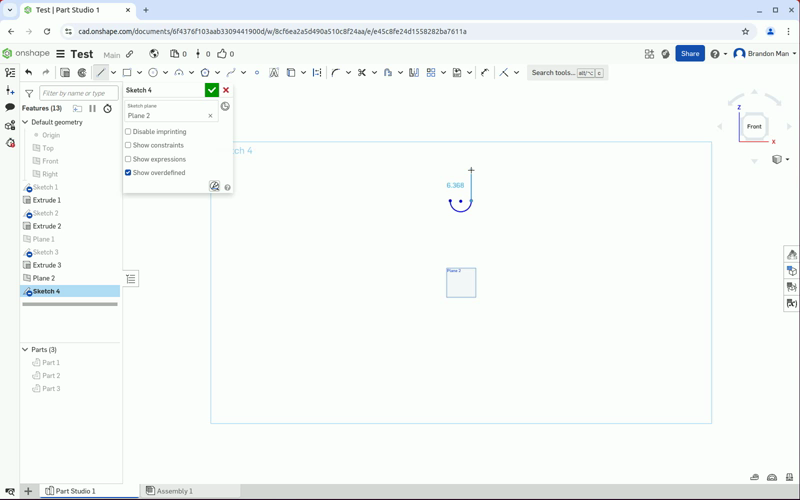
click(471, 169)
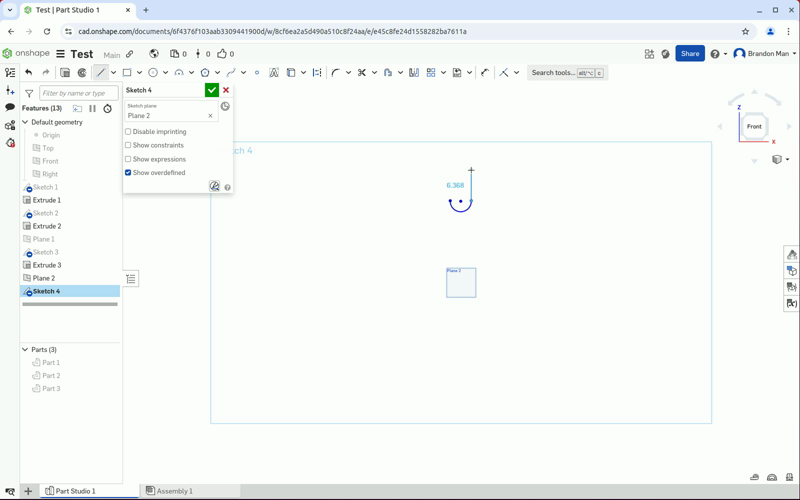
key_up(shift)
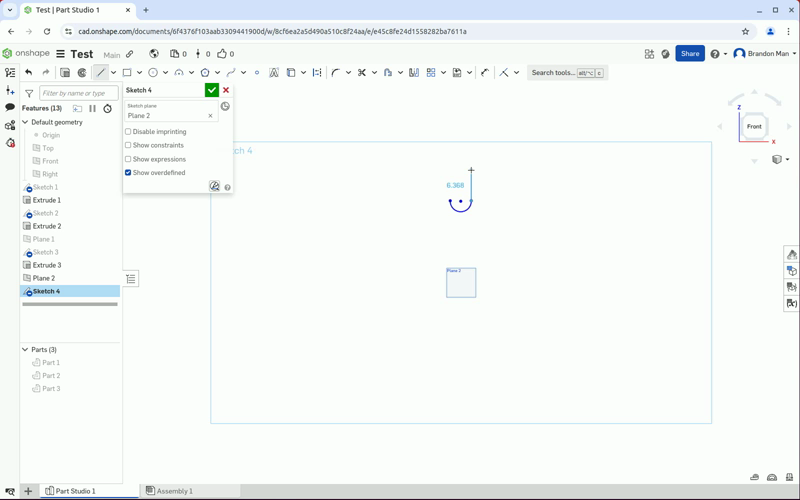
key_down(shift)
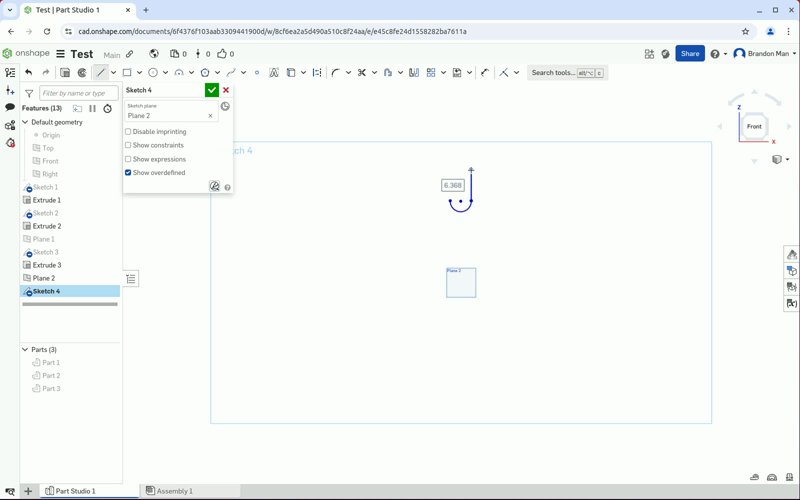
mouse_move(501, 169)
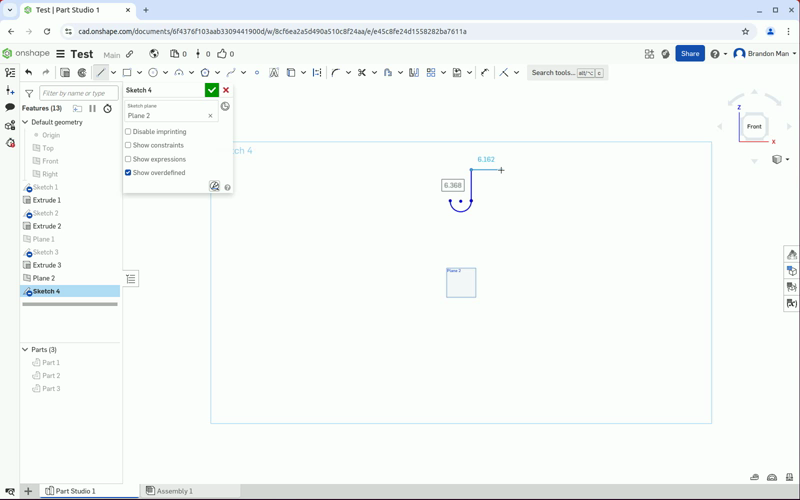
mouse_move(450, 169)
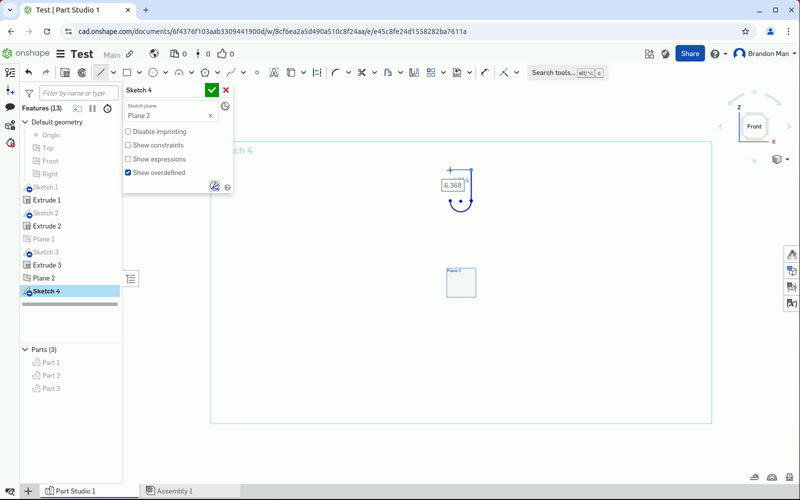
click(450, 169)
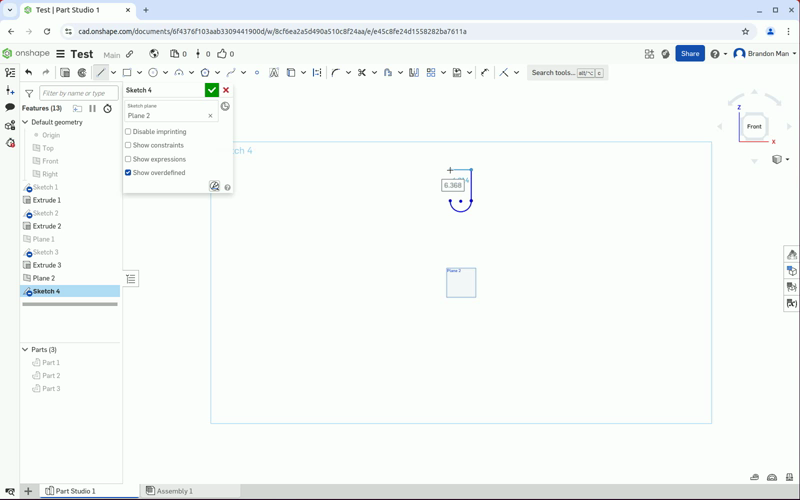
key_up(shift)
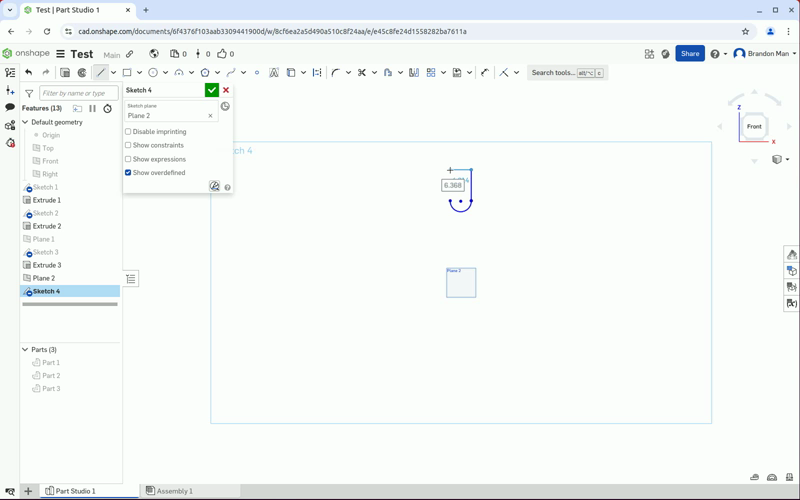
mouse_move(480, 169)
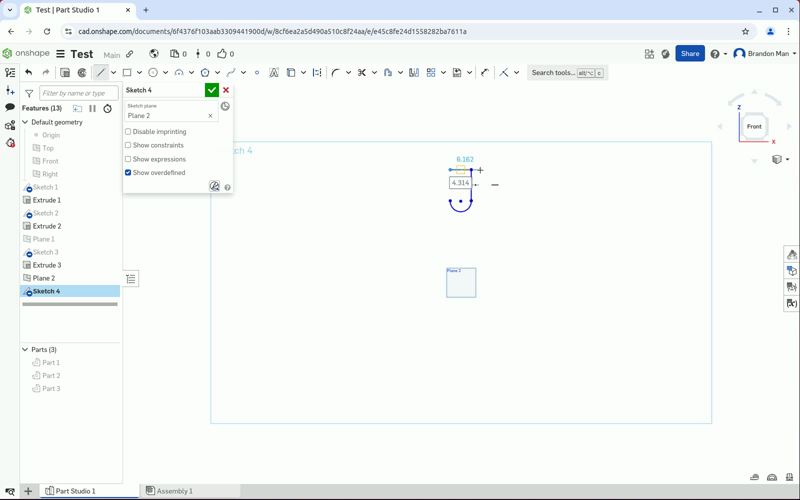
key_down(shift)
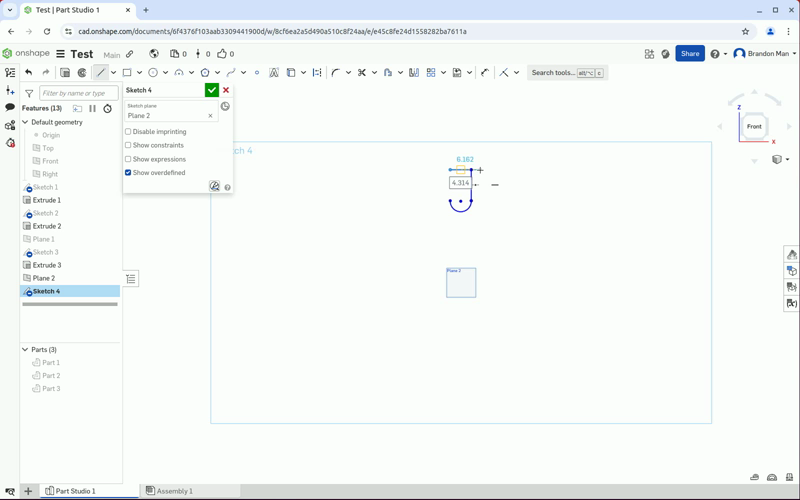
mouse_move(450, 200)
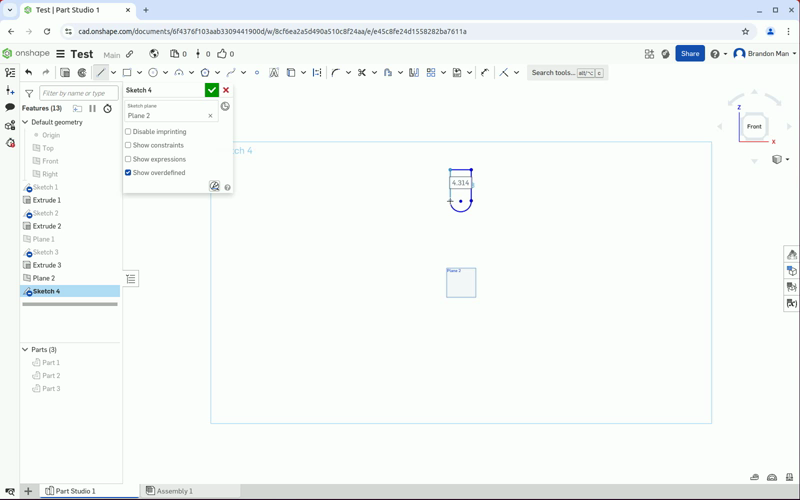
key_up(shift)
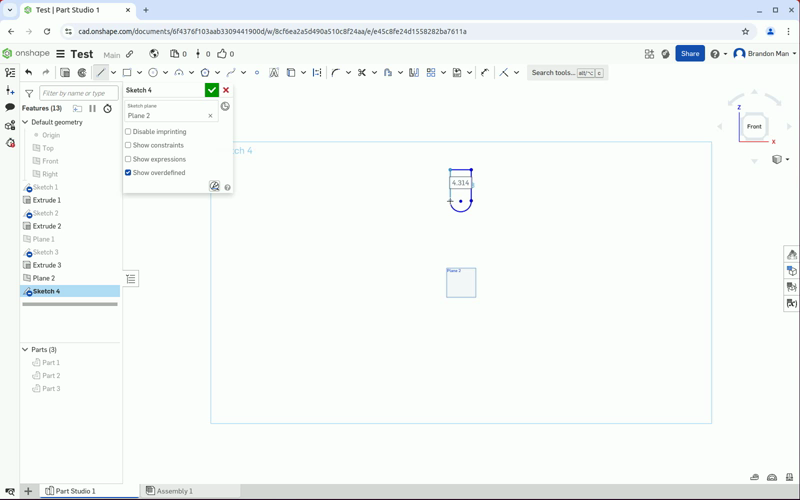
click(450, 200)
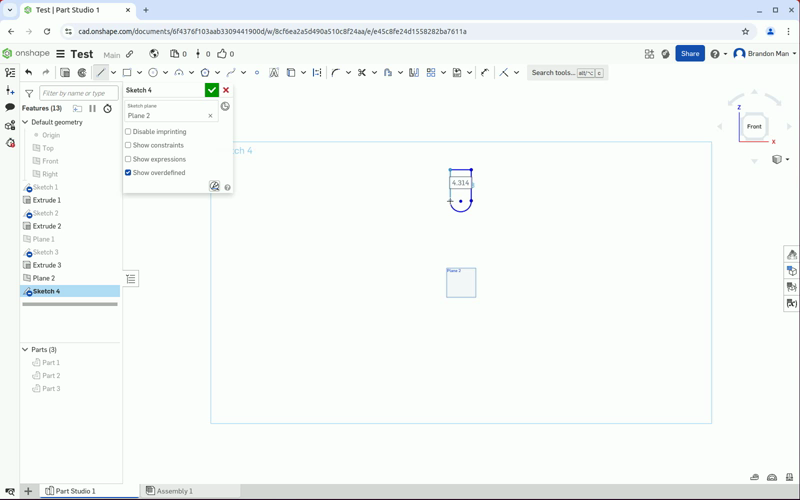
key(esc)
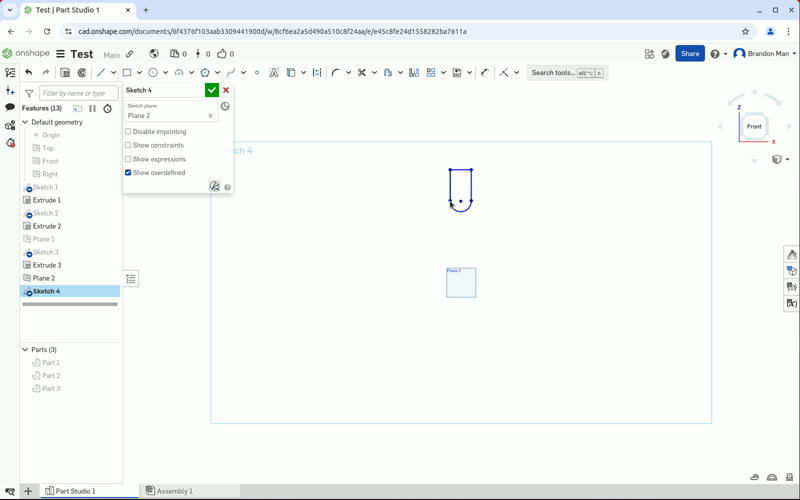
mouse_move(458, 173)
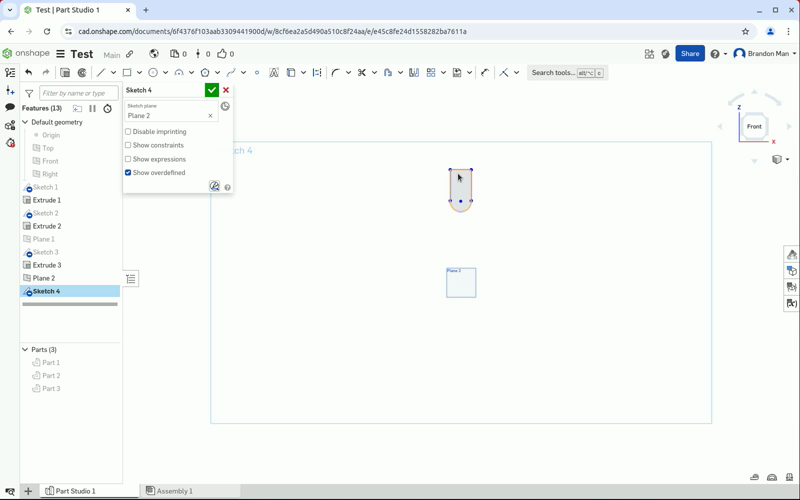
scroll(6)
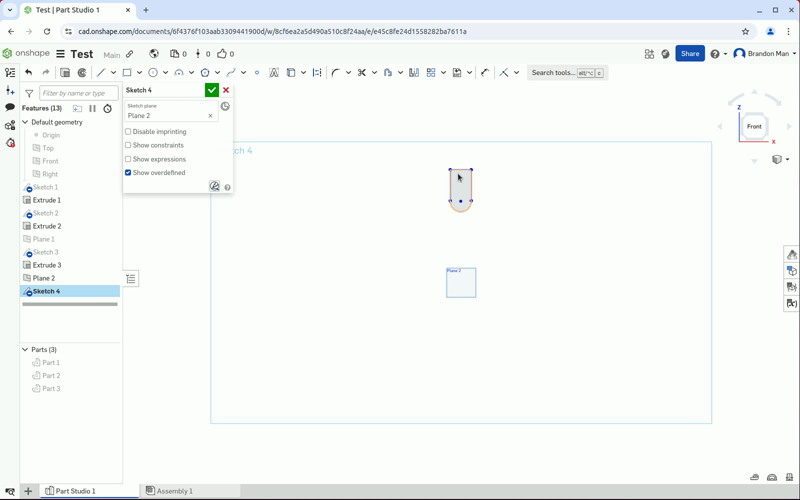
scroll(6)
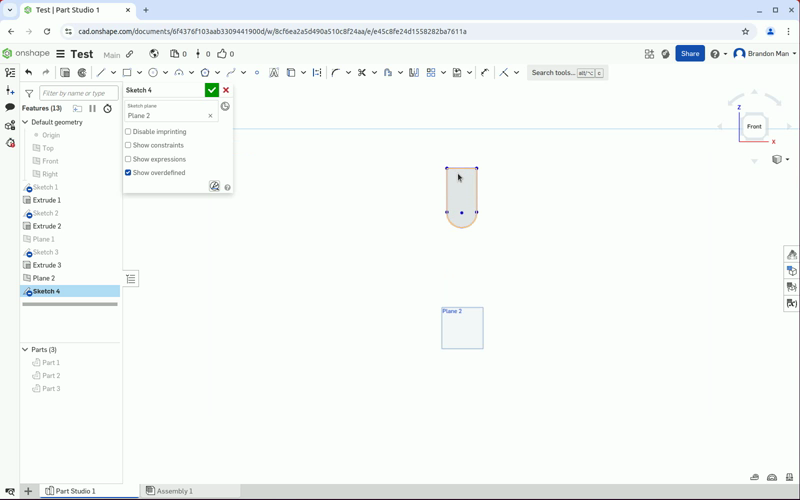
scroll(6)
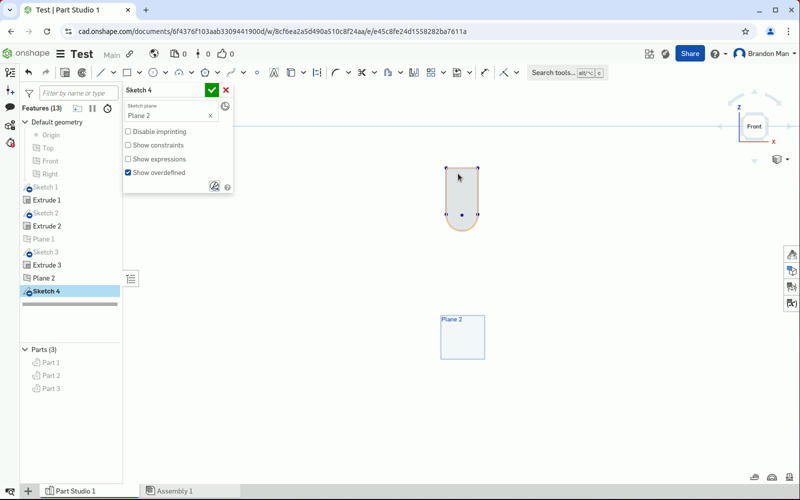
scroll(6)
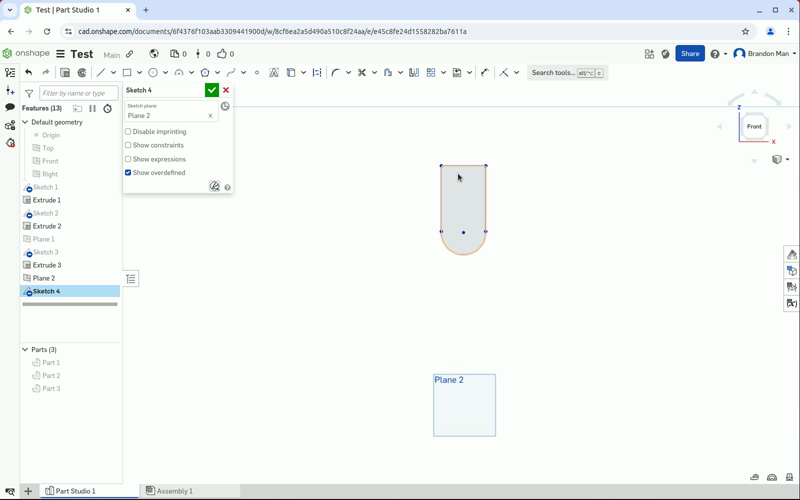
scroll(6)
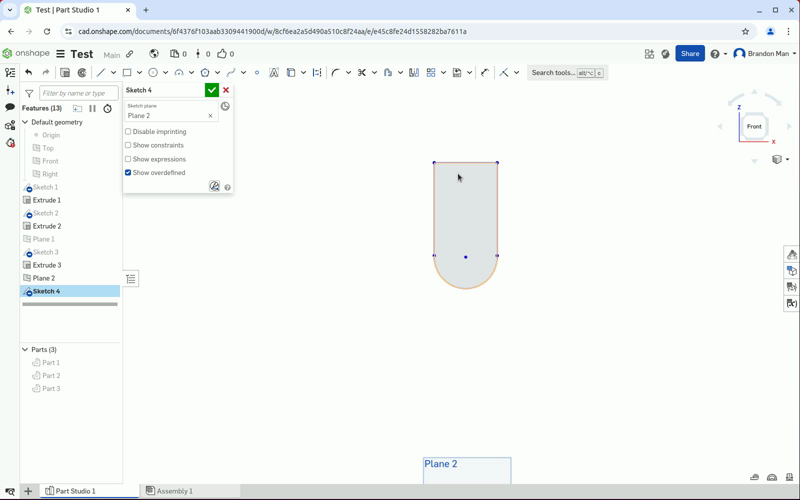
scroll(6)
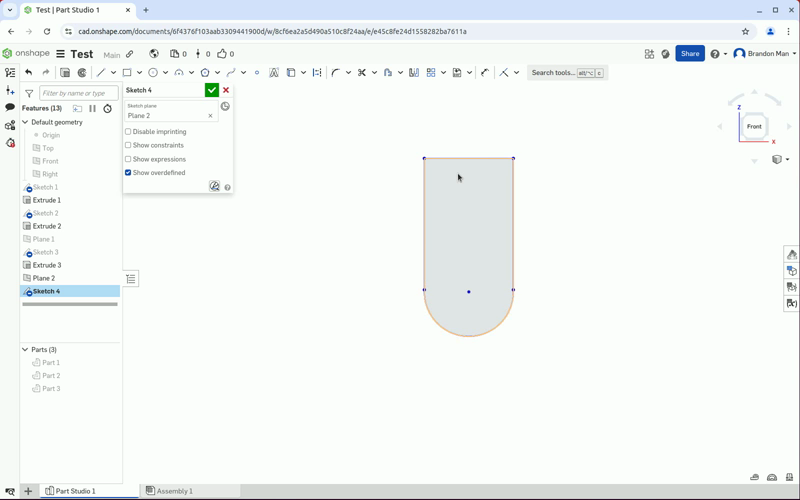
scroll(6)
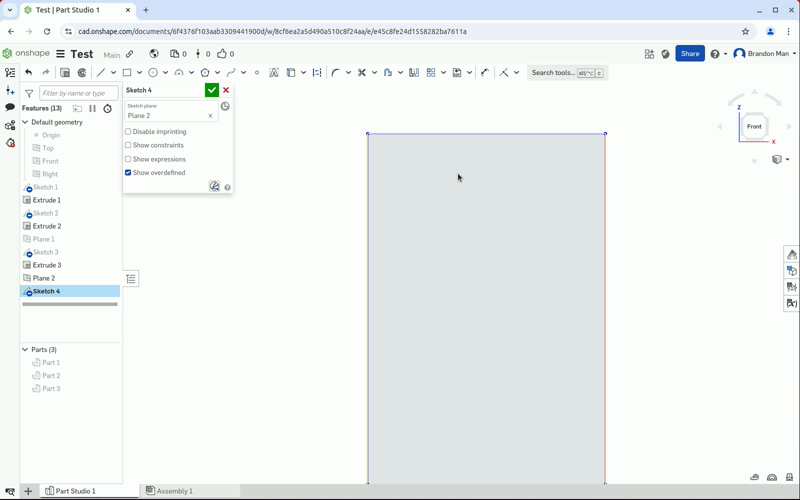
click(458, 173)
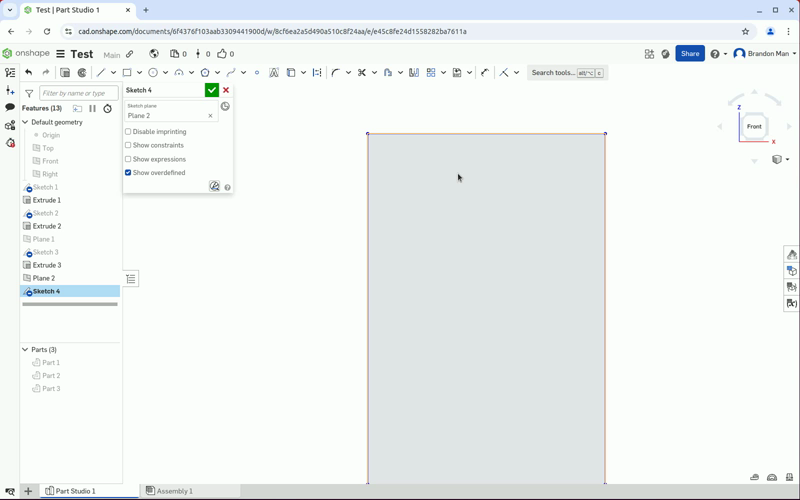
scroll(-6)
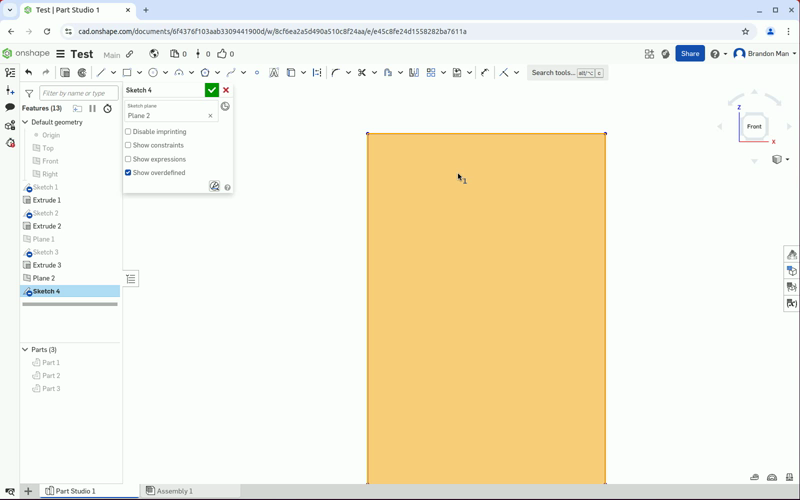
scroll(-6)
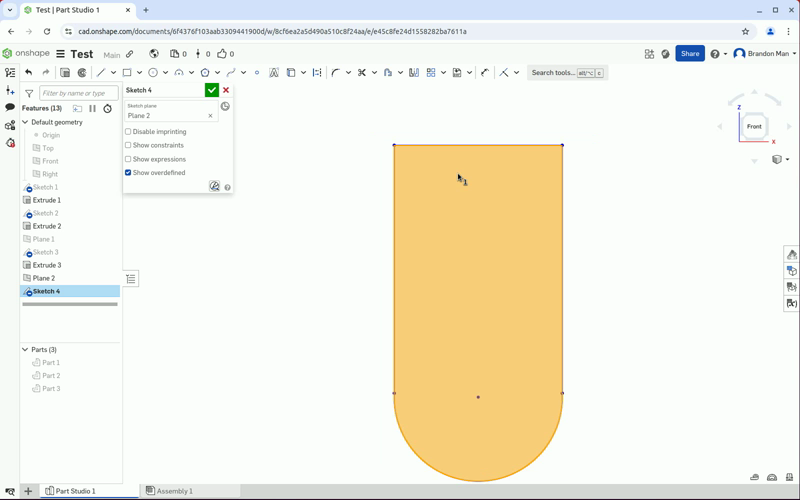
scroll(-6)
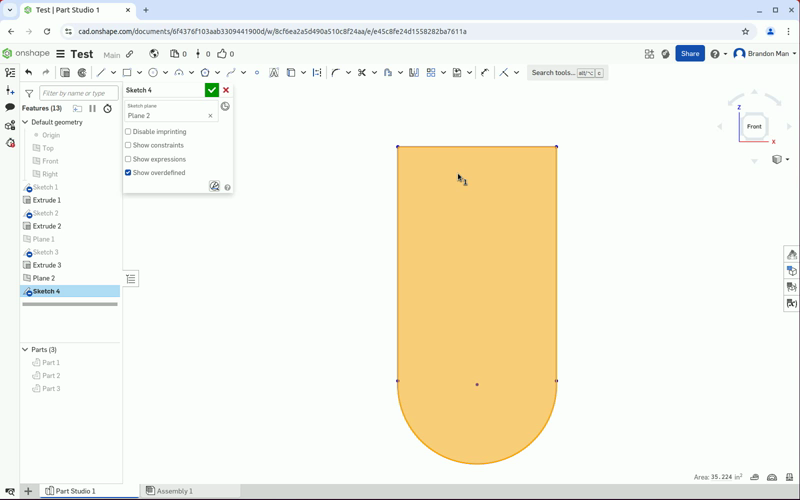
scroll(-6)
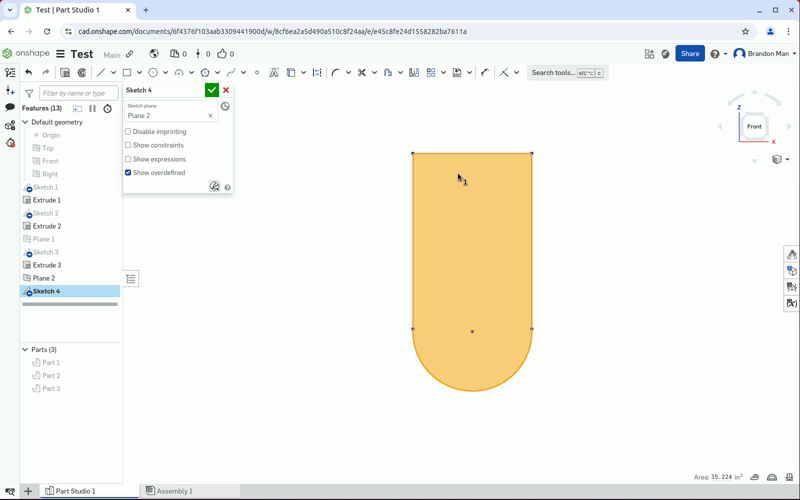
scroll(-6)
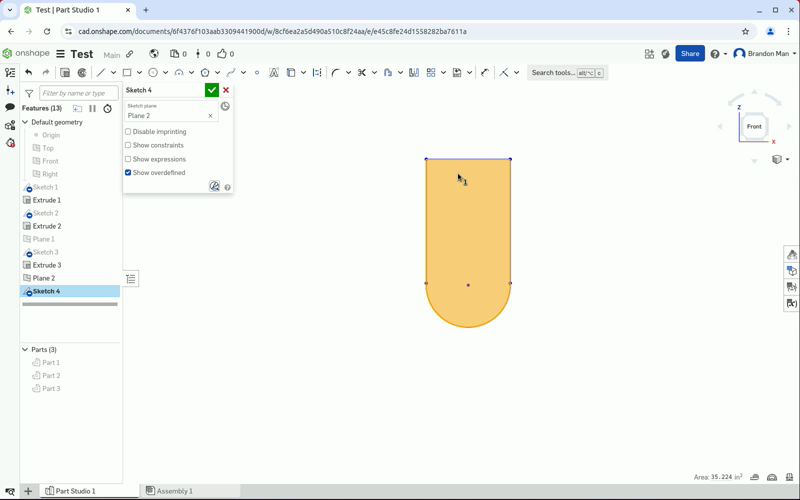
scroll(-6)
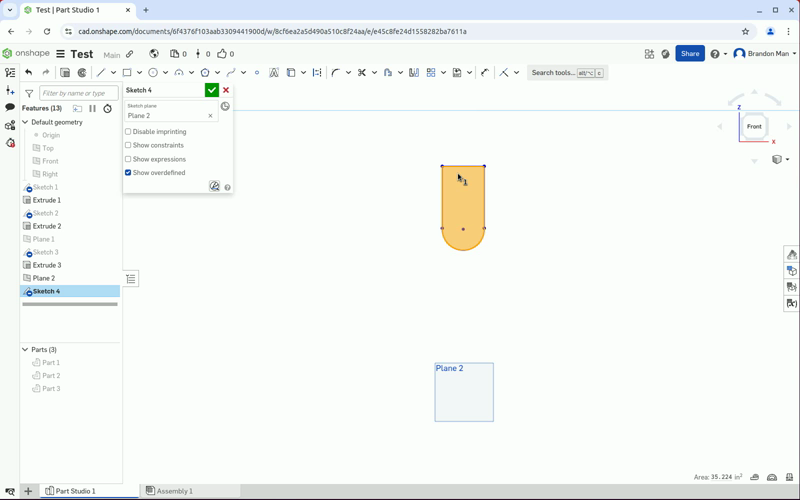
scroll(-6)
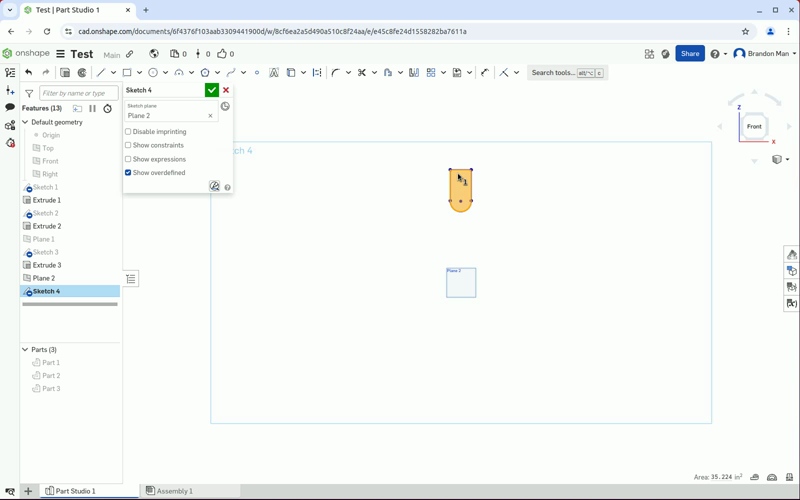
mouse_move(73, 352)
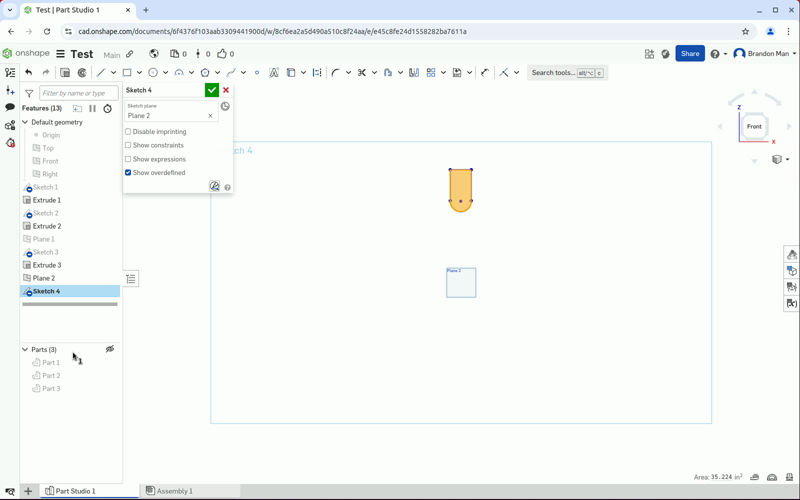
key(shift+y)
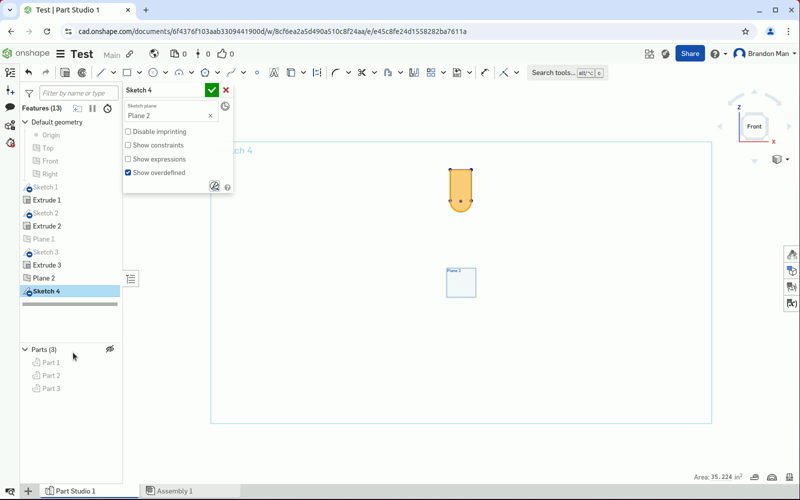
key(shift+e)
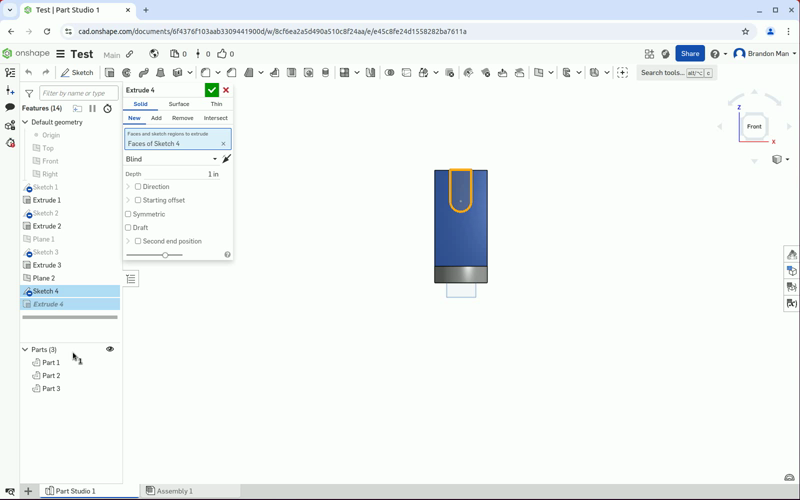
mouse_move(143, 106)
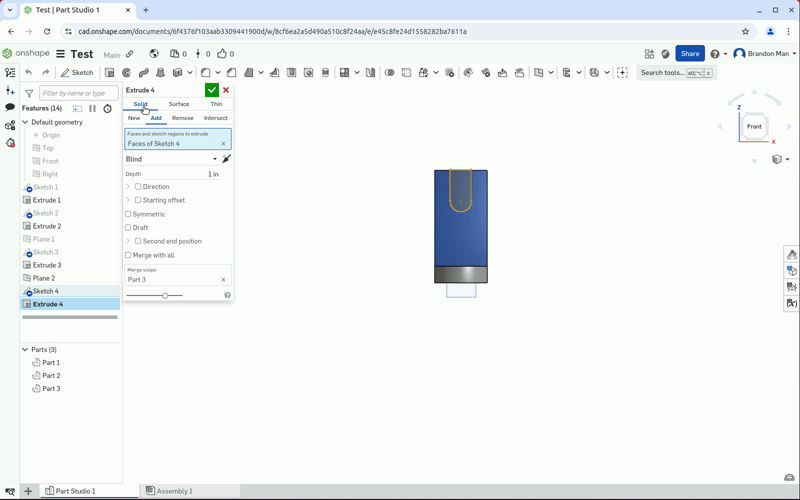
click(143, 106)
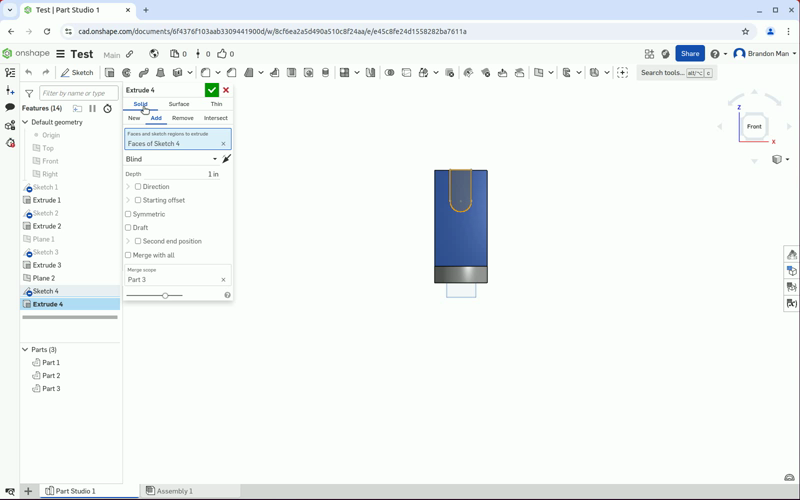
mouse_move(186, 120)
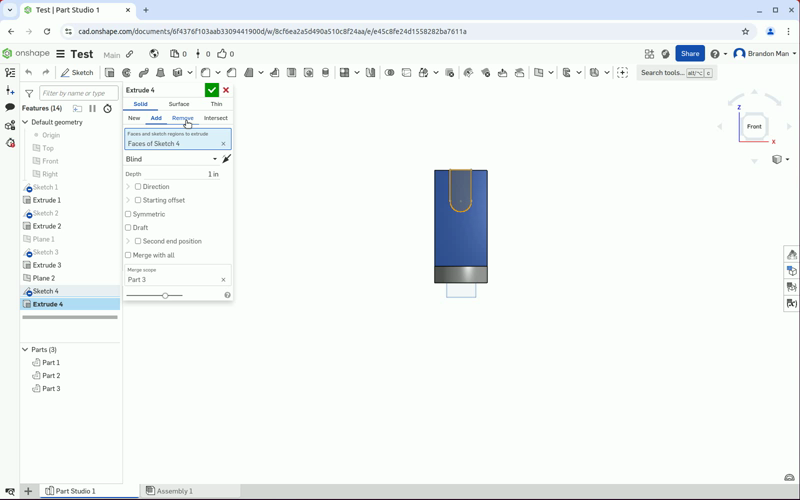
click(186, 120)
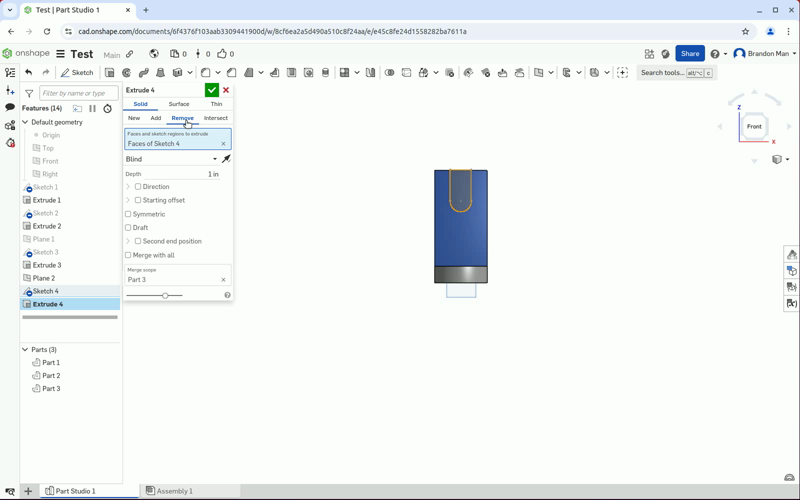
key(tab, 4)
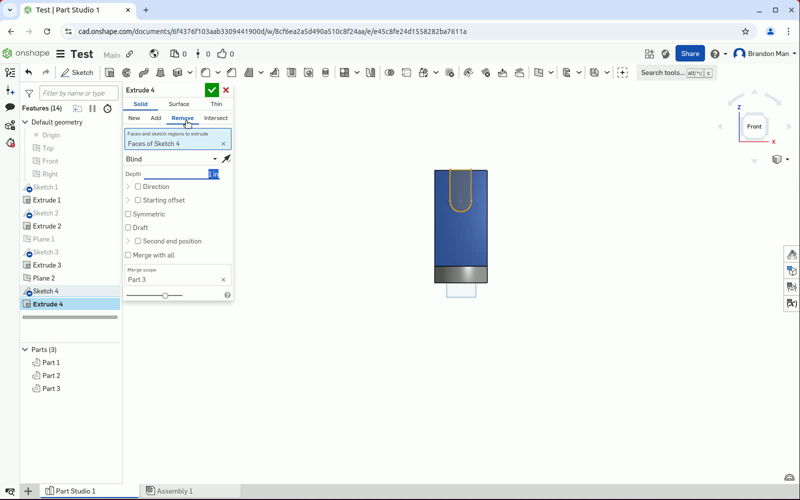
text(6.499)
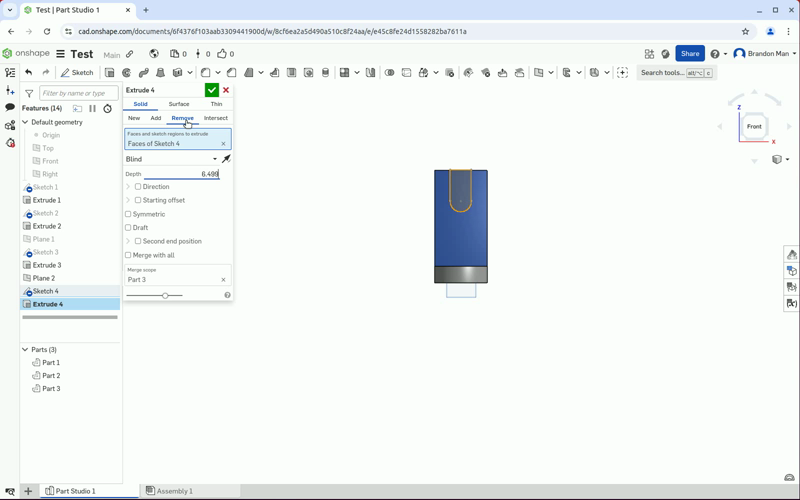
key(tab, 6)
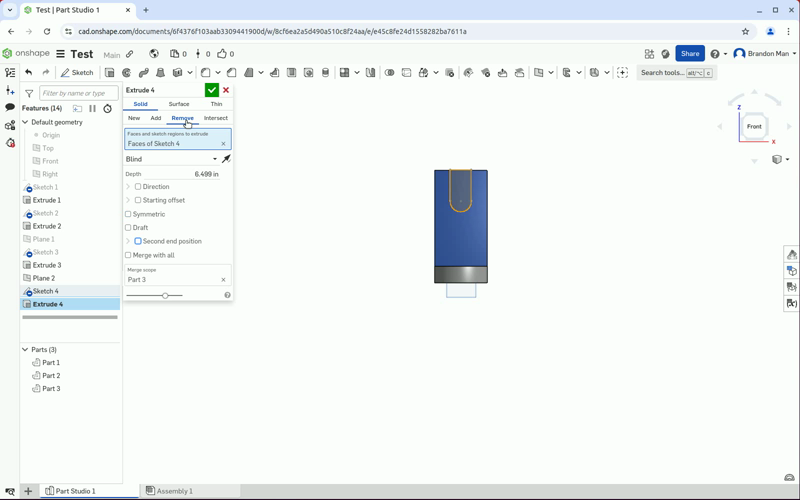
key(space)
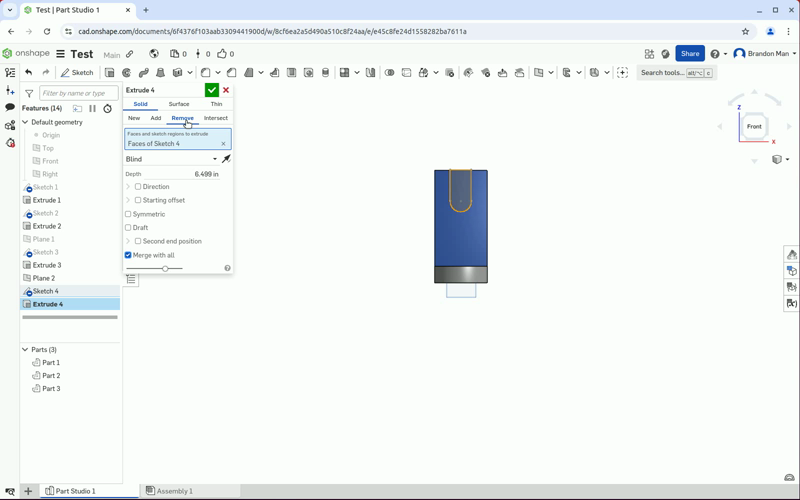
key(enter)
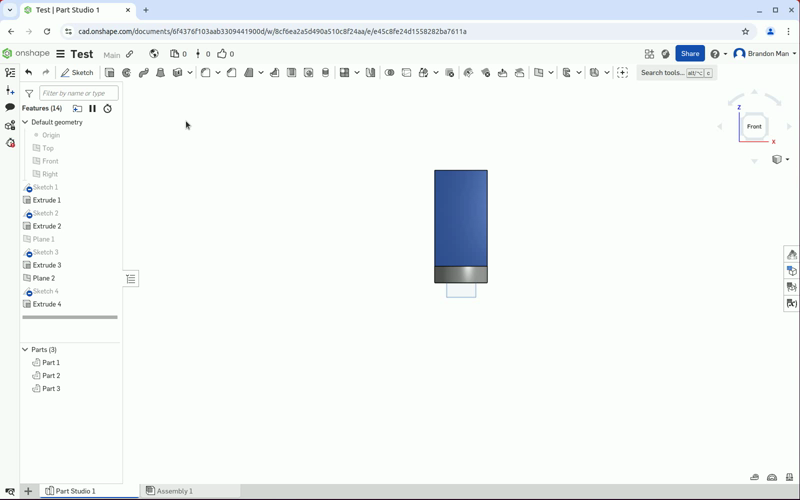
key(shift+h)
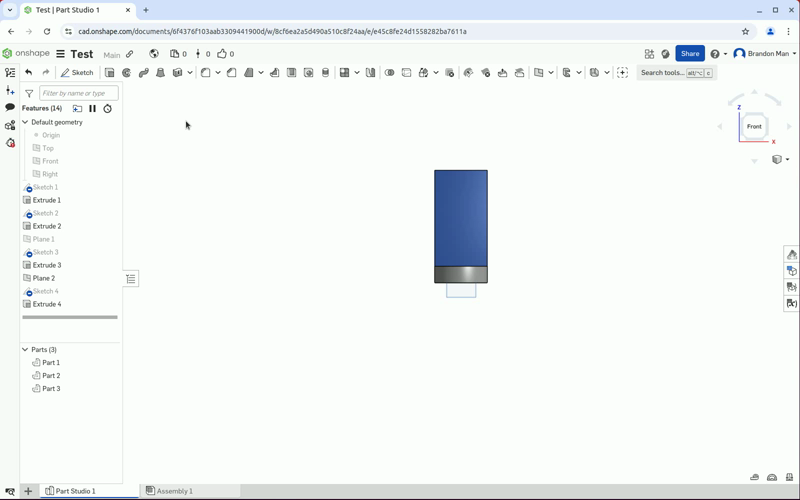
key(shift+h)
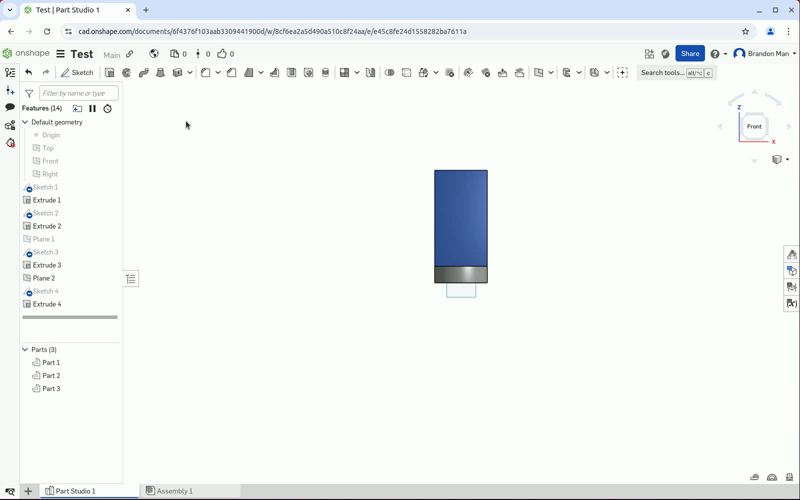
mouse_move(73, 189)
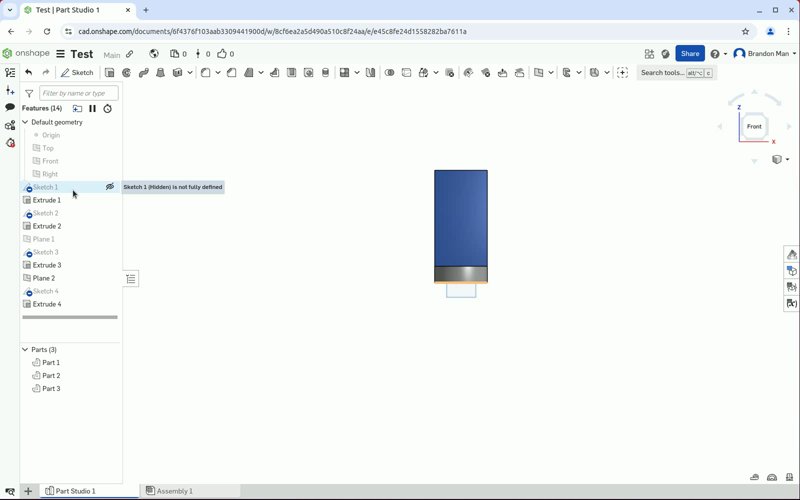
click(73, 189)
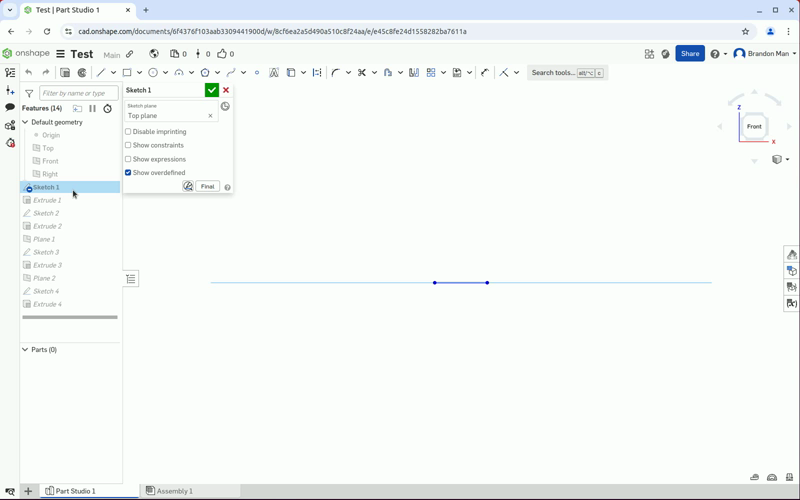
mouse_move(229, 92)
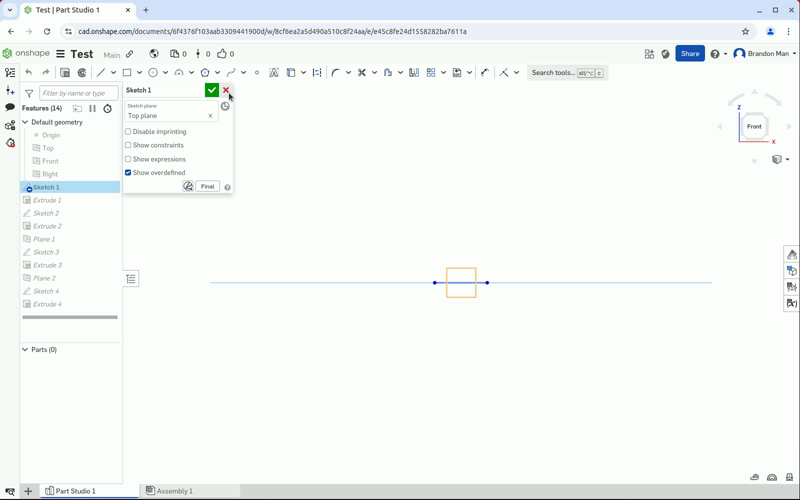
click(229, 92)
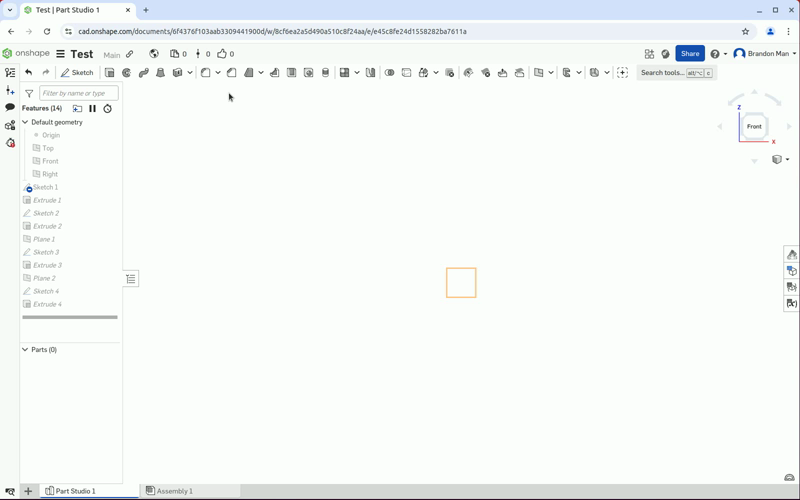
mouse_move(73, 352)
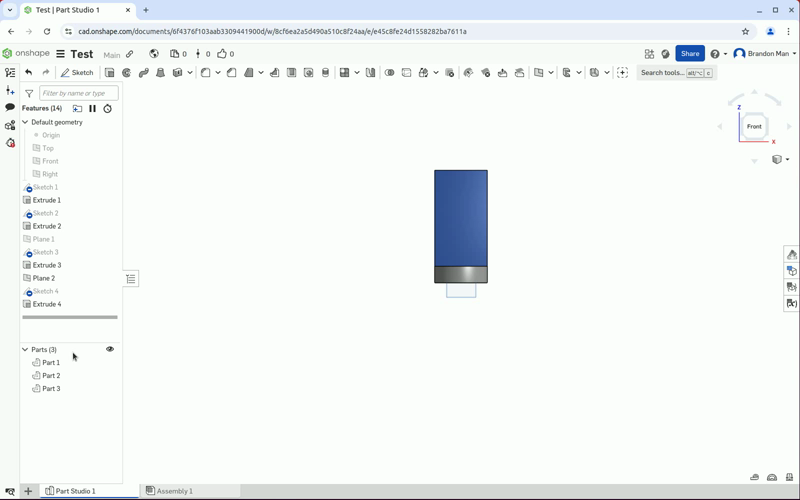
key(y)
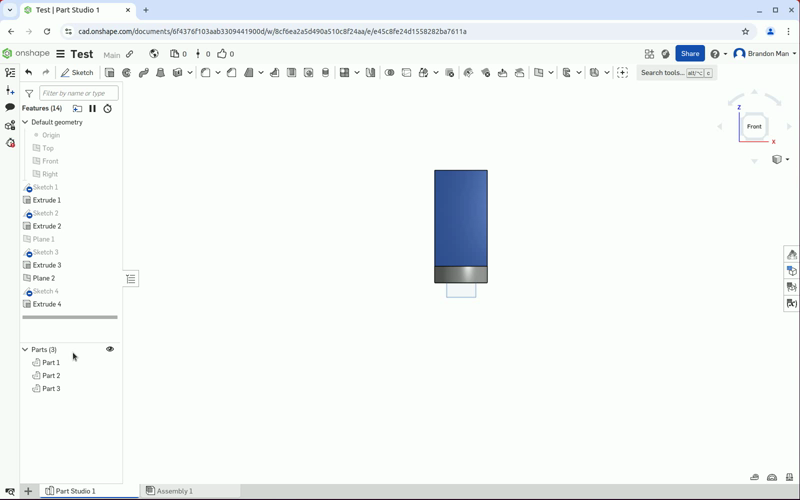
key(shift+p)
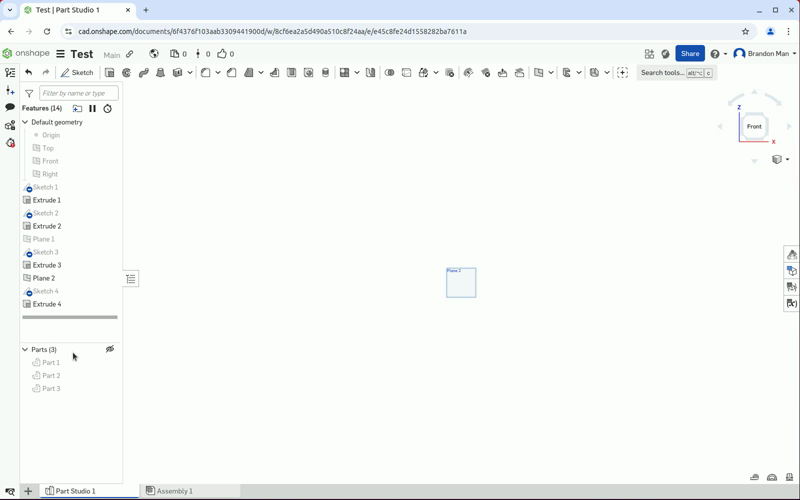
key(space)
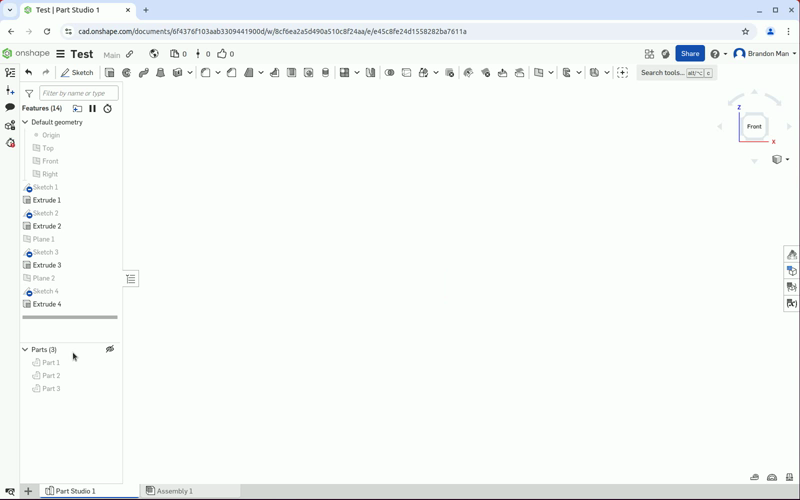
key_down(shift)
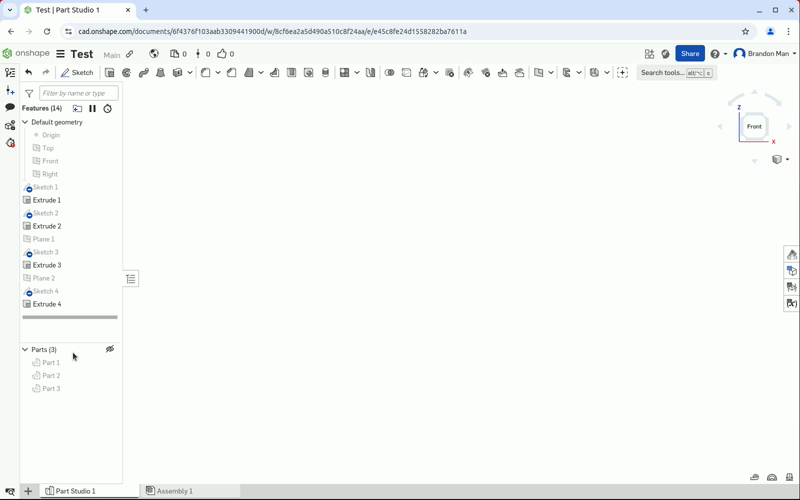
key(left)
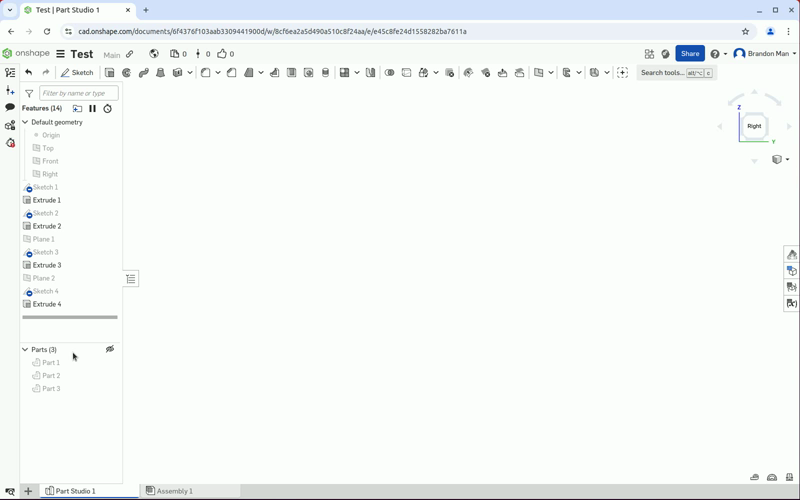
key_up(shift)
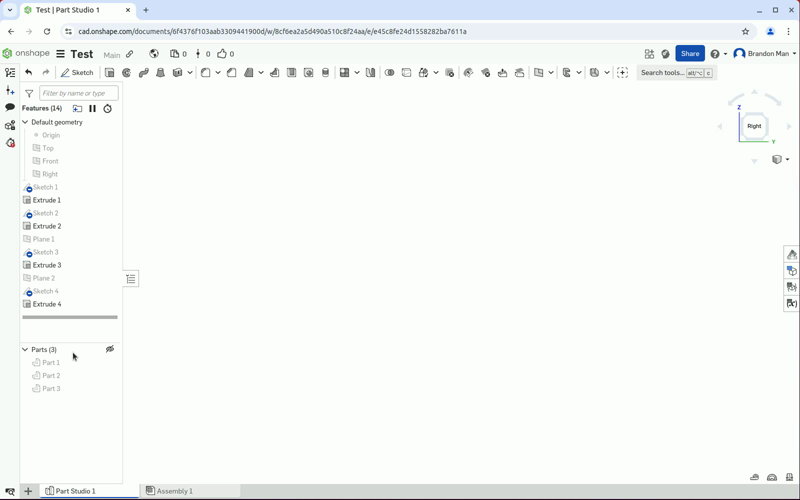
mouse_move(73, 352)
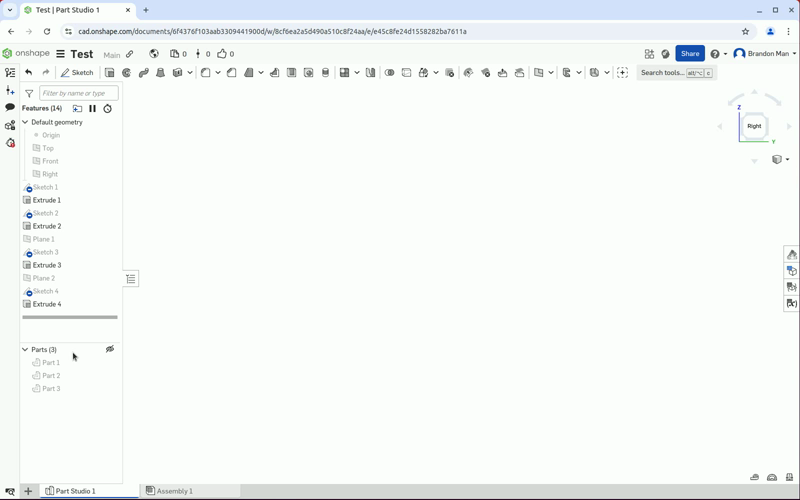
key(shift+y)
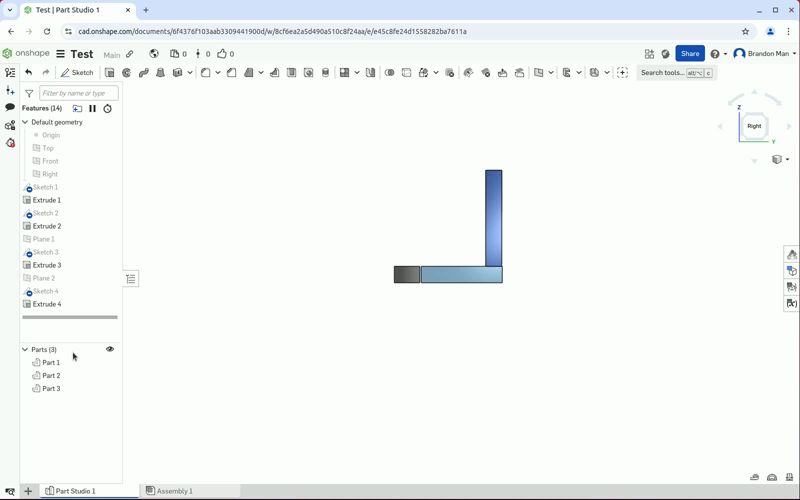
mouse_move(541, 75)
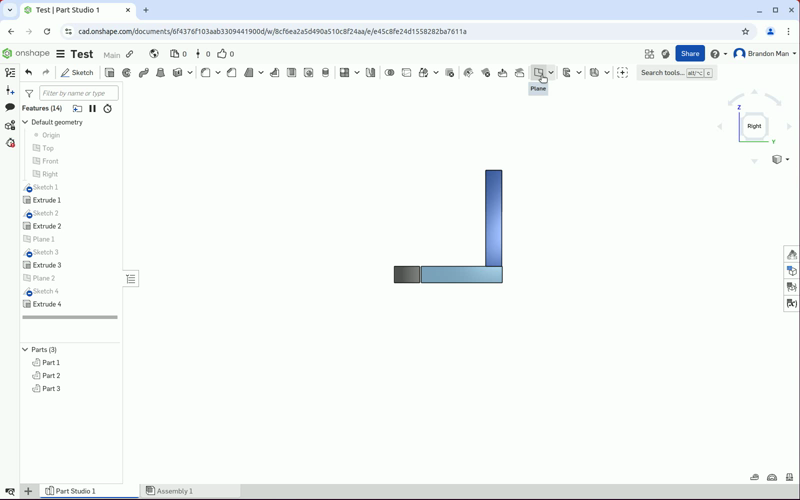
click(541, 75)
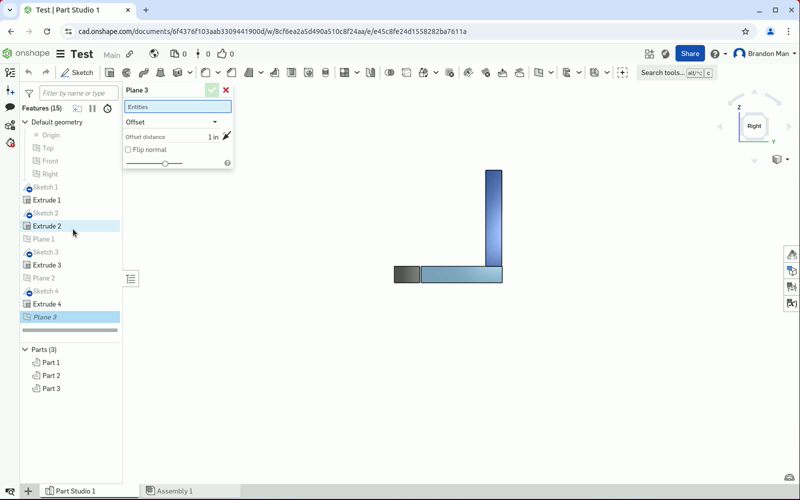
scroll(3)
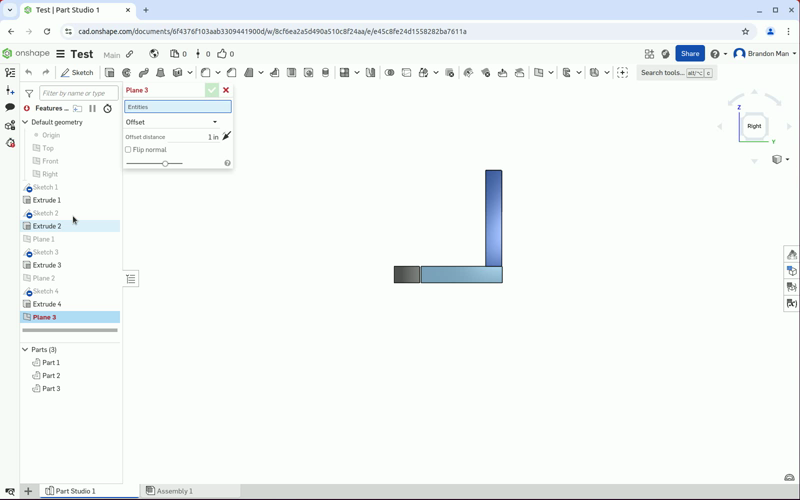
mouse_move(73, 176)
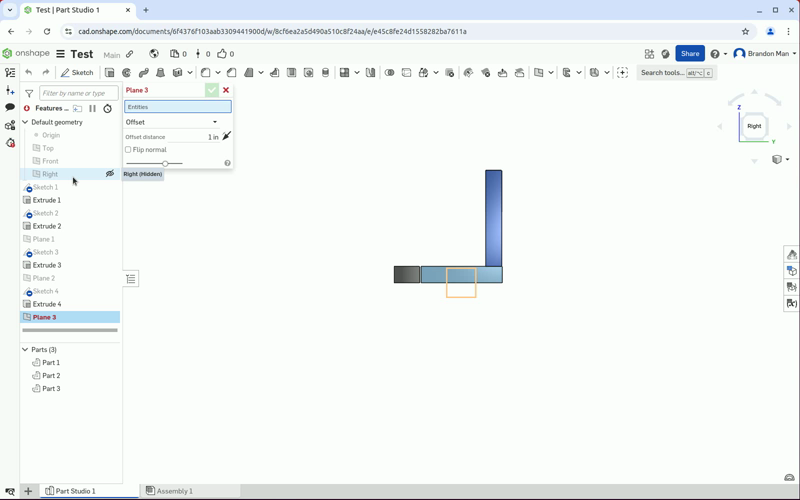
click(73, 176)
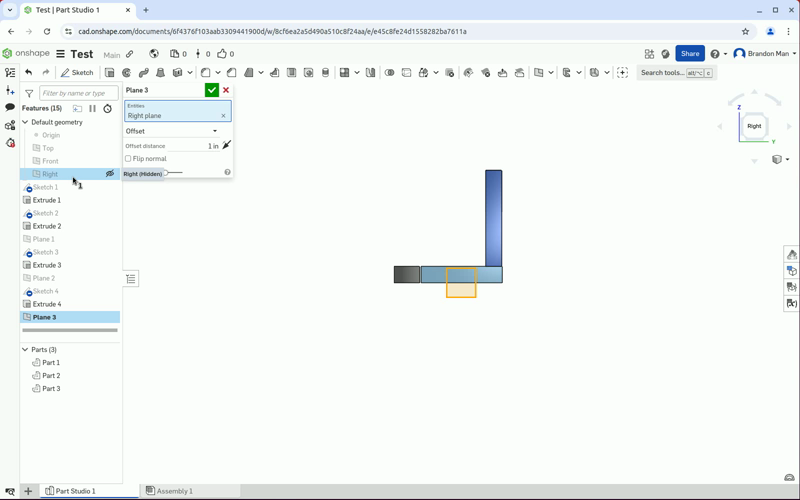
key(tab, 2)
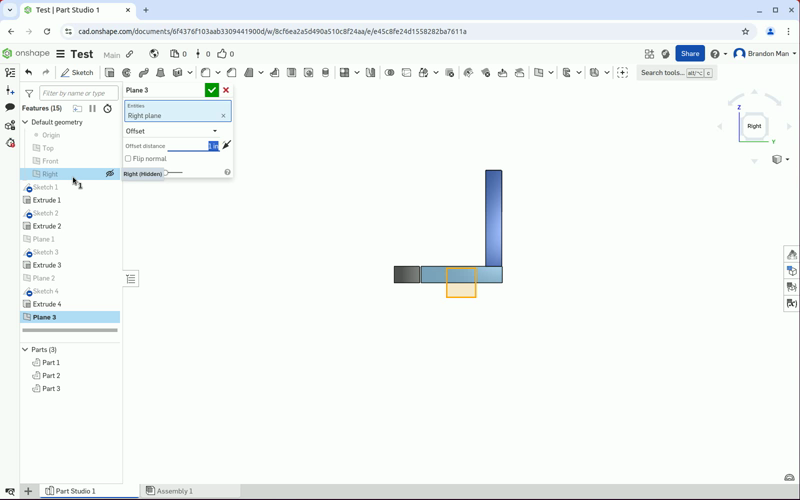
text(5.299)
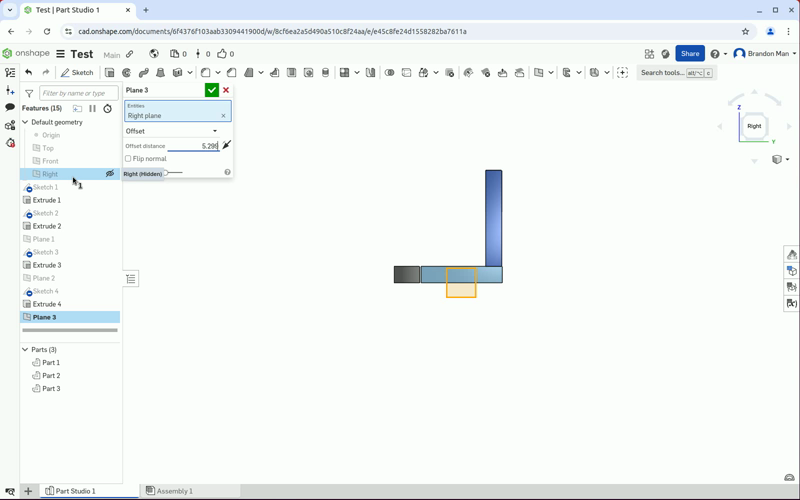
key(enter, 2)
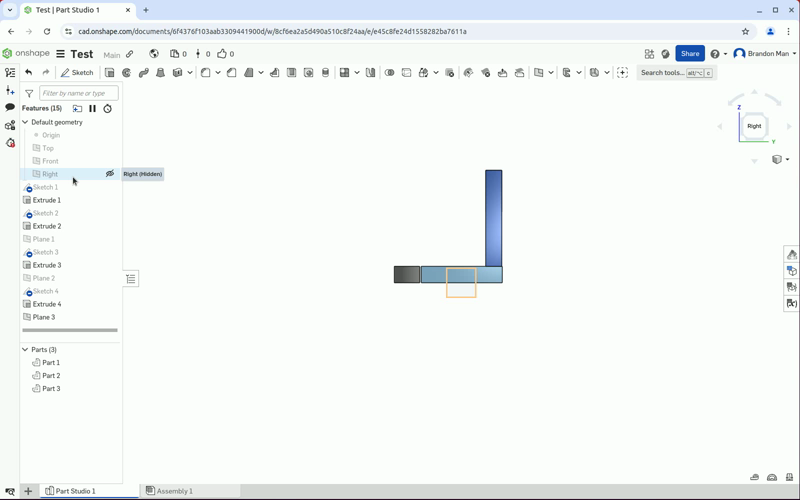
key(shift+s)
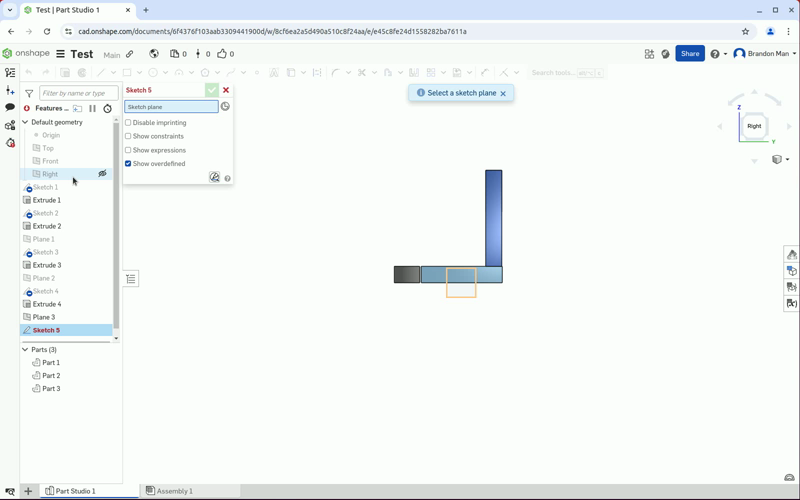
mouse_move(69, 319)
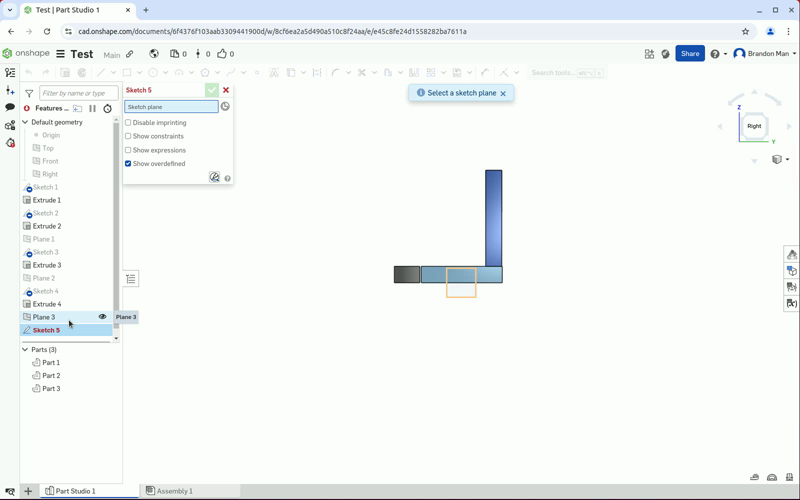
click(69, 319)
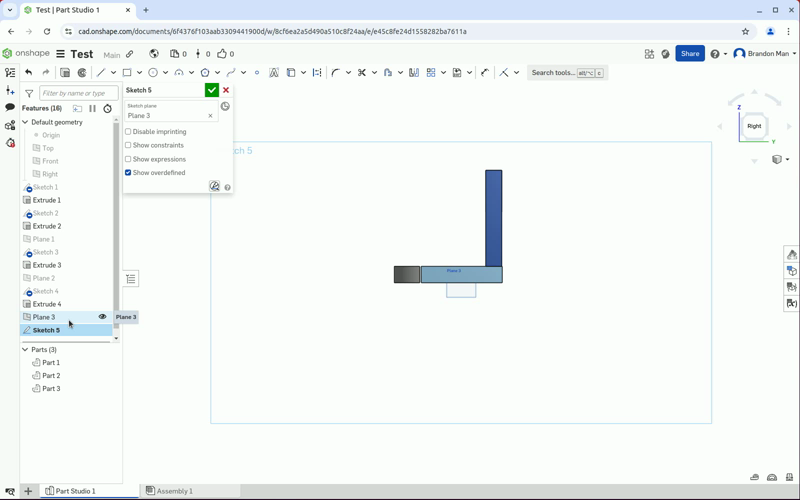
mouse_move(73, 352)
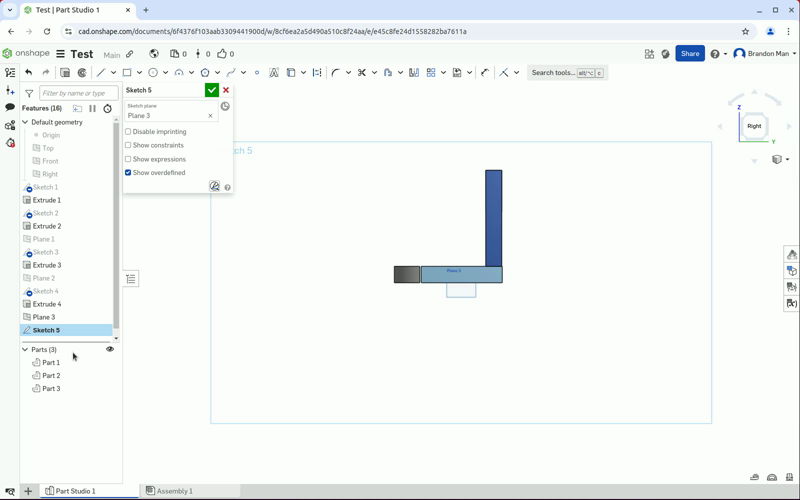
key(y)
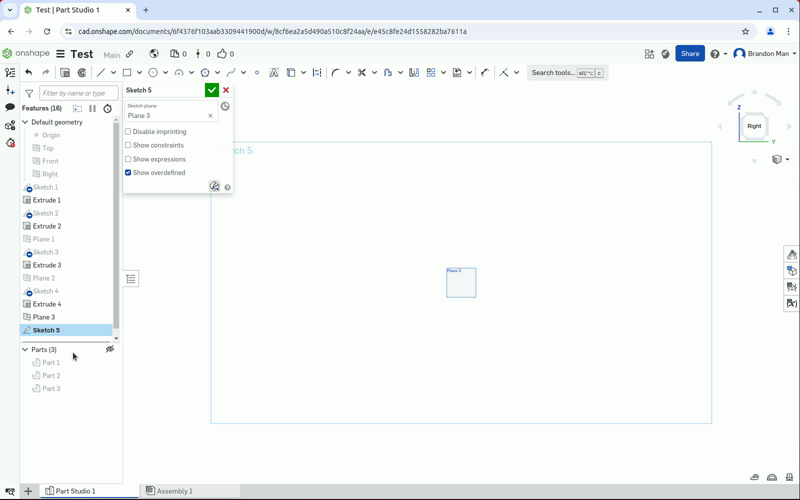
key(l)
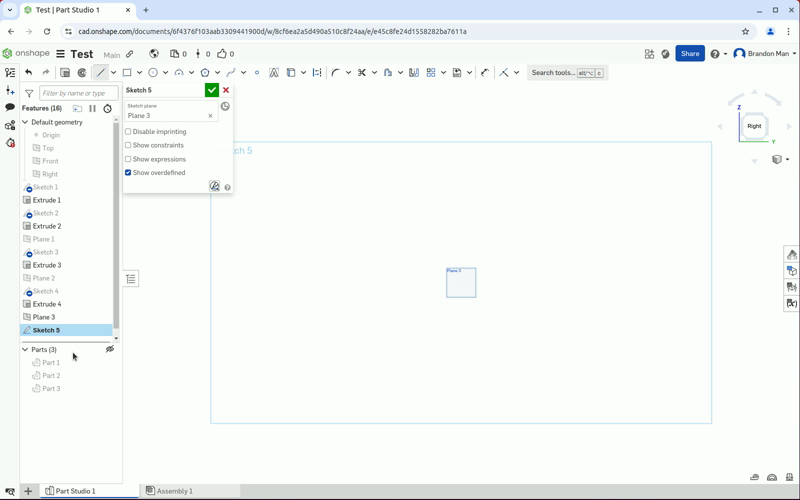
key_down(shift)
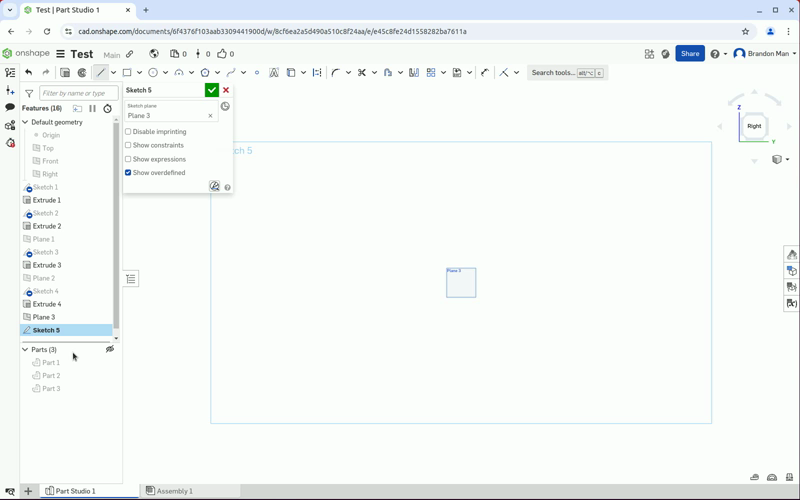
mouse_move(472, 282)
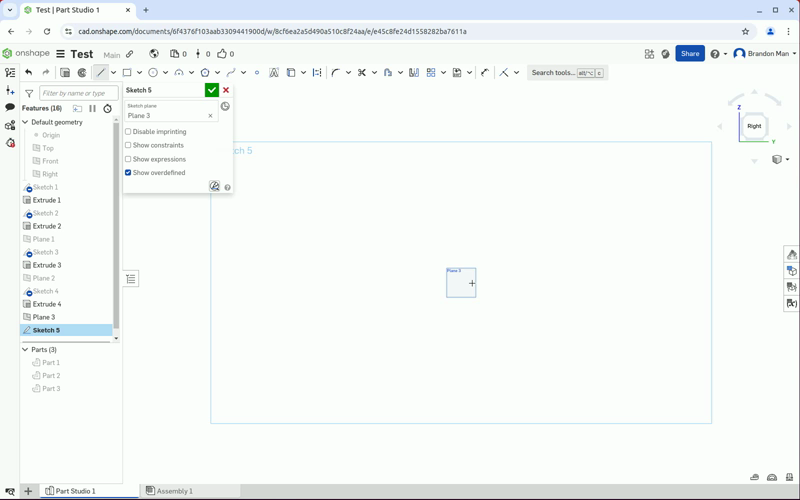
click(472, 282)
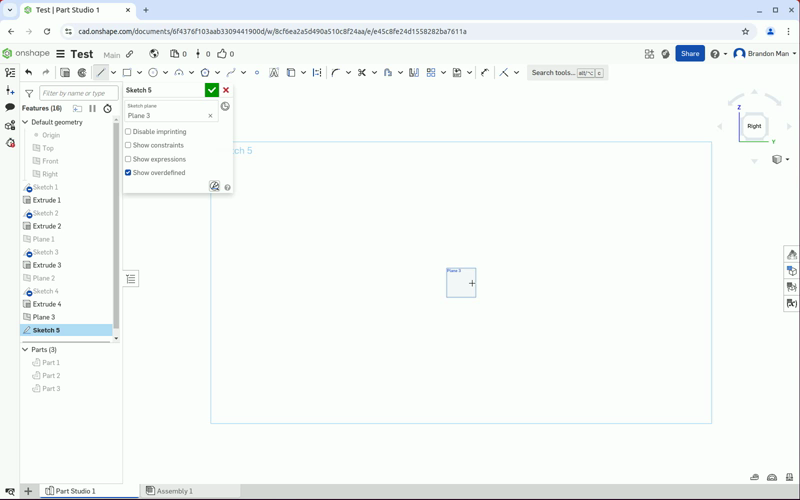
key_up(shift)
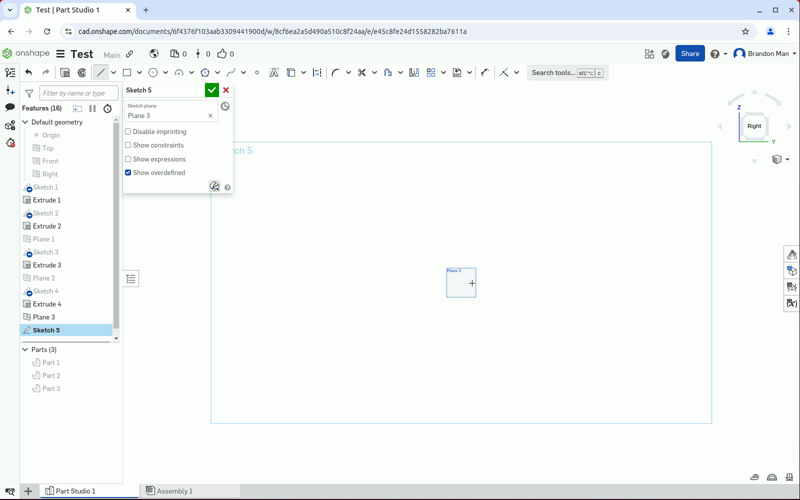
key_down(shift)
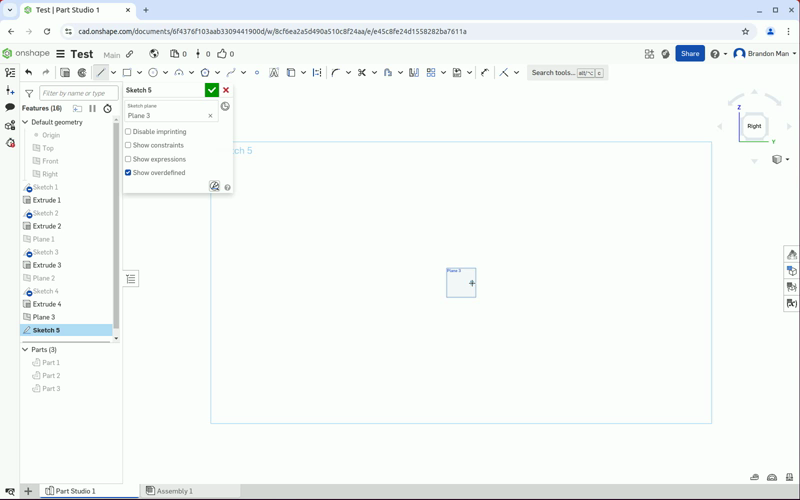
mouse_move(502, 282)
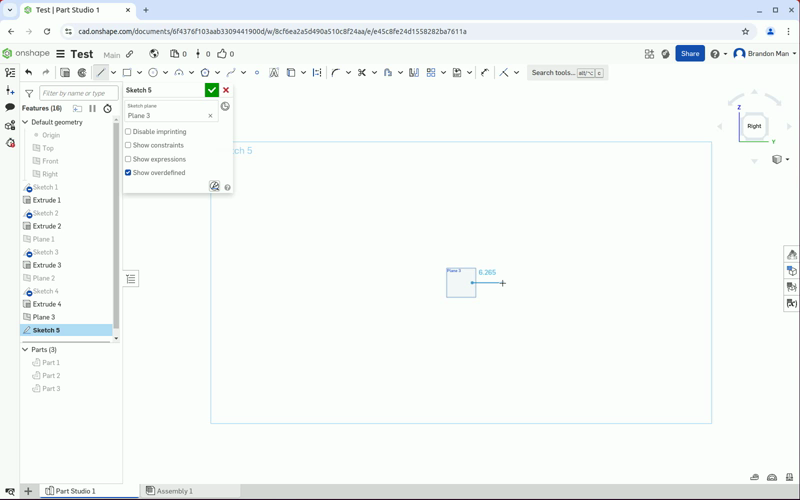
mouse_move(501, 282)
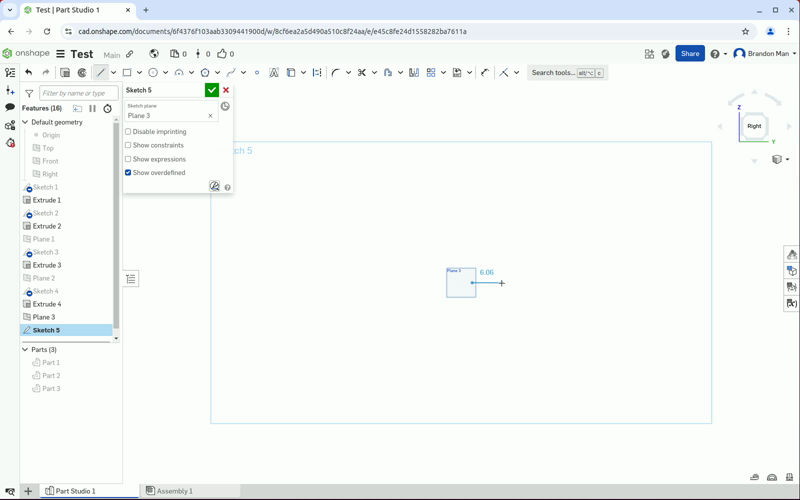
click(501, 282)
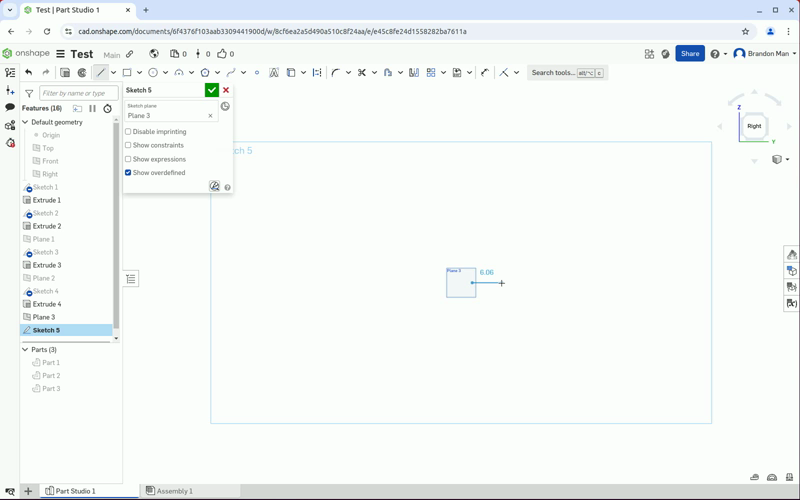
key_up(shift)
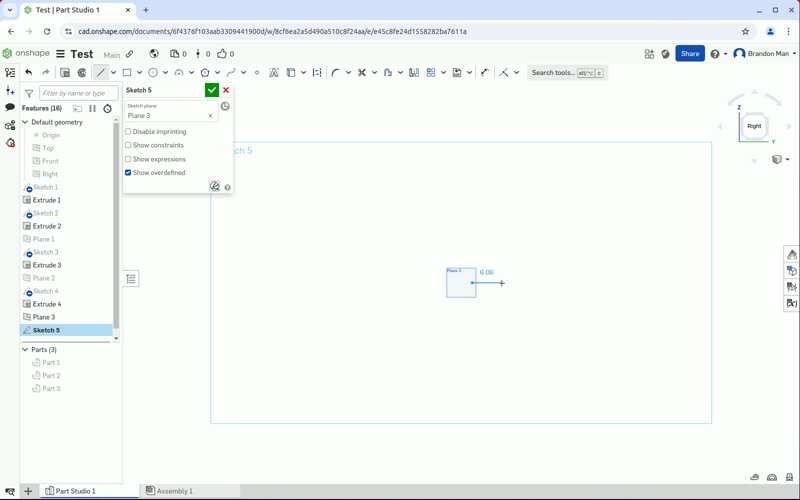
key_down(shift)
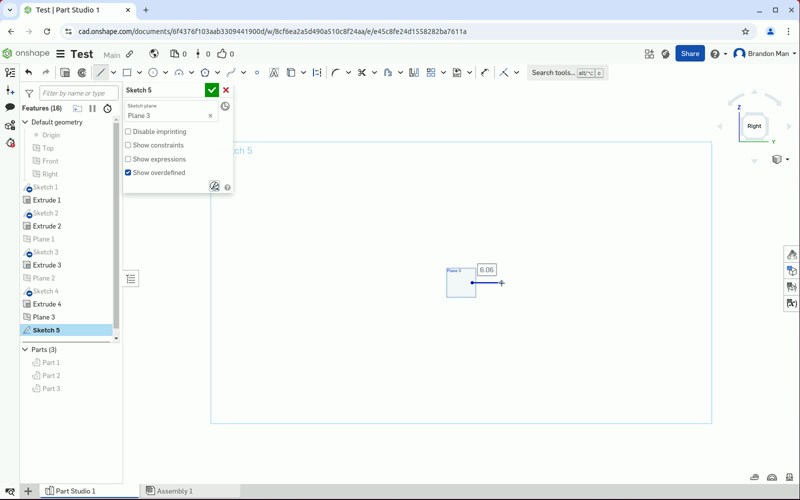
mouse_move(531, 282)
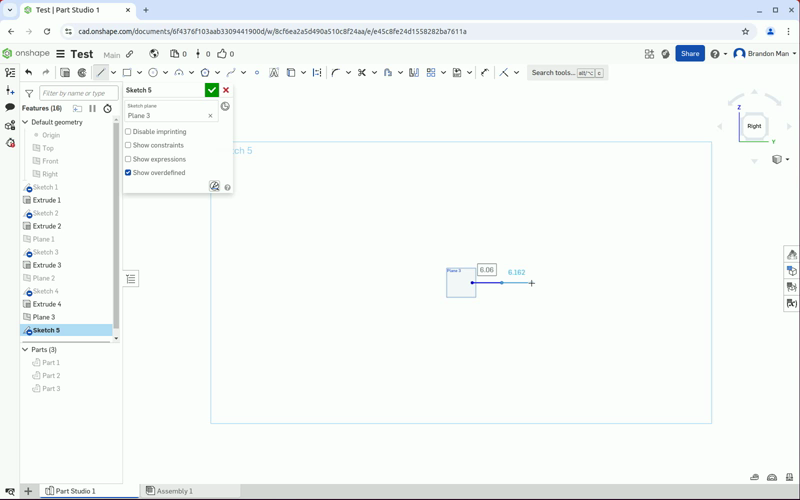
mouse_move(501, 260)
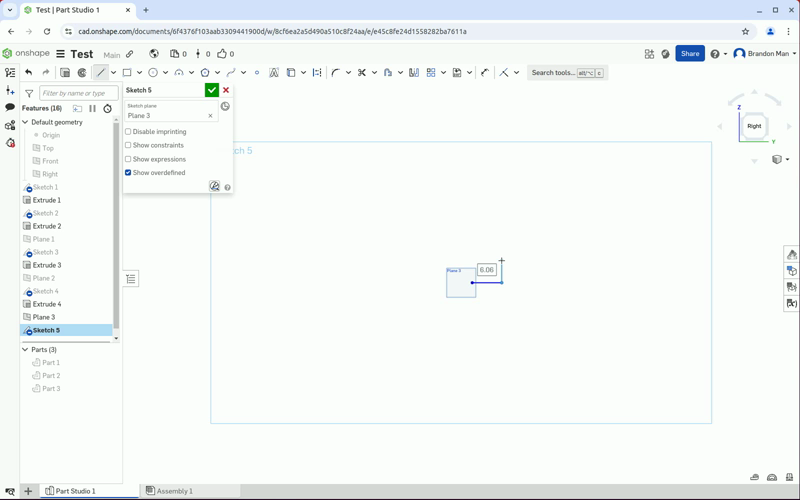
click(501, 260)
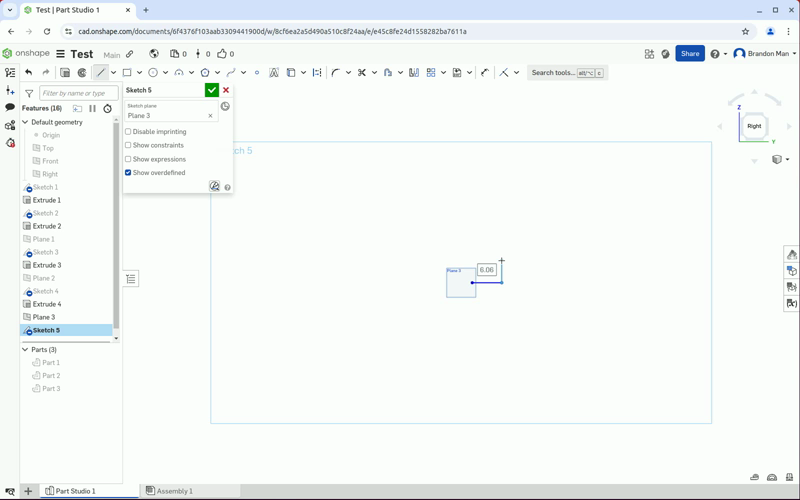
key_up(shift)
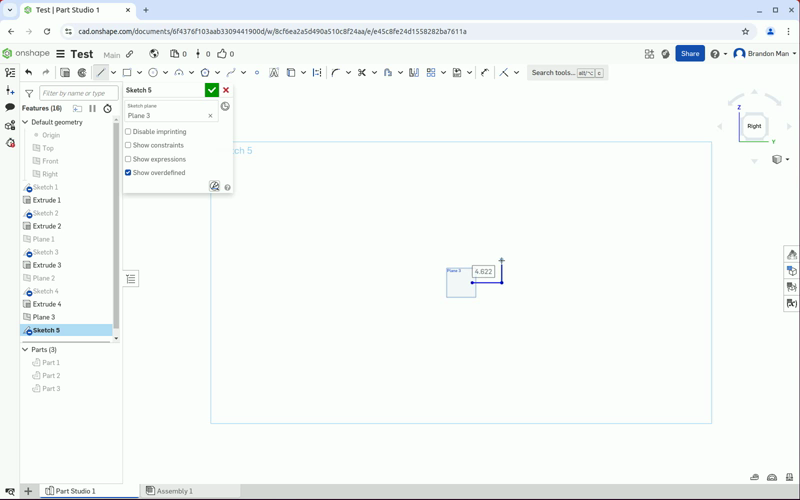
key_down(shift)
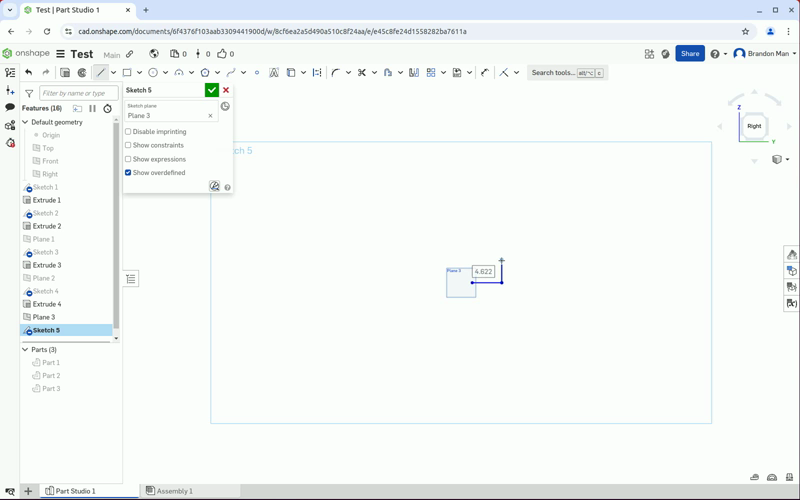
mouse_move(531, 260)
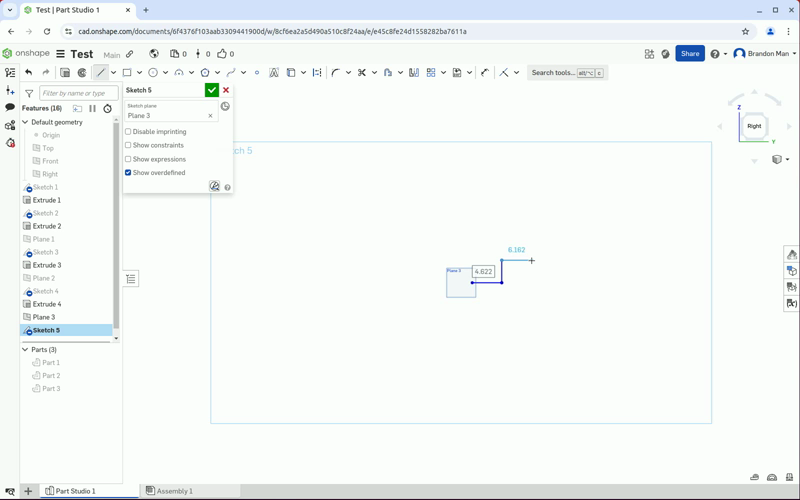
mouse_move(501, 250)
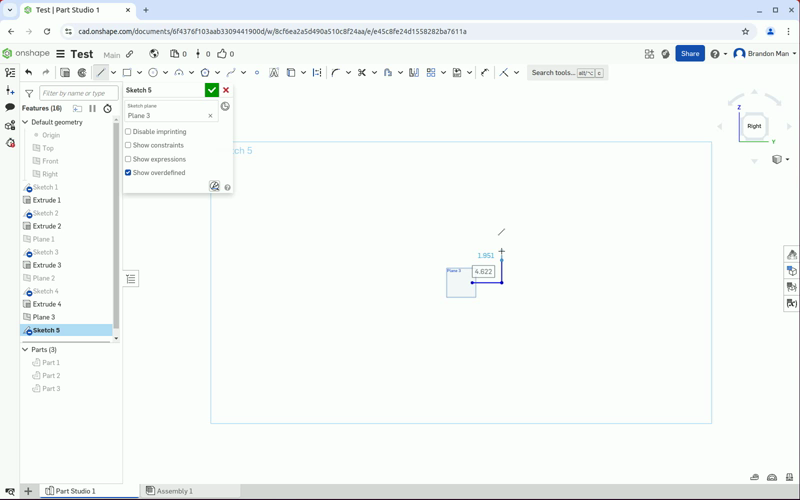
click(501, 250)
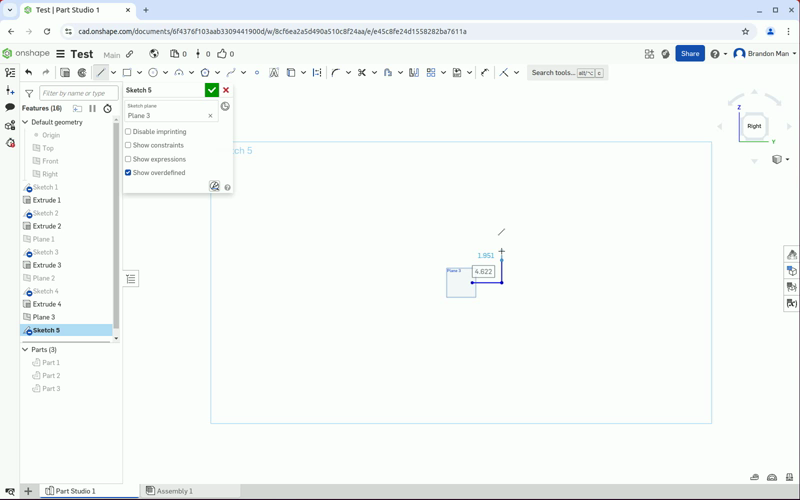
key_up(shift)
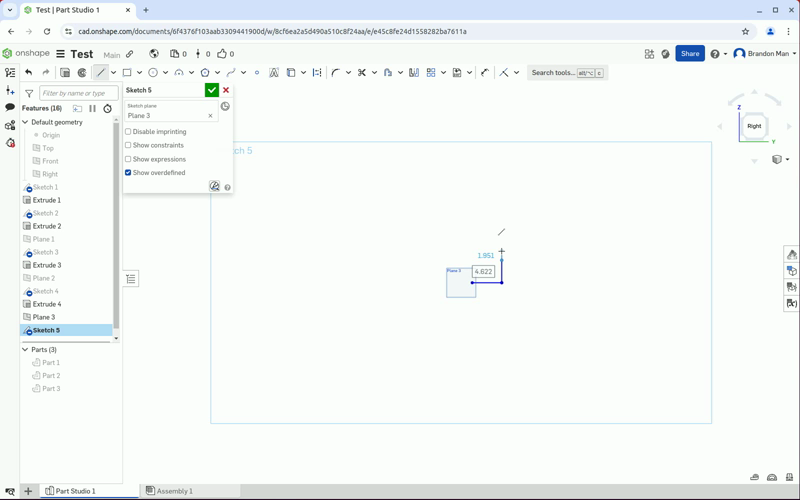
key_down(shift)
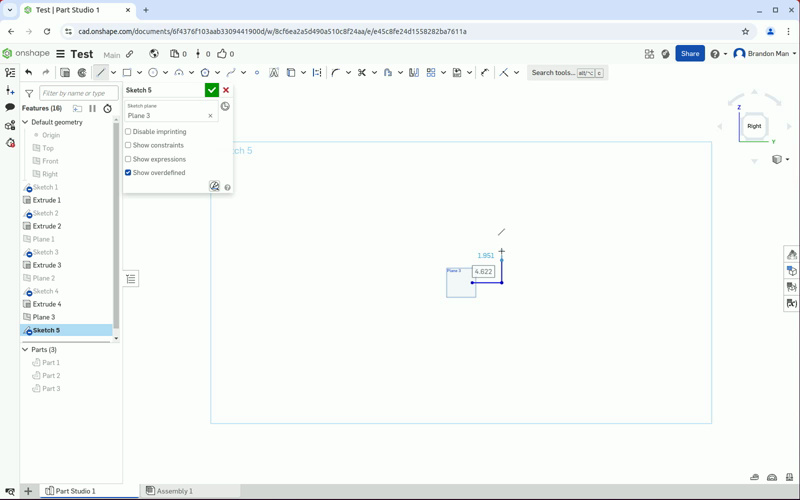
mouse_move(531, 250)
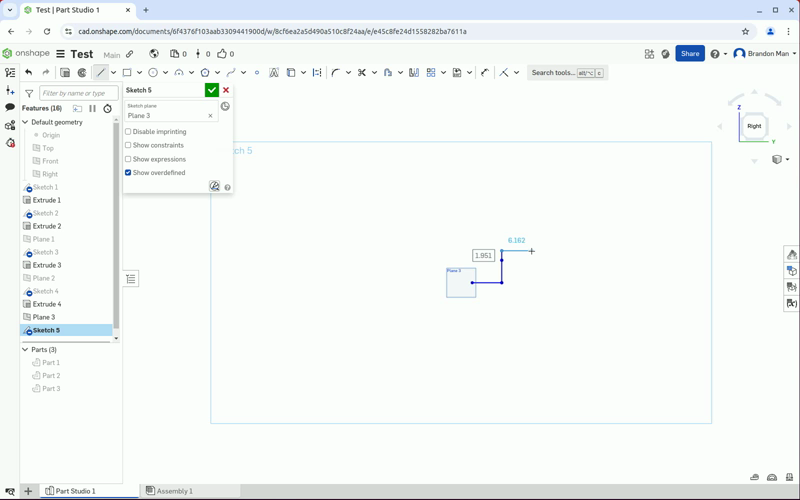
mouse_move(485, 250)
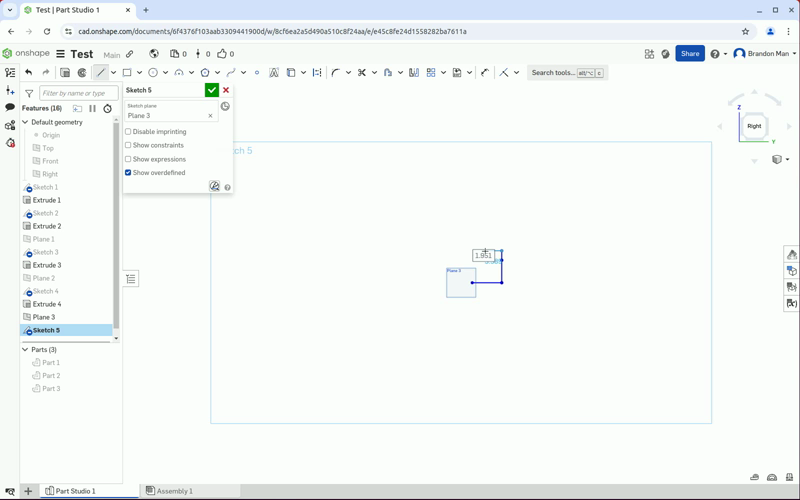
click(485, 250)
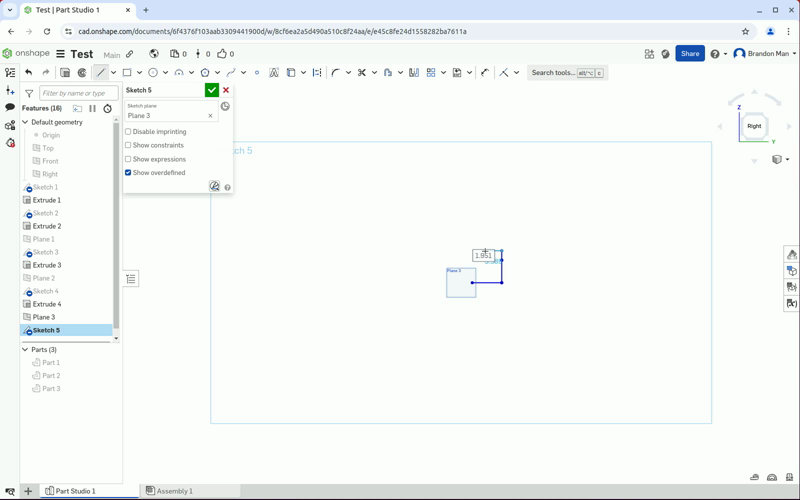
key_up(shift)
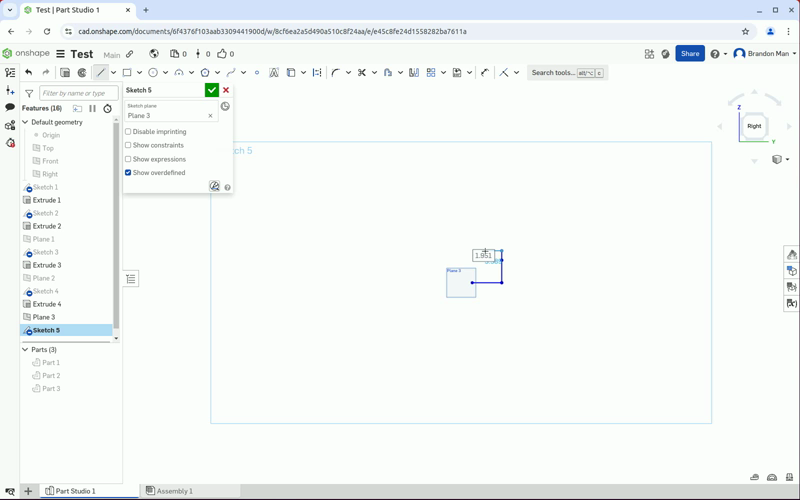
key_down(shift)
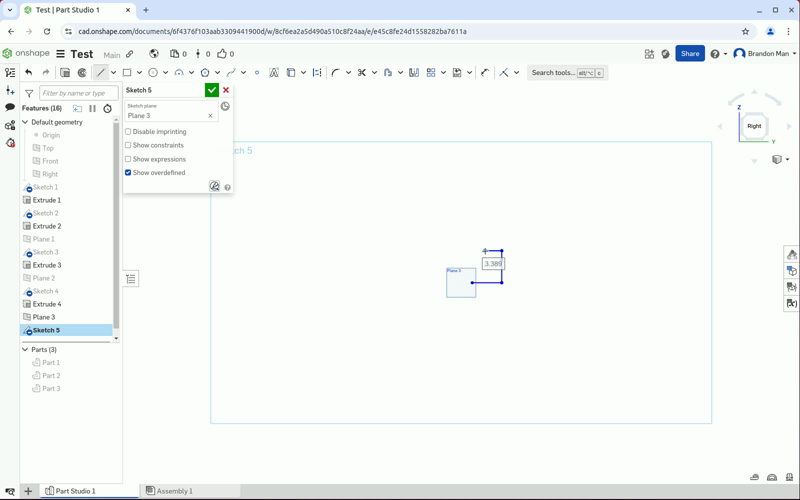
mouse_move(515, 250)
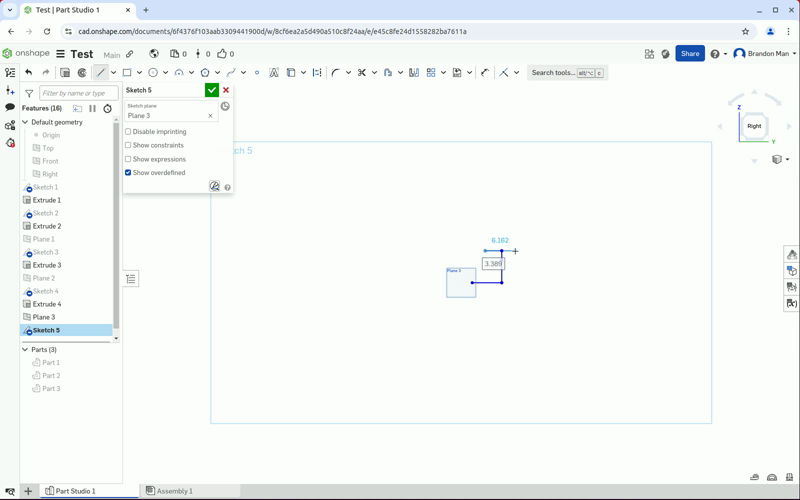
mouse_move(485, 260)
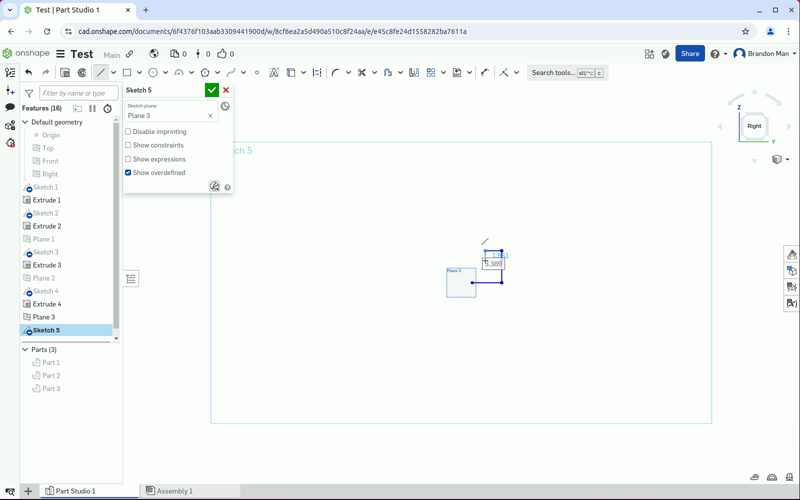
click(485, 260)
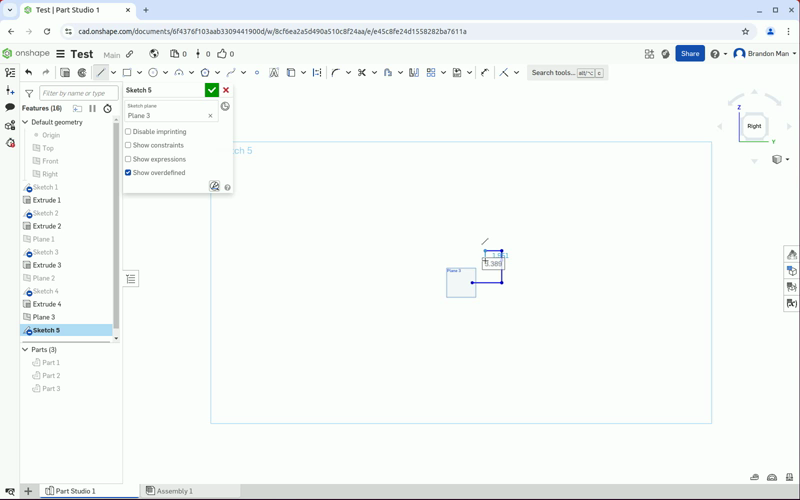
key_up(shift)
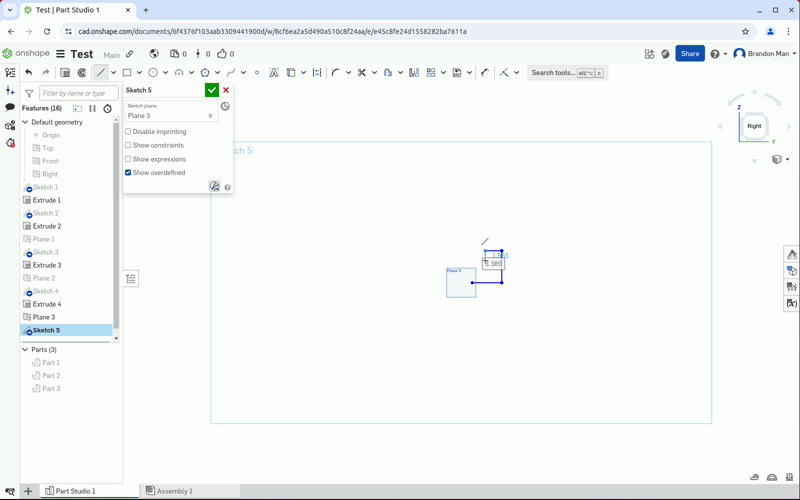
key_down(shift)
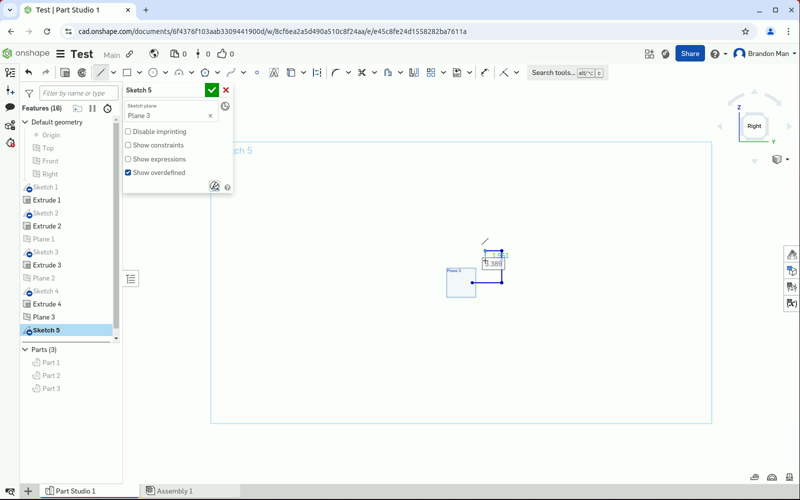
mouse_move(515, 260)
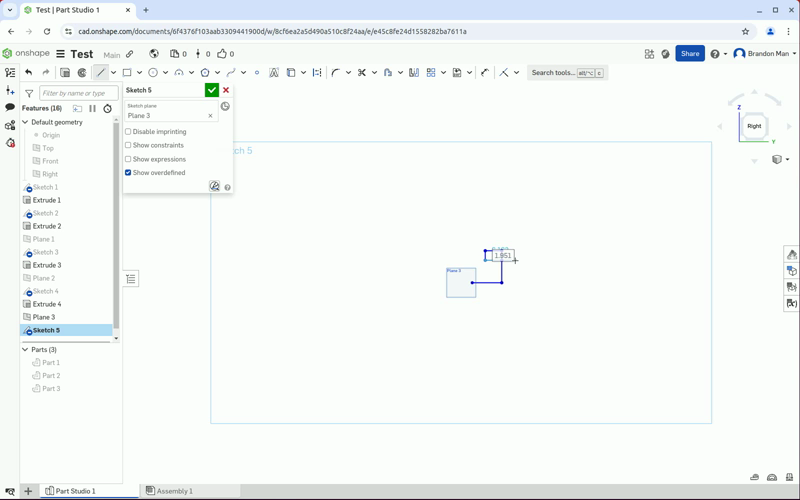
mouse_move(485, 266)
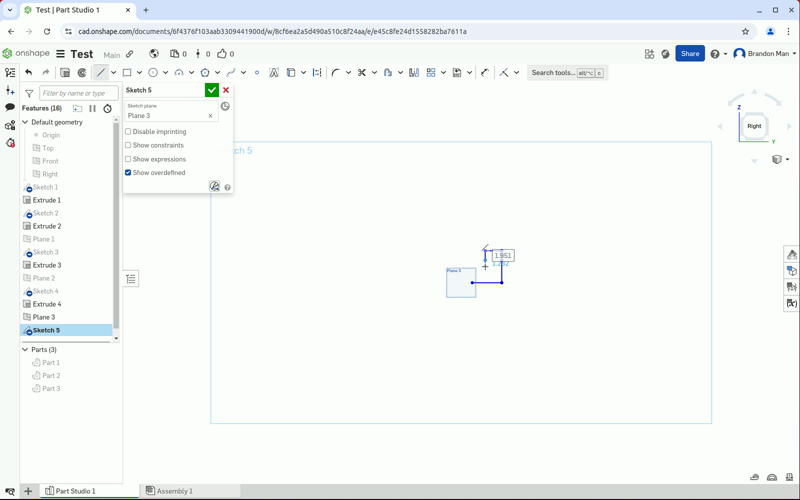
scroll(6)
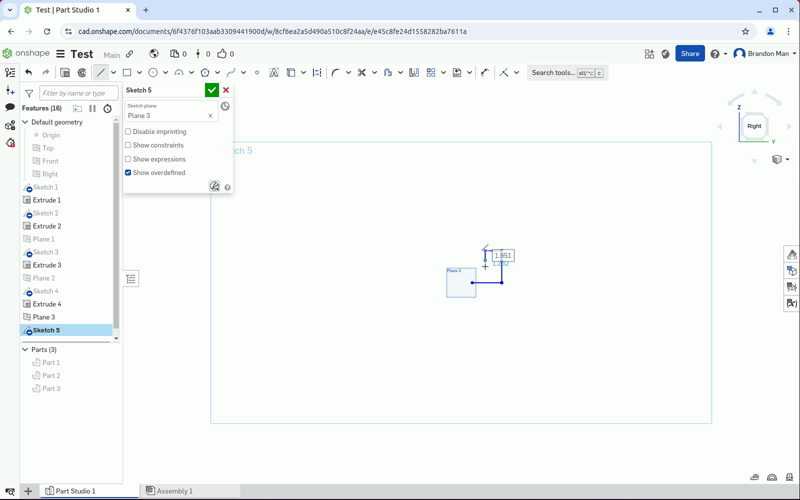
scroll(6)
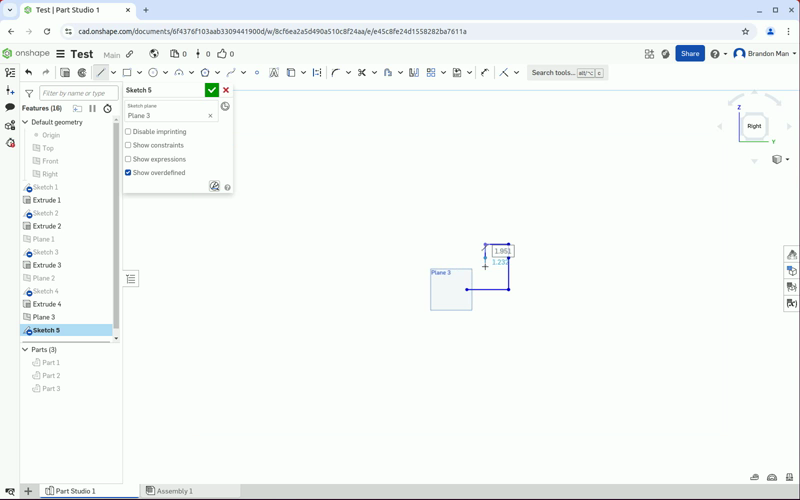
scroll(6)
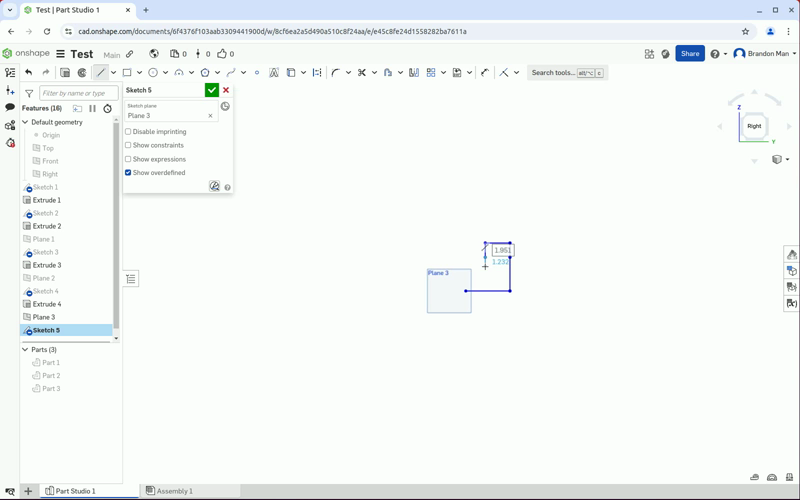
scroll(6)
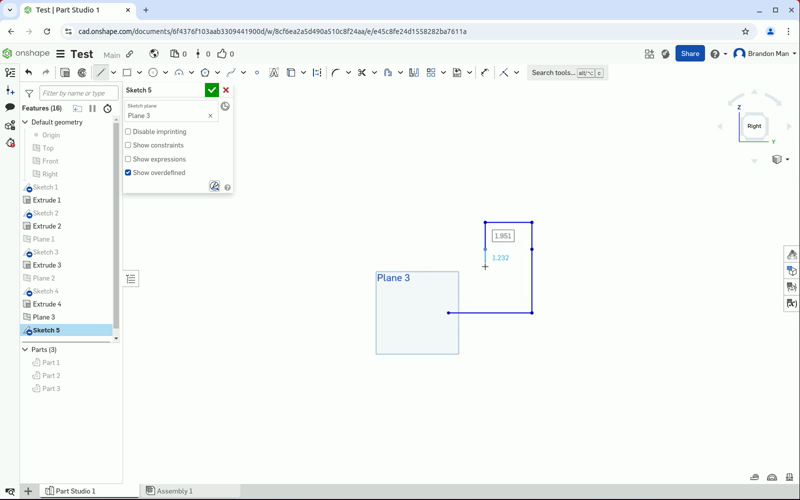
scroll(6)
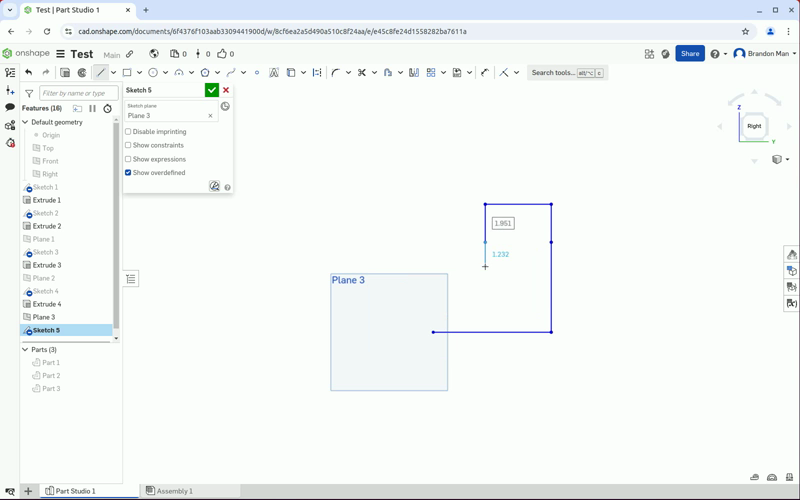
scroll(6)
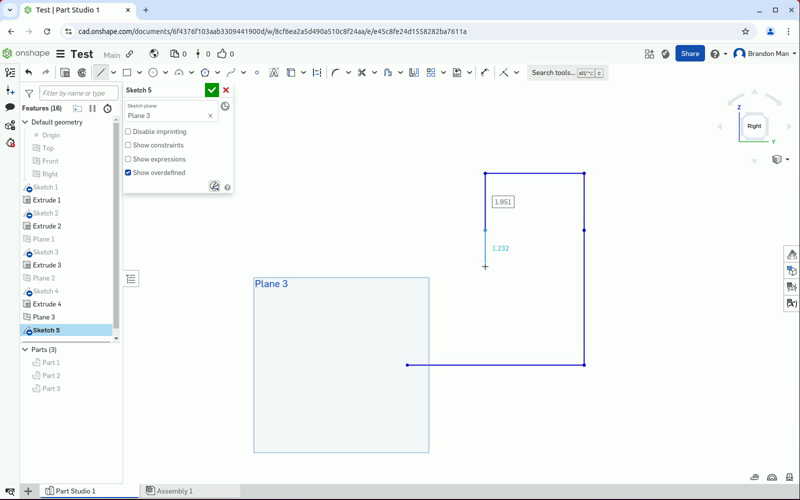
scroll(6)
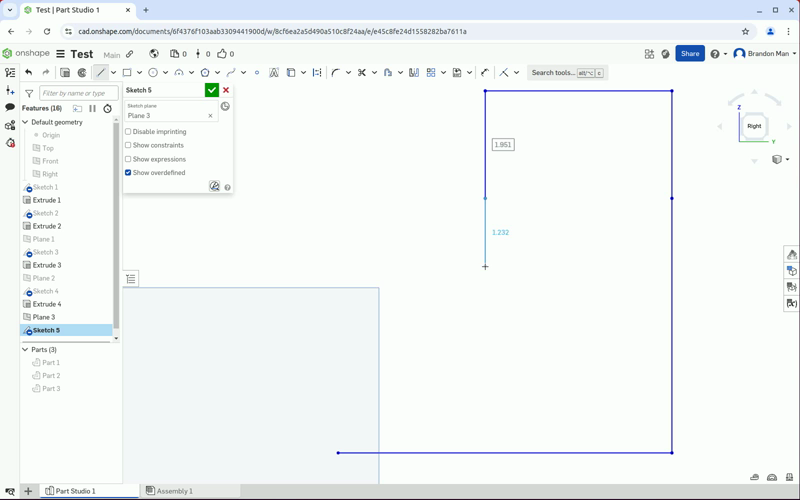
click(485, 266)
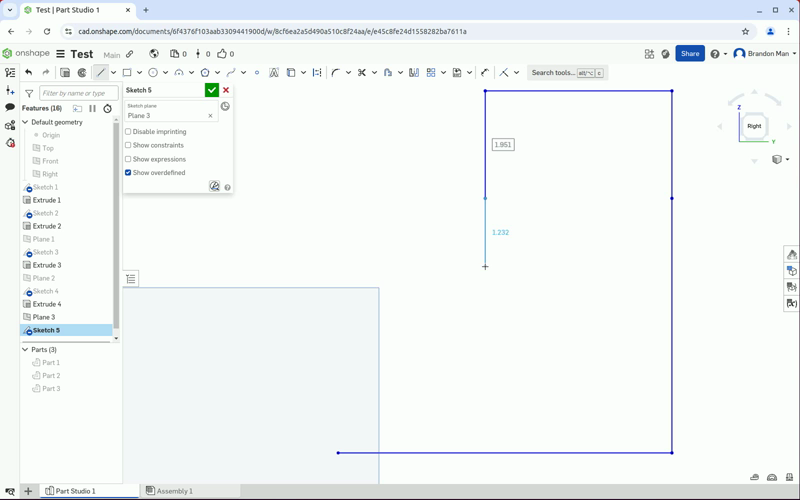
scroll(-6)
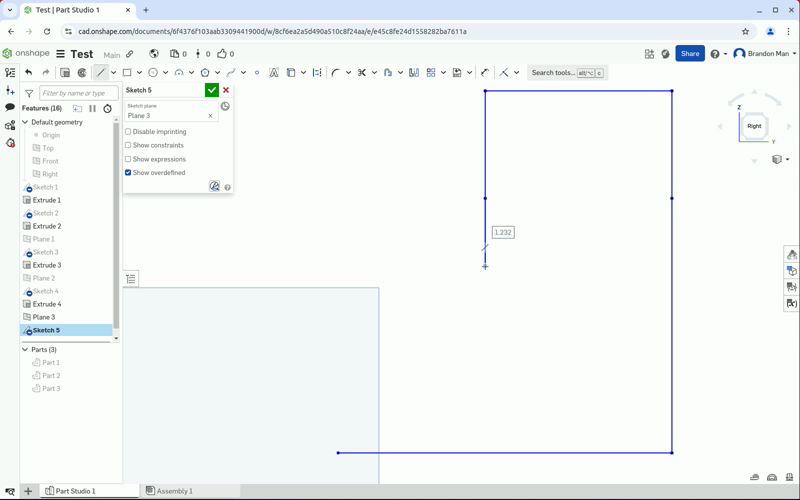
scroll(-6)
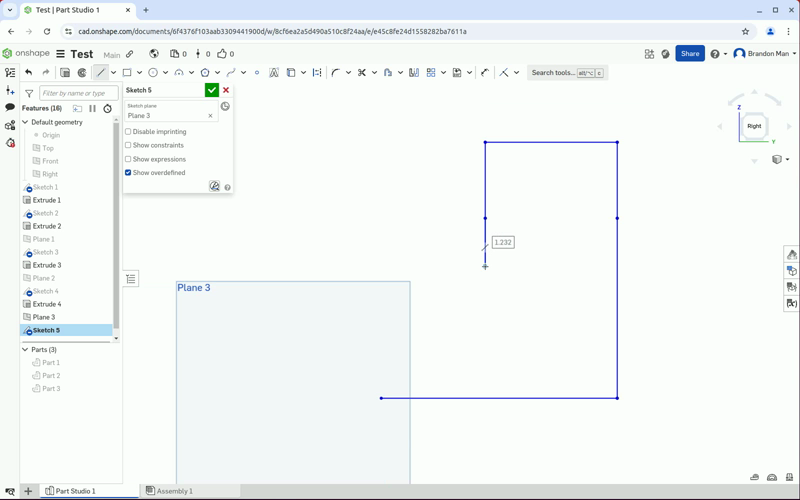
scroll(-6)
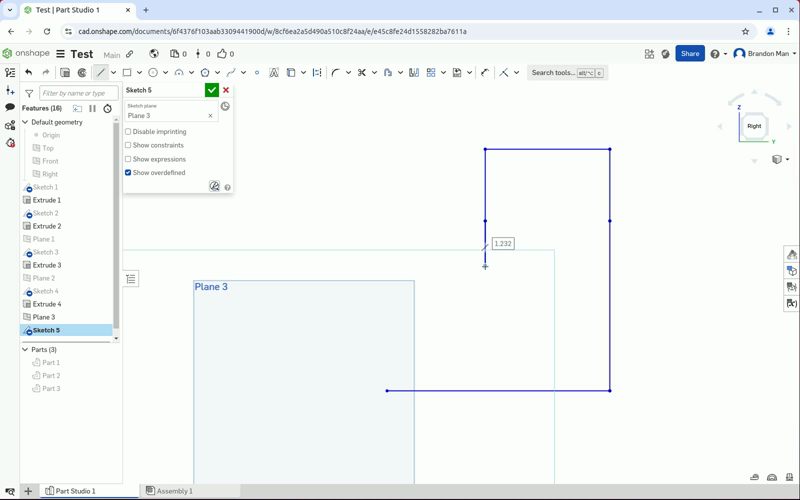
scroll(-6)
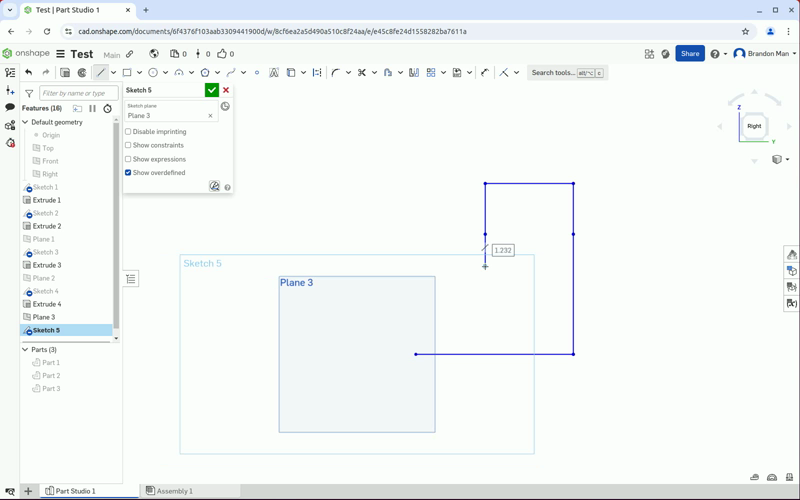
scroll(-6)
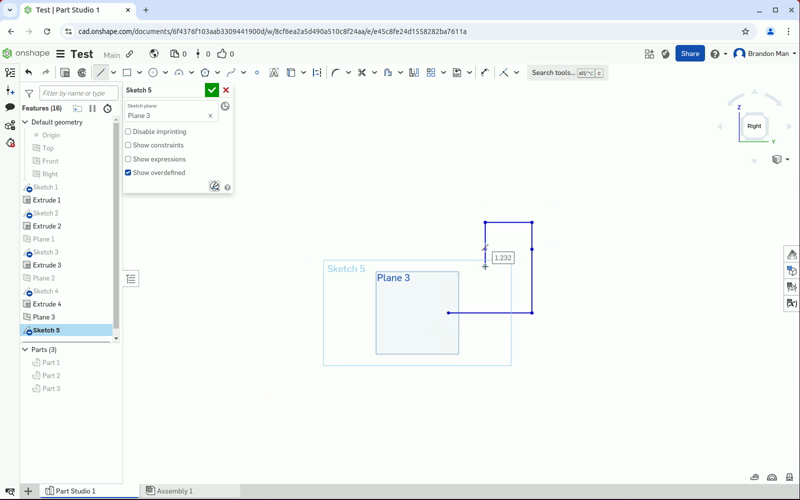
scroll(-6)
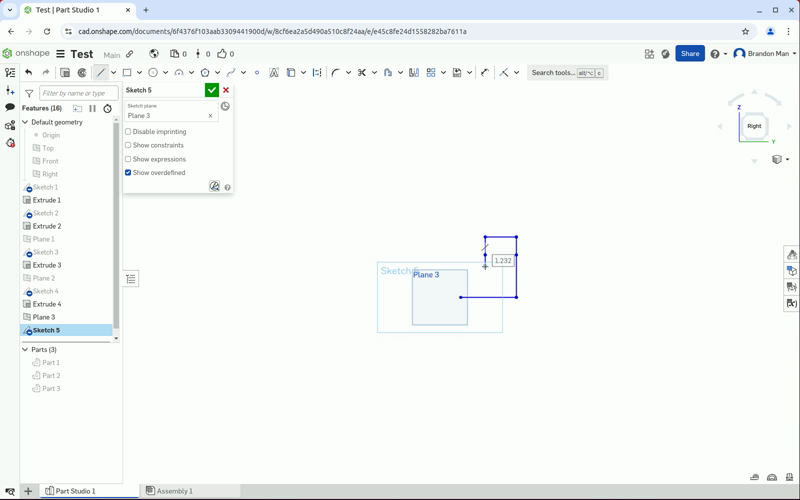
scroll(-6)
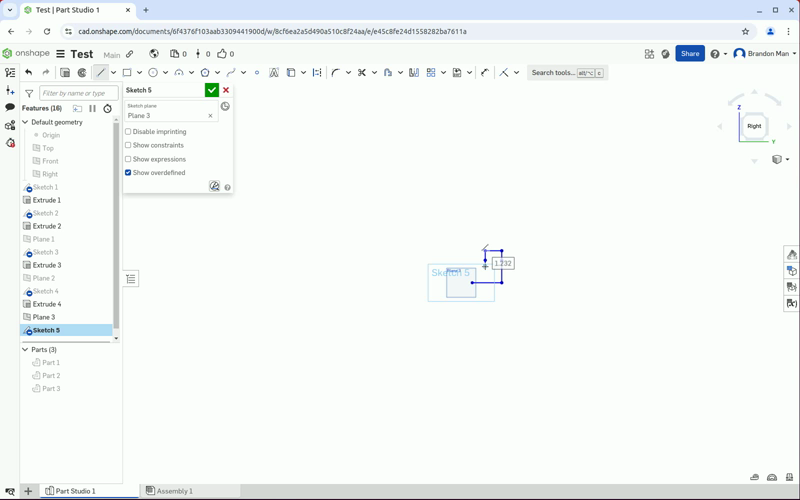
key_up(shift)
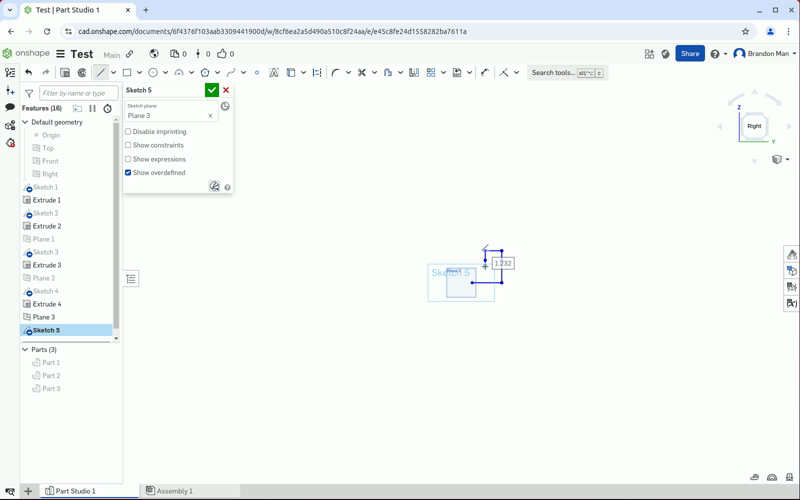
key_down(shift)
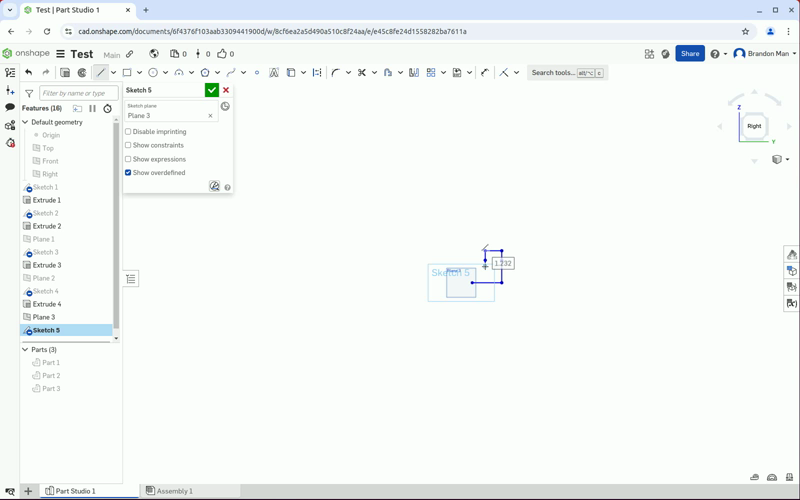
mouse_move(515, 266)
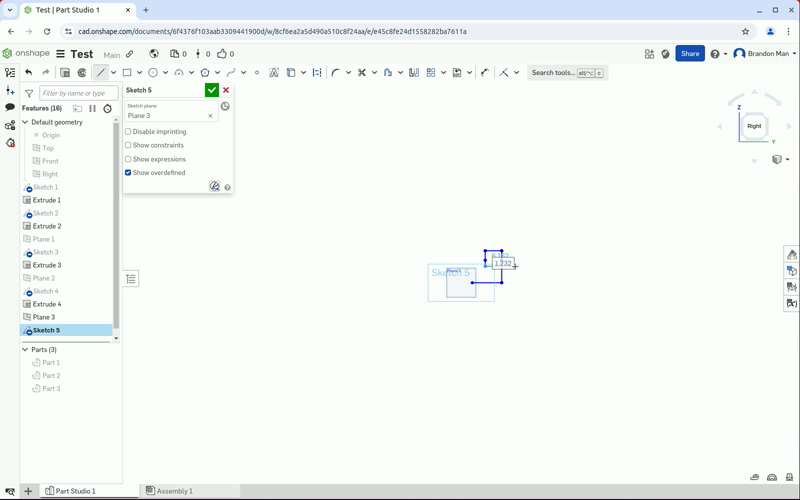
mouse_move(472, 266)
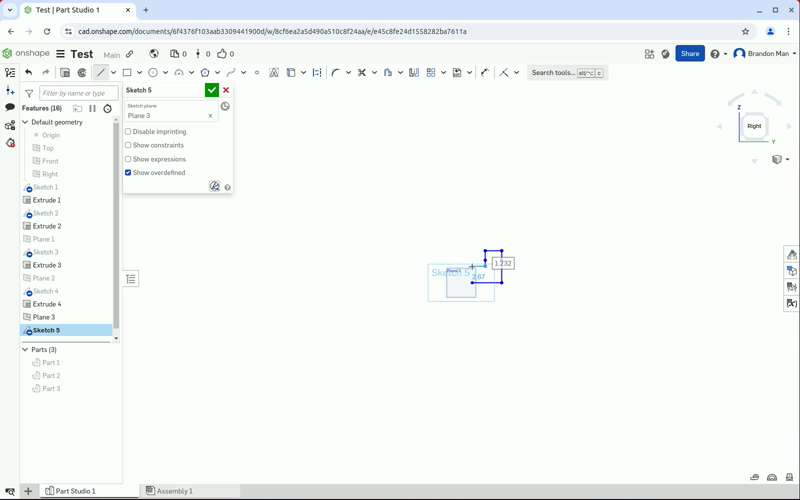
click(472, 266)
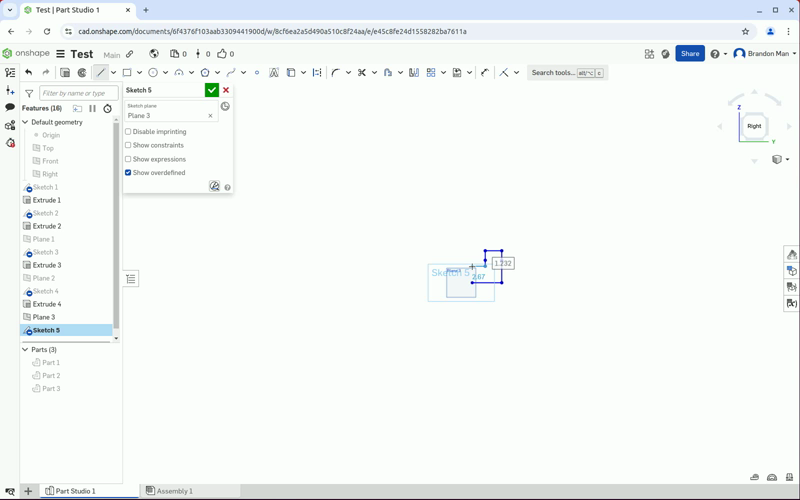
key_up(shift)
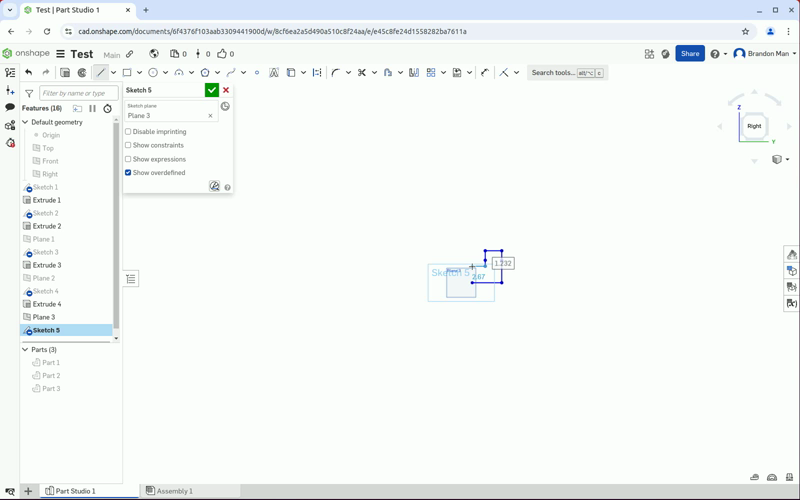
mouse_move(502, 266)
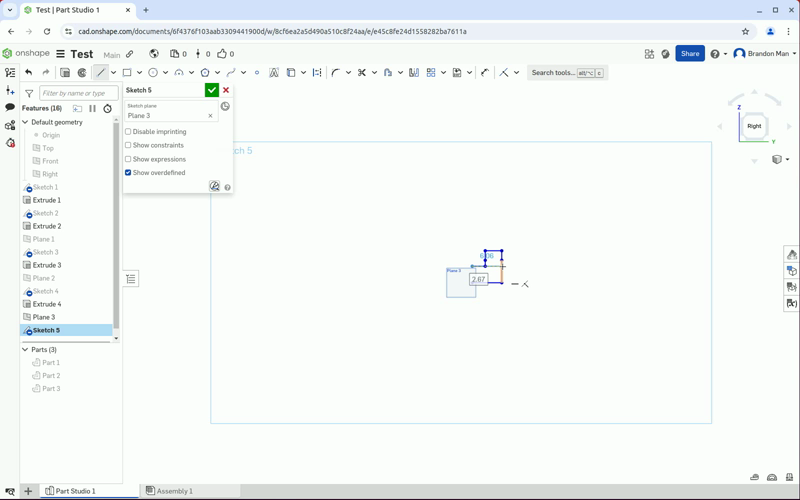
key_down(shift)
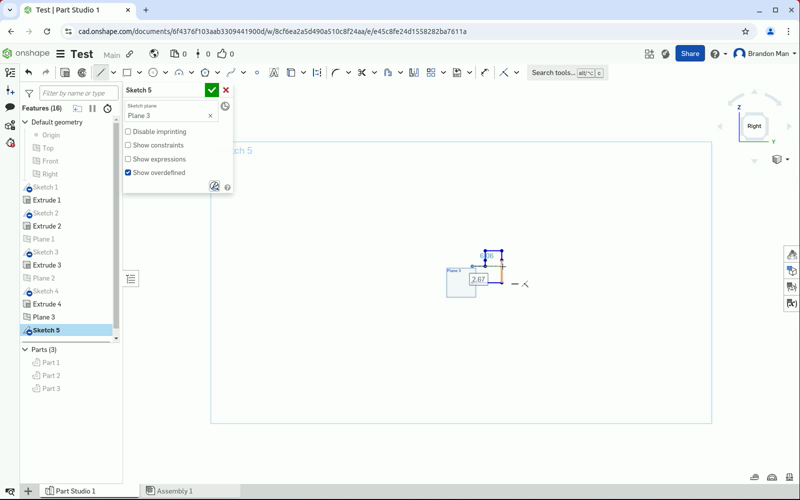
mouse_move(472, 282)
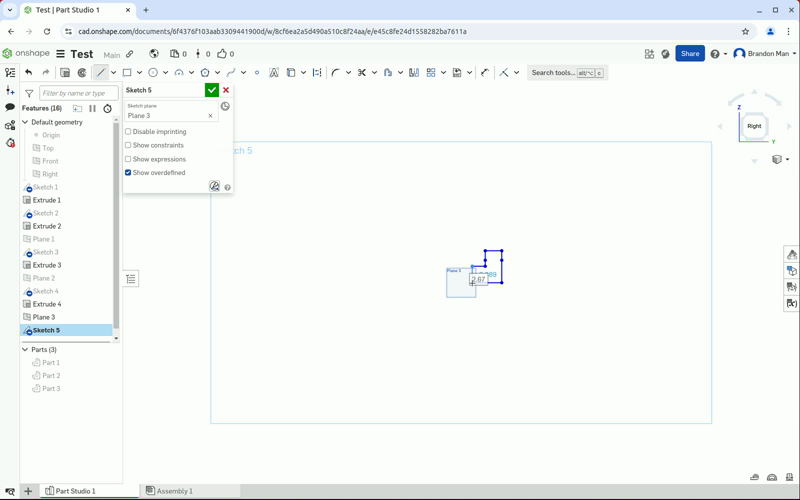
key_up(shift)
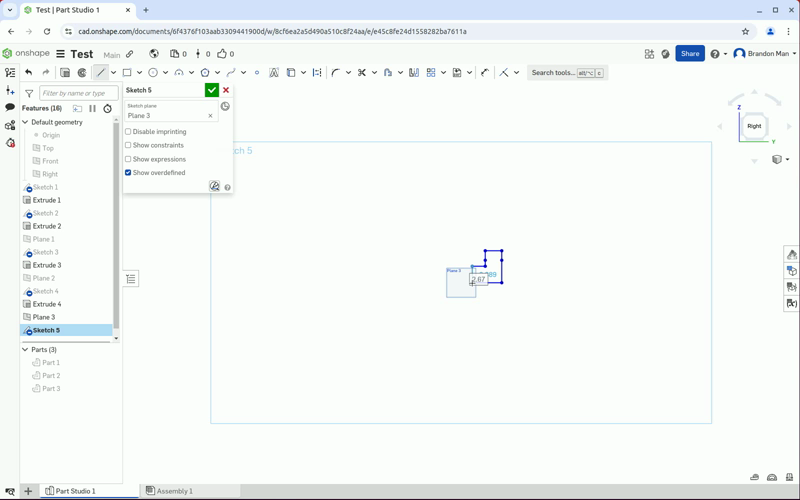
click(472, 282)
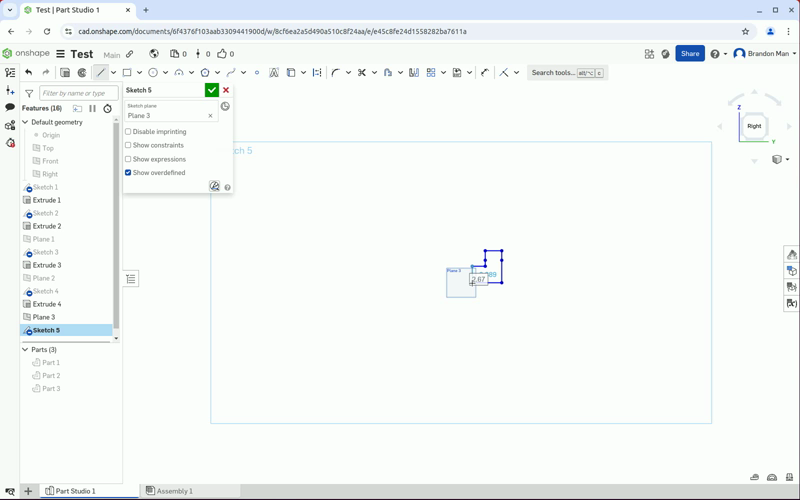
key(esc)
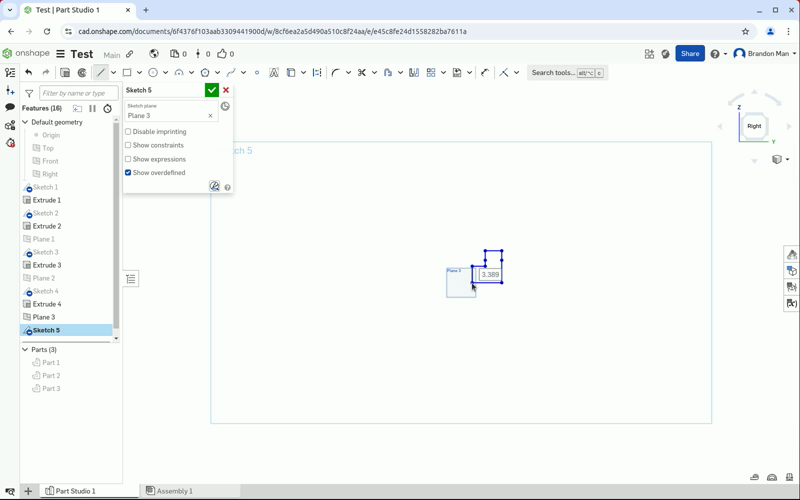
mouse_move(481, 271)
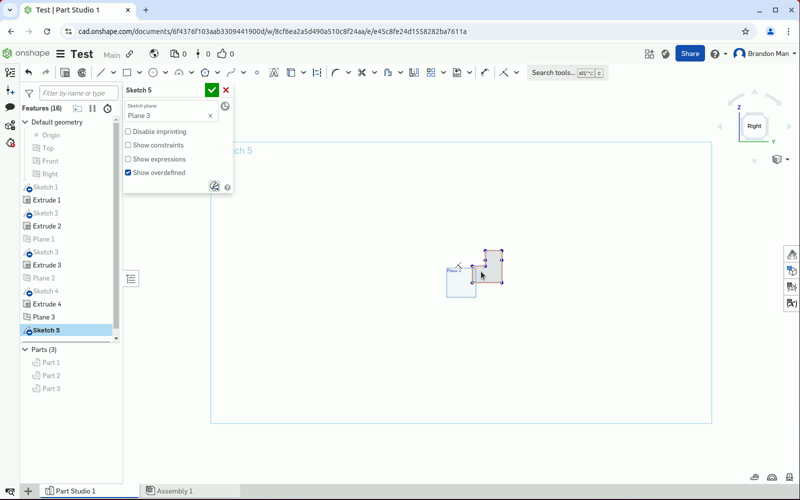
scroll(6)
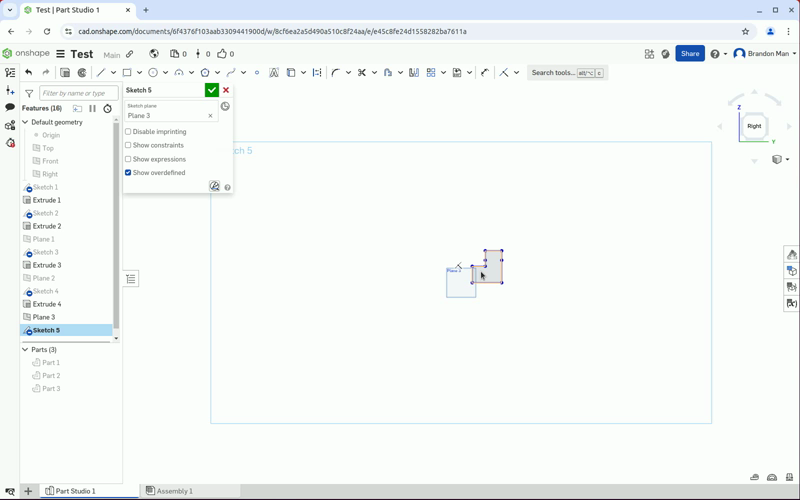
scroll(6)
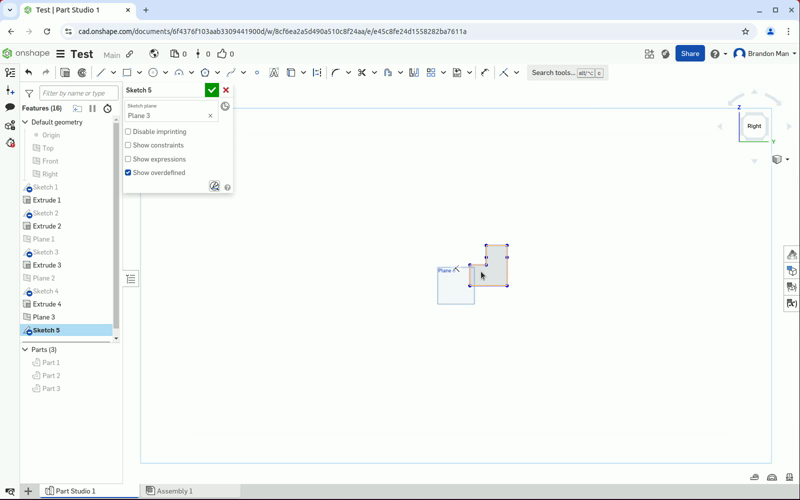
scroll(6)
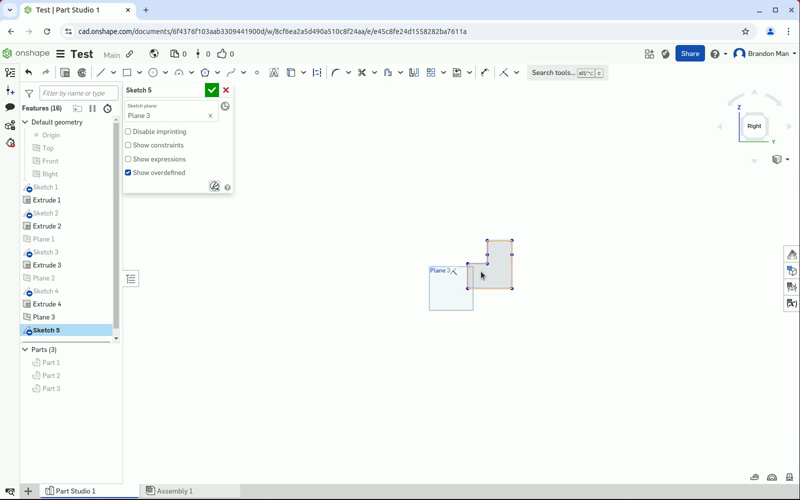
scroll(6)
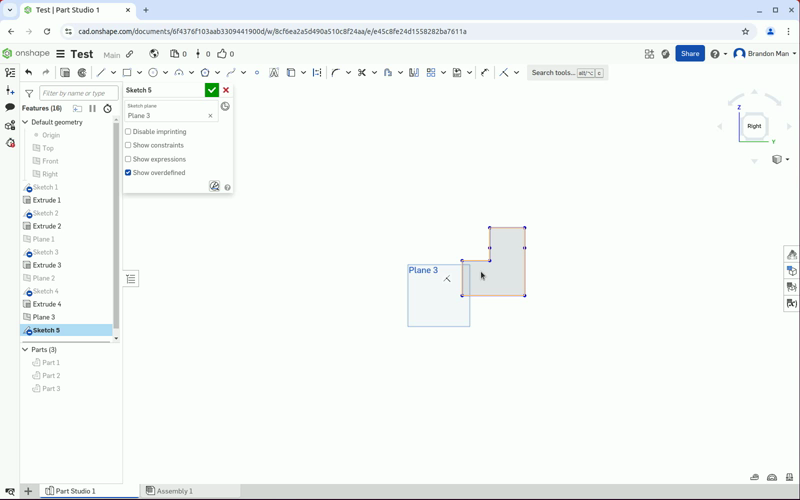
scroll(6)
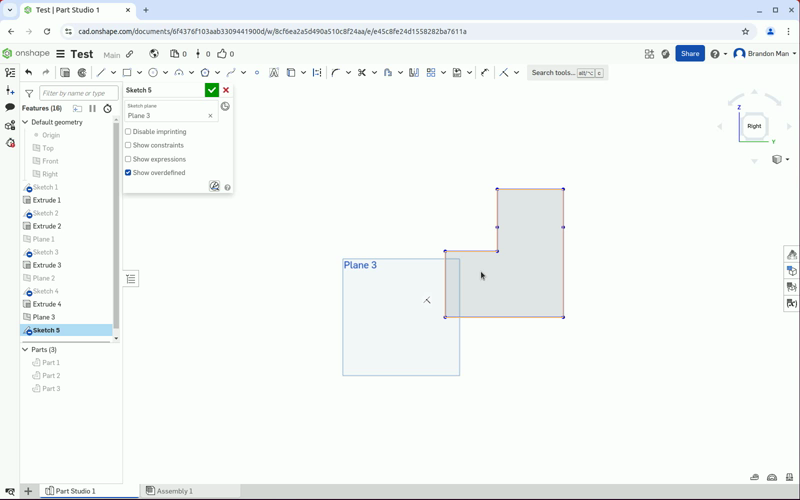
scroll(6)
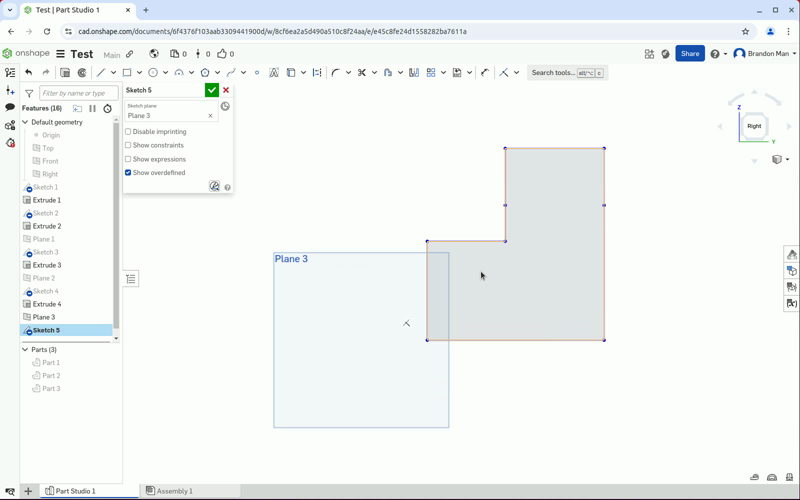
scroll(6)
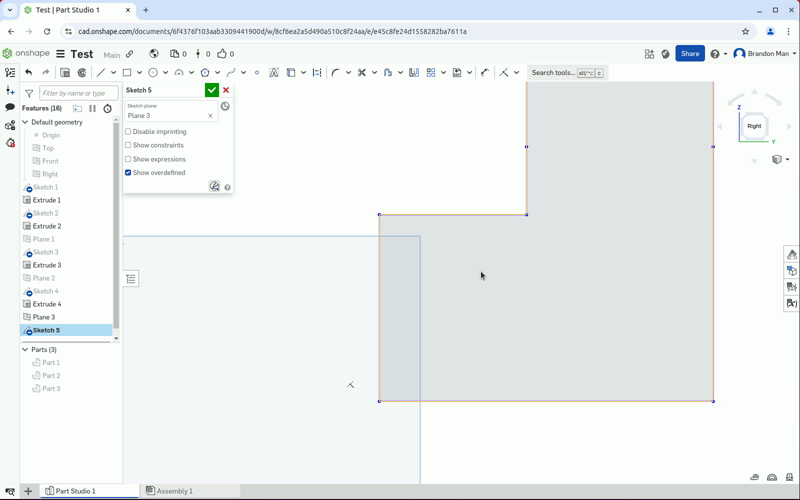
click(481, 271)
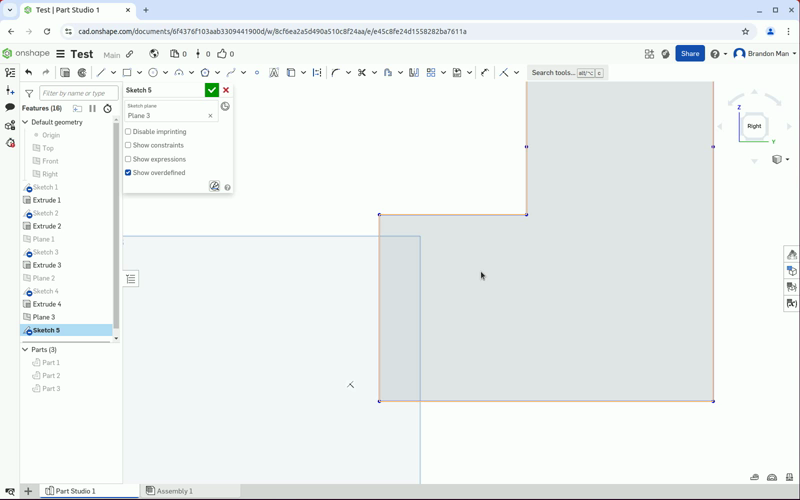
scroll(-6)
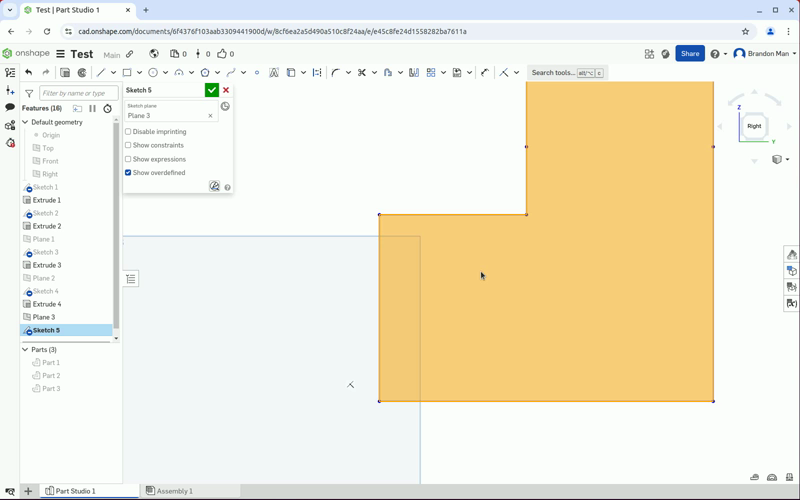
scroll(-6)
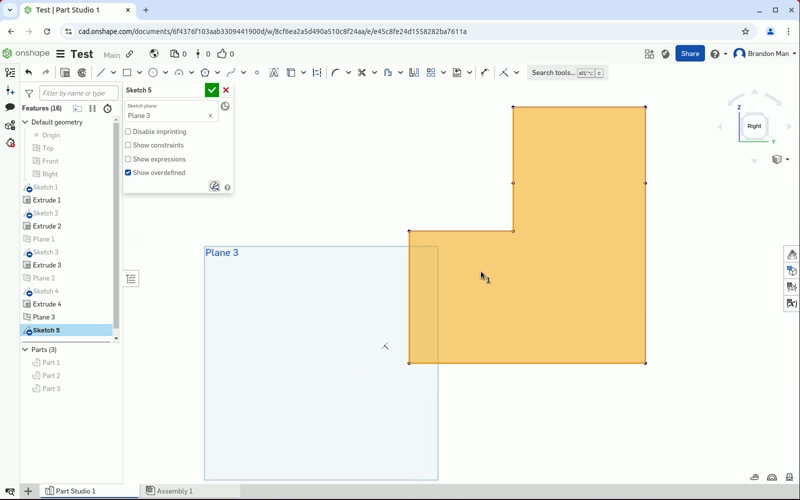
scroll(-6)
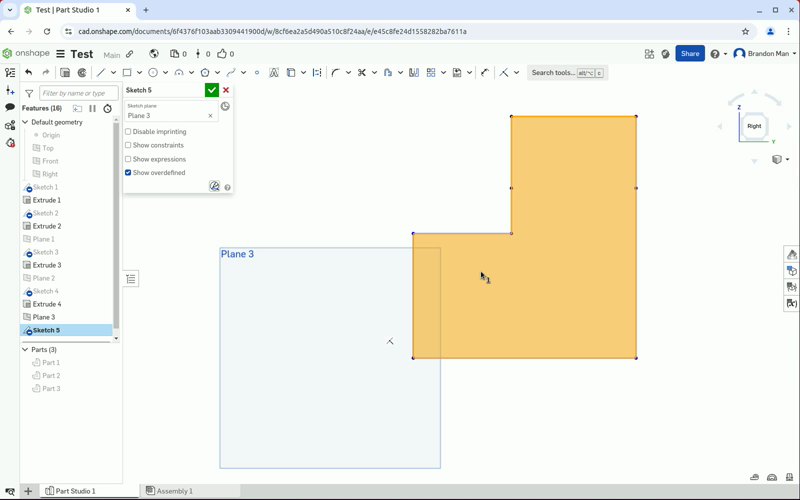
scroll(-6)
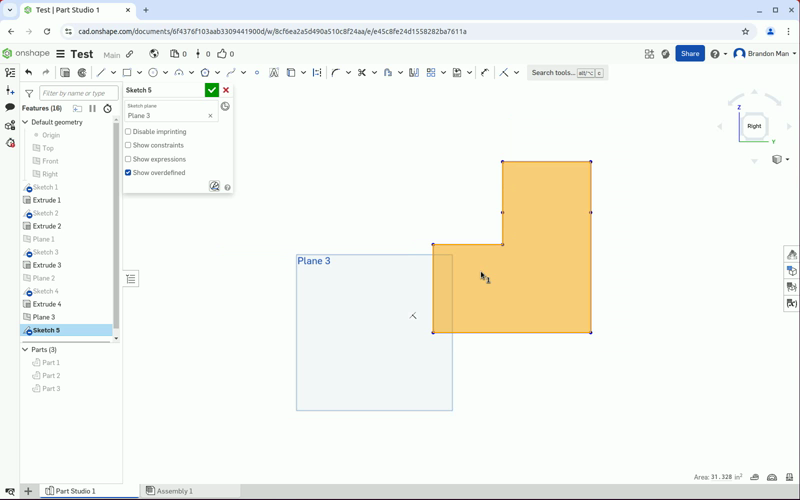
scroll(-6)
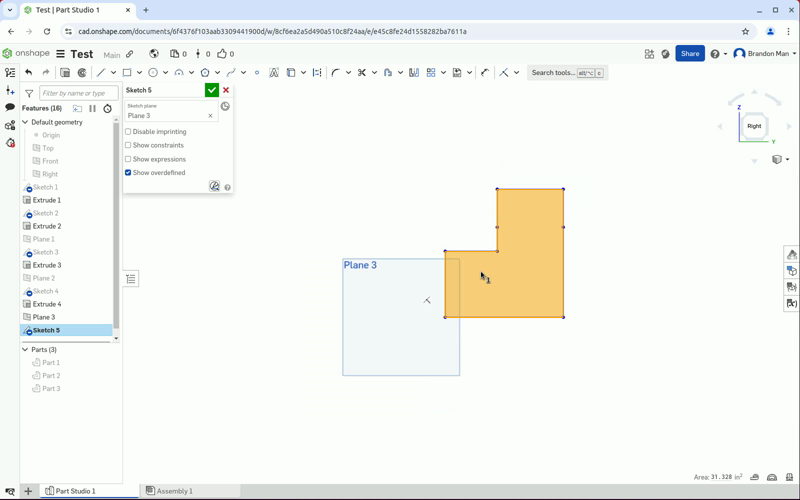
scroll(-6)
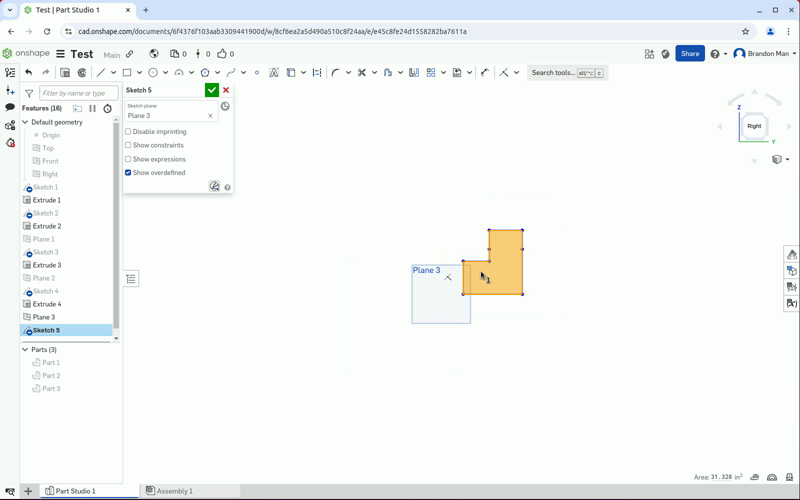
scroll(-6)
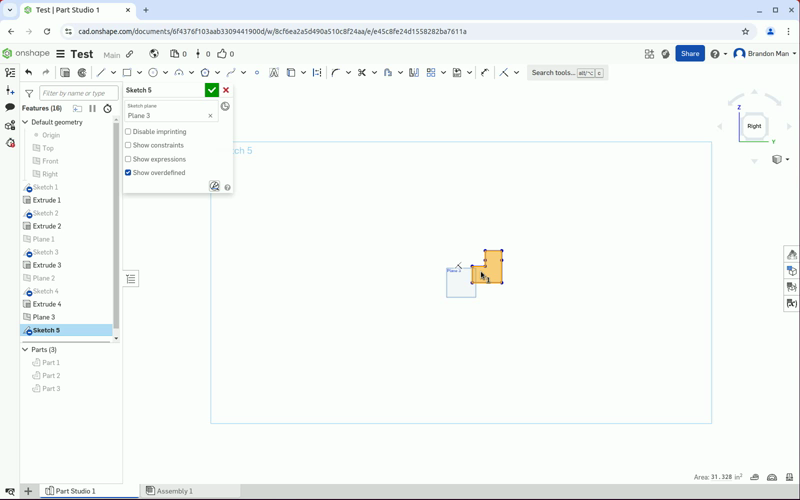
mouse_move(73, 352)
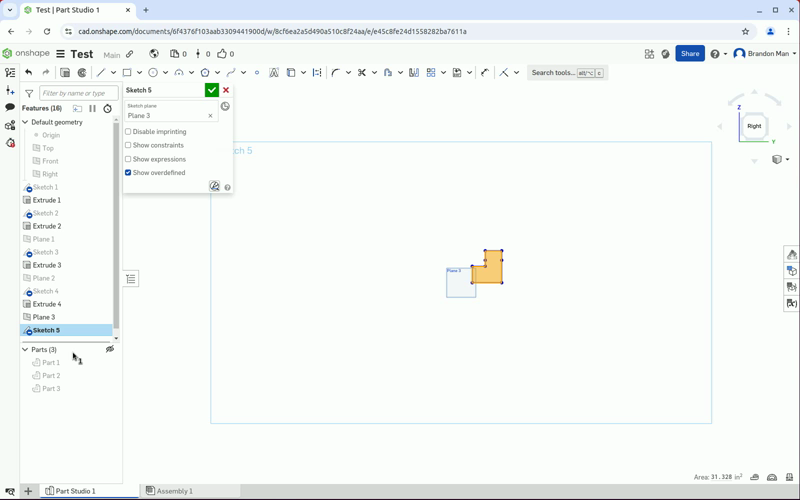
key(shift+y)
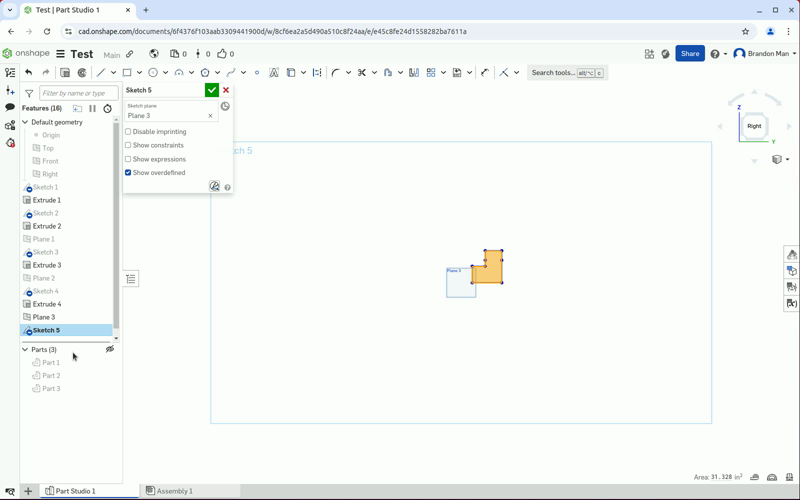
key(shift+e)
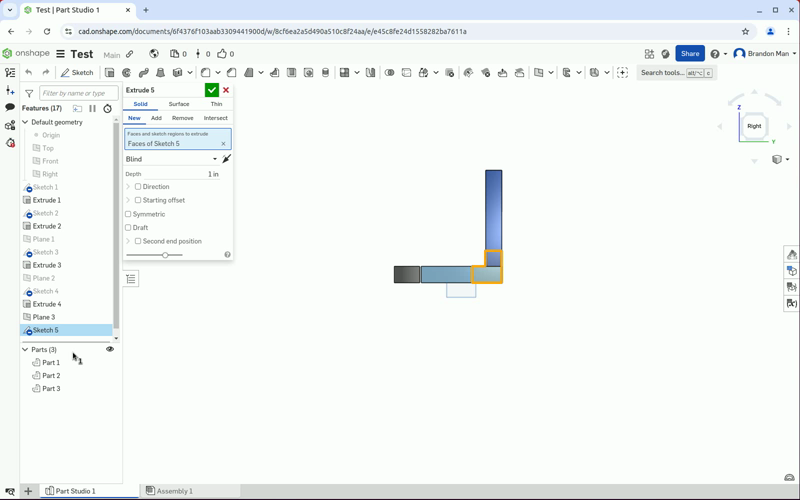
mouse_move(143, 106)
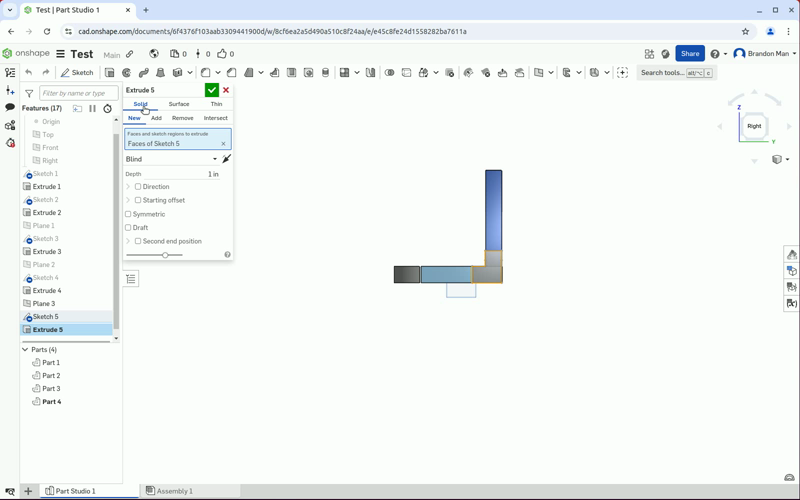
click(143, 106)
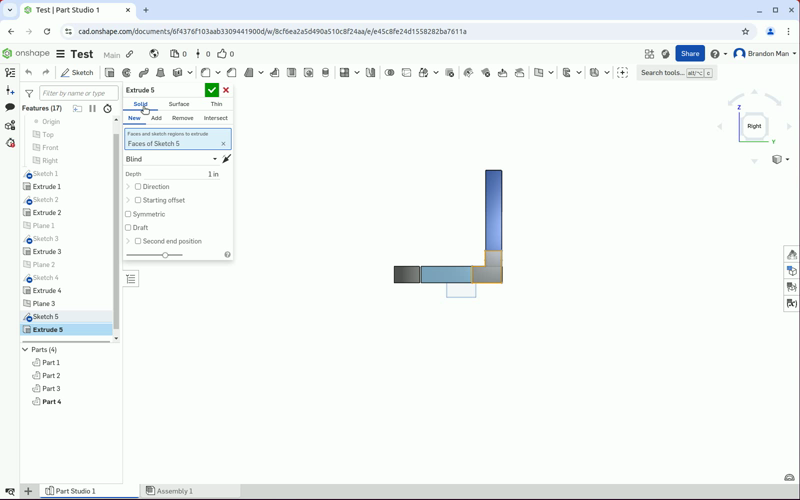
mouse_move(186, 120)
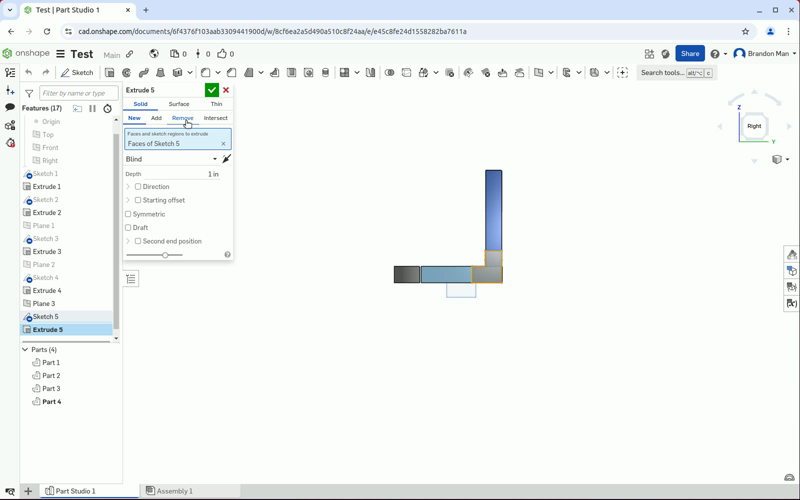
click(186, 120)
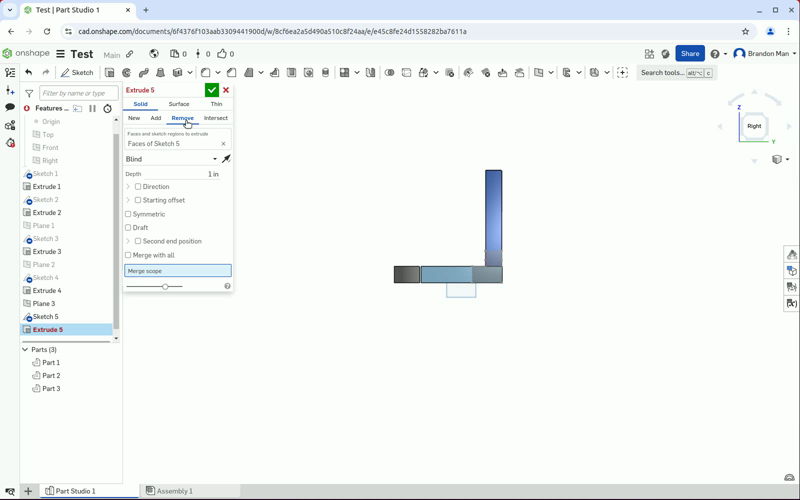
key(tab, 4)
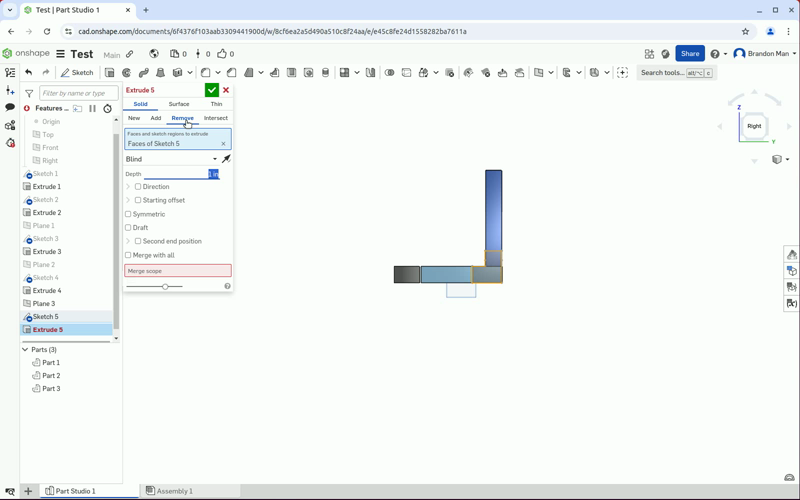
text(2.889)
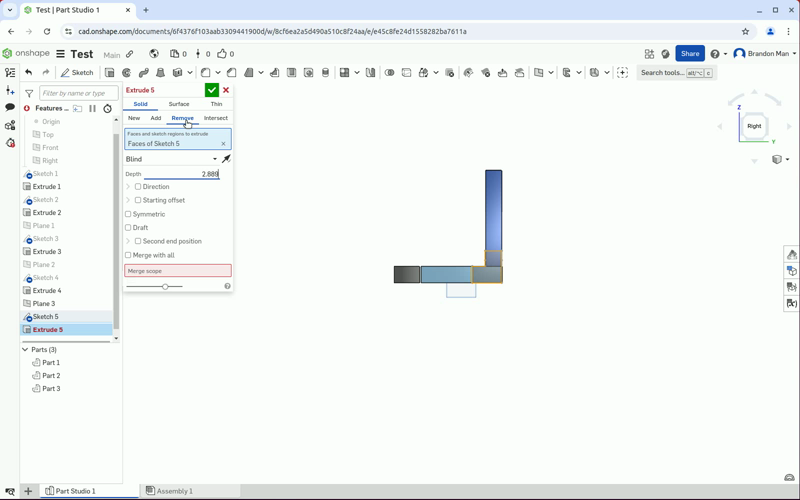
key(tab, 6)
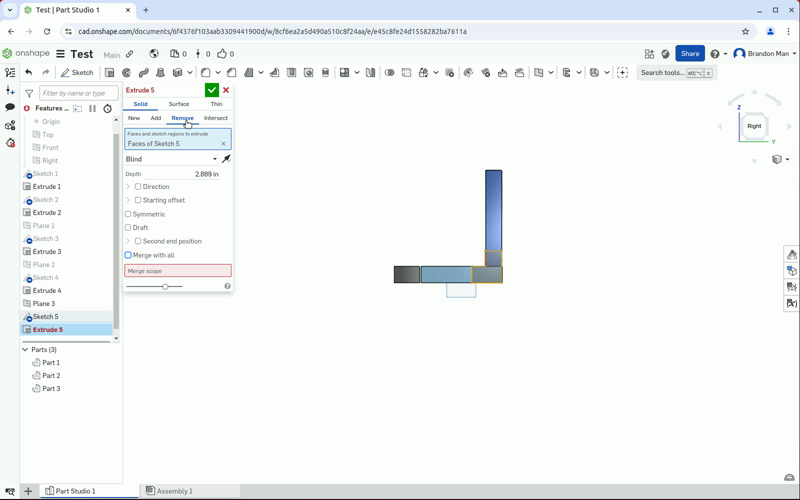
key(space)
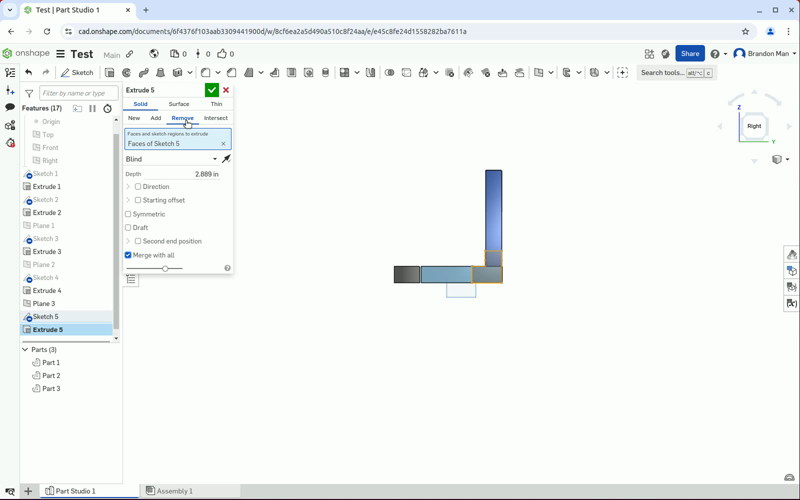
key(enter)
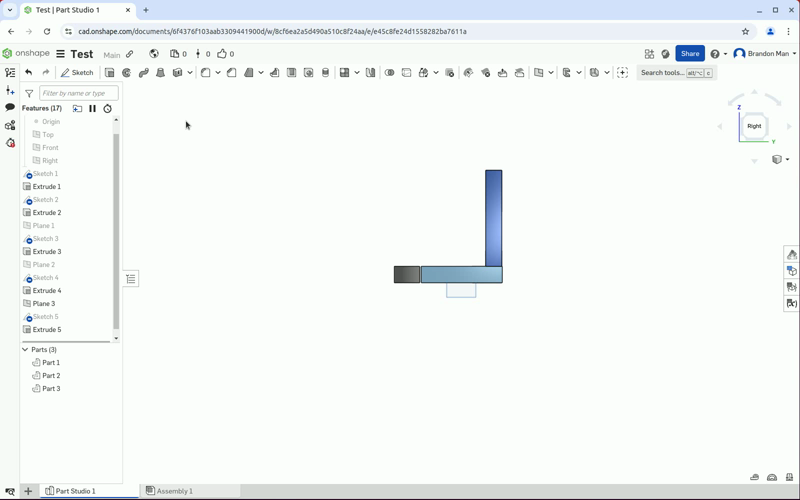
key(shift+h)
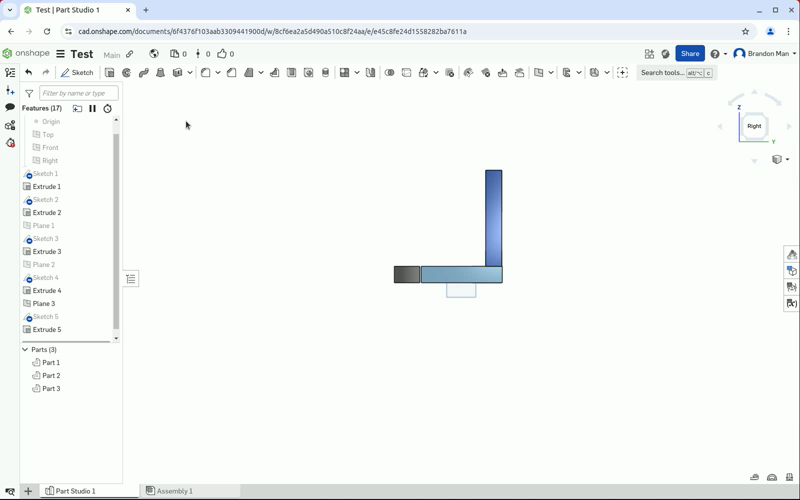
key(shift+h)
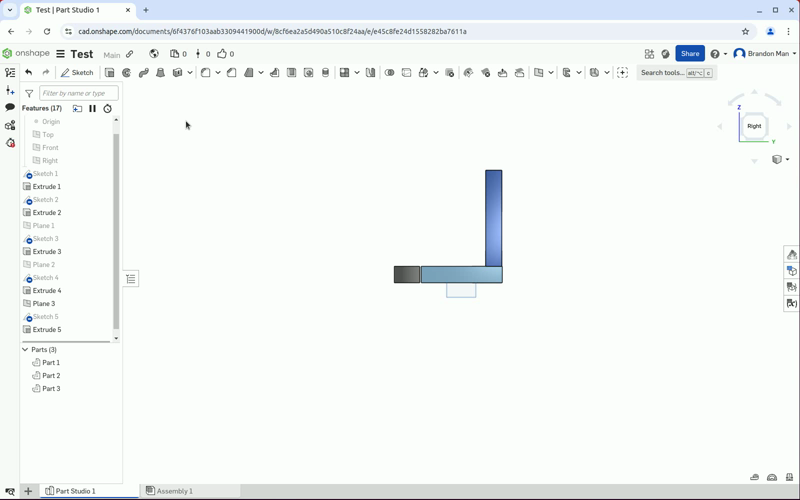
mouse_move(69, 176)
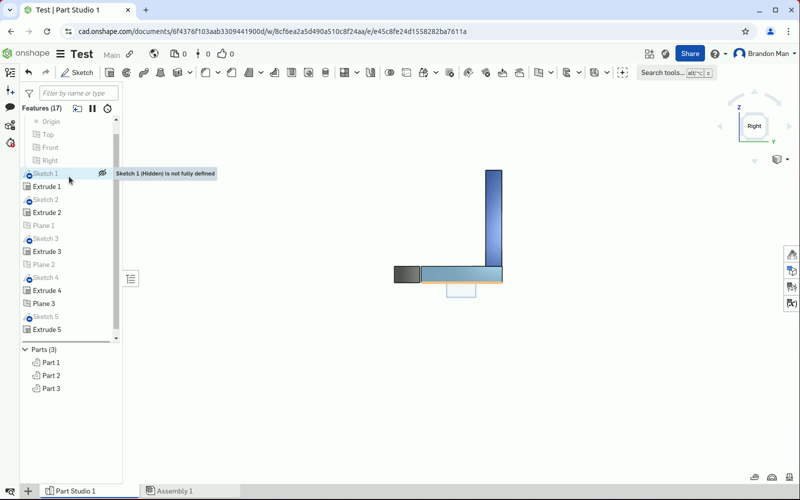
click(69, 176)
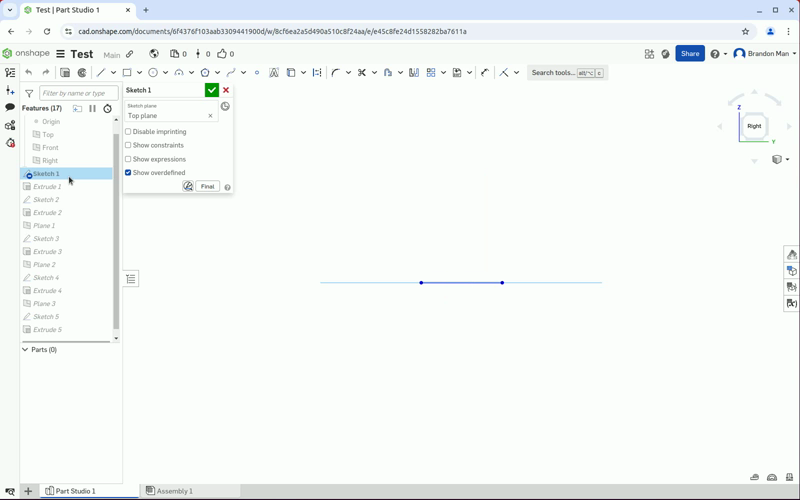
mouse_move(229, 92)
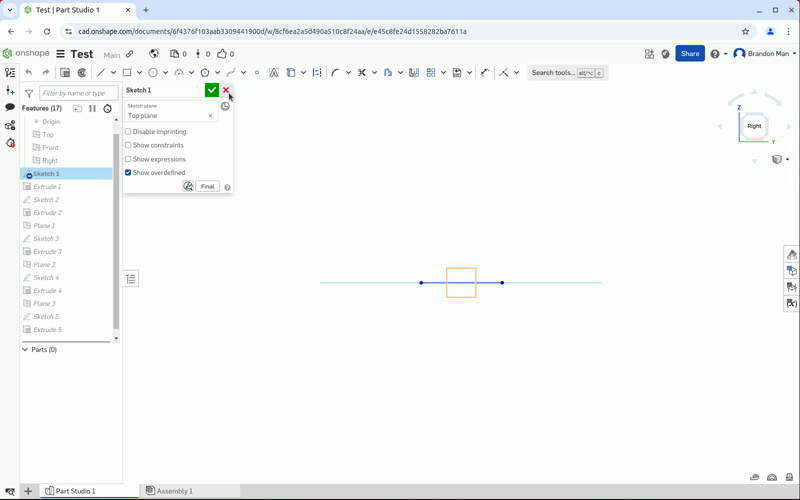
click(229, 92)
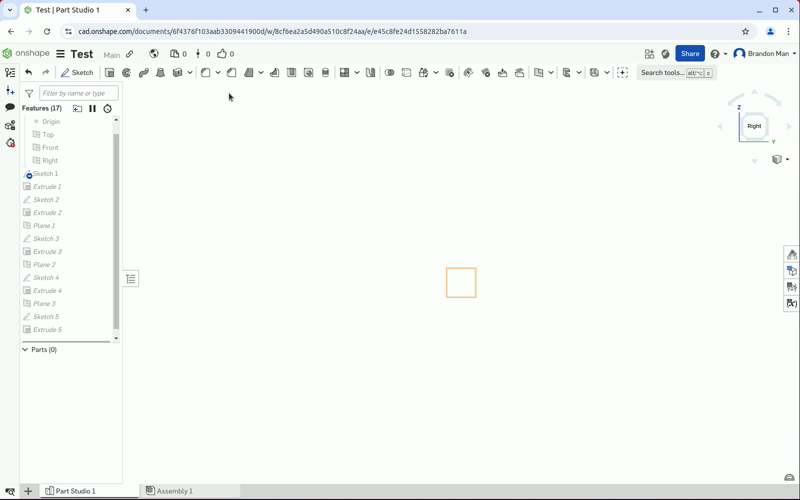
key(shift+s)
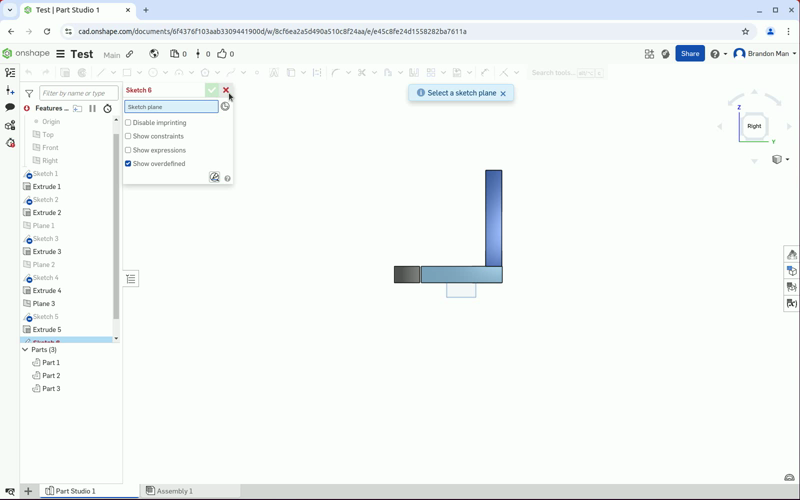
mouse_move(69, 293)
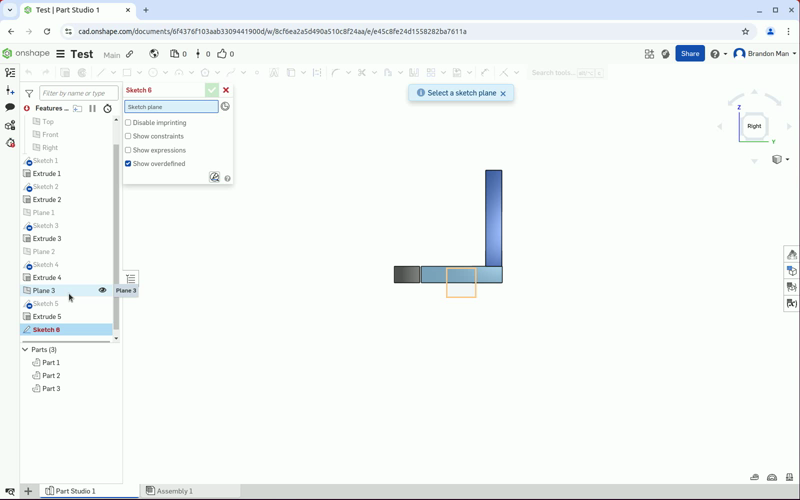
click(69, 293)
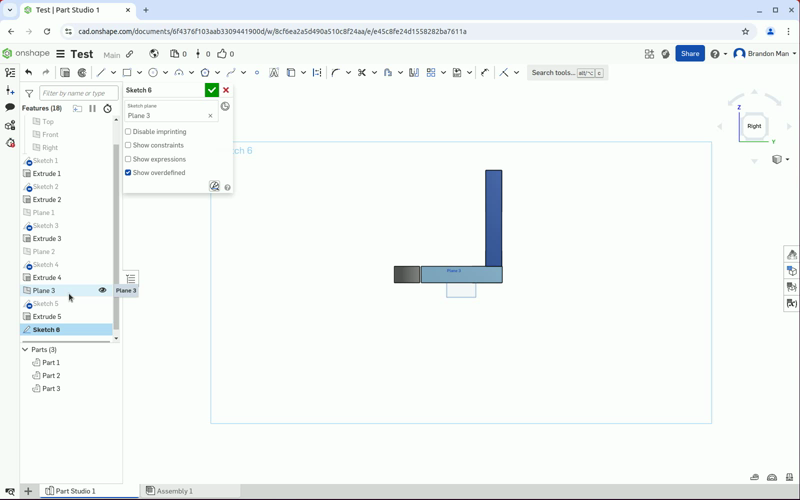
mouse_move(73, 352)
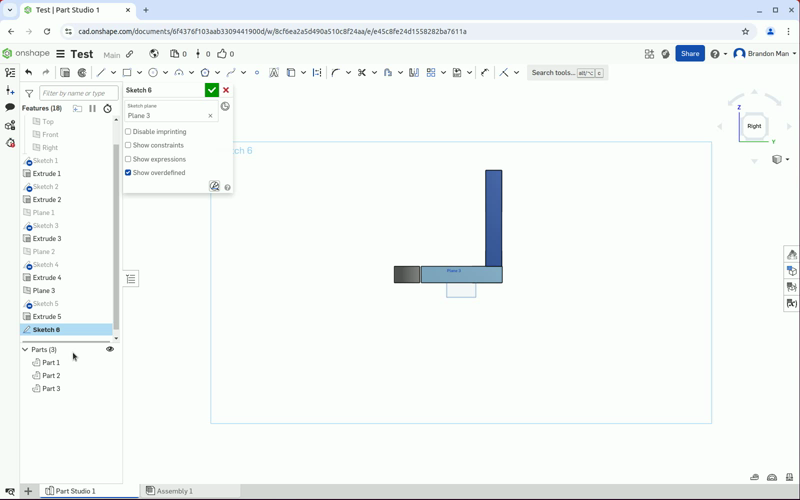
key(y)
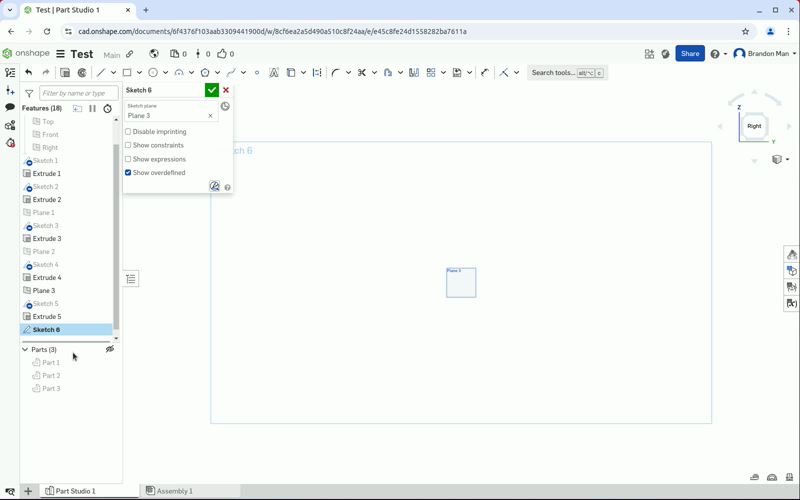
key(l)
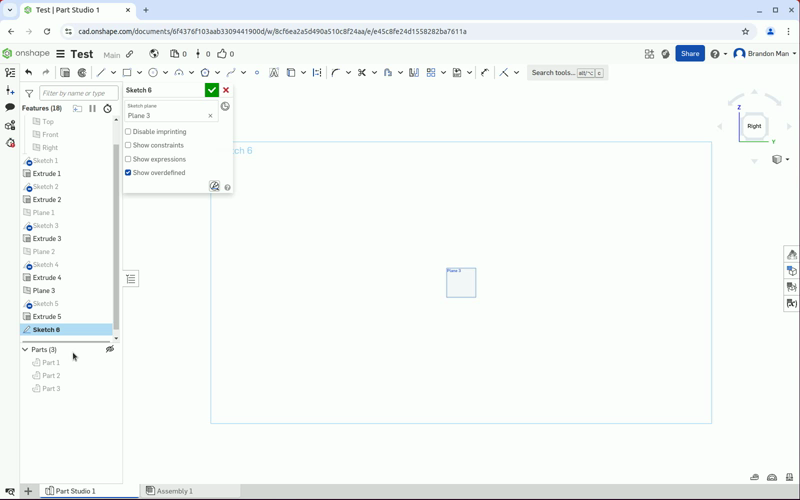
key_down(shift)
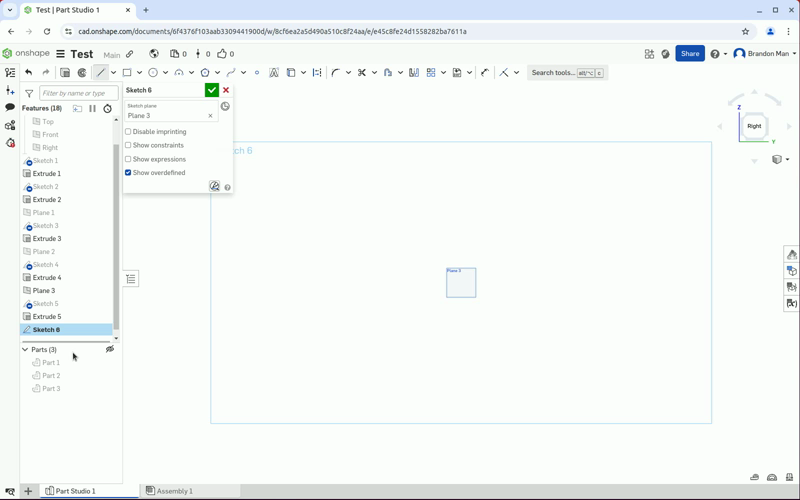
mouse_move(500, 282)
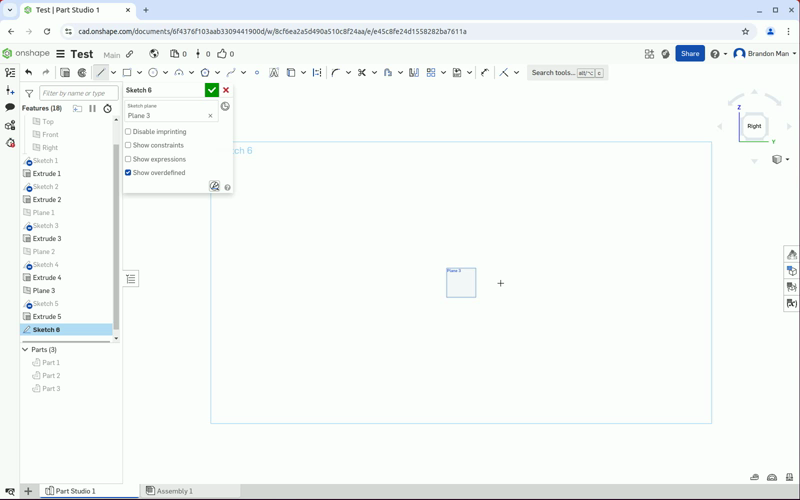
click(500, 282)
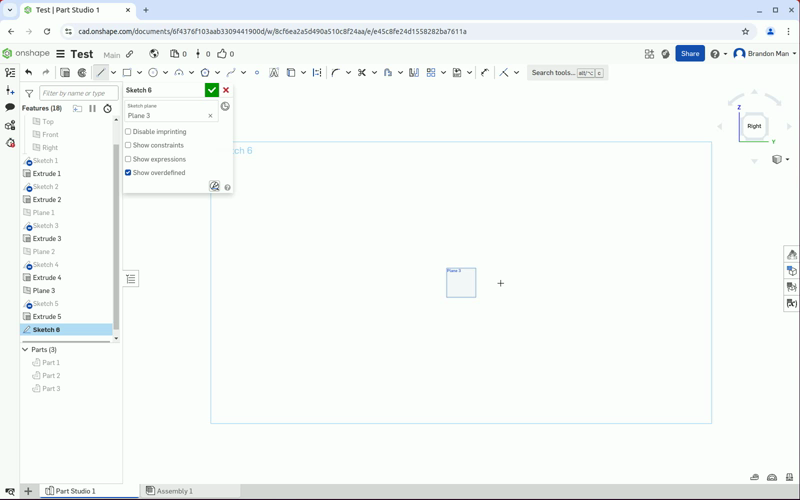
key_up(shift)
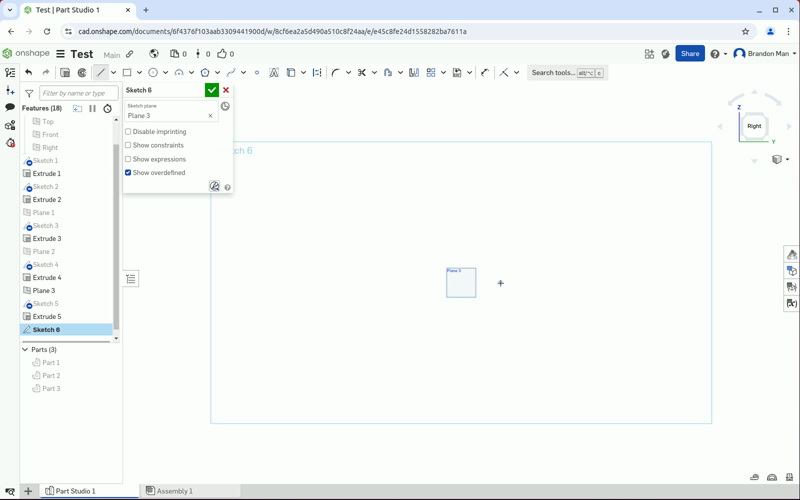
key_down(shift)
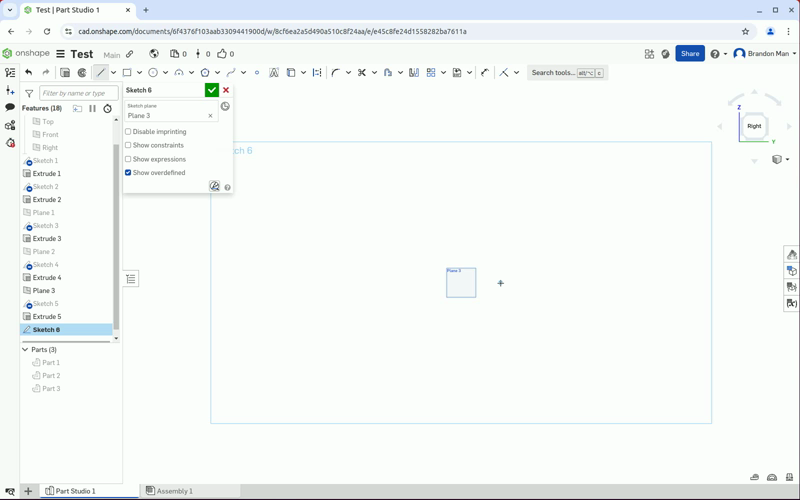
mouse_move(530, 282)
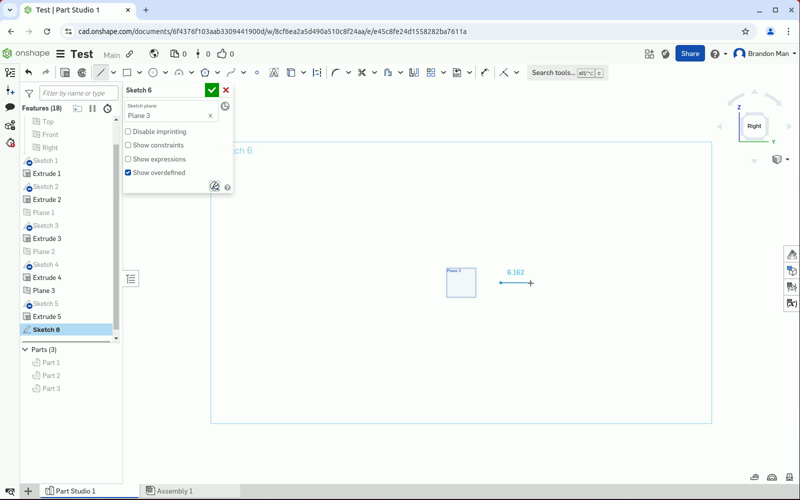
mouse_move(512, 282)
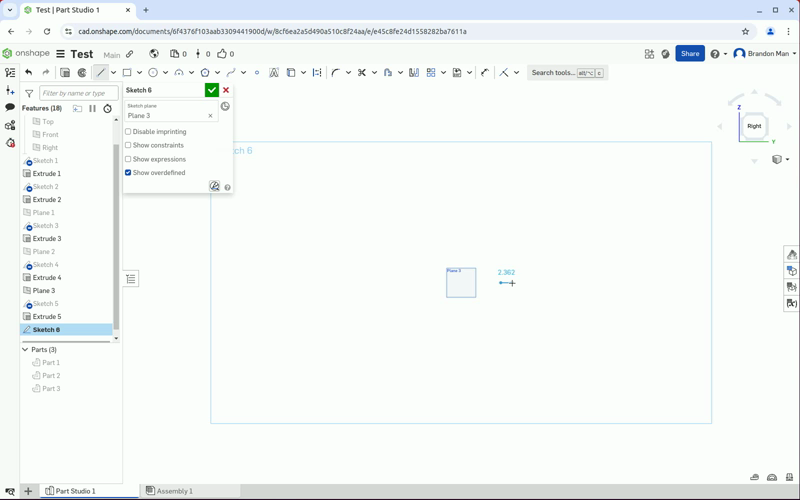
click(512, 282)
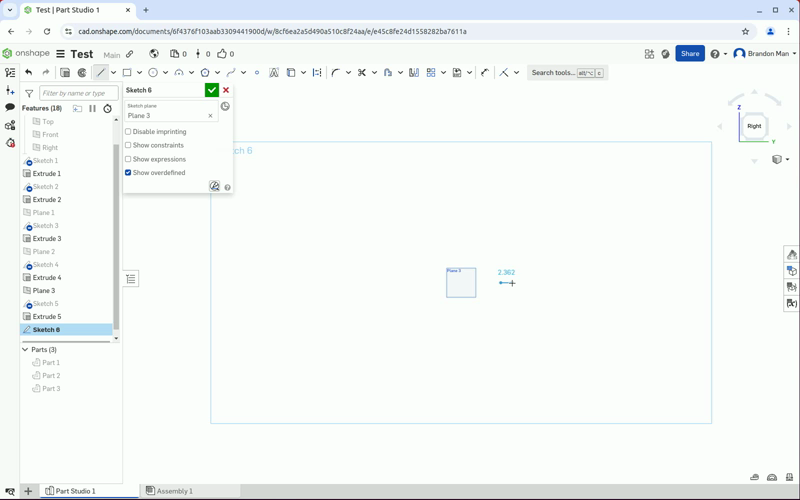
key_up(shift)
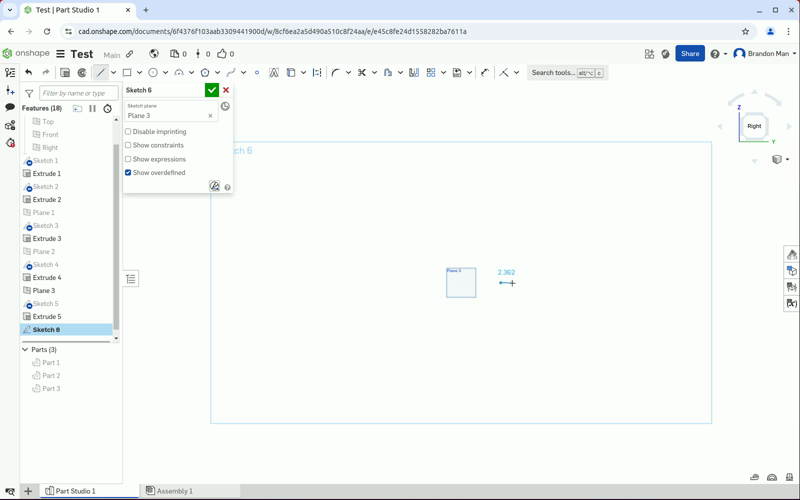
key_down(shift)
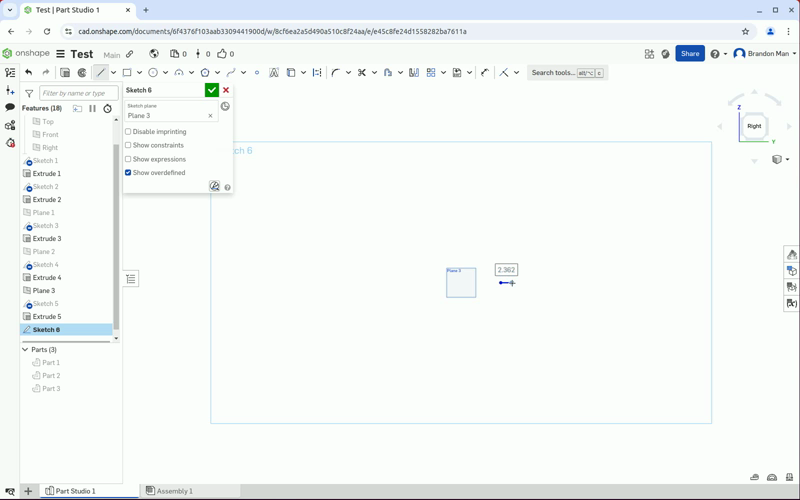
mouse_move(542, 282)
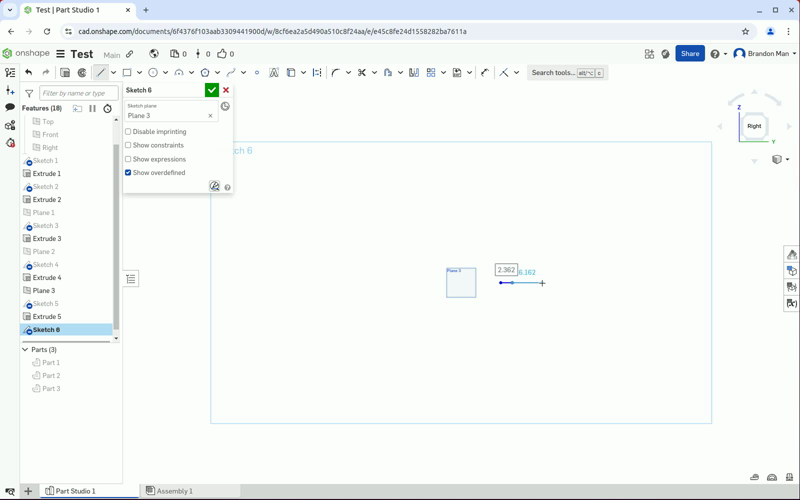
mouse_move(512, 259)
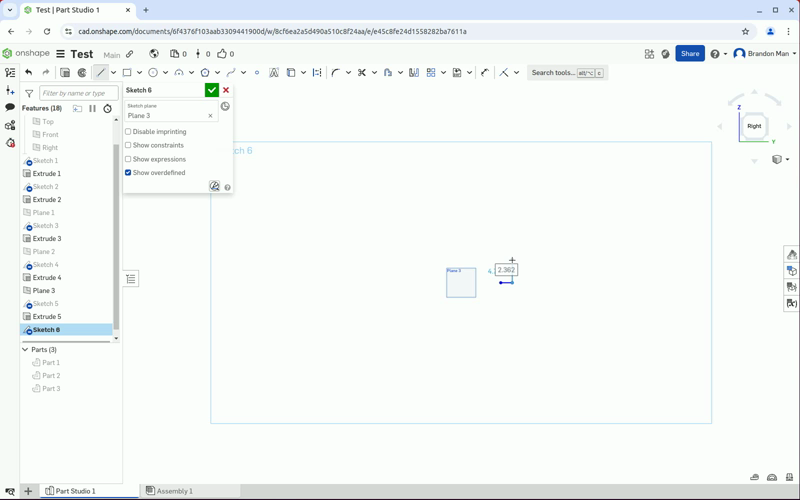
click(512, 259)
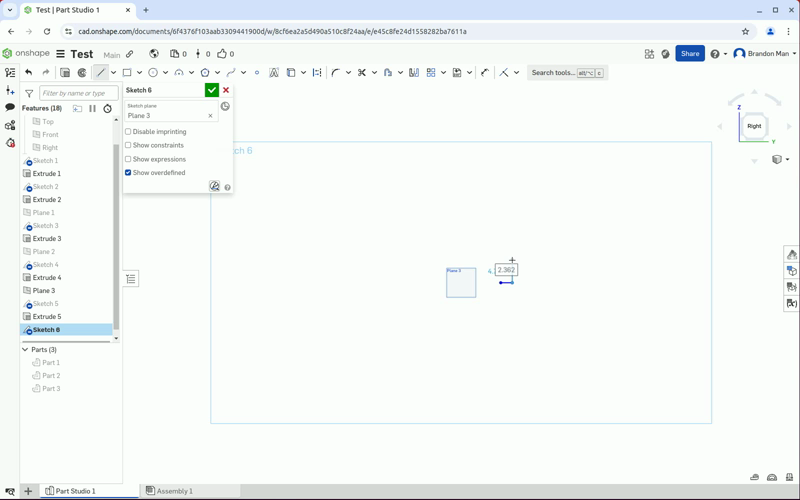
key_up(shift)
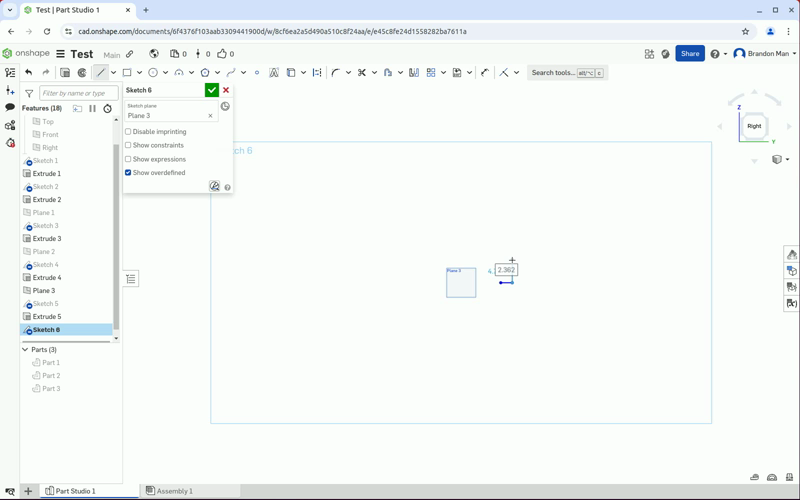
key_down(shift)
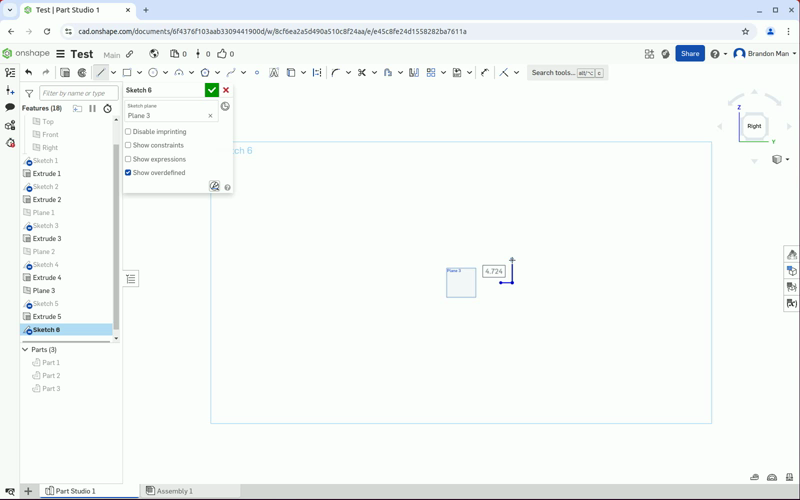
mouse_move(542, 259)
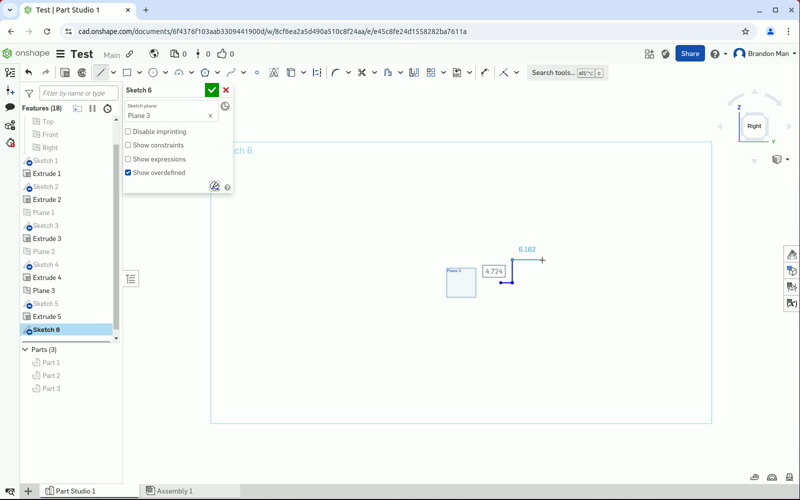
mouse_move(500, 259)
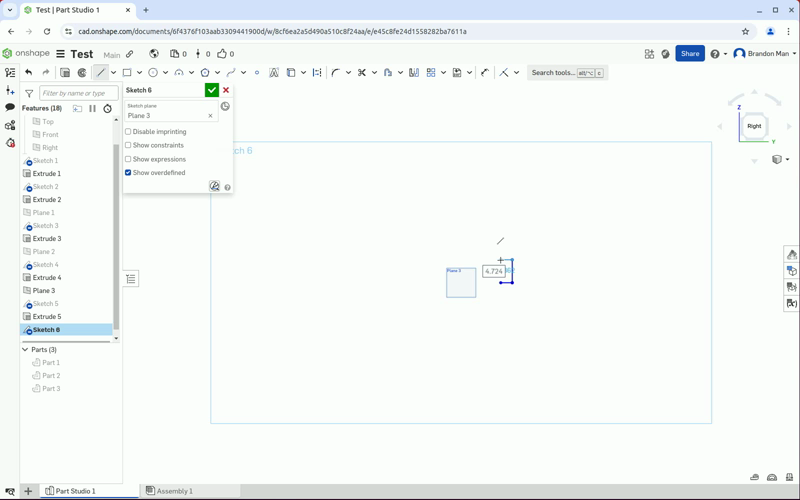
click(500, 259)
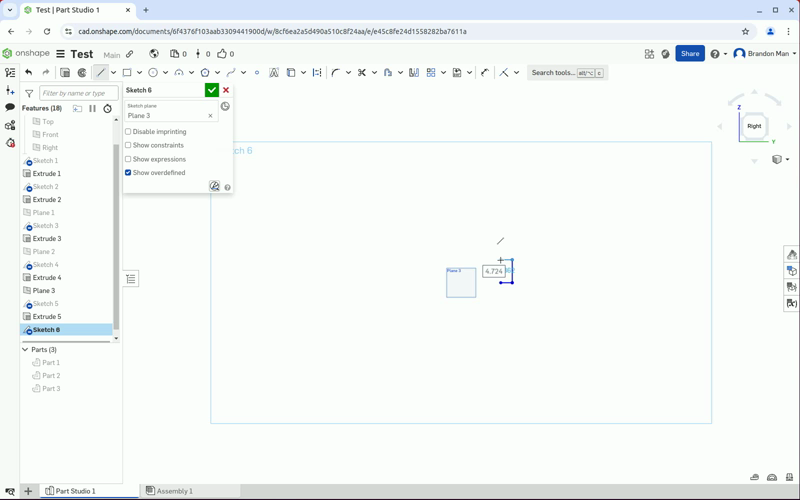
key_up(shift)
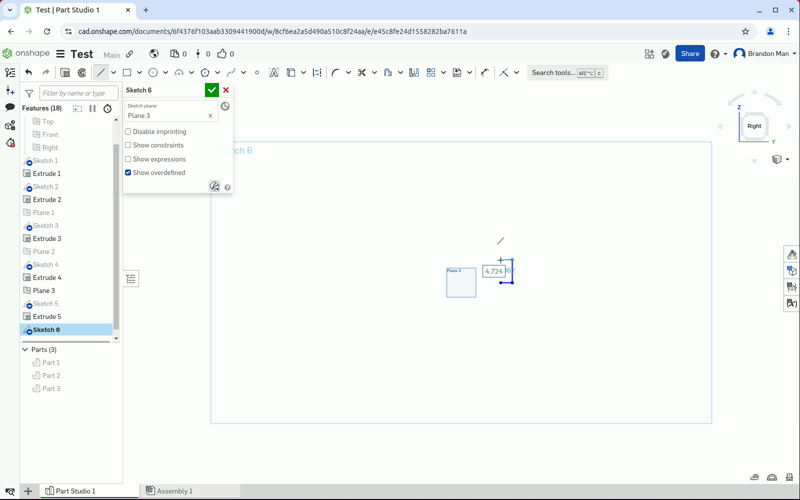
mouse_move(530, 259)
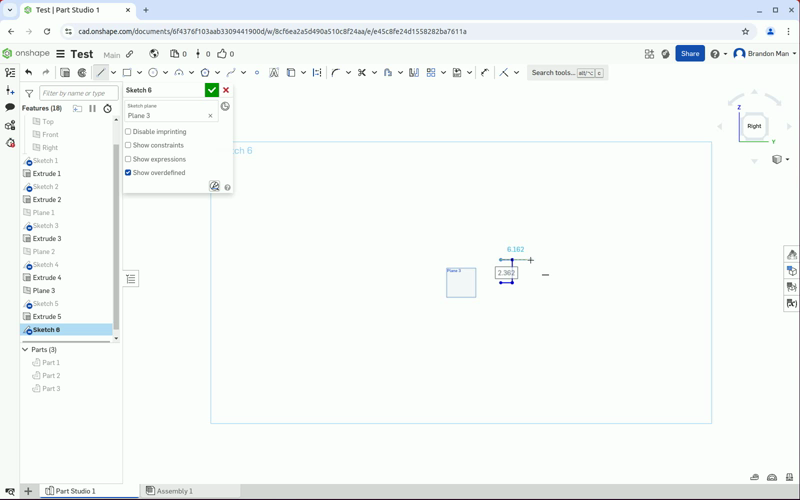
key_down(shift)
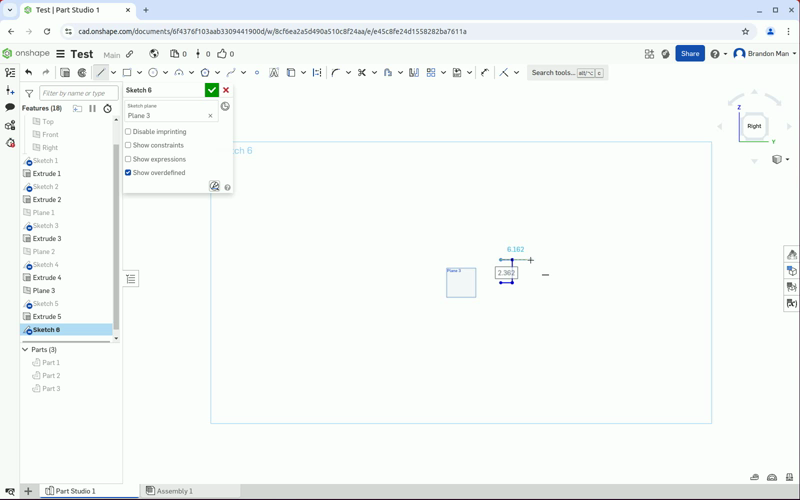
mouse_move(500, 282)
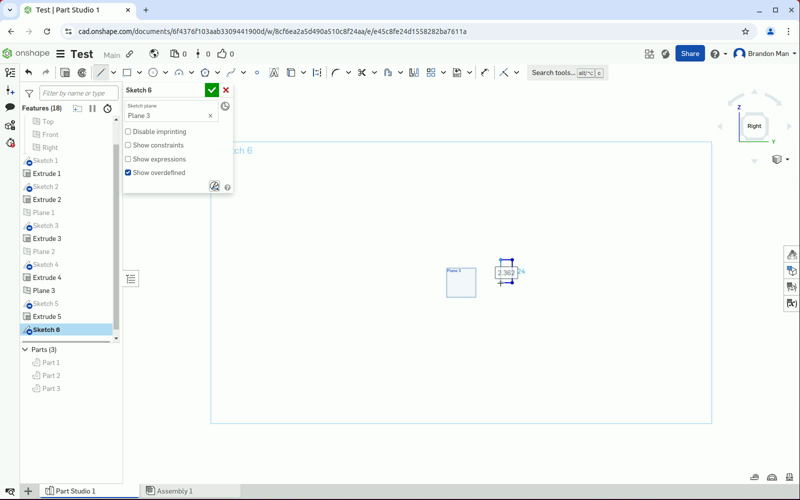
key_up(shift)
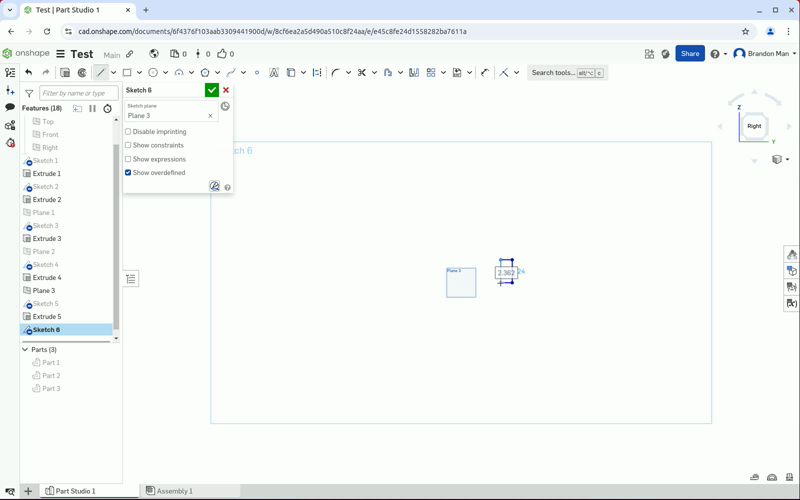
click(500, 282)
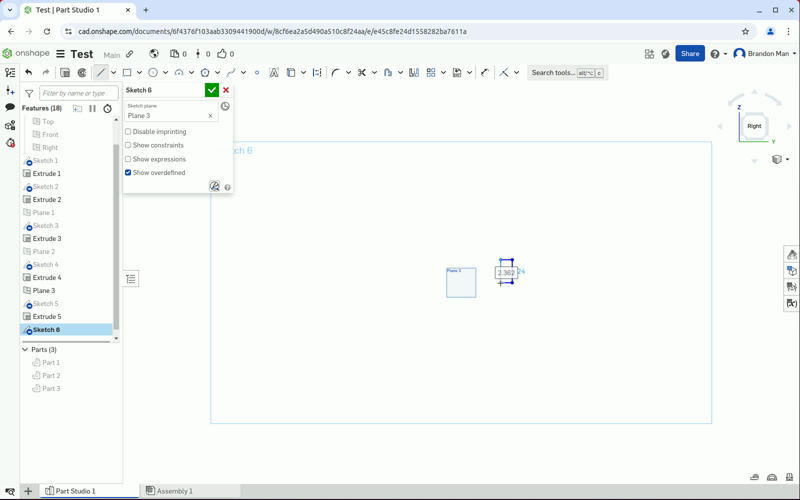
key(esc)
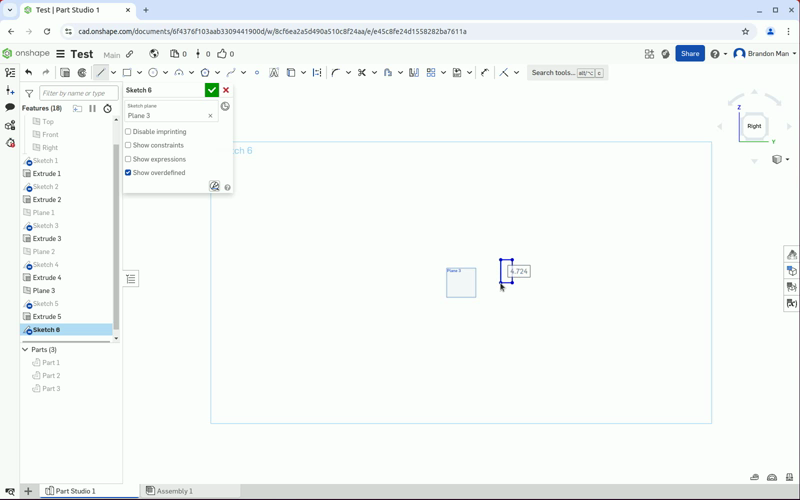
mouse_move(502, 271)
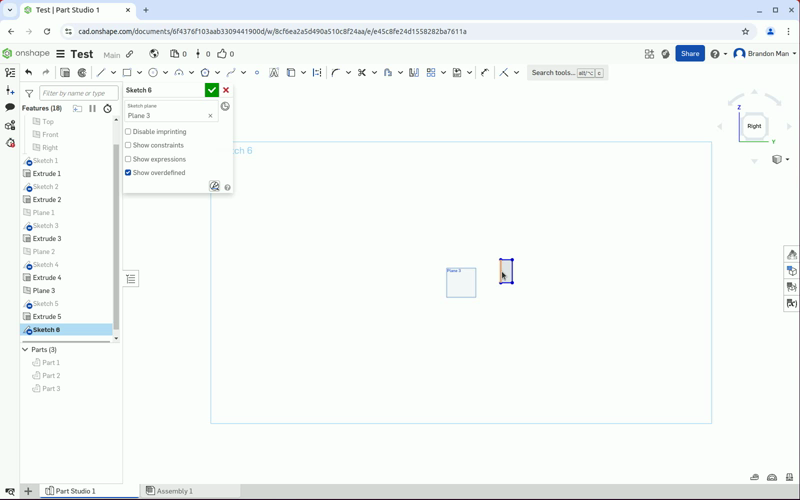
scroll(6)
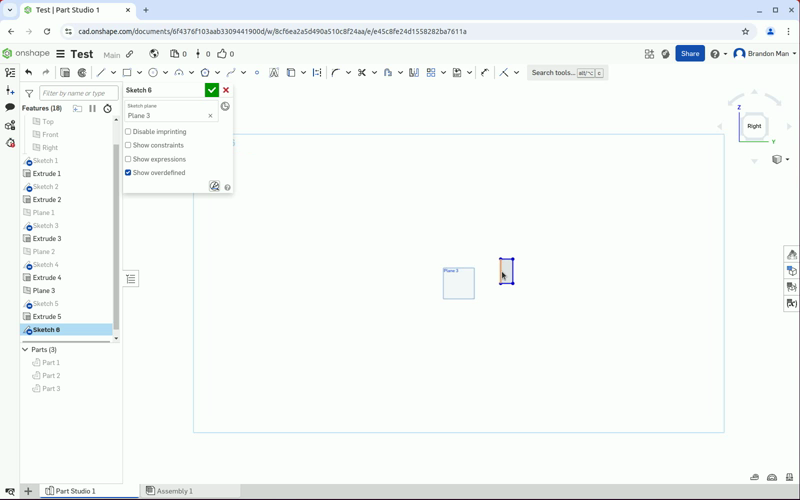
scroll(6)
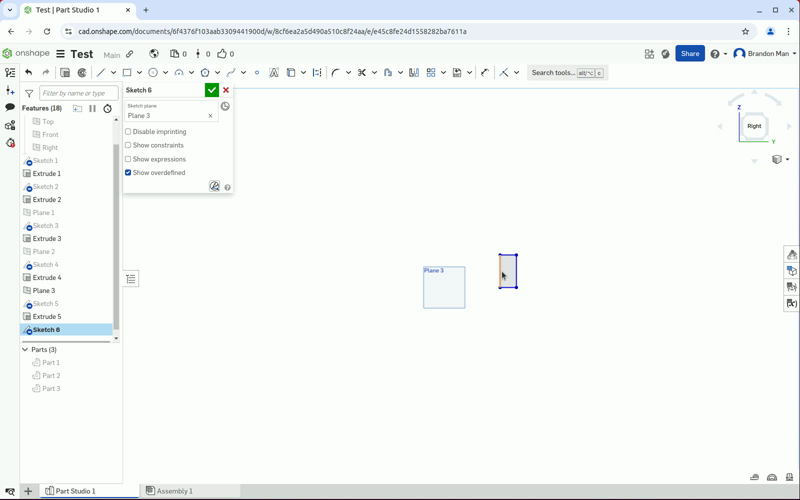
scroll(6)
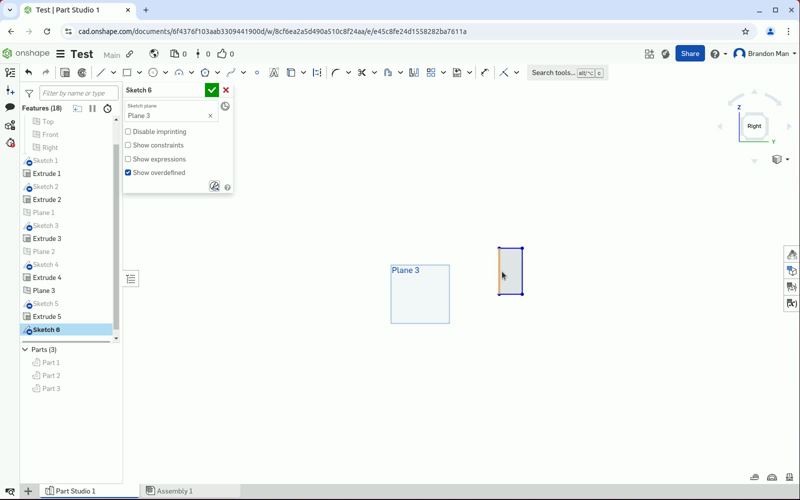
scroll(6)
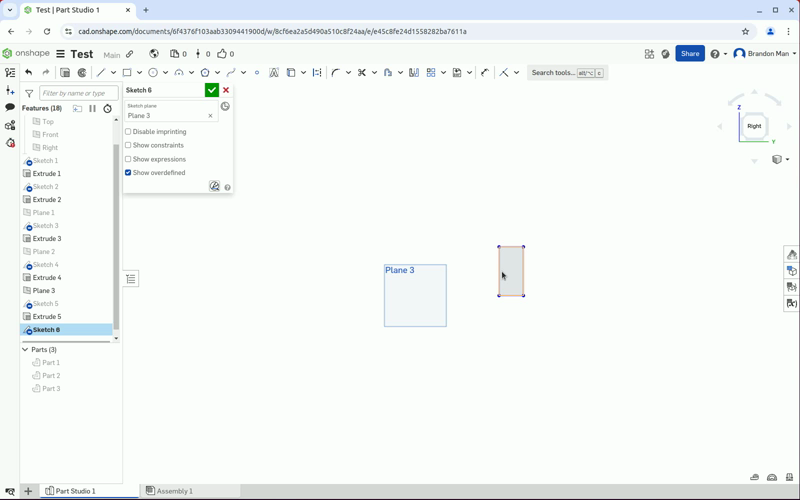
scroll(6)
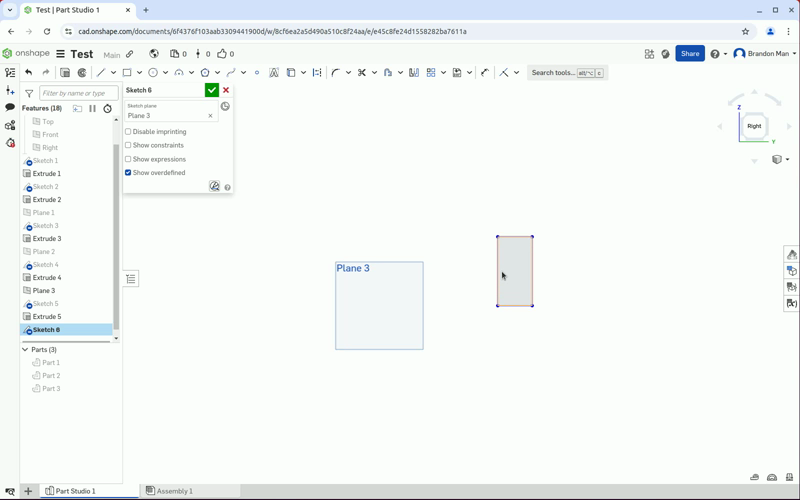
scroll(6)
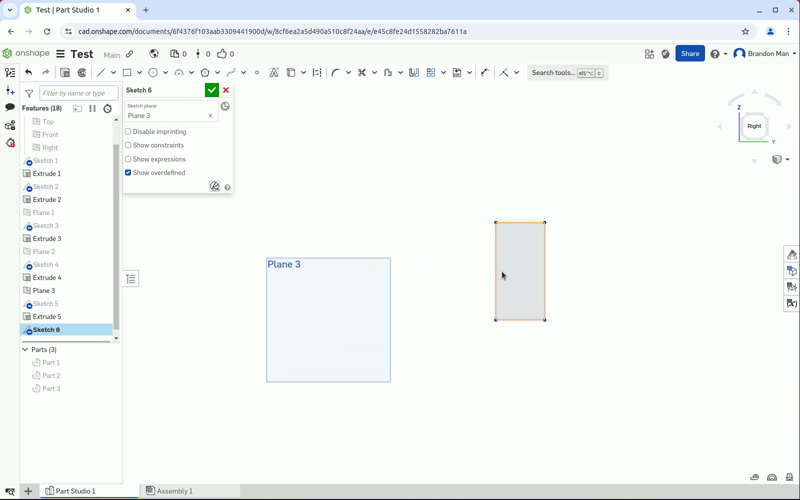
scroll(6)
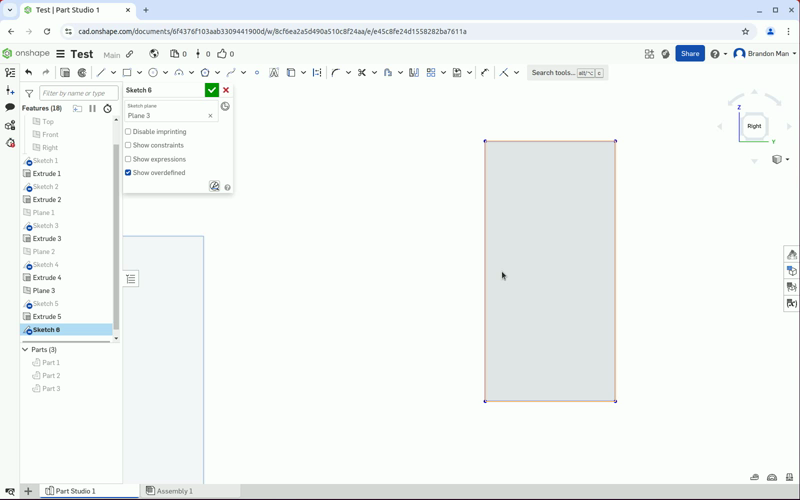
click(502, 271)
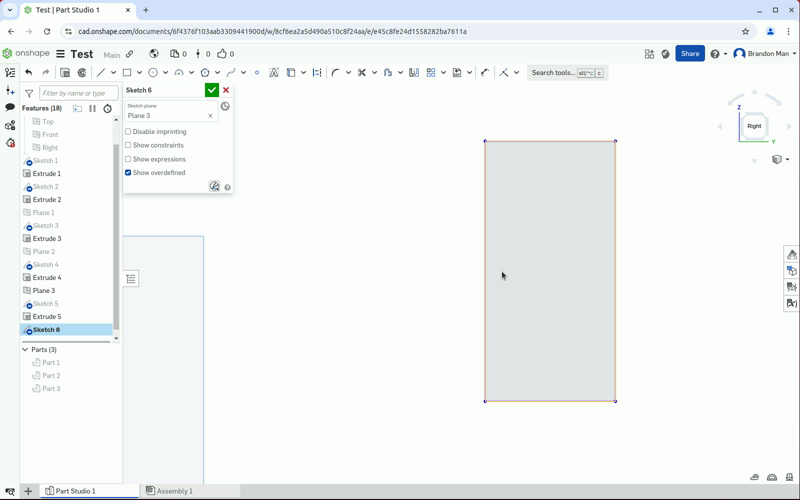
scroll(-6)
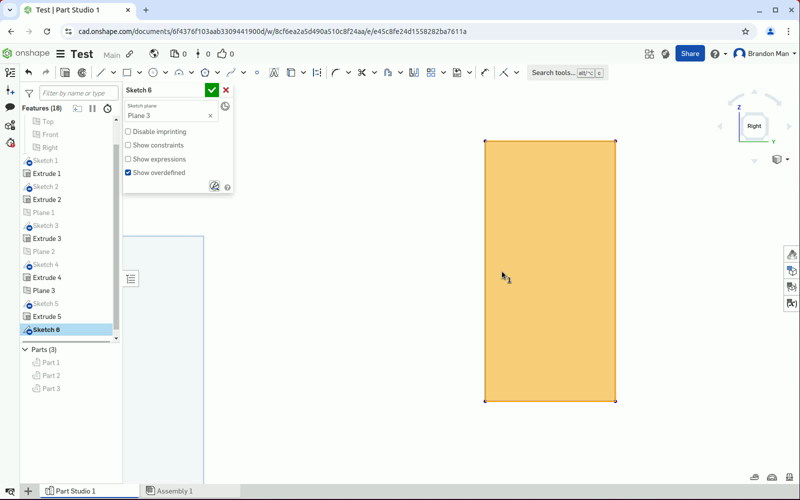
scroll(-6)
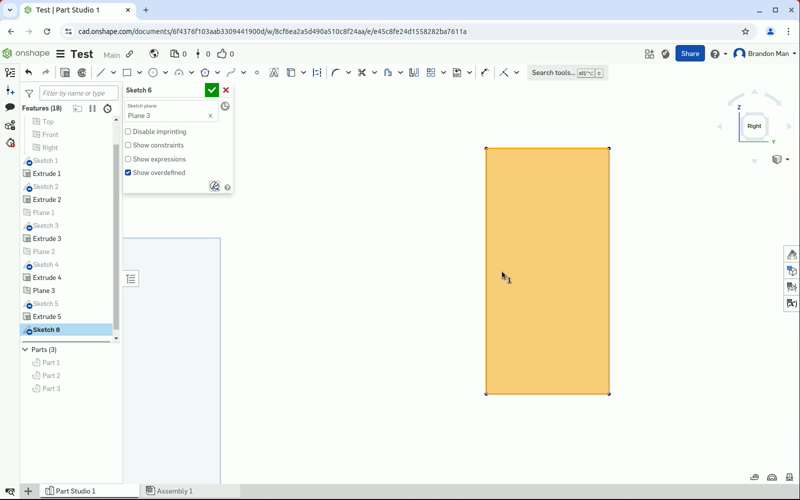
scroll(-6)
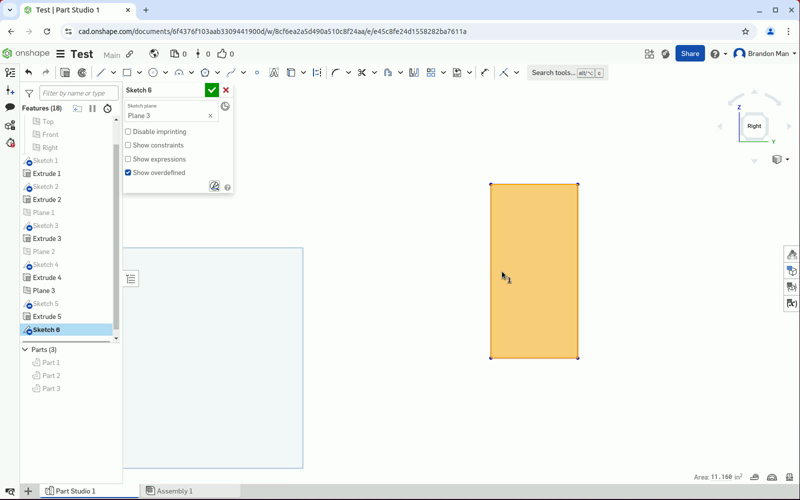
scroll(-6)
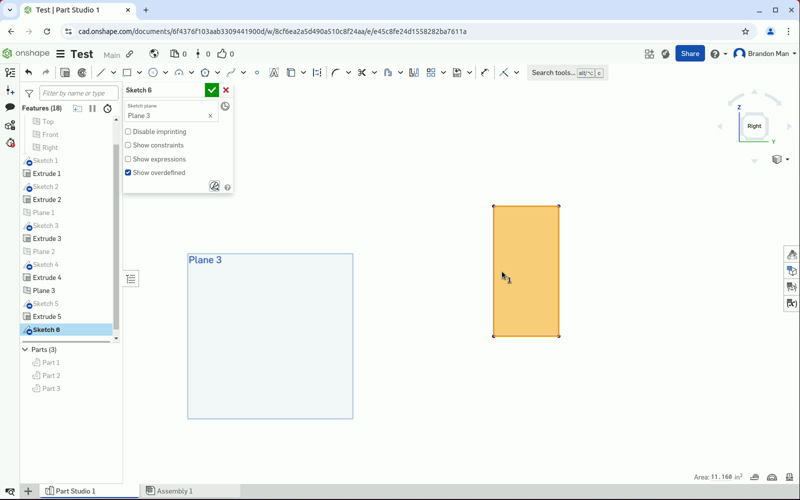
scroll(-6)
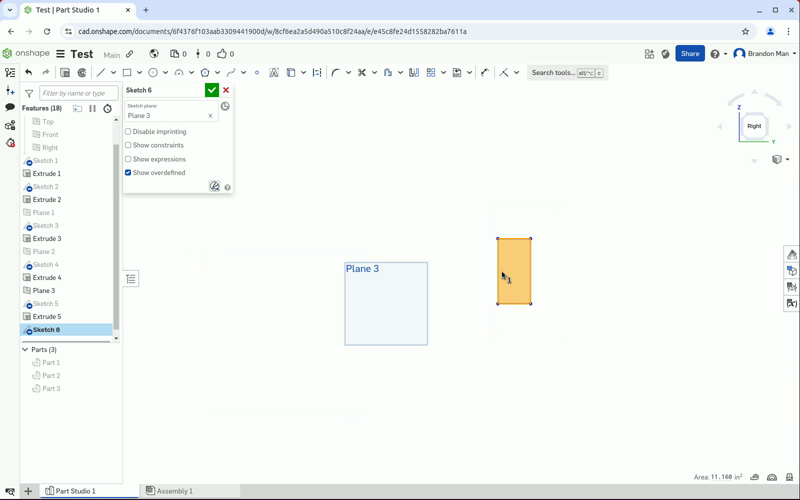
scroll(-6)
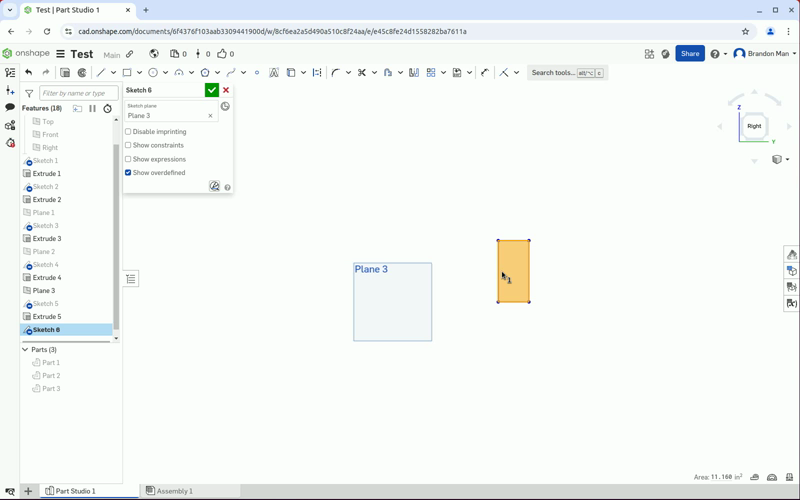
scroll(-6)
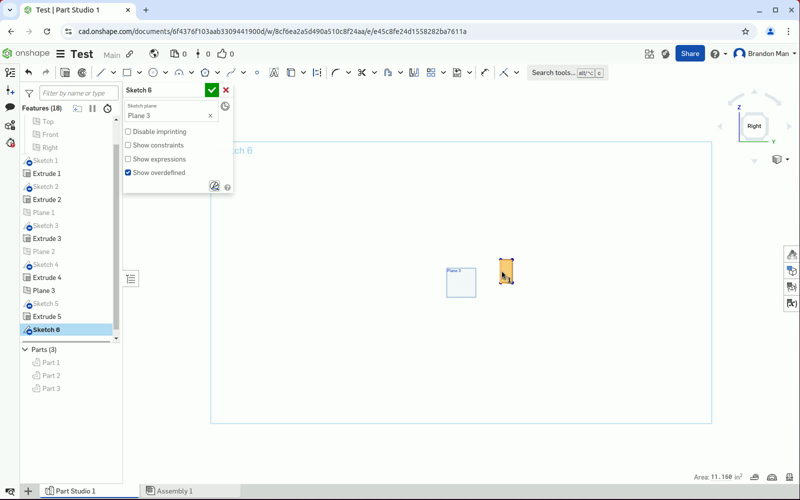
mouse_move(73, 352)
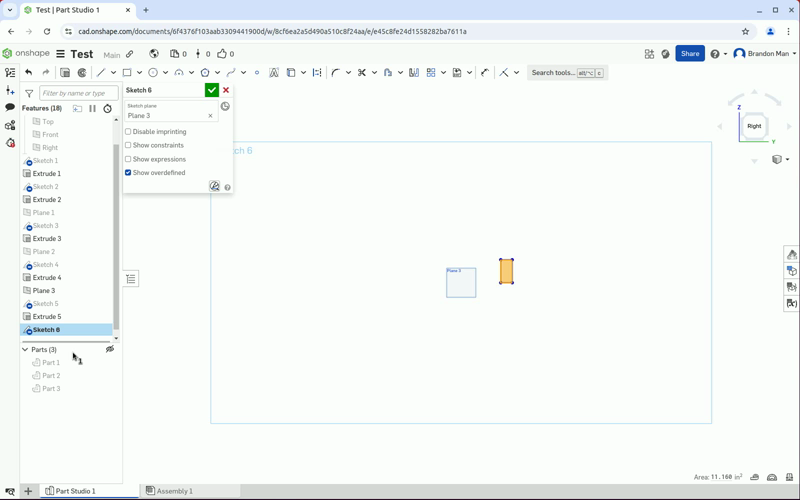
key(shift+y)
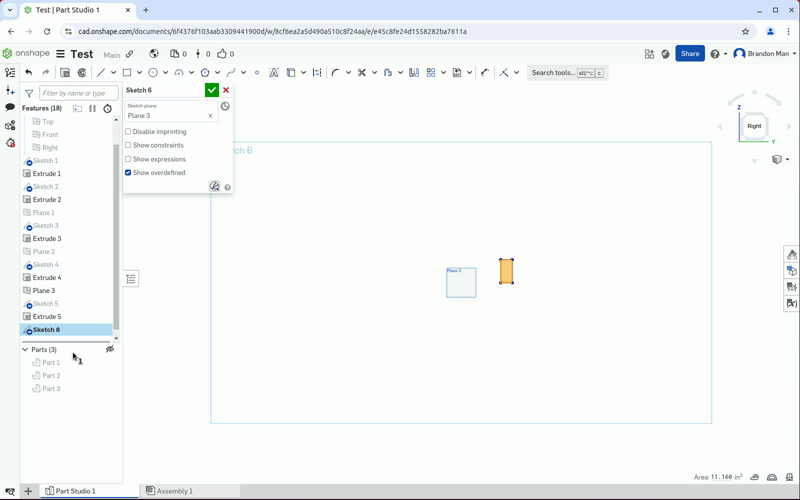
key(shift+e)
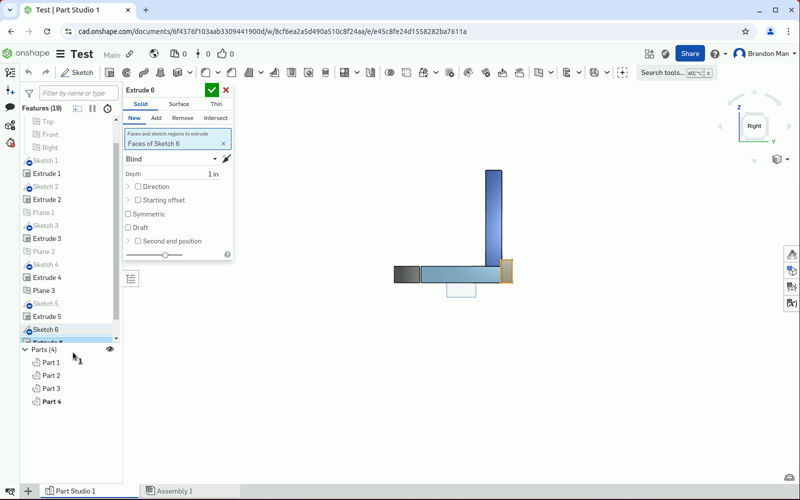
mouse_move(143, 106)
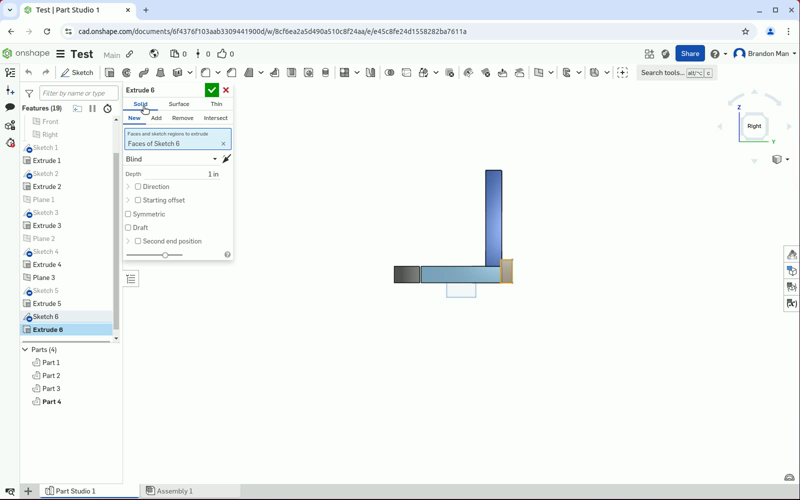
click(143, 106)
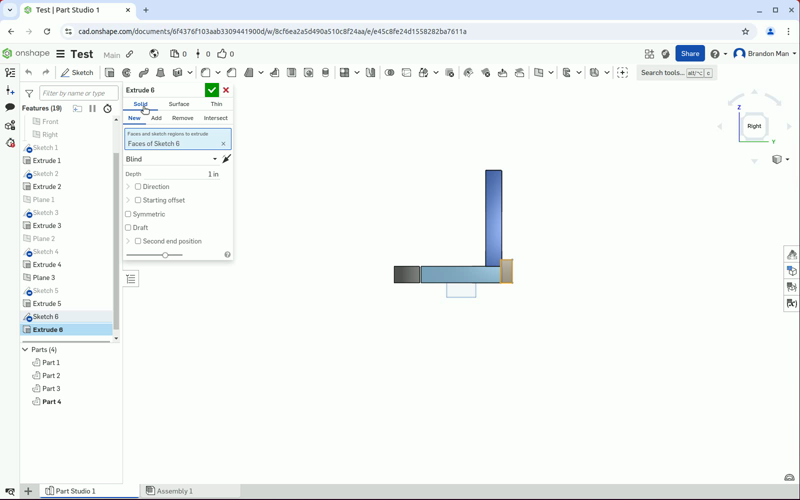
mouse_move(186, 120)
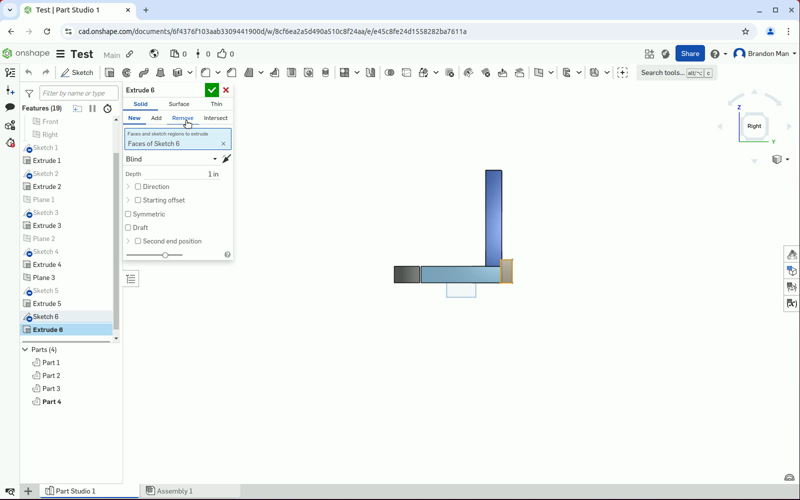
click(186, 120)
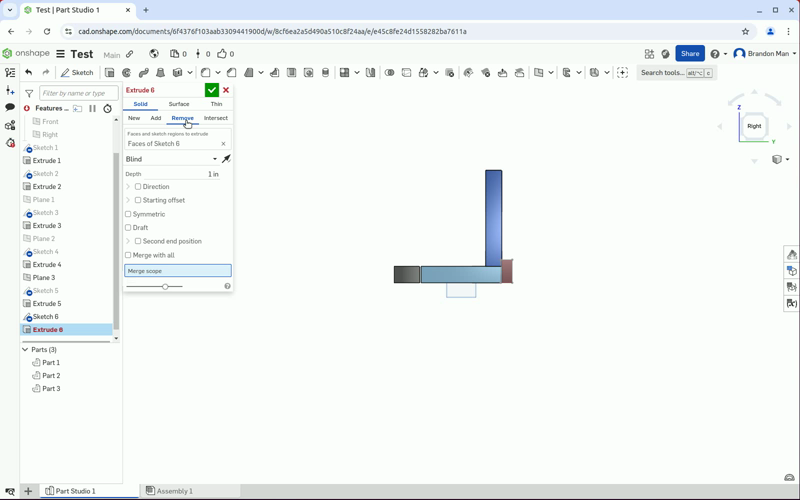
key(tab, 4)
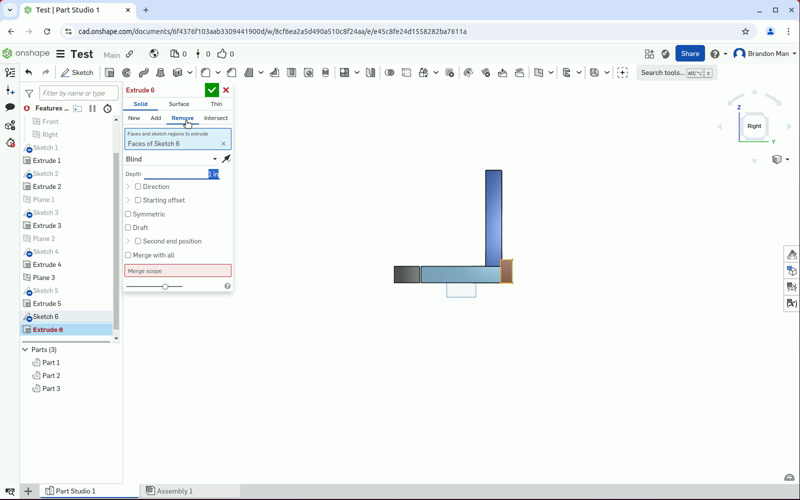
text(2.889)
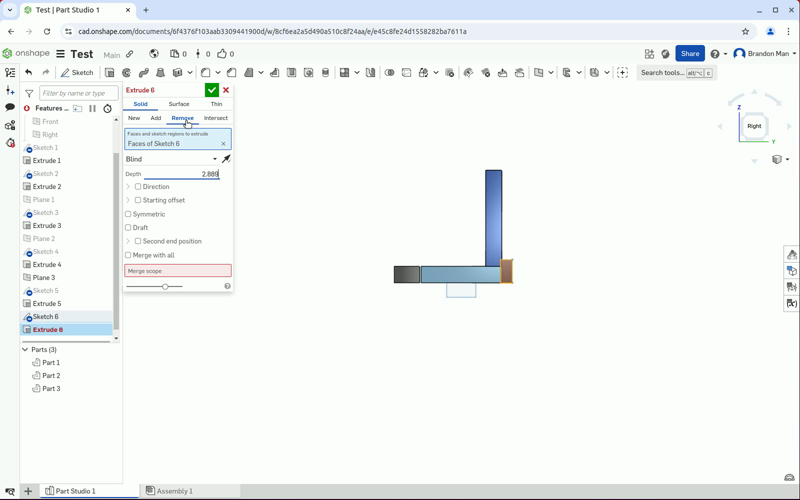
key(tab, 6)
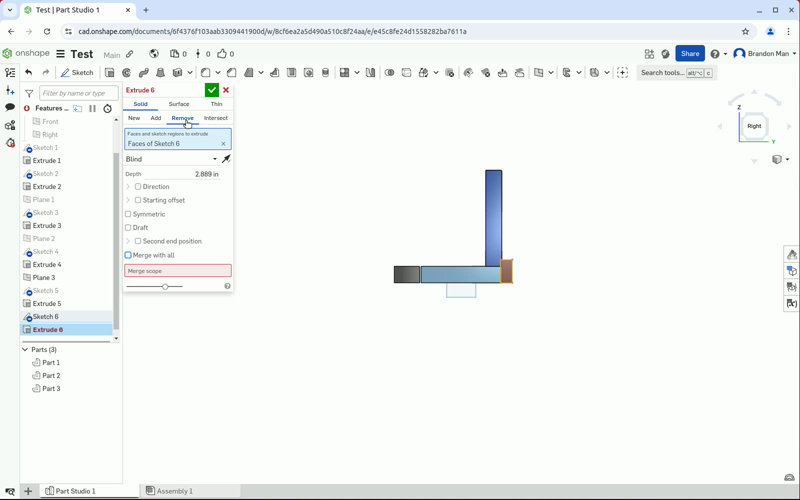
key(space)
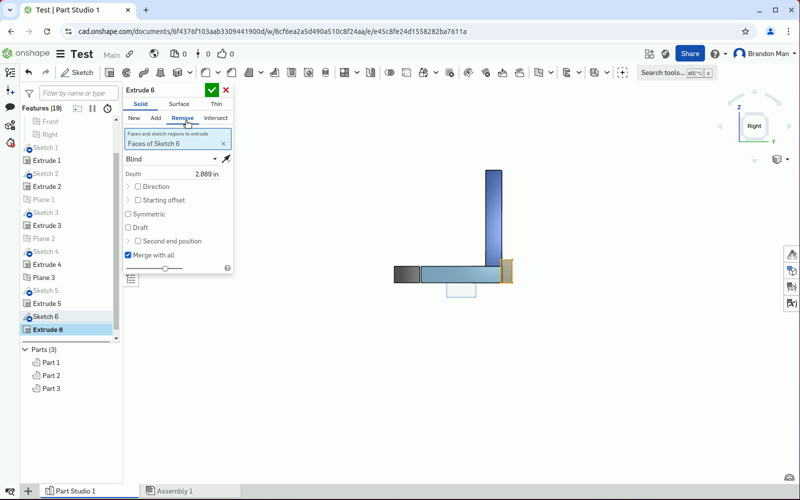
key(enter)
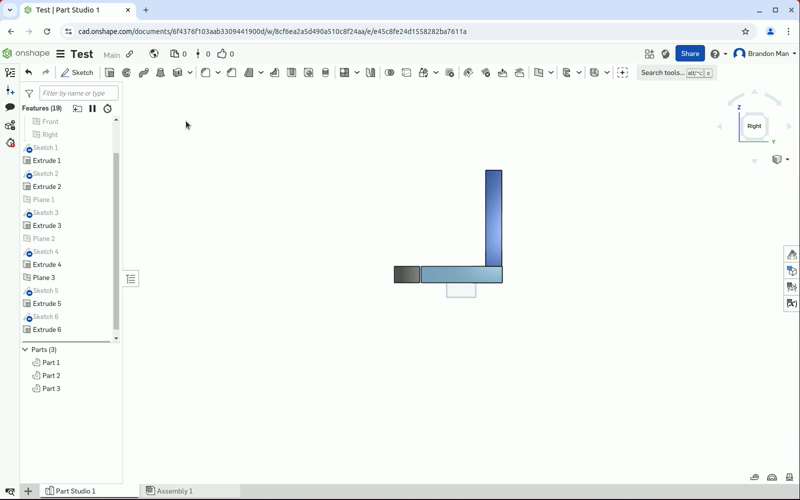
key(shift+h)
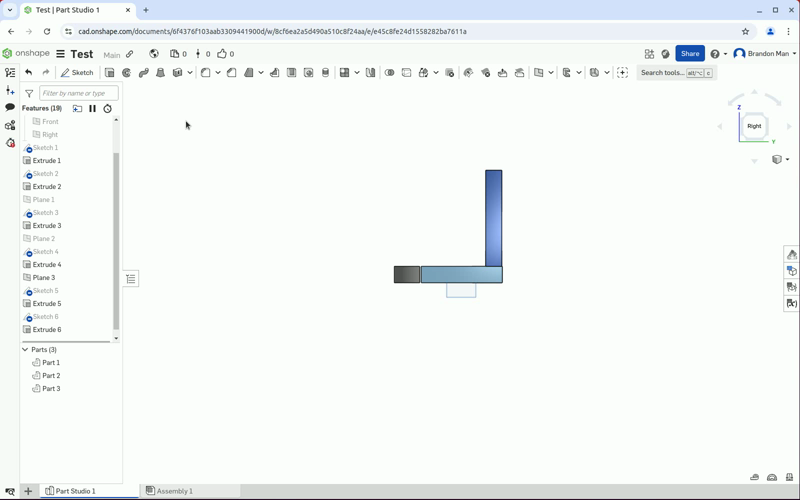
key(shift+h)
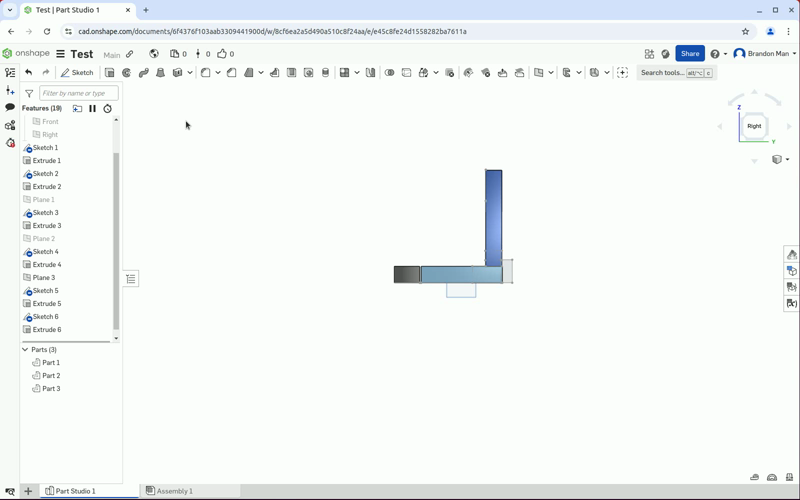
key(shift+7)
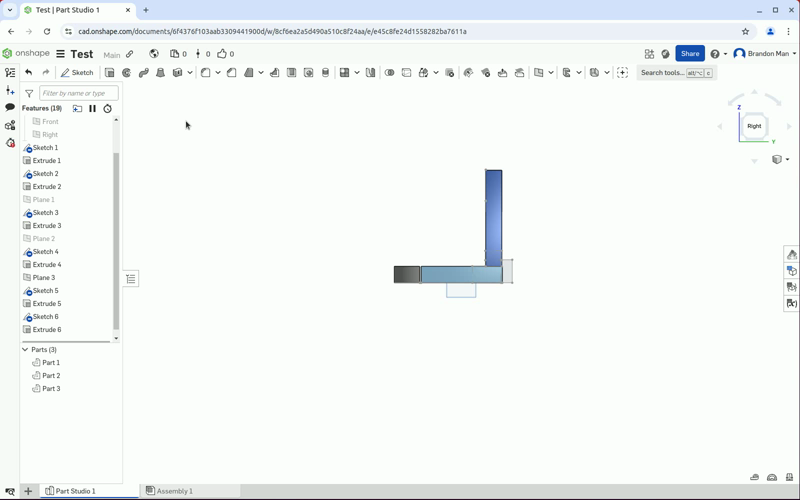
key(right, 2)
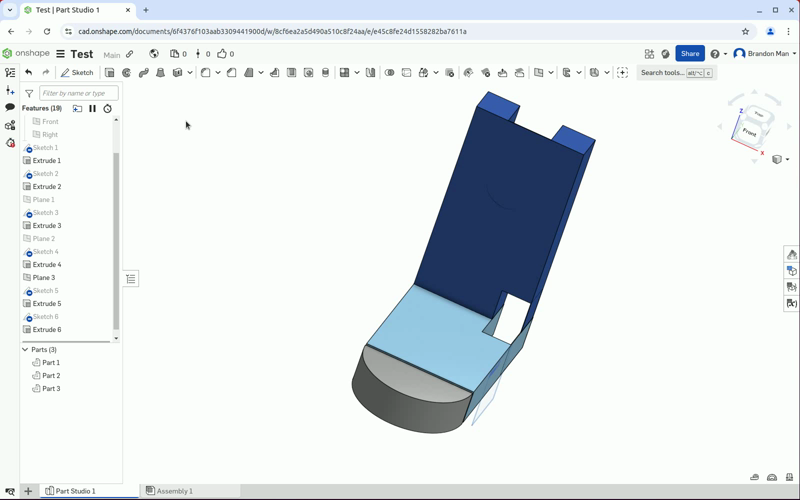
key(down, 2)
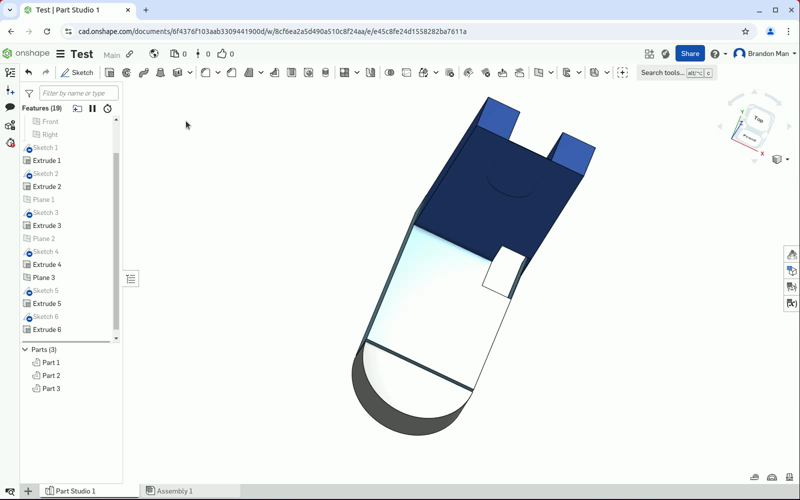
key(up, 2)
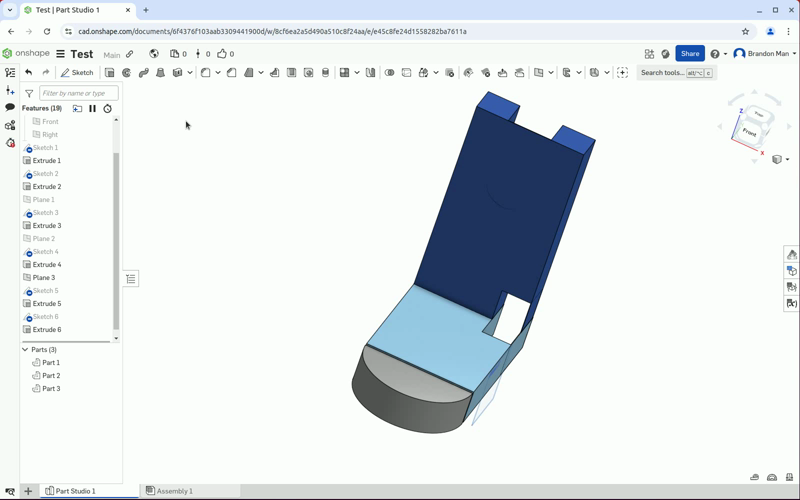
key(left, 2)
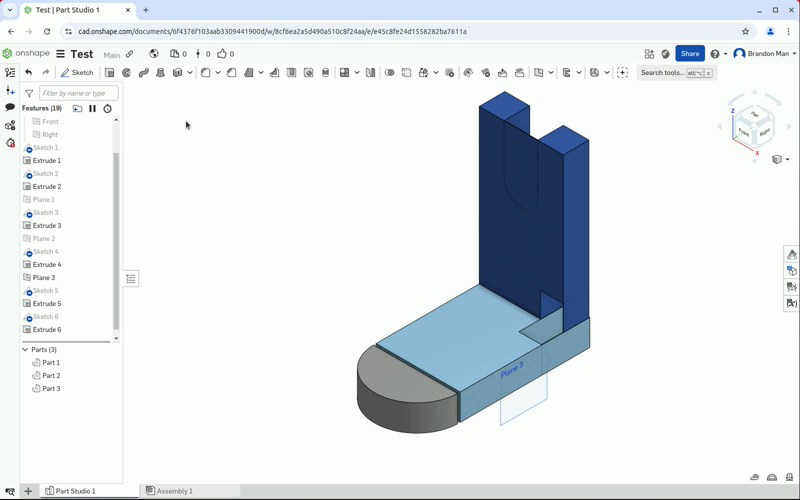
mouse_move(69, 150)
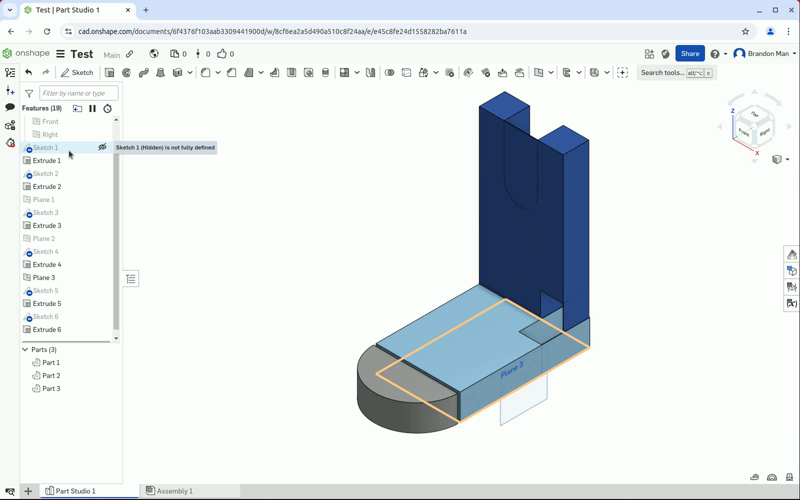
click(69, 150)